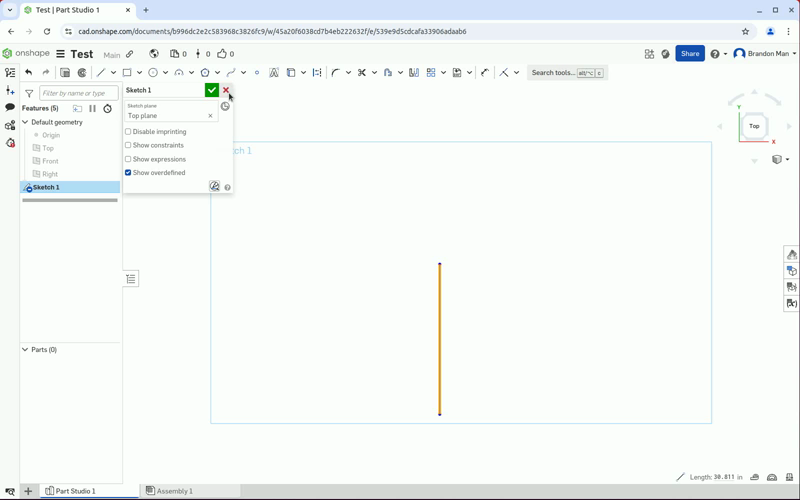
key(shift+h)
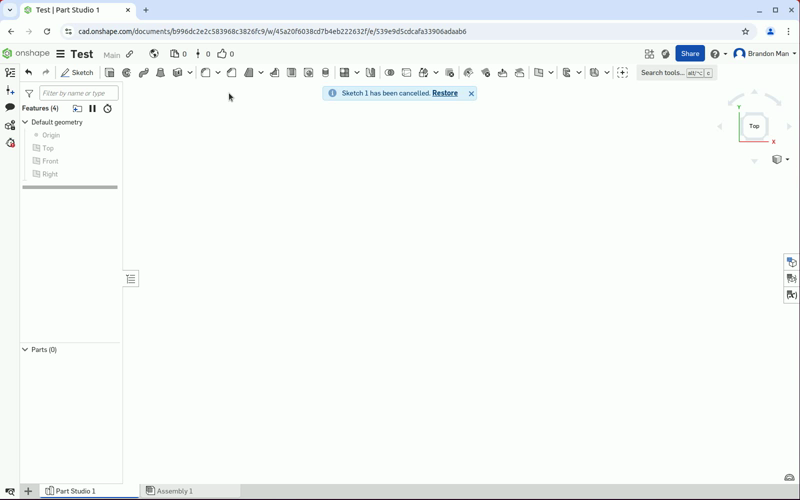
mouse_move(73, 352)
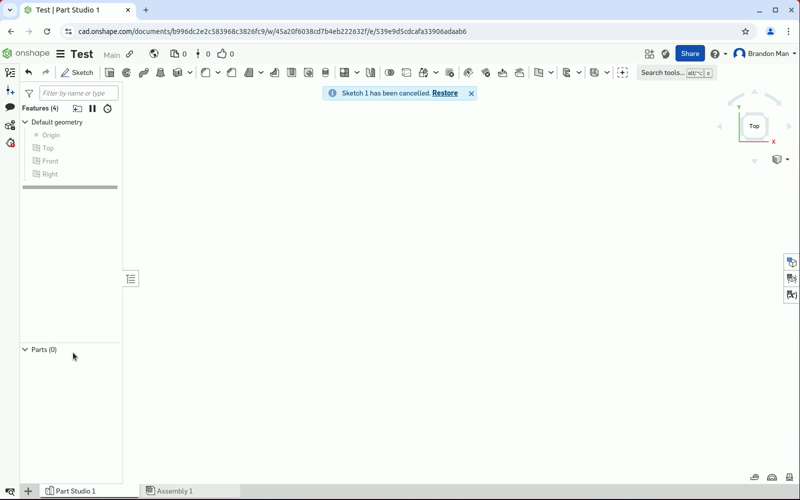
key(y)
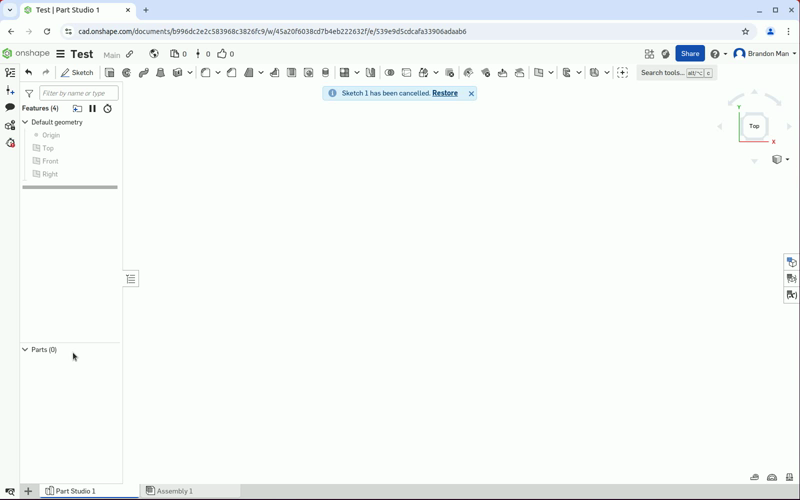
key(shift+p)
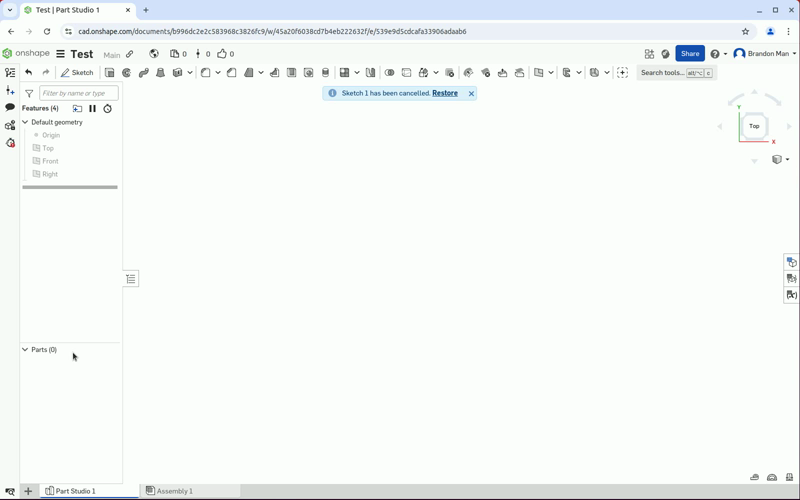
key(space)
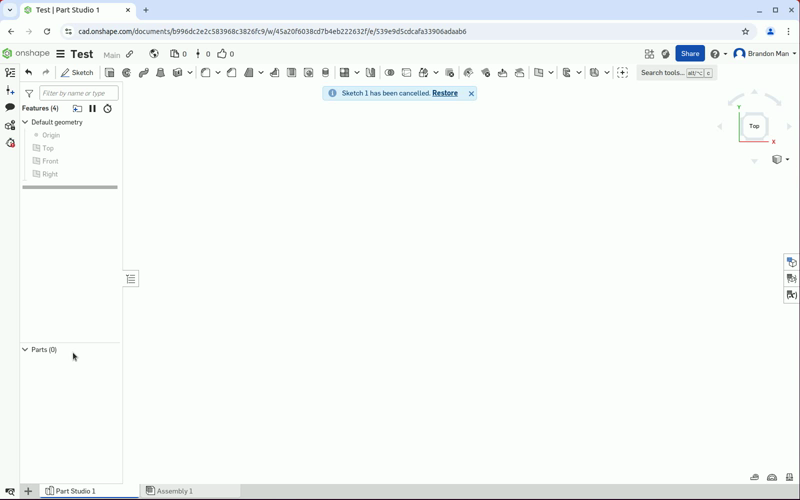
key_down(shift)
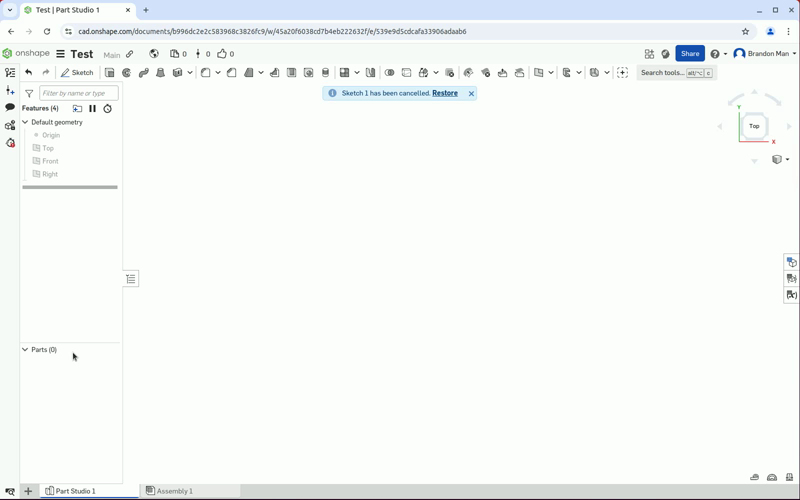
key(up)
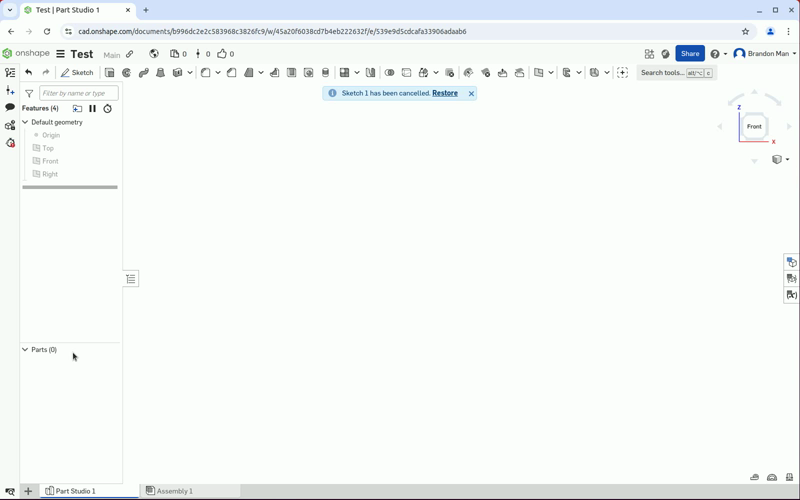
key_up(shift)
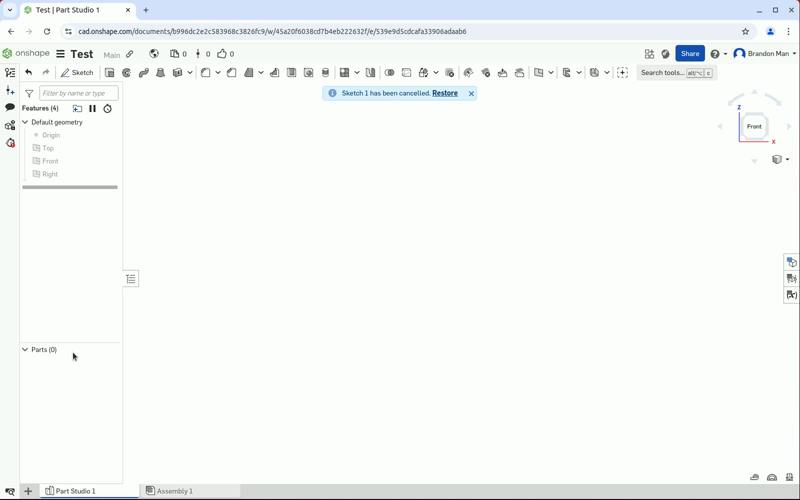
mouse_move(73, 352)
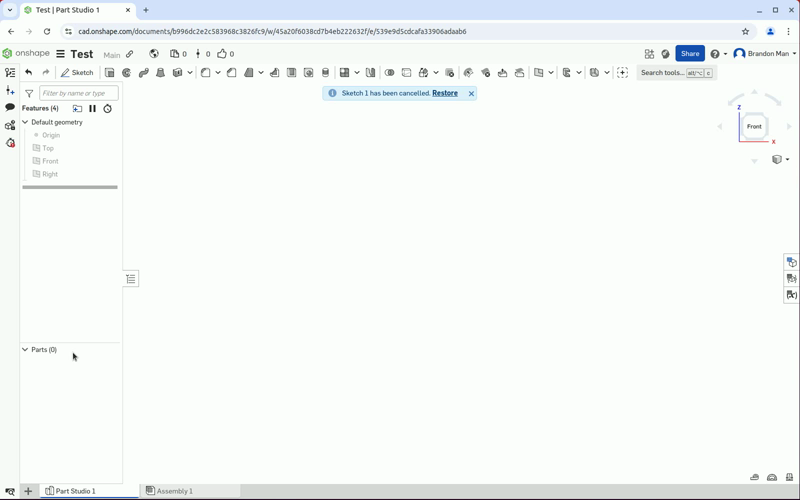
key(shift+y)
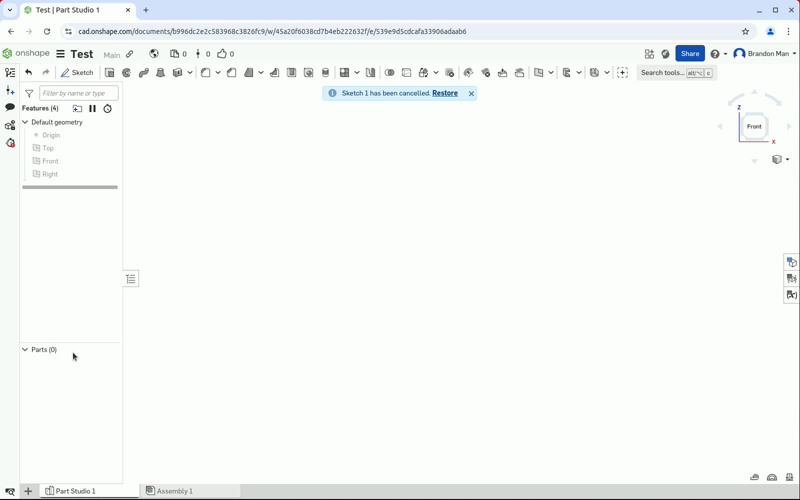
key(shift+s)
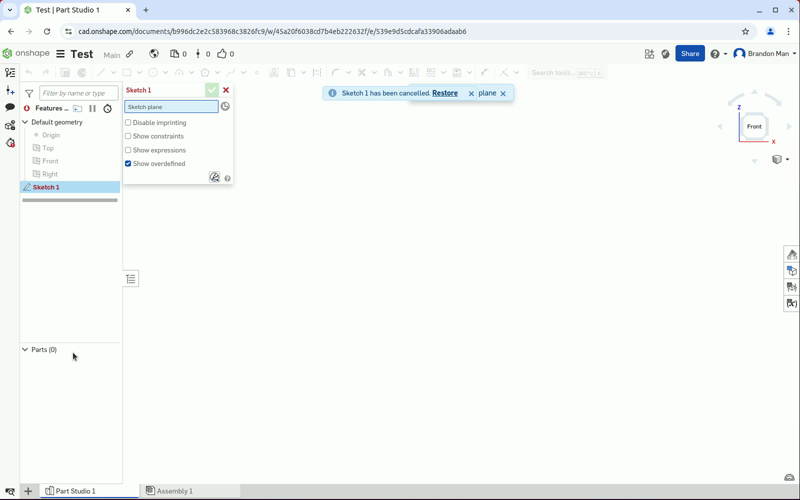
mouse_move(73, 163)
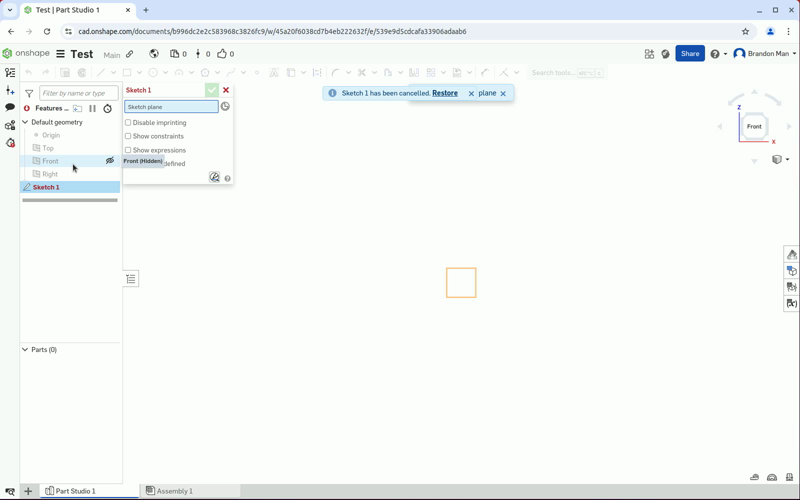
click(73, 163)
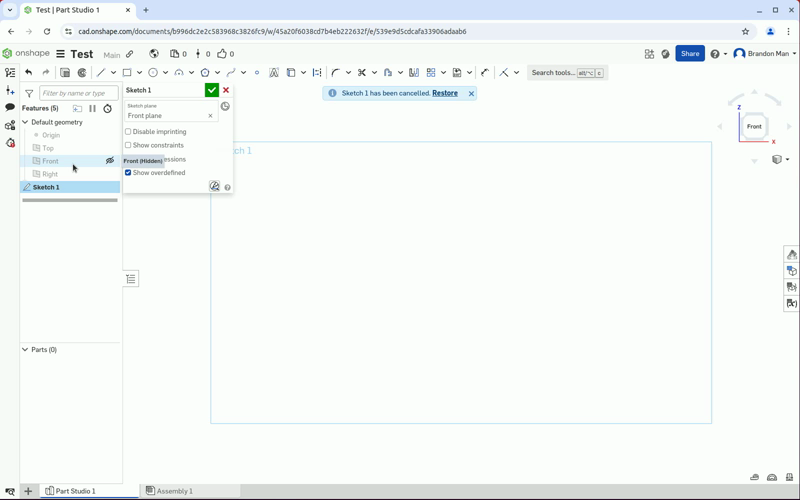
mouse_move(73, 352)
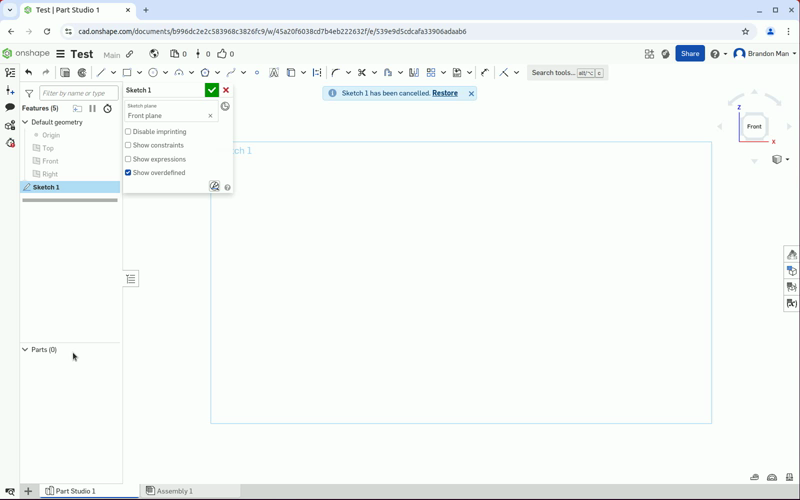
key(y)
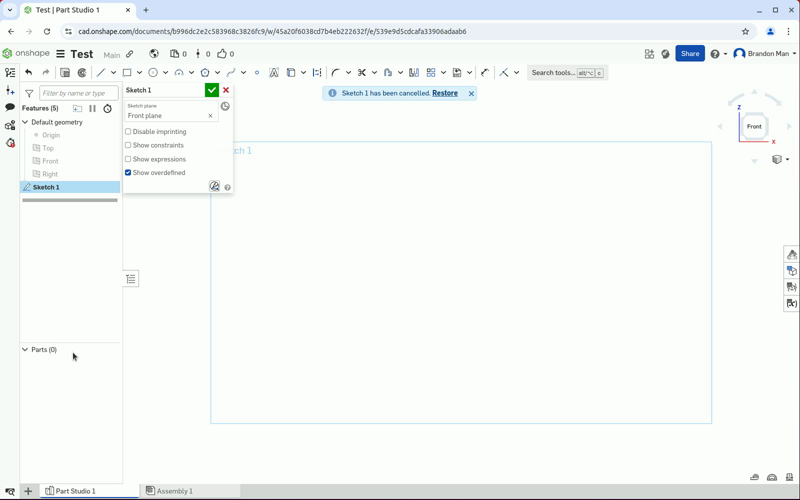
key(l)
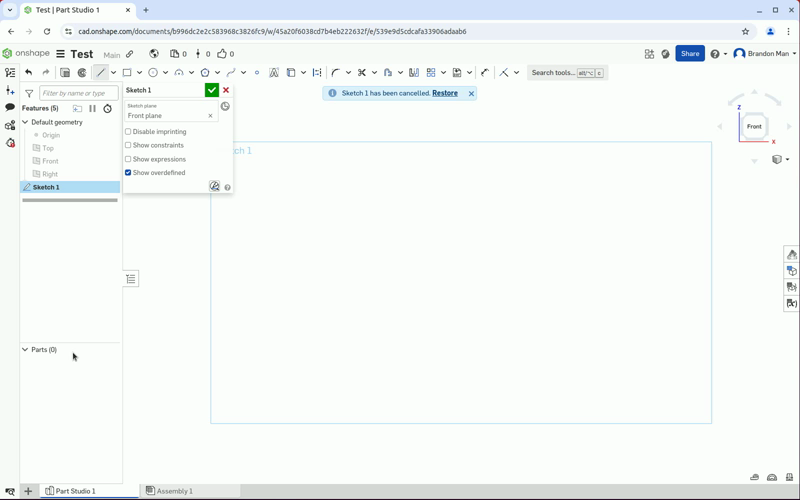
key_down(shift)
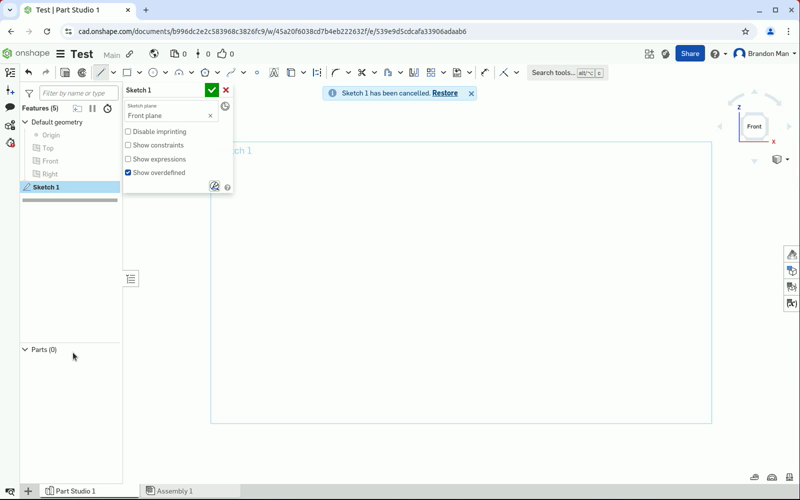
mouse_move(349, 304)
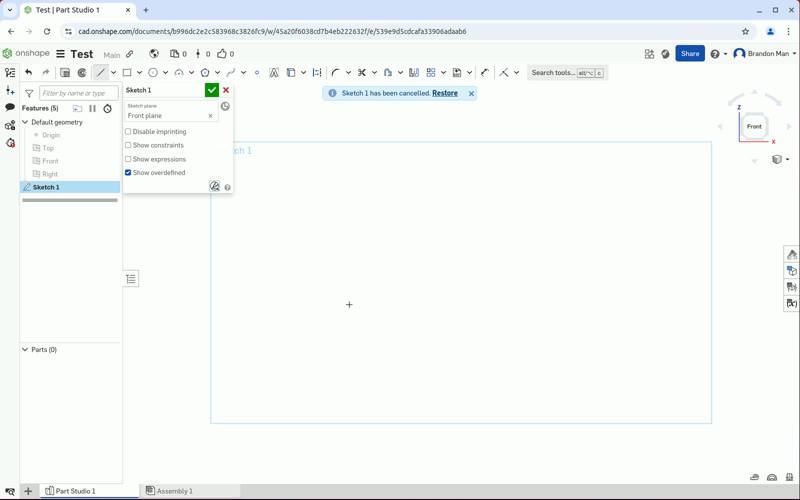
click(349, 304)
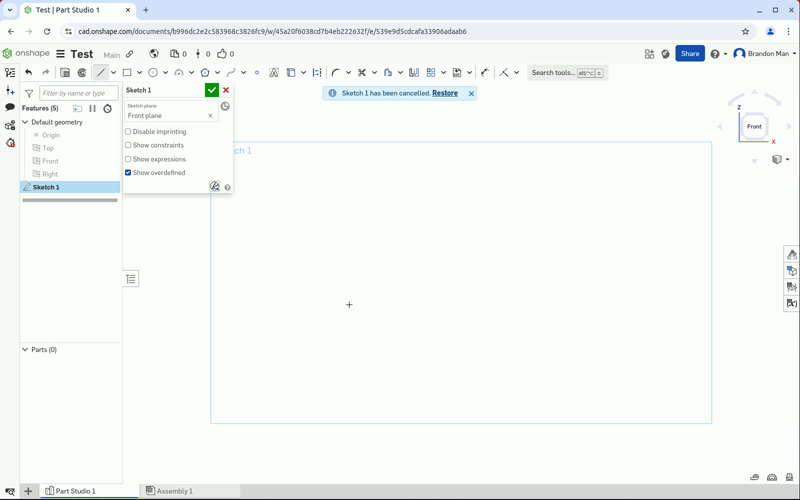
key_up(shift)
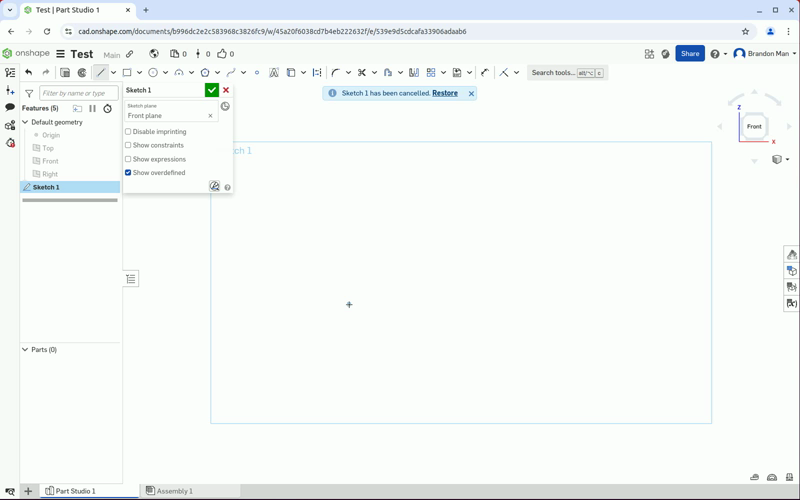
key_down(shift)
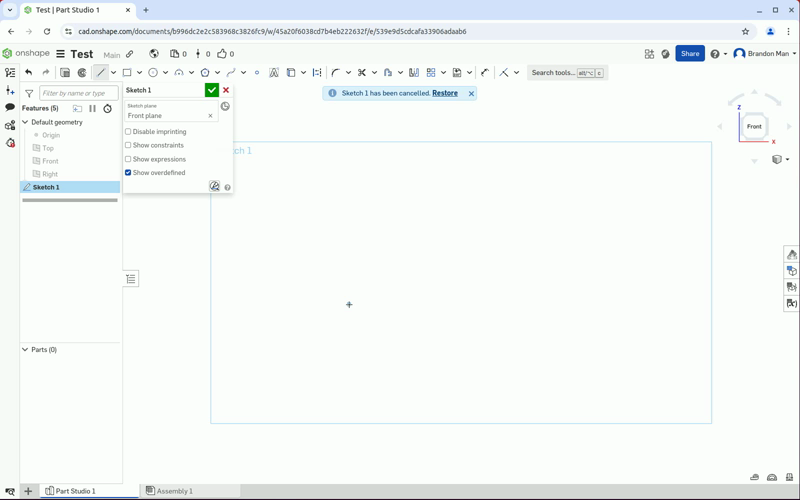
mouse_move(572, 304)
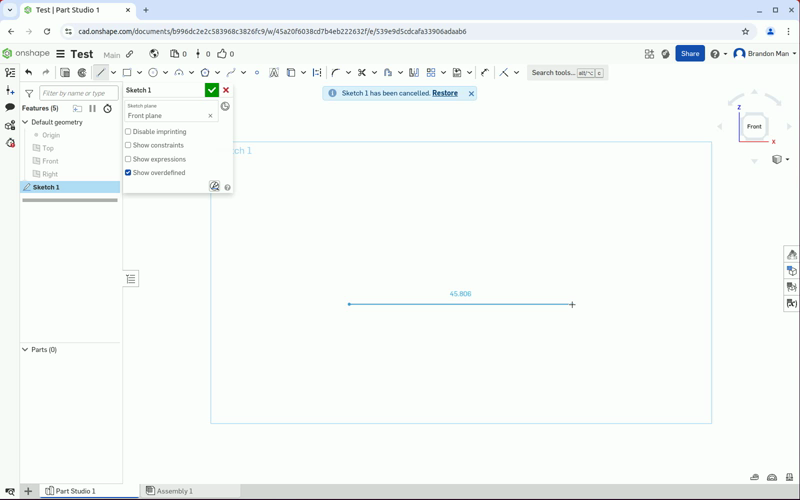
click(572, 304)
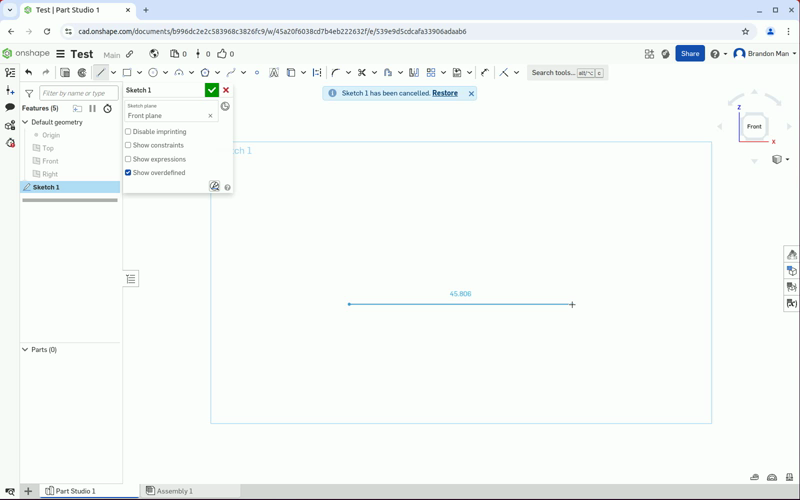
key_up(shift)
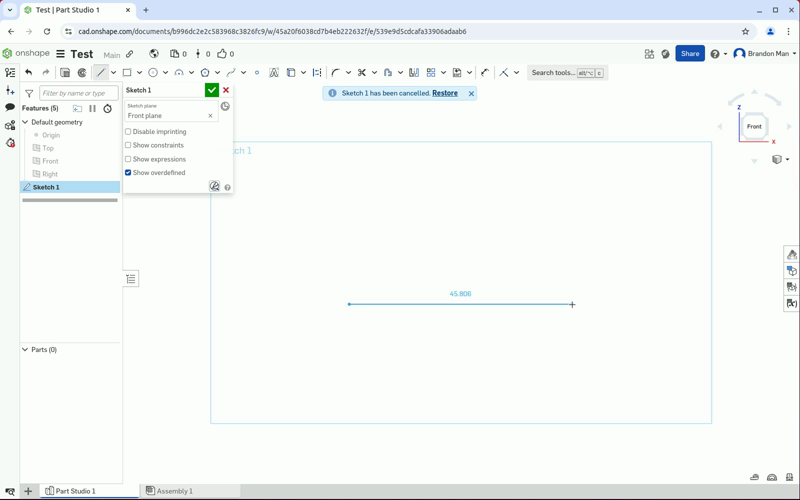
key_down(shift)
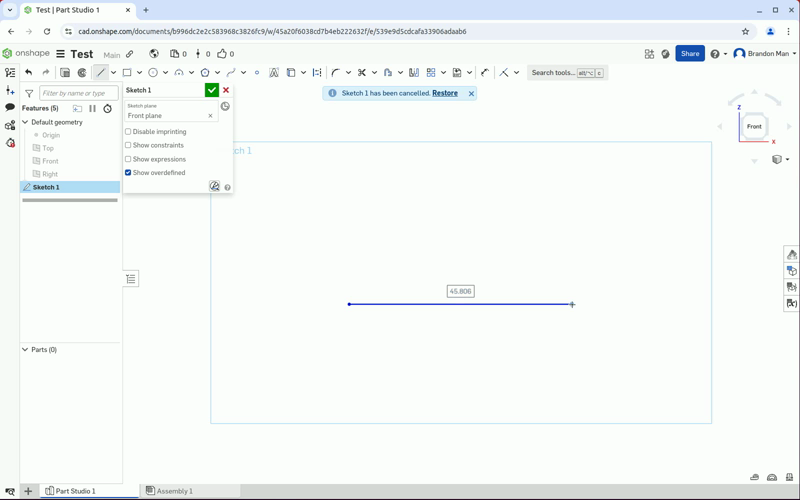
mouse_move(589, 304)
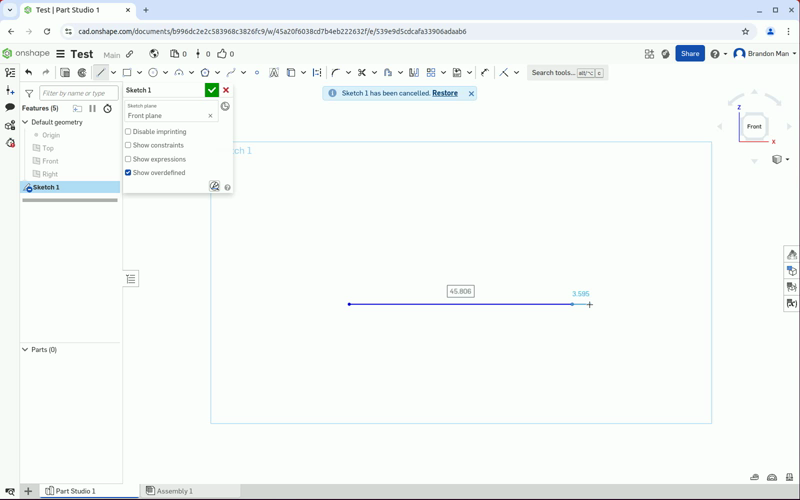
mouse_move(572, 282)
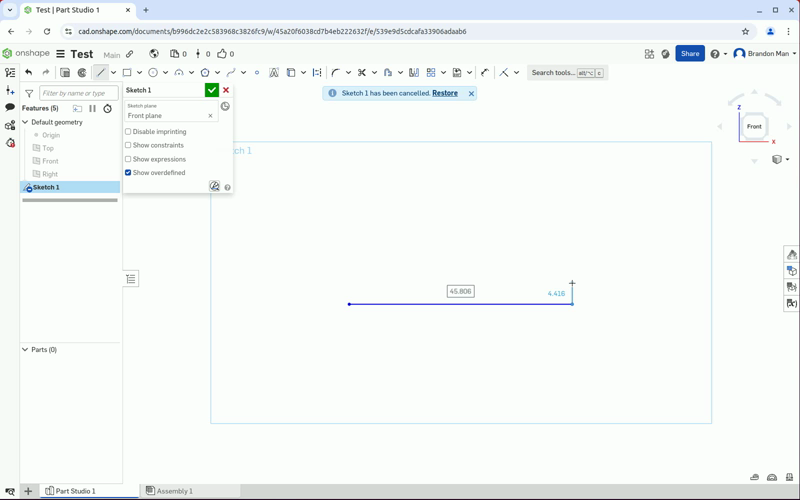
click(572, 282)
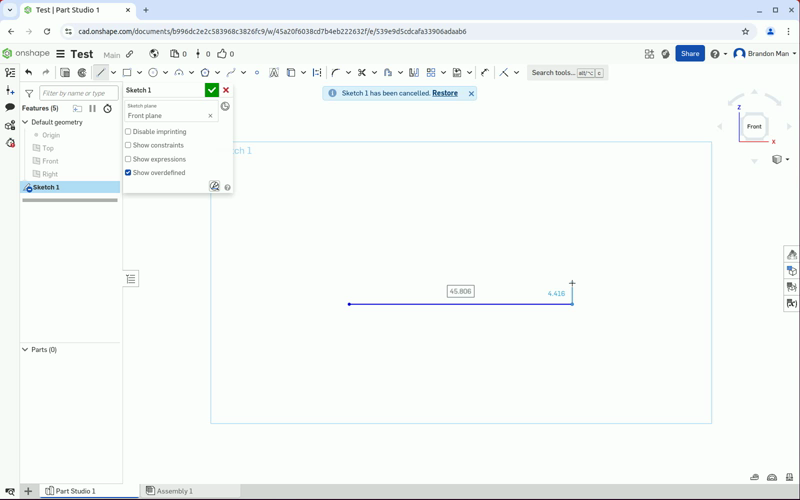
key_up(shift)
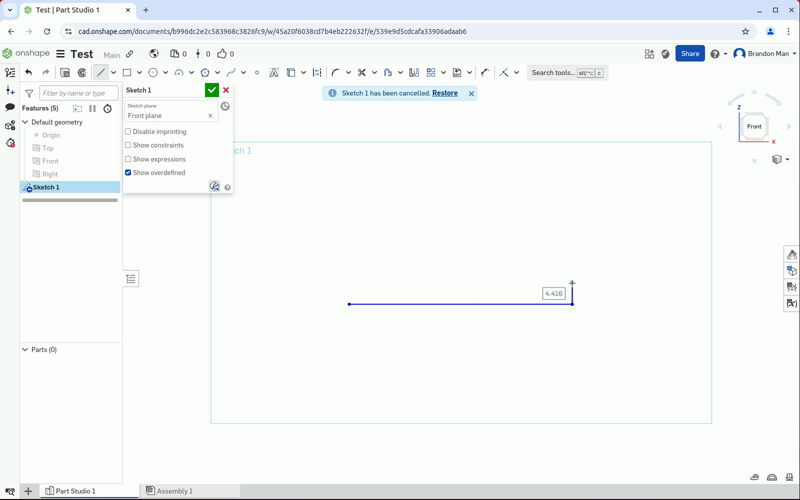
key_down(shift)
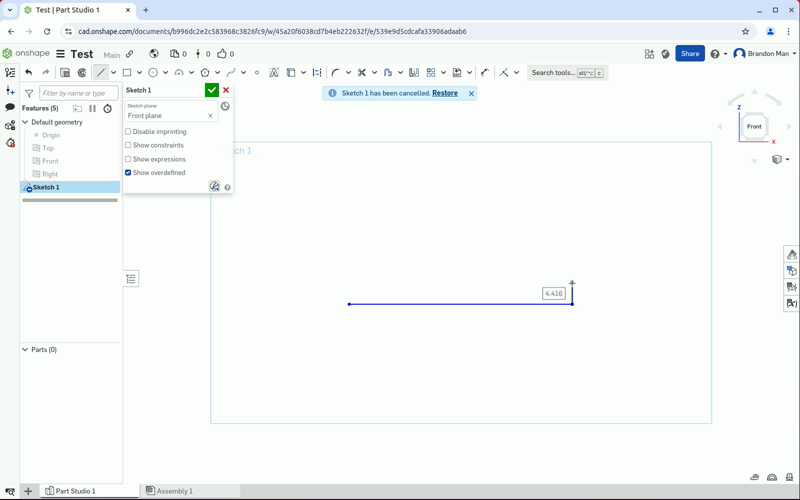
mouse_move(508, 282)
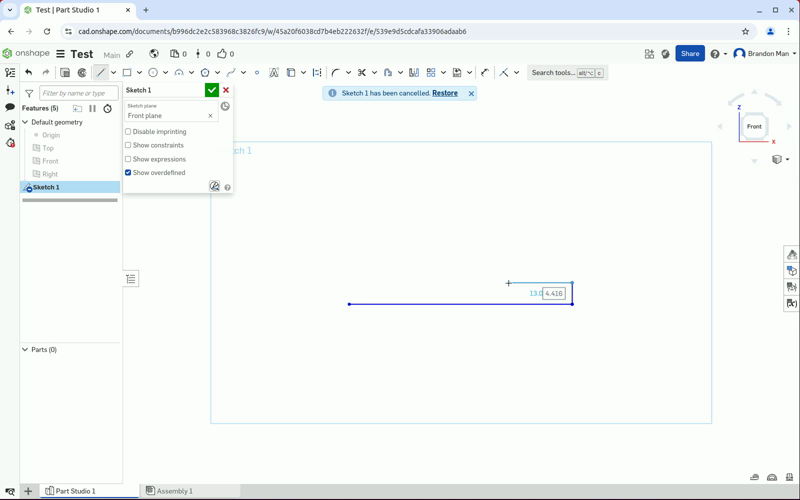
click(508, 282)
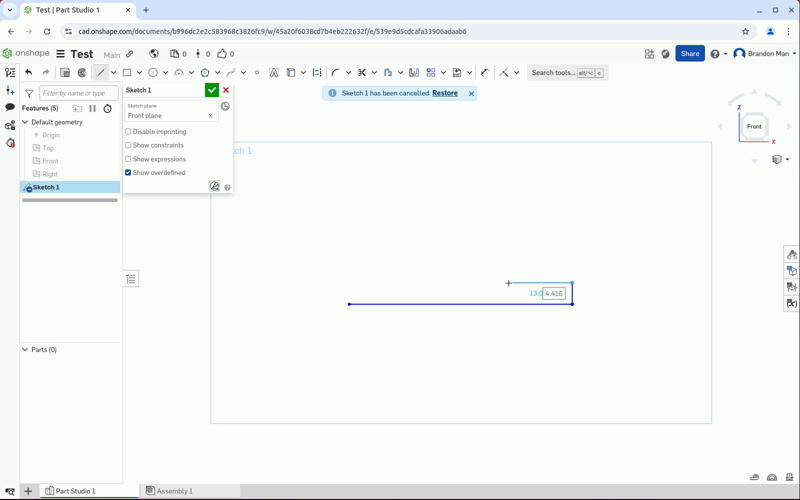
key_up(shift)
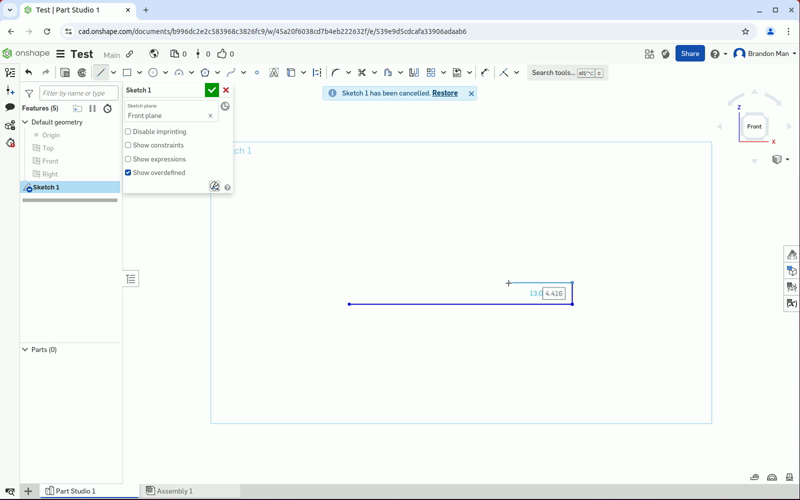
key_down(shift)
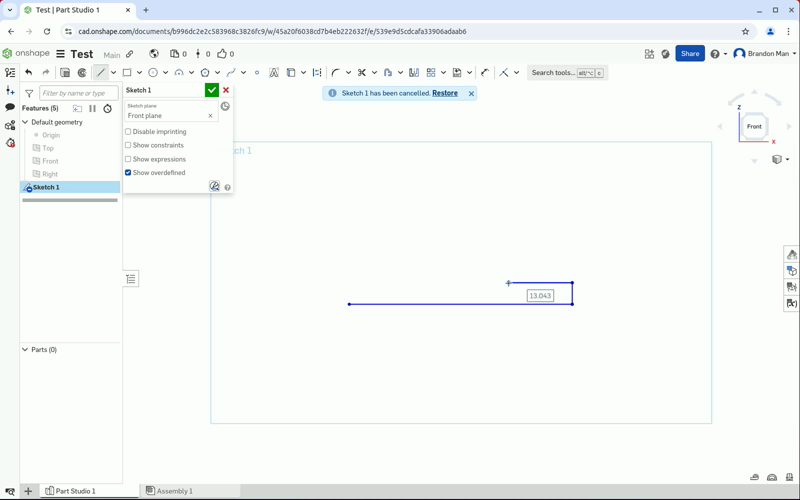
mouse_move(538, 282)
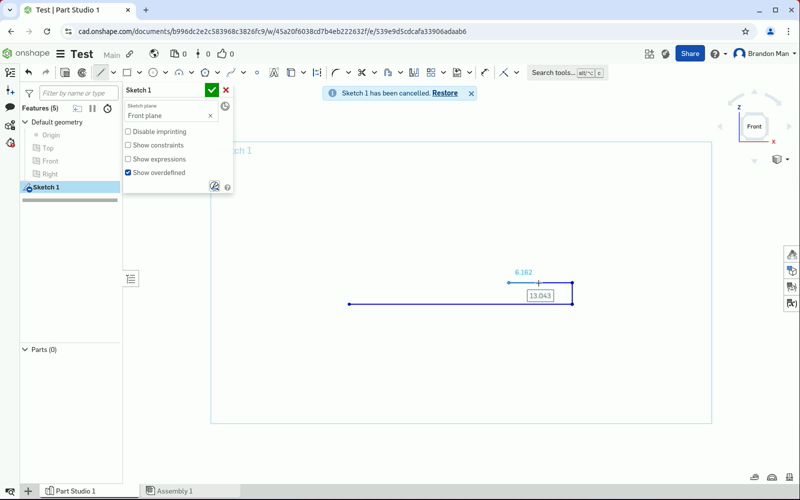
mouse_move(508, 236)
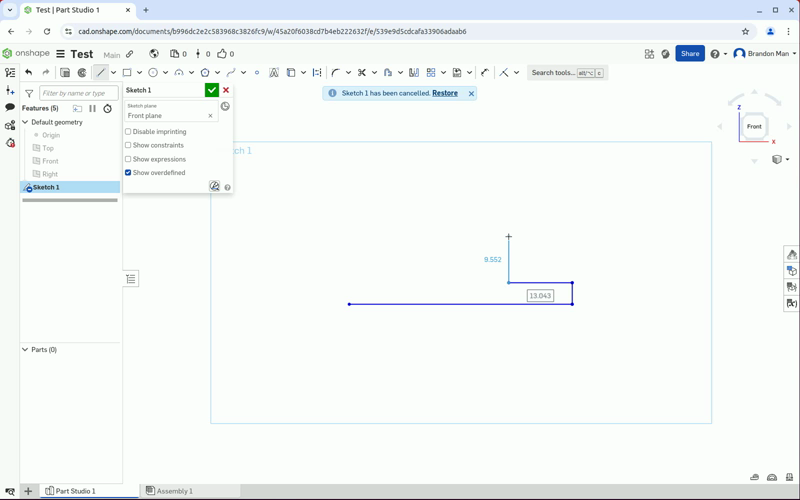
click(508, 236)
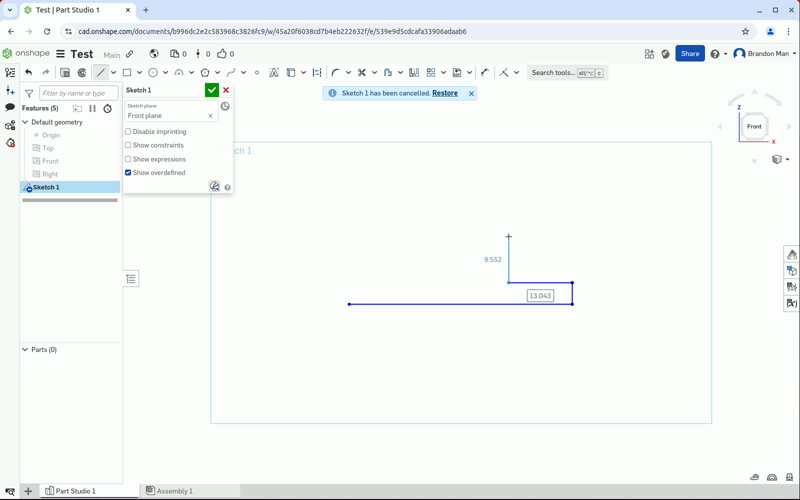
key_up(shift)
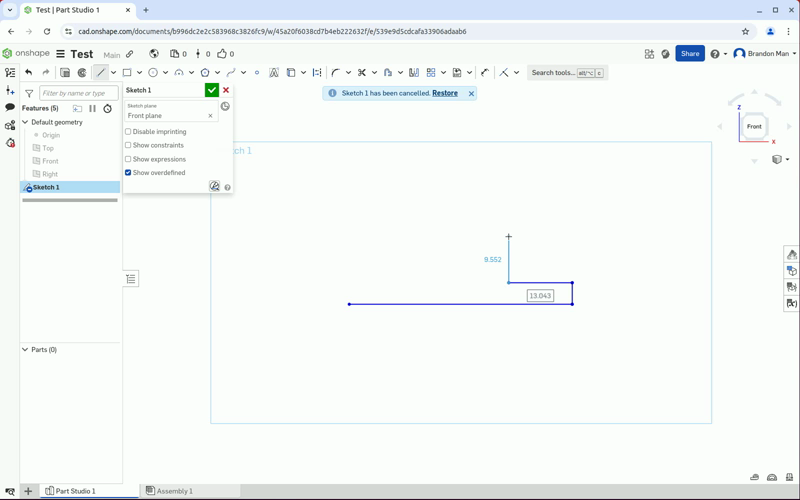
key(esc)
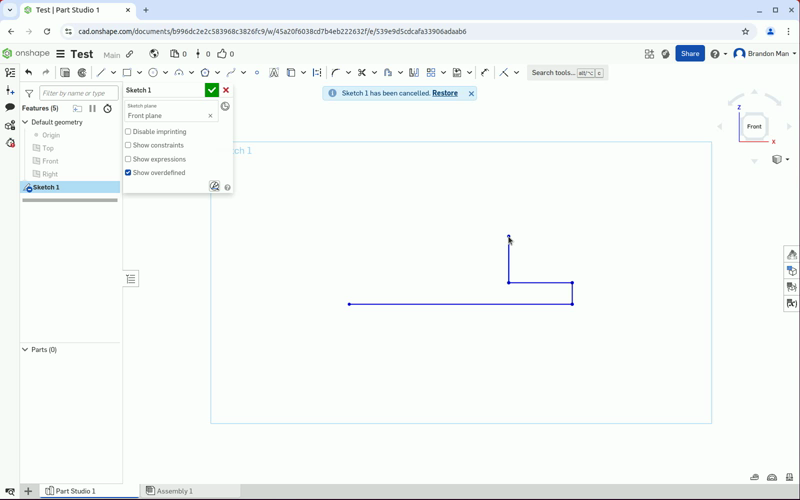
key(a)
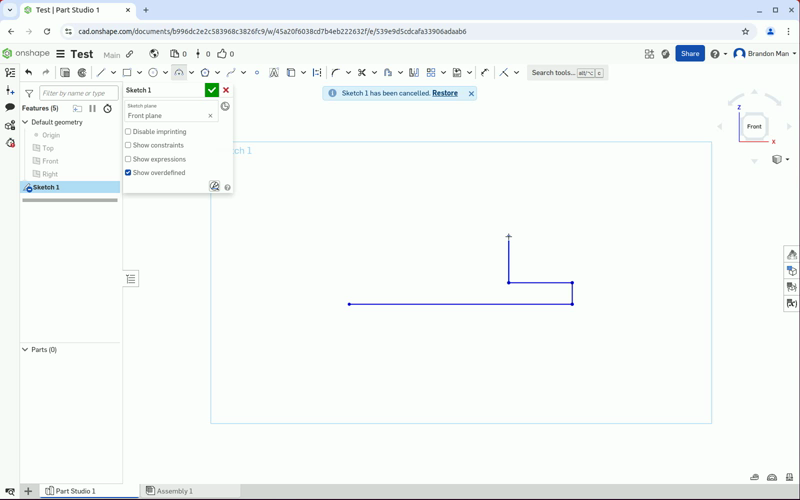
mouse_move(508, 236)
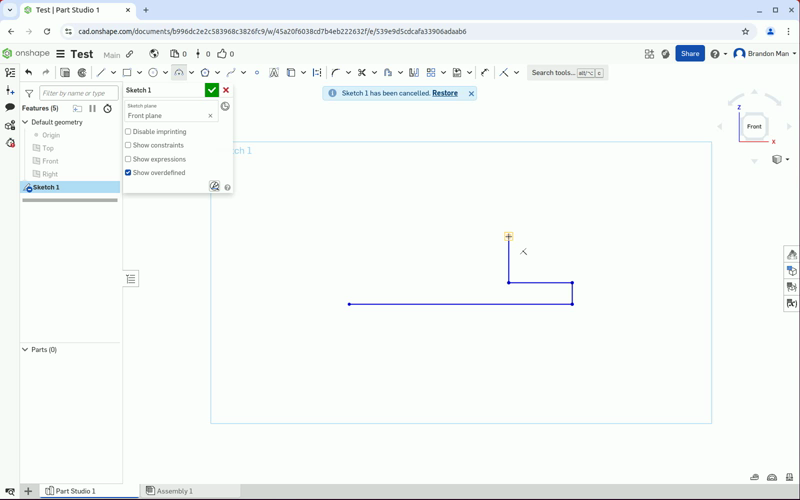
click(508, 236)
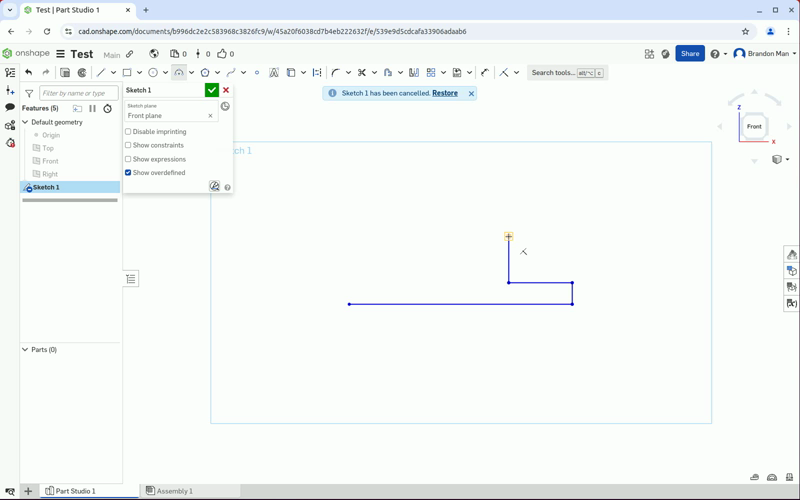
key_down(shift)
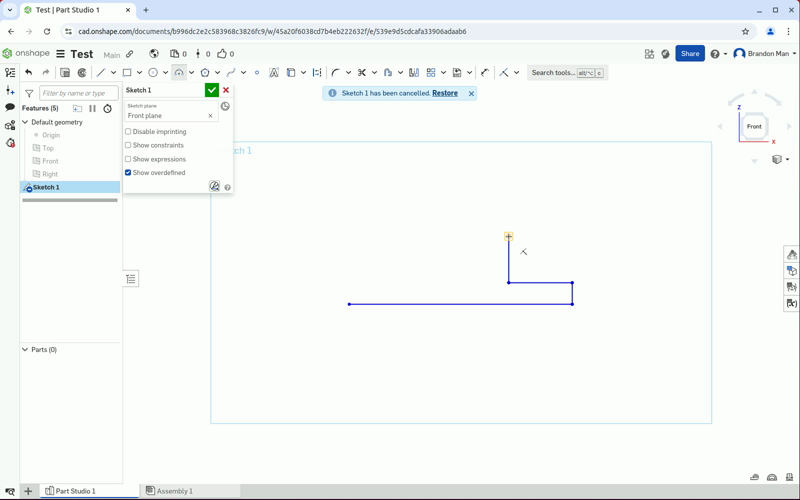
mouse_move(412, 236)
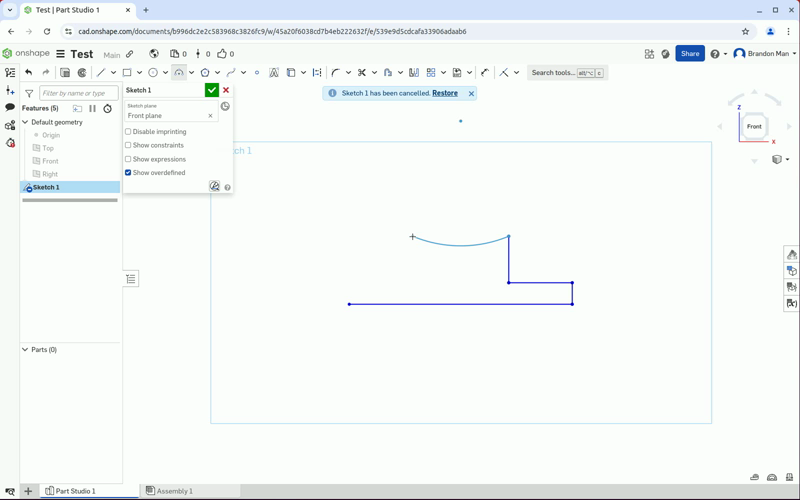
click(412, 236)
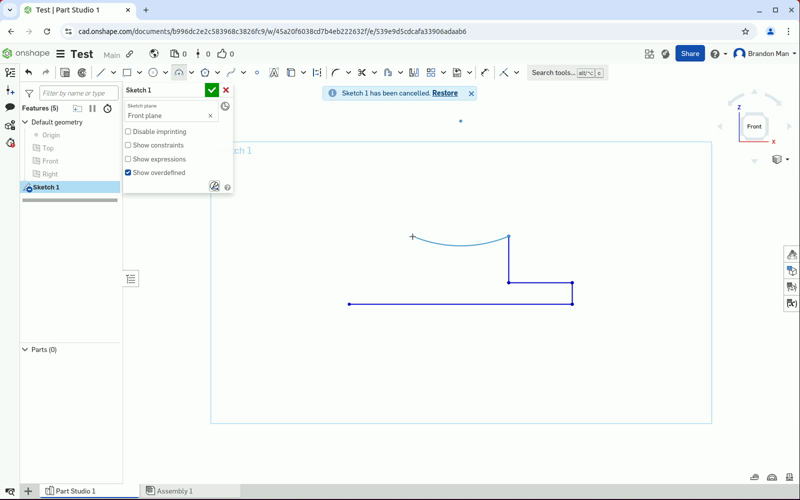
mouse_move(460, 188)
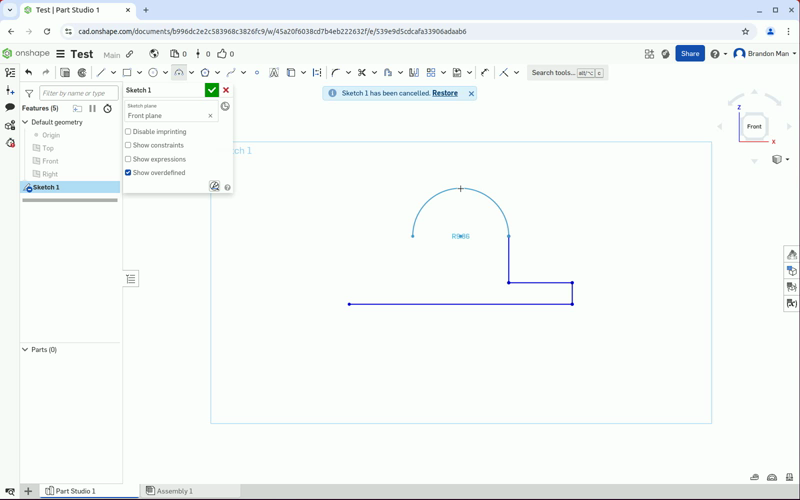
click(460, 188)
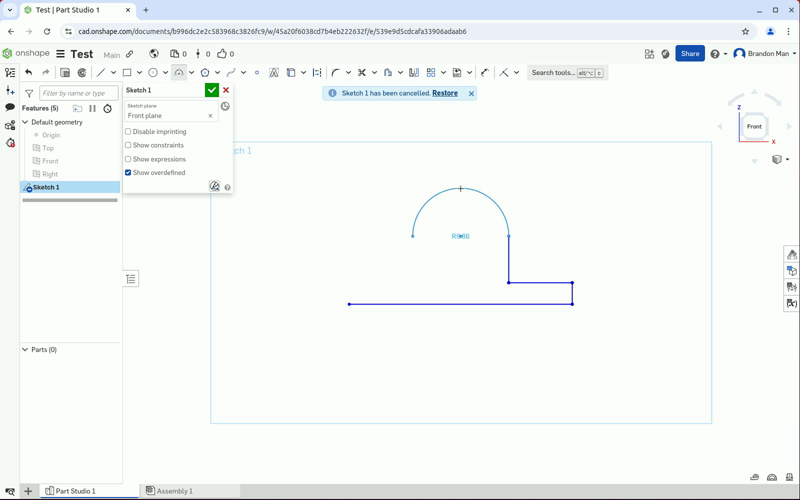
key_up(shift)
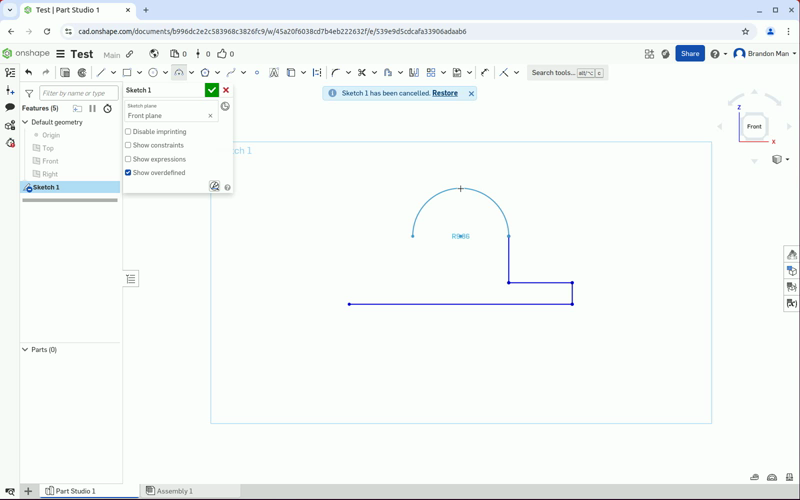
key(esc)
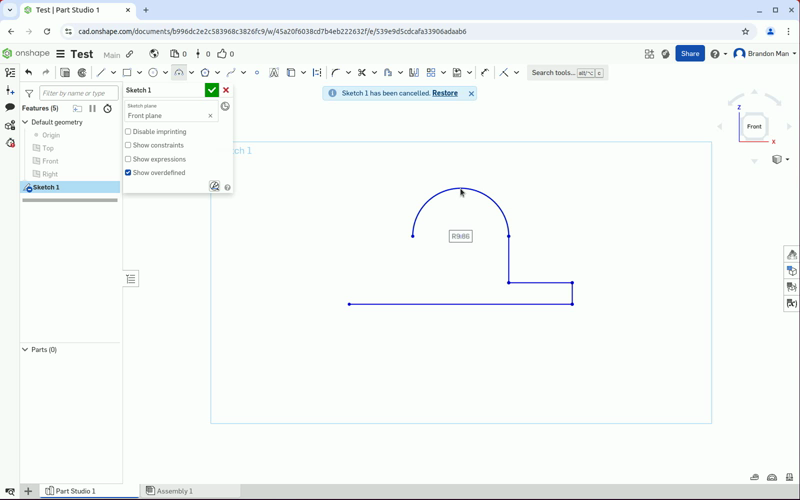
key(l)
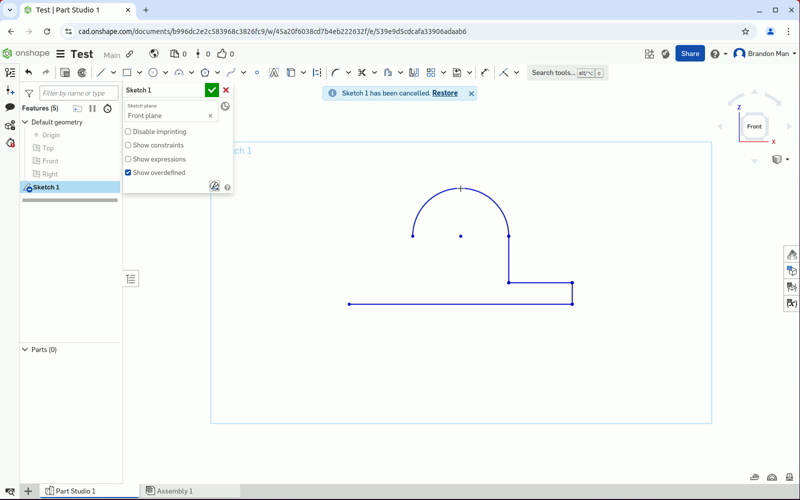
mouse_move(412, 236)
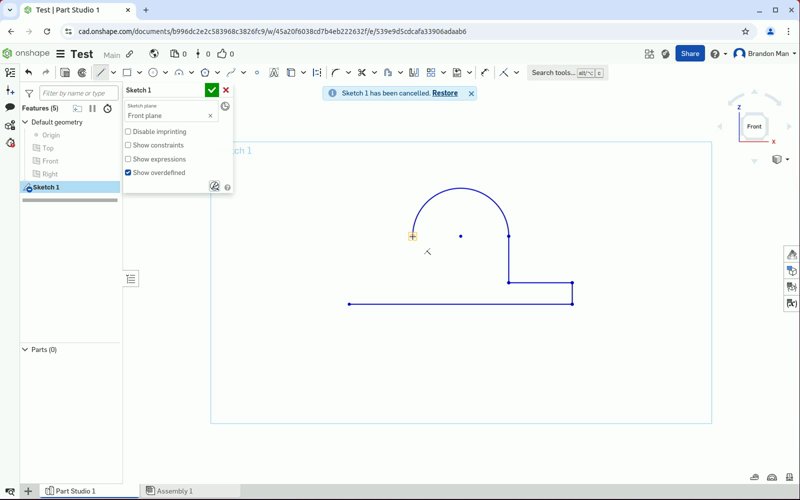
click(412, 236)
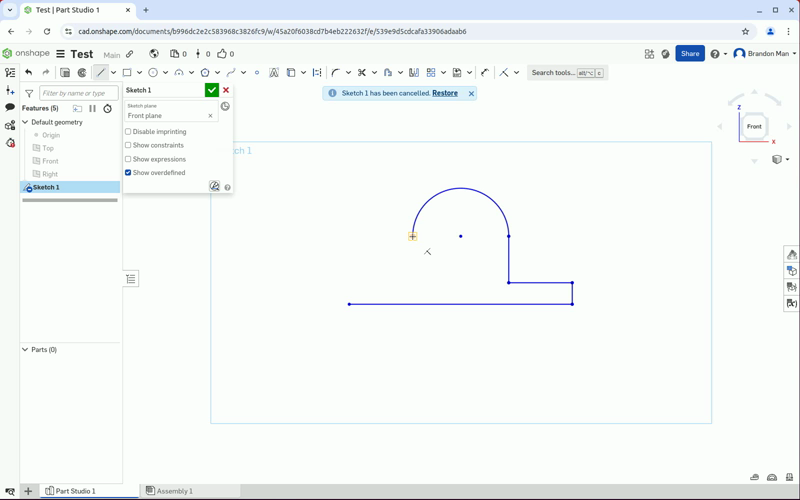
key_down(shift)
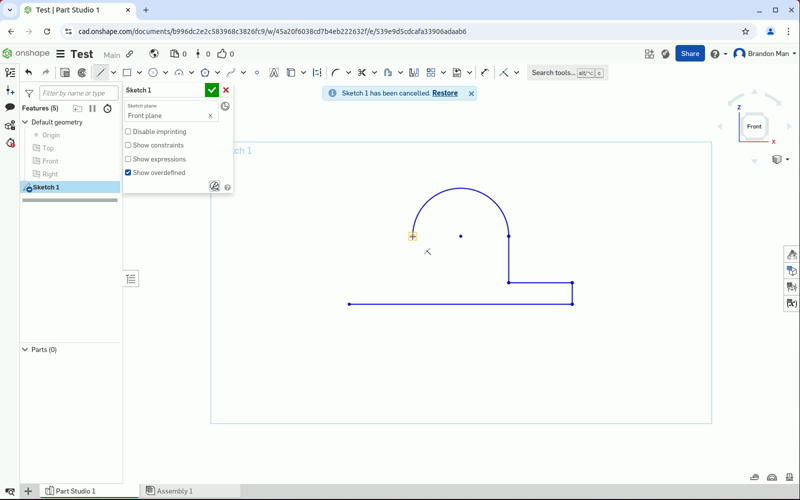
mouse_move(442, 236)
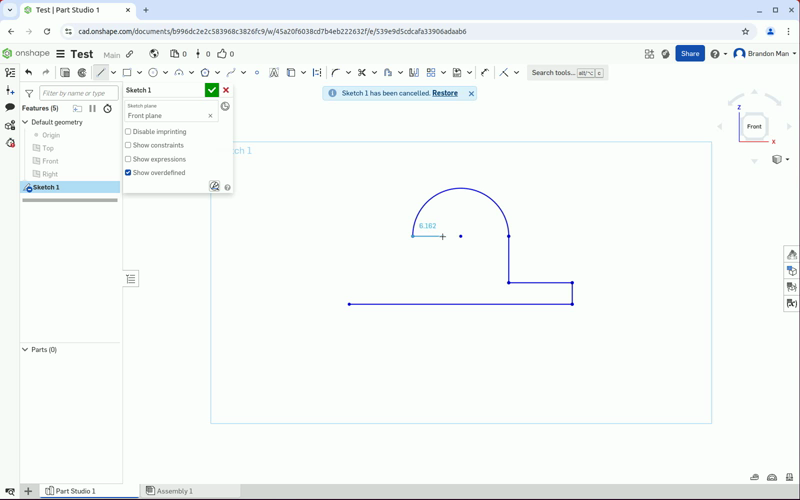
mouse_move(412, 282)
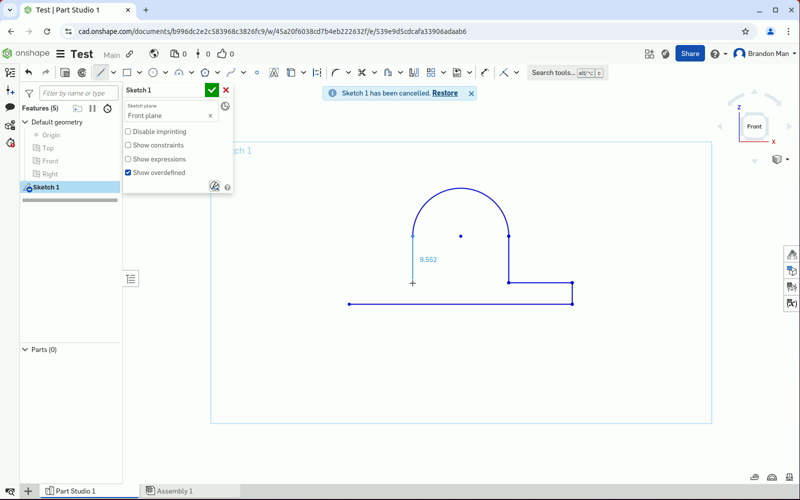
click(412, 282)
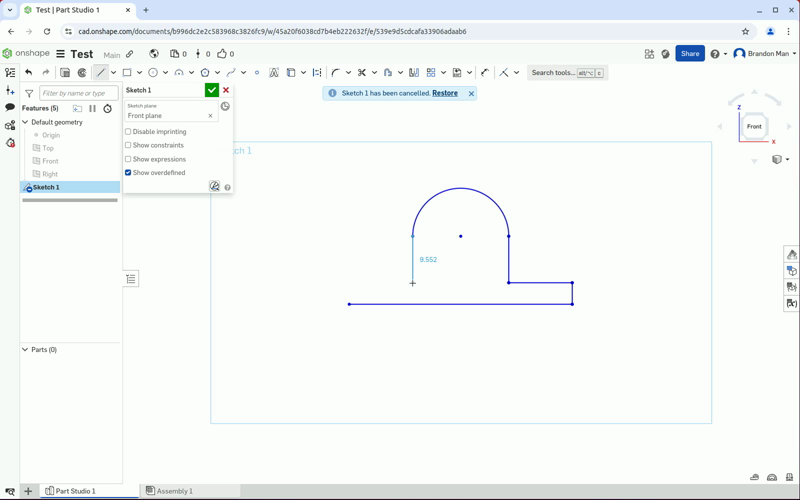
key_up(shift)
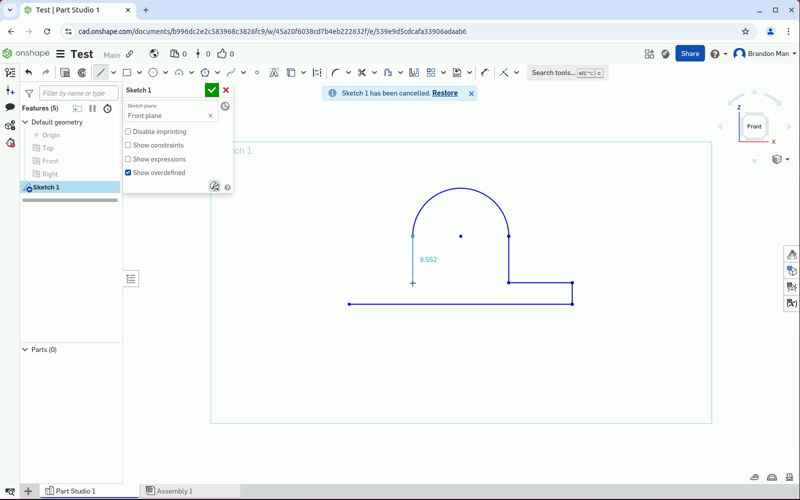
key_down(shift)
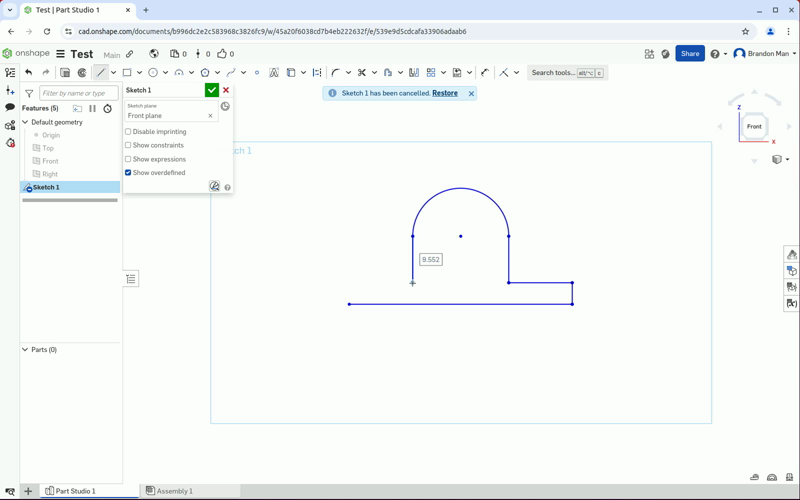
mouse_move(349, 282)
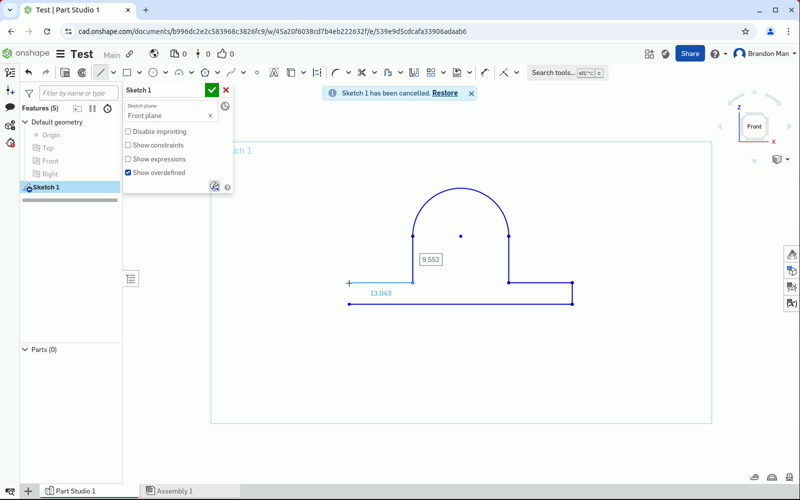
click(349, 282)
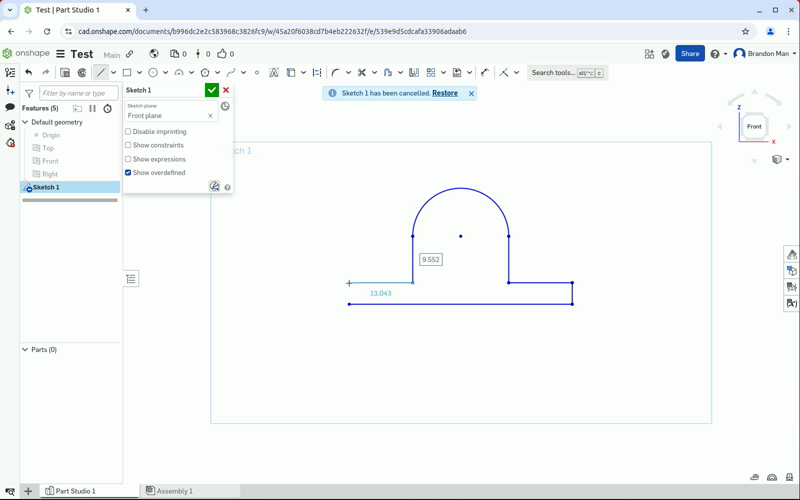
key_up(shift)
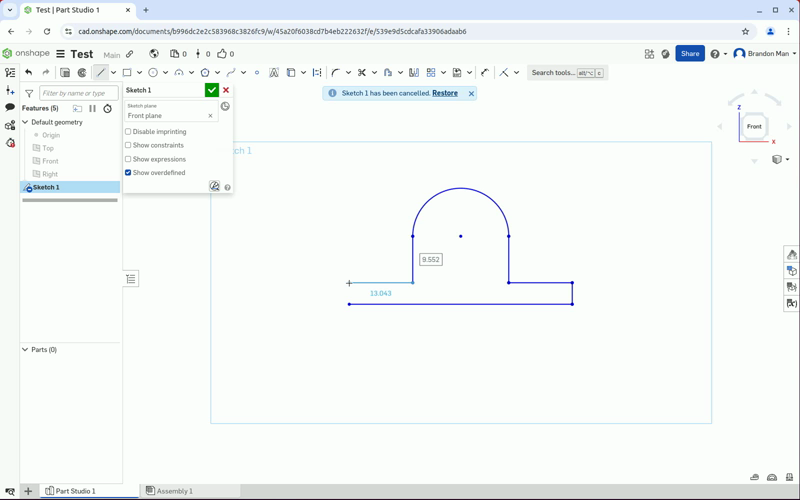
mouse_move(379, 282)
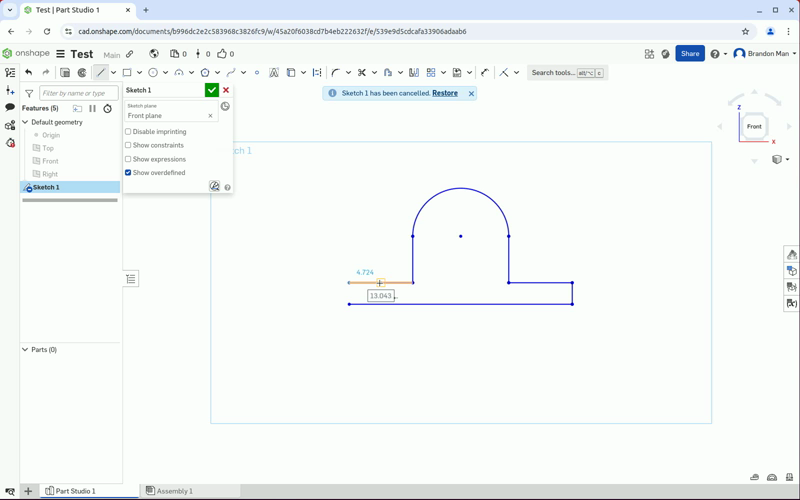
key_down(shift)
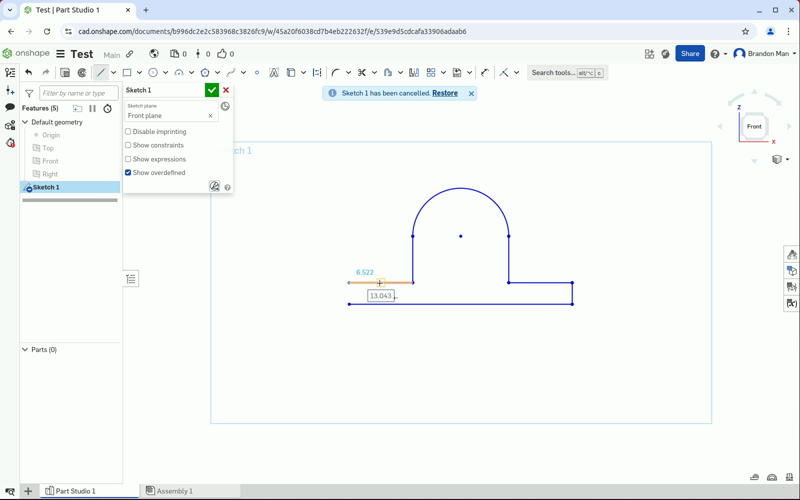
mouse_move(349, 304)
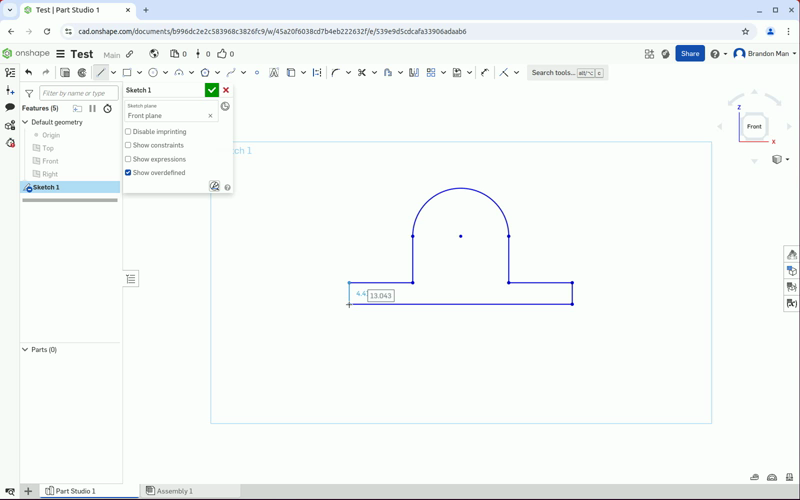
key_up(shift)
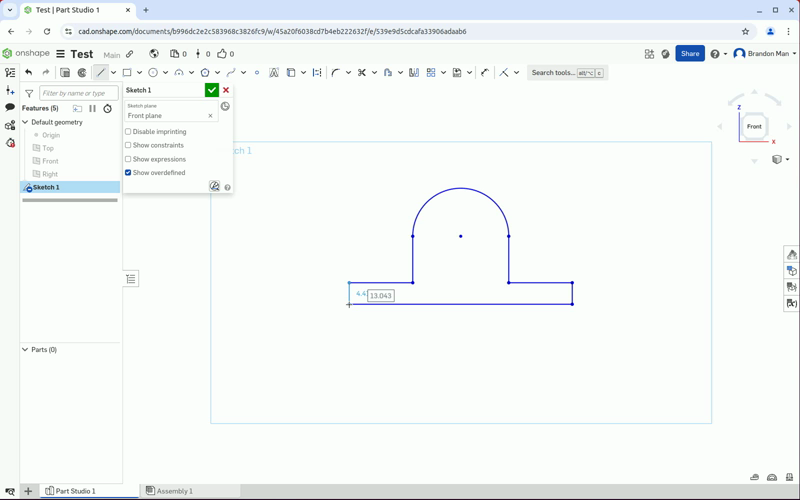
click(349, 304)
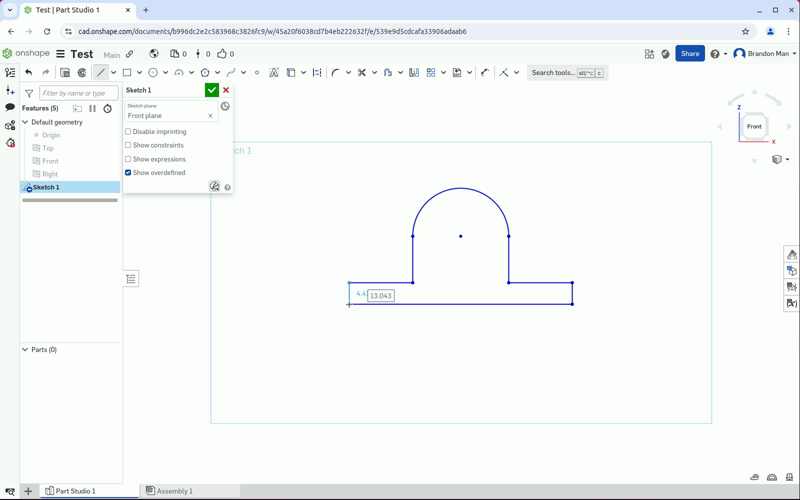
key(esc)
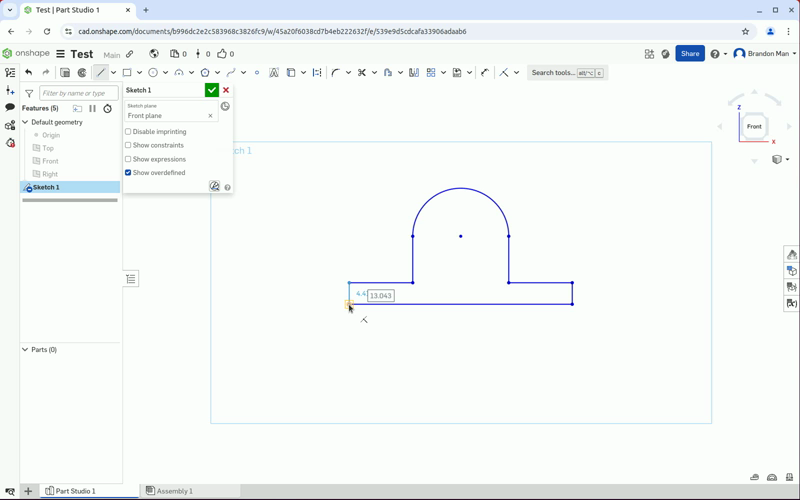
key(c)
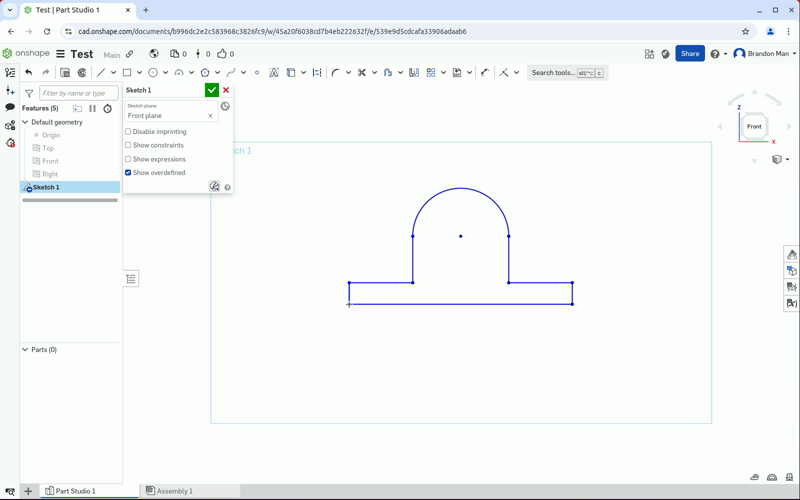
key_down(shift)
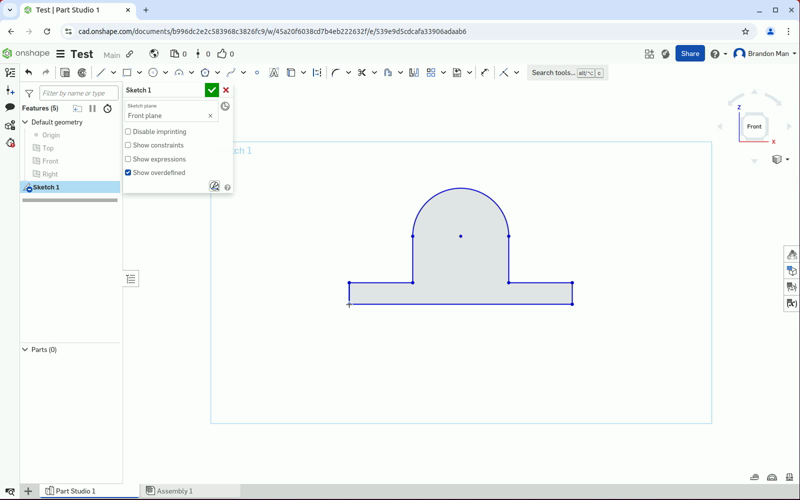
mouse_move(459, 236)
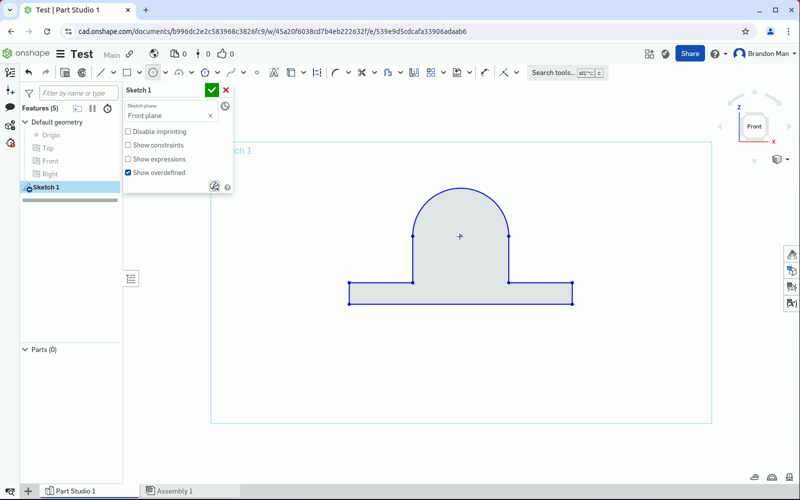
scroll(6)
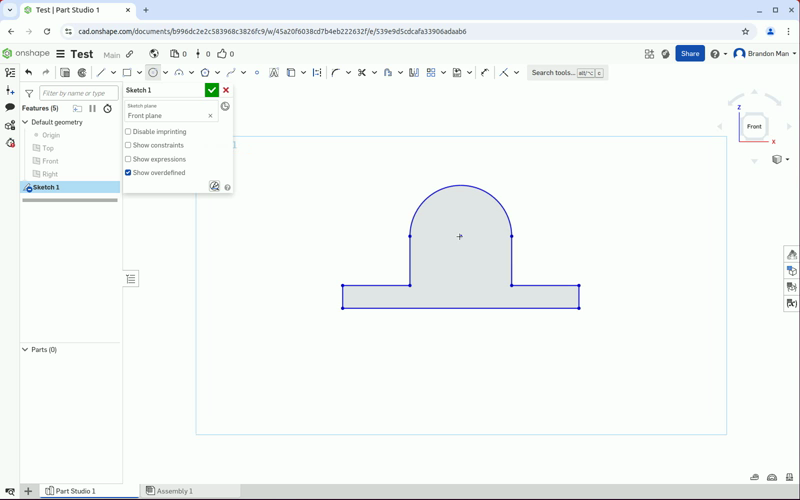
scroll(6)
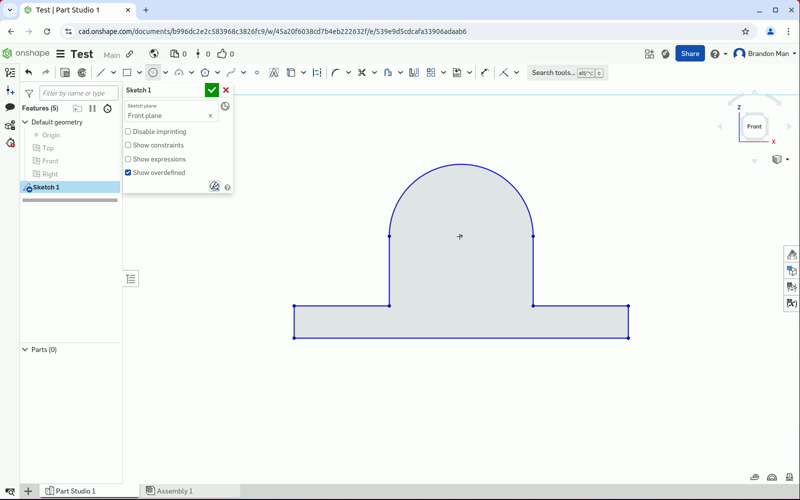
scroll(6)
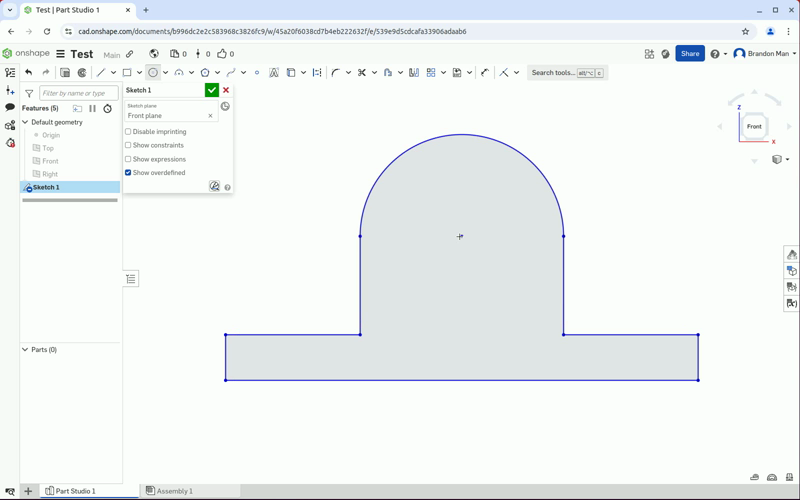
scroll(6)
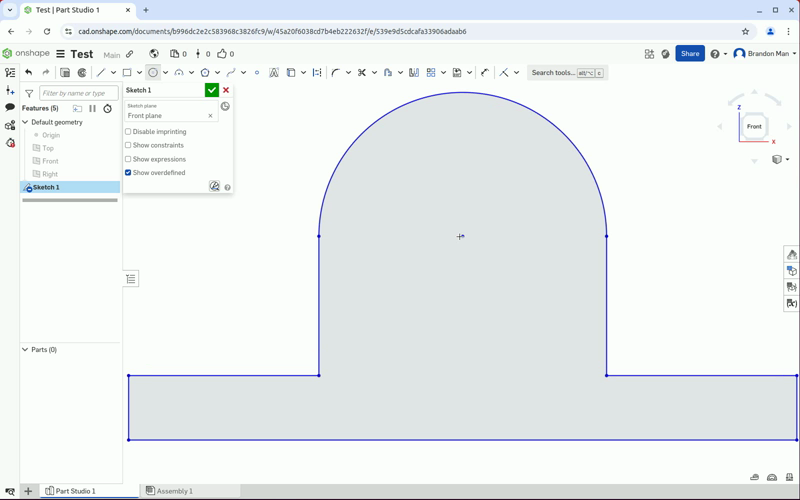
scroll(6)
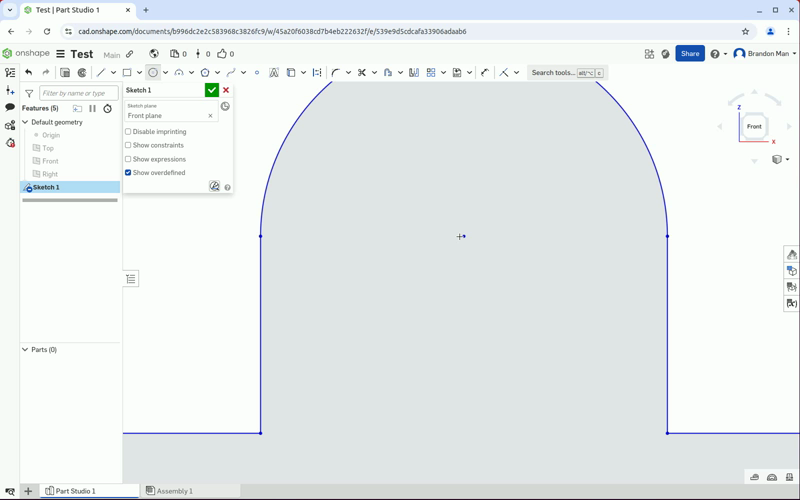
scroll(6)
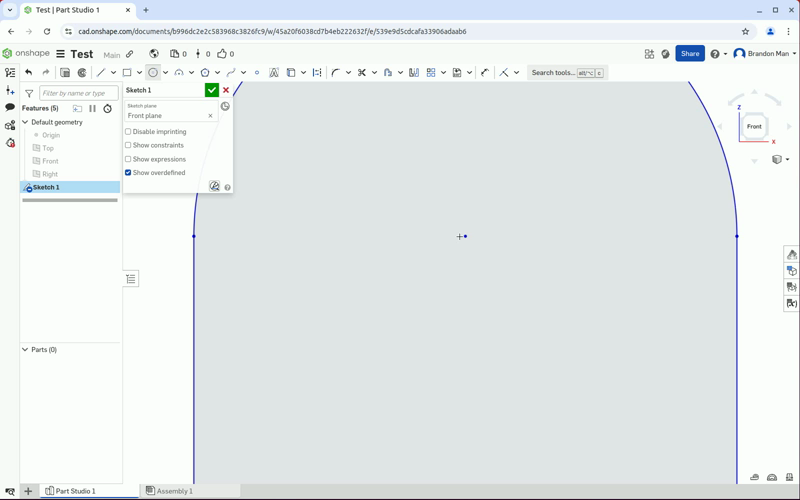
scroll(6)
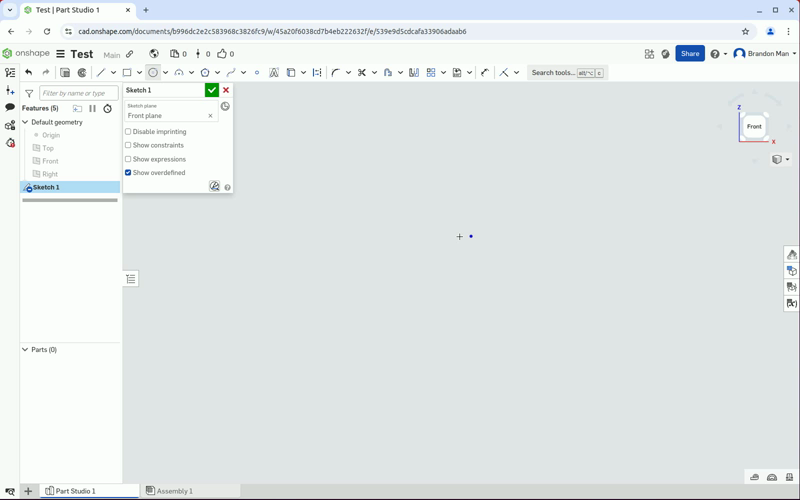
click(459, 236)
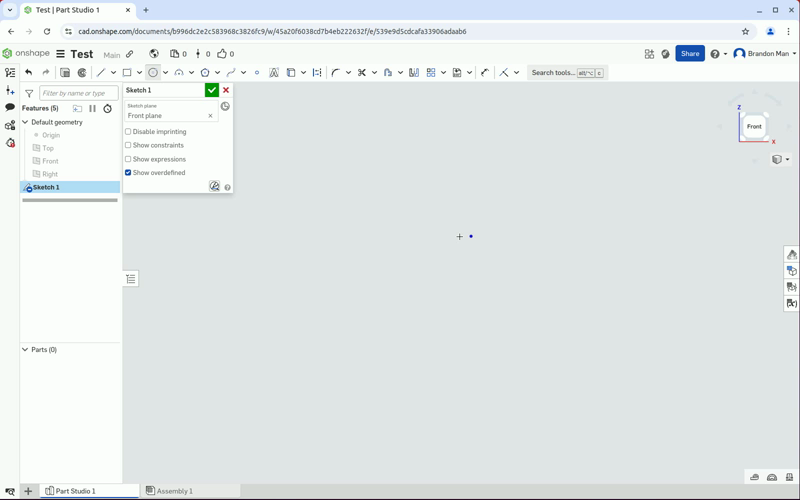
scroll(-6)
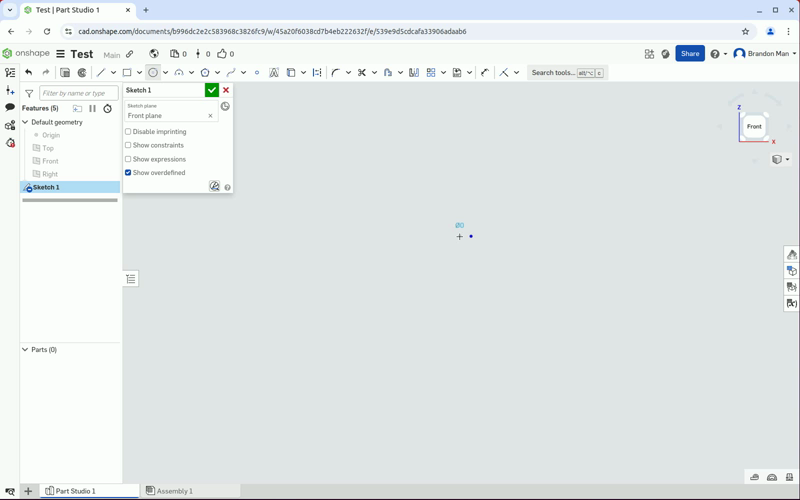
scroll(-6)
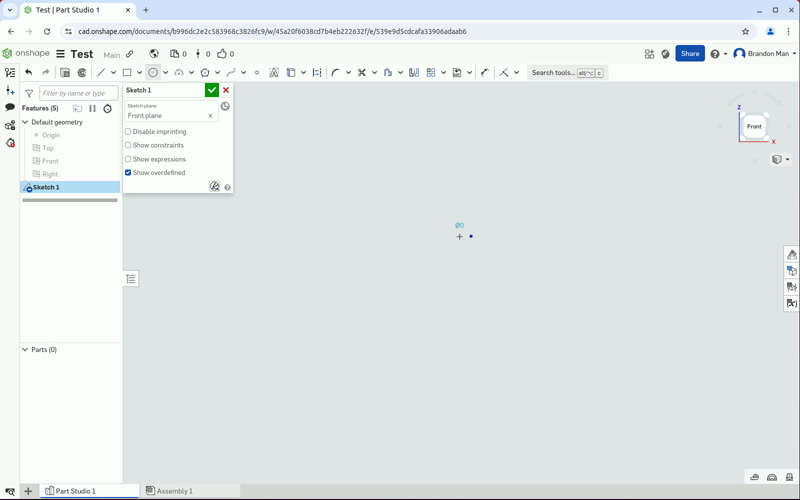
scroll(-6)
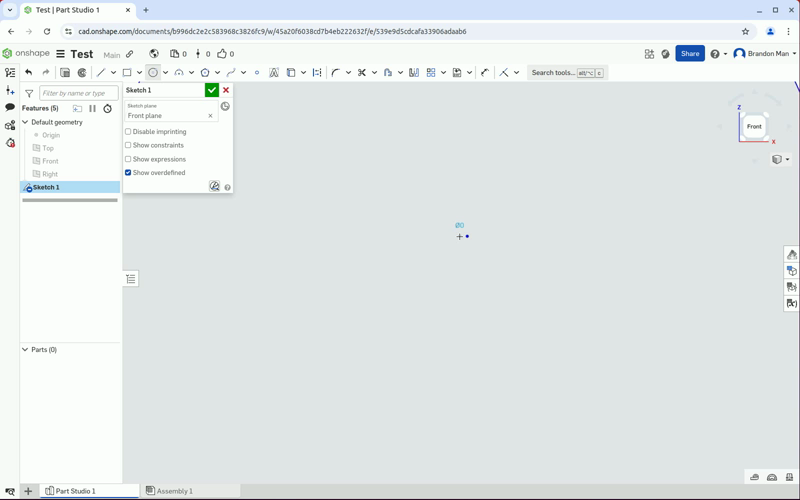
scroll(-6)
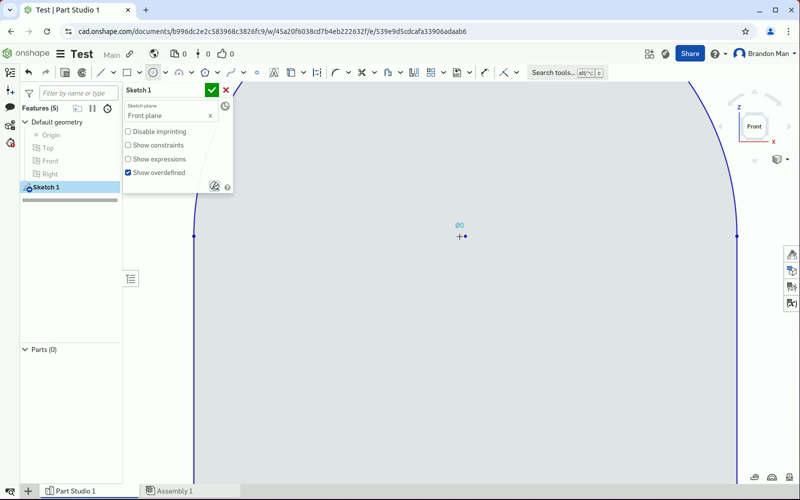
scroll(-6)
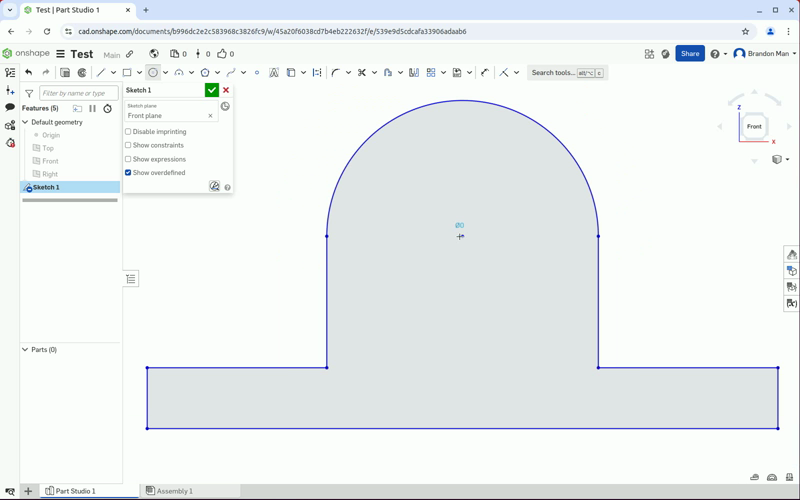
scroll(-6)
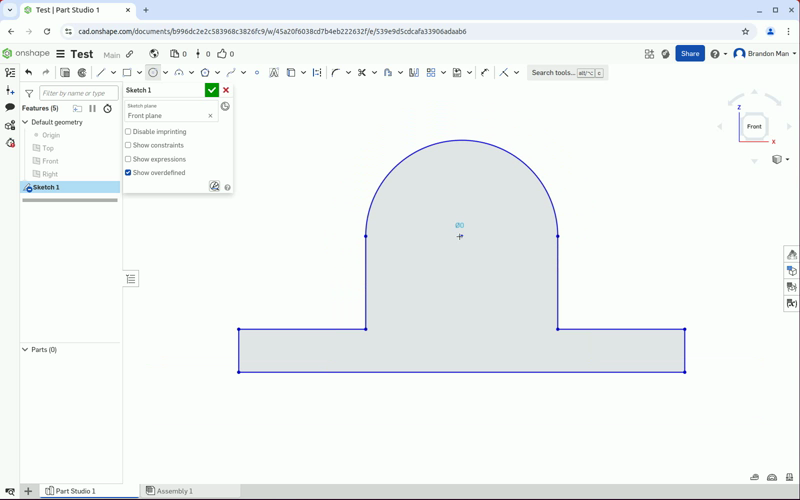
scroll(-6)
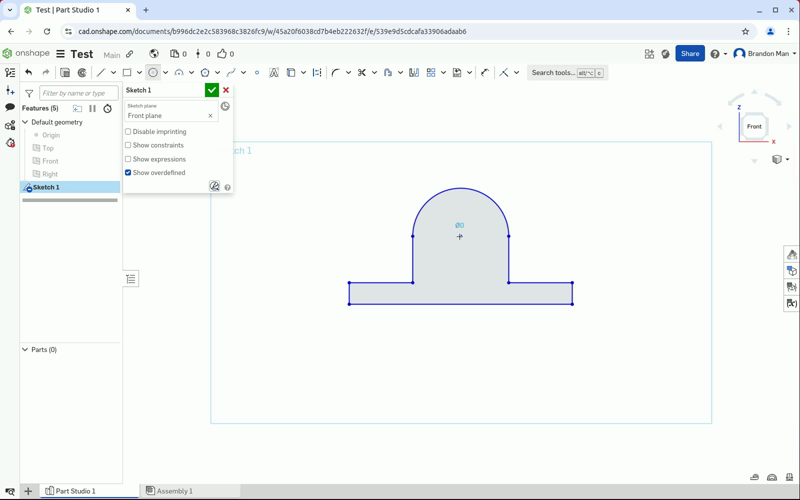
key_up(shift)
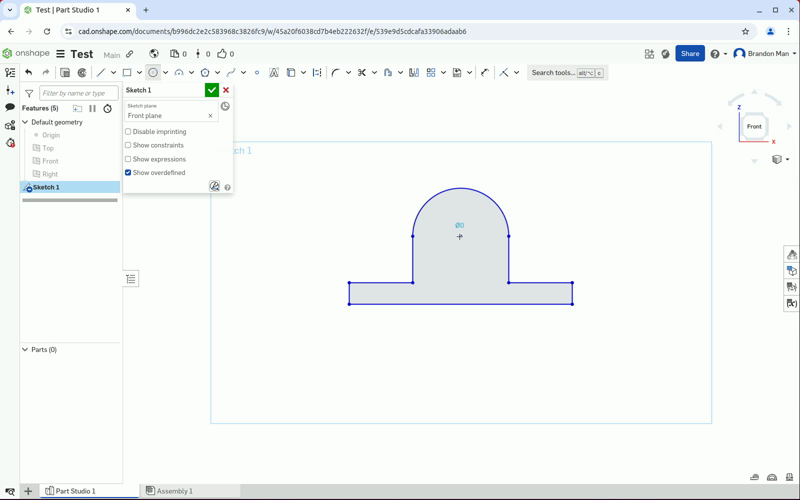
mouse_move(482, 236)
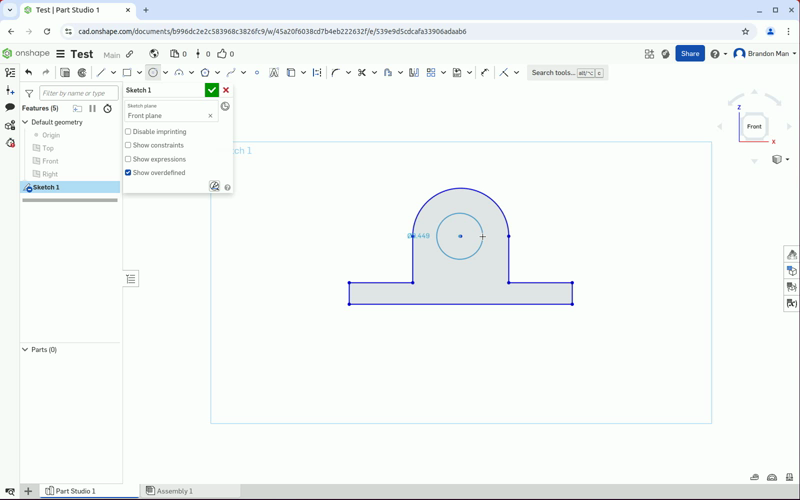
click(482, 236)
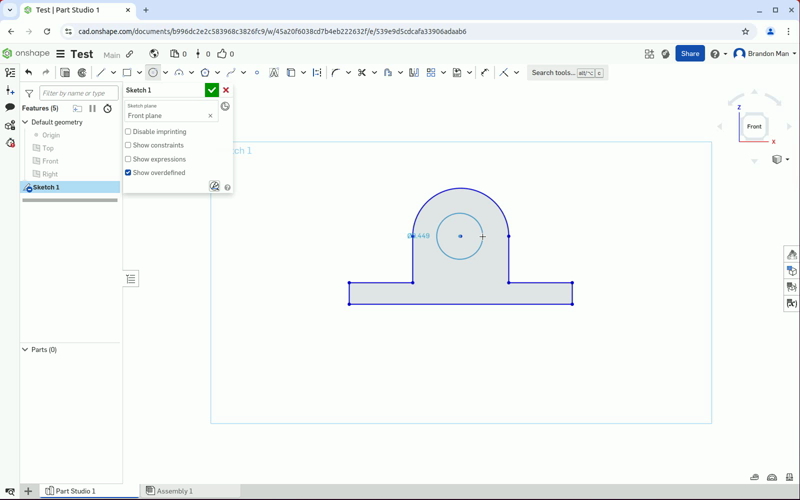
key(esc)
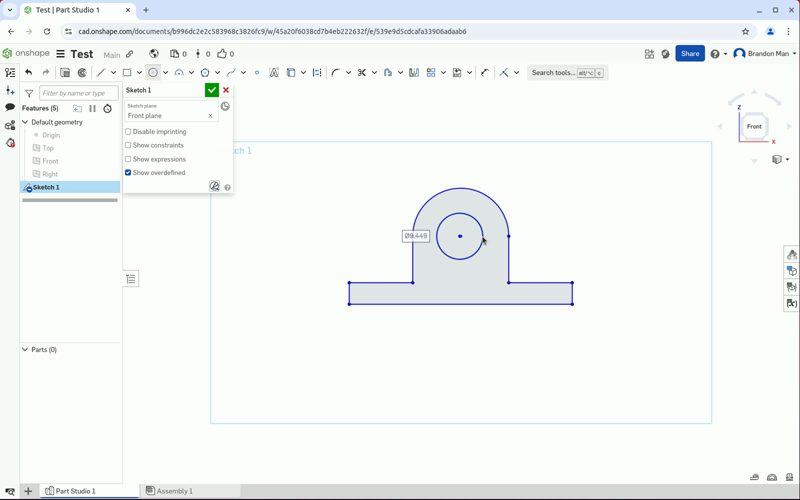
mouse_move(454, 279)
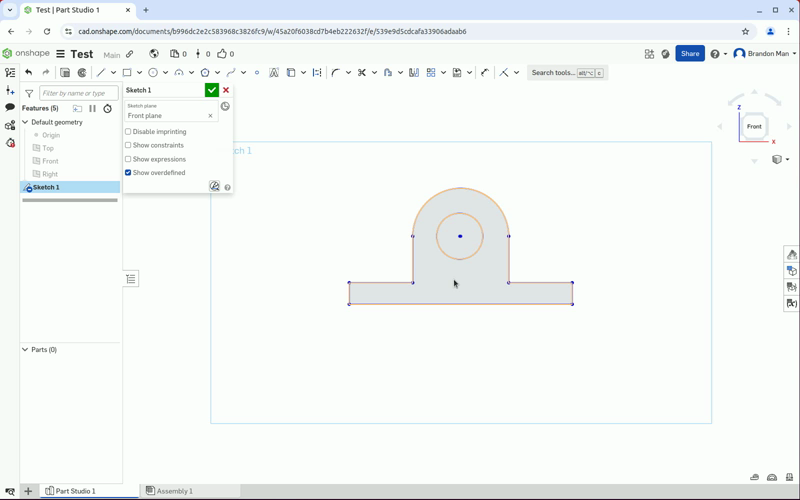
click(454, 279)
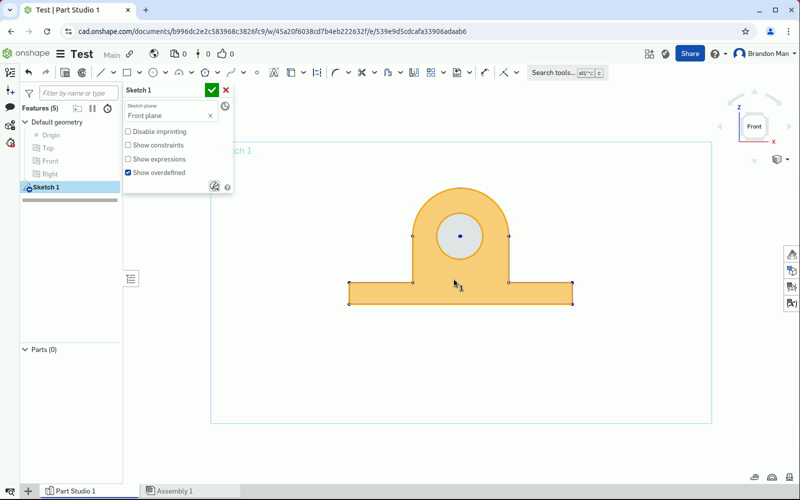
mouse_move(73, 352)
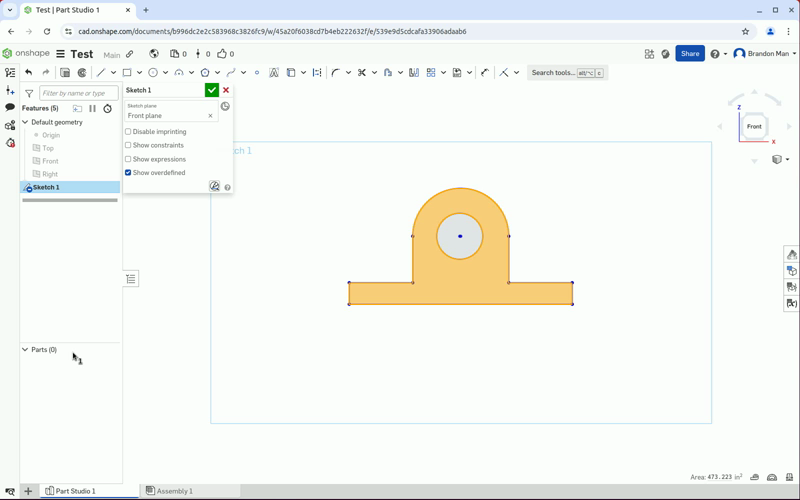
key(shift+y)
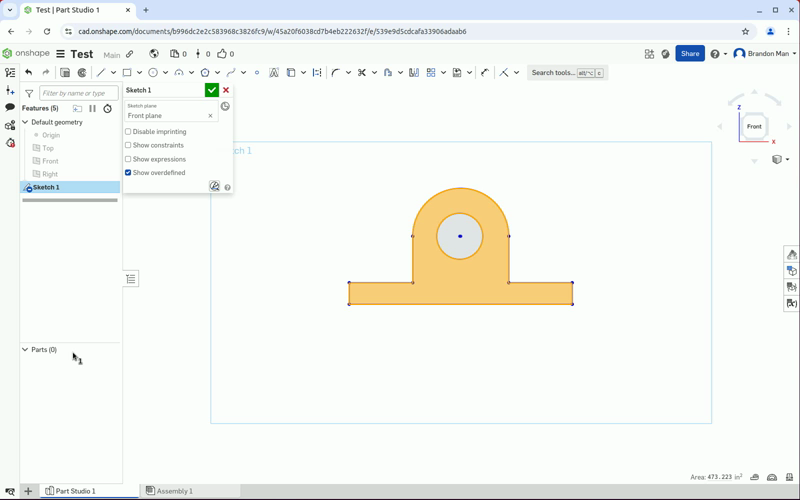
key(shift+e)
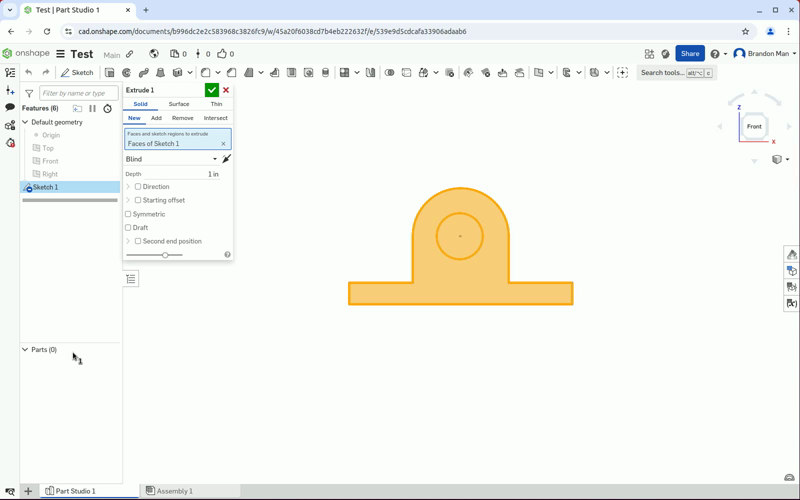
mouse_move(143, 106)
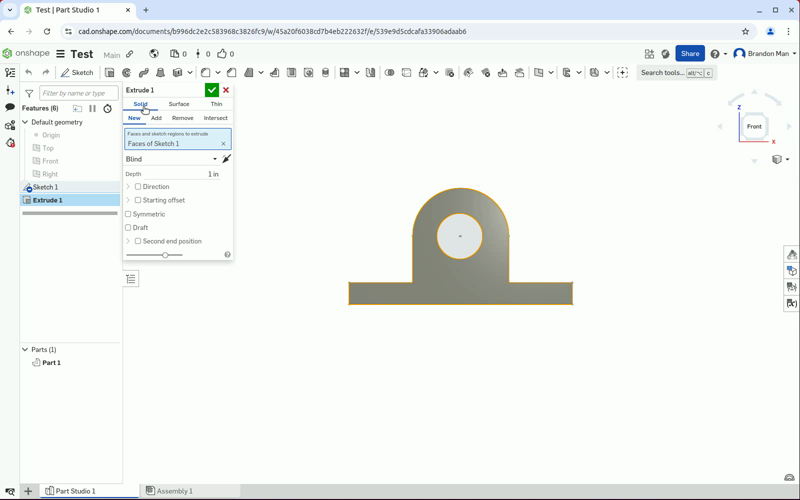
click(143, 106)
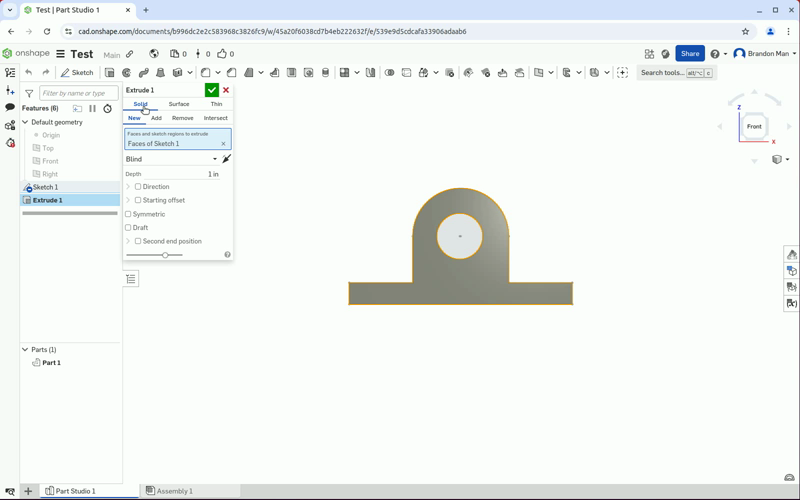
mouse_move(137, 120)
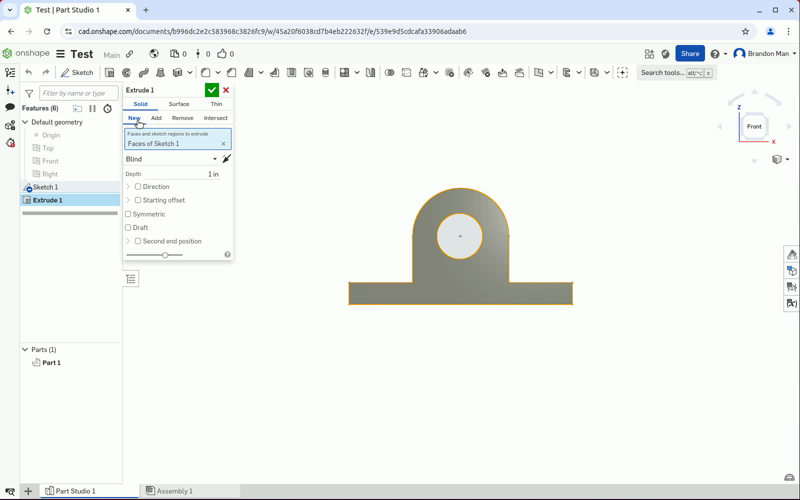
click(137, 120)
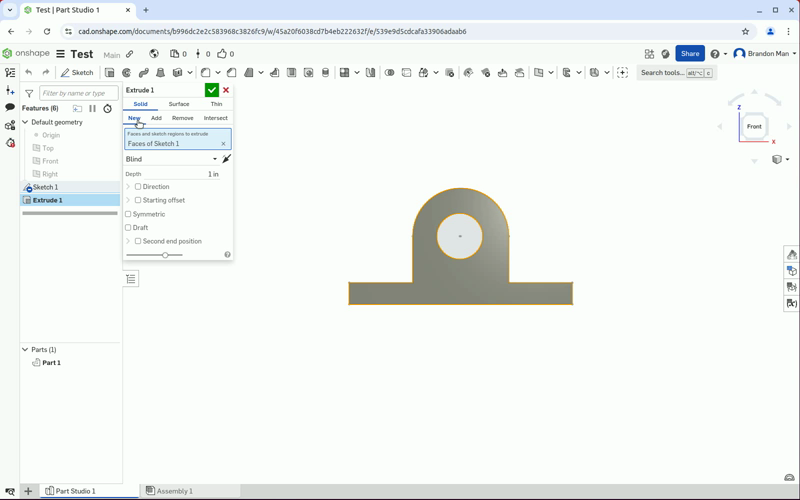
key(tab, 4)
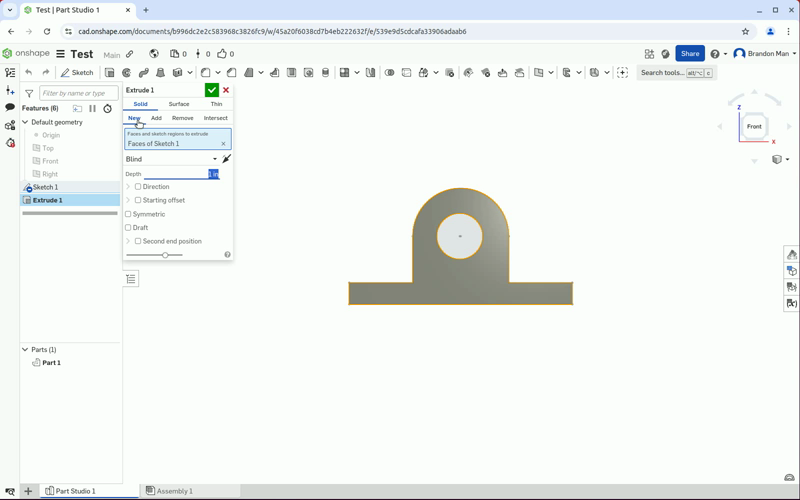
text(17.572)
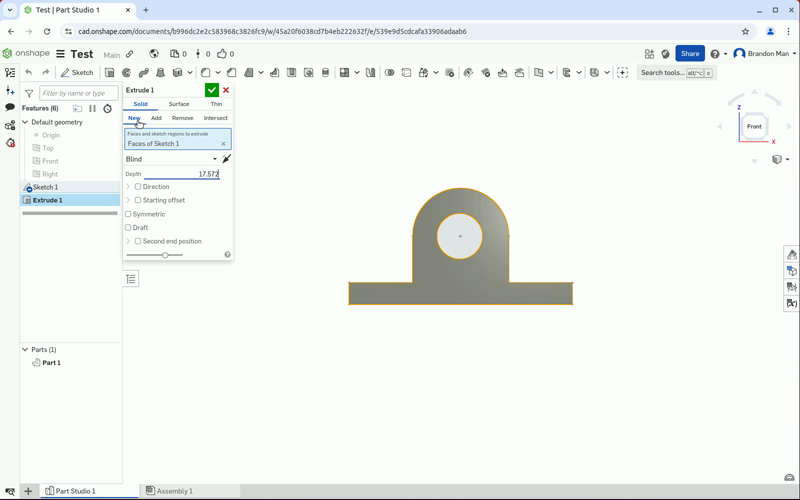
key(enter)
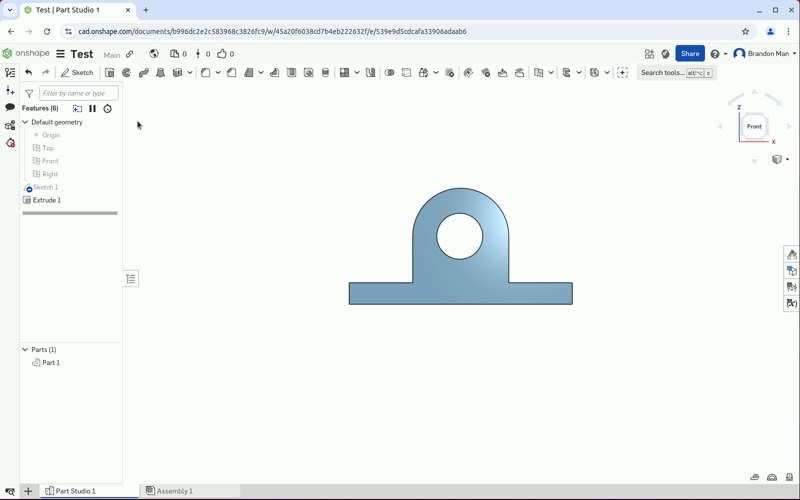
key(shift+h)
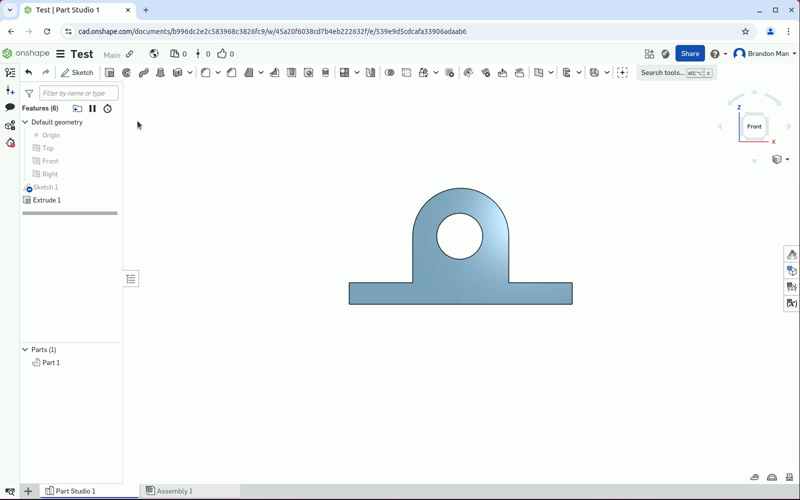
key(shift+h)
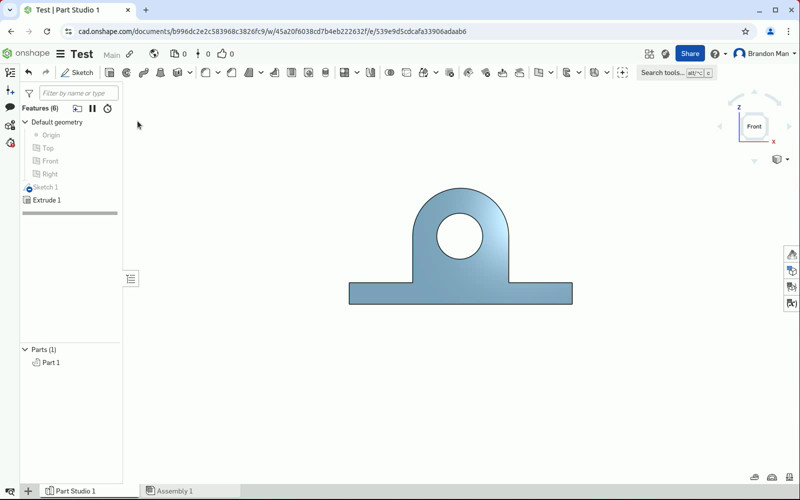
mouse_move(73, 189)
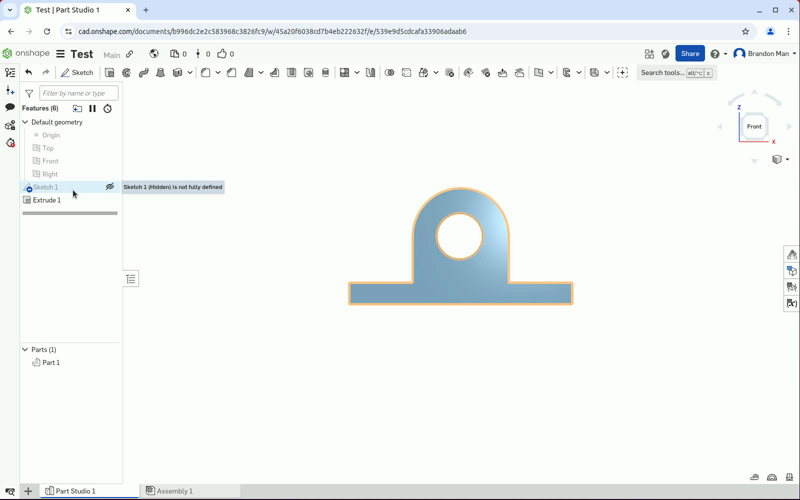
click(73, 189)
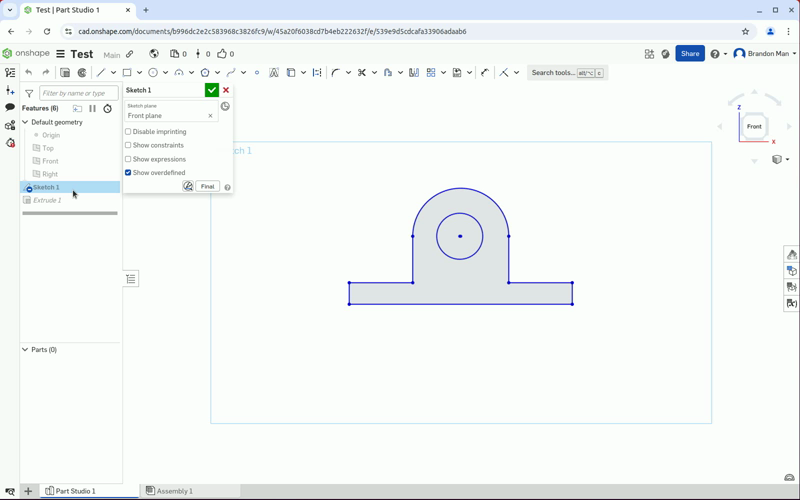
mouse_move(229, 92)
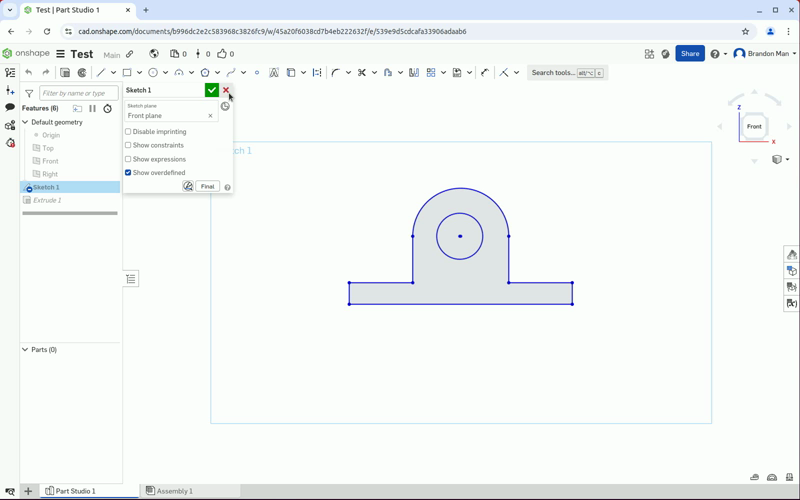
click(229, 92)
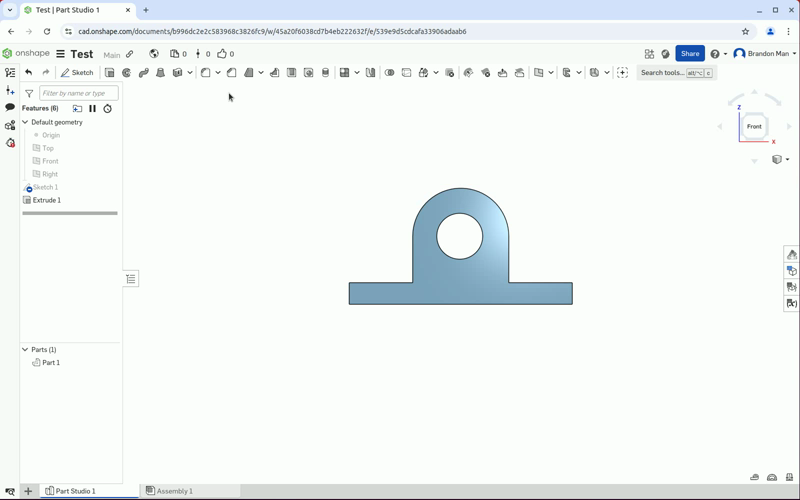
mouse_move(73, 352)
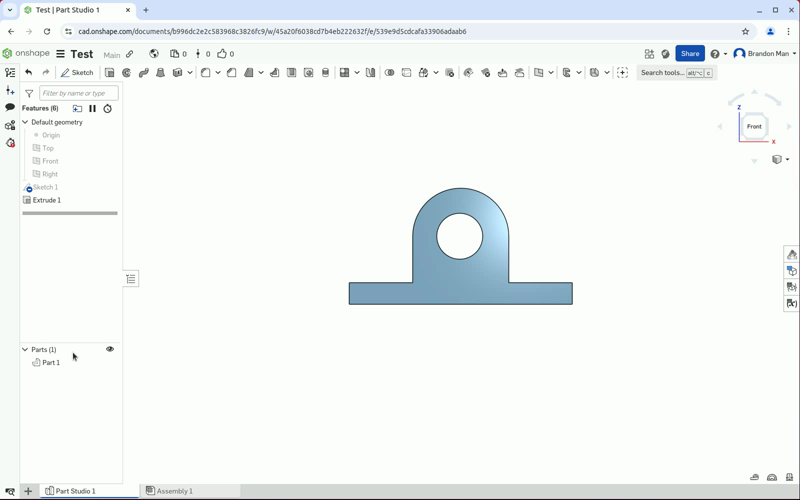
key(y)
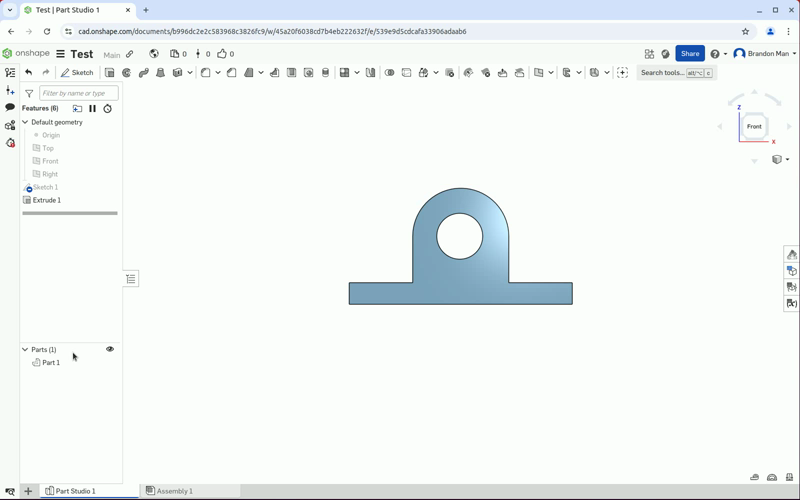
key(shift+p)
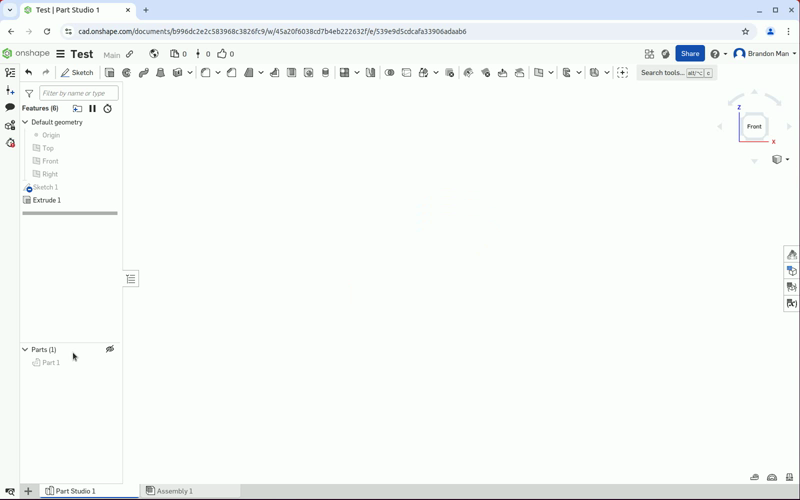
key(space)
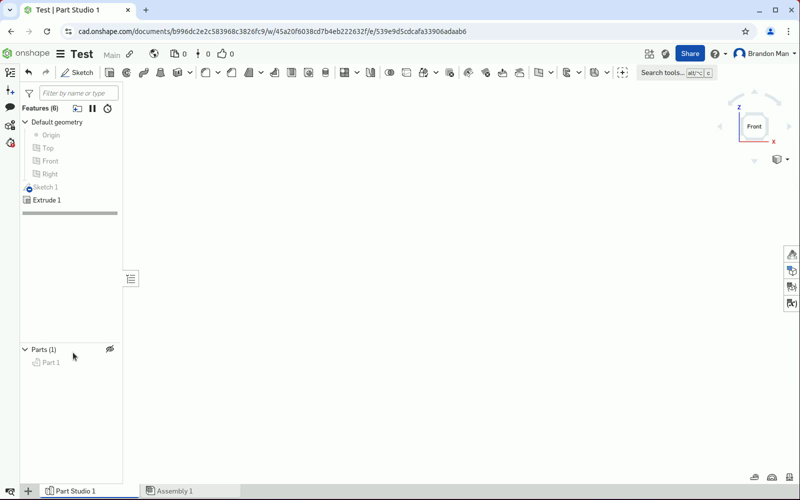
key_down(shift)
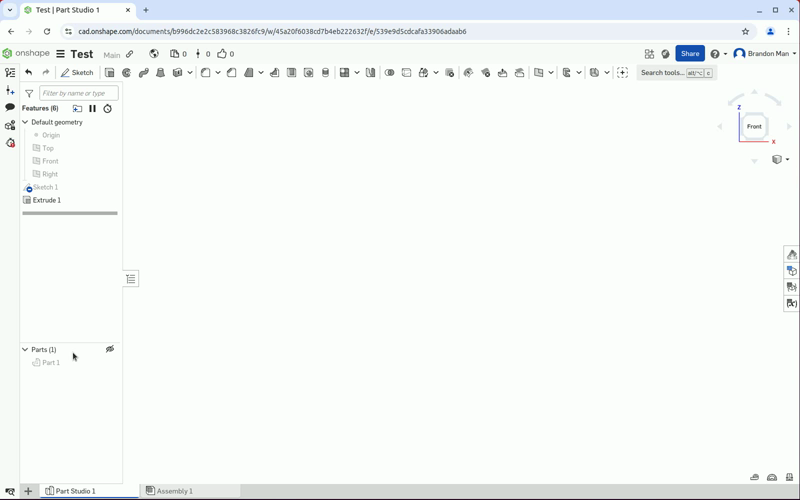
key(down)
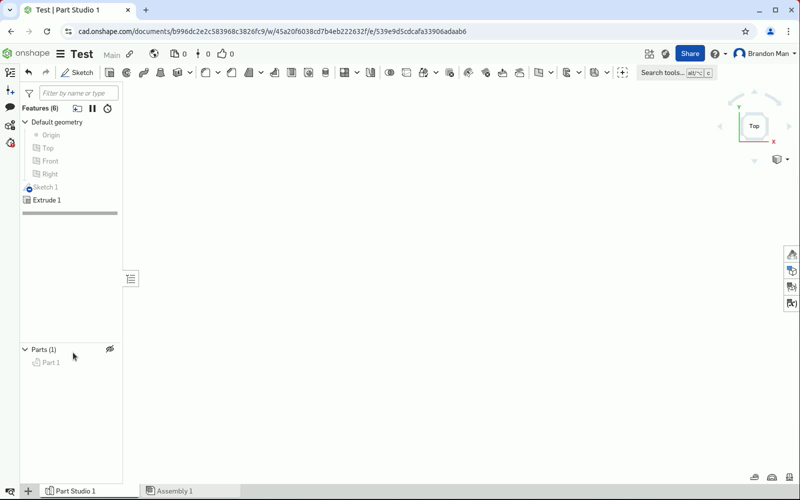
key_up(shift)
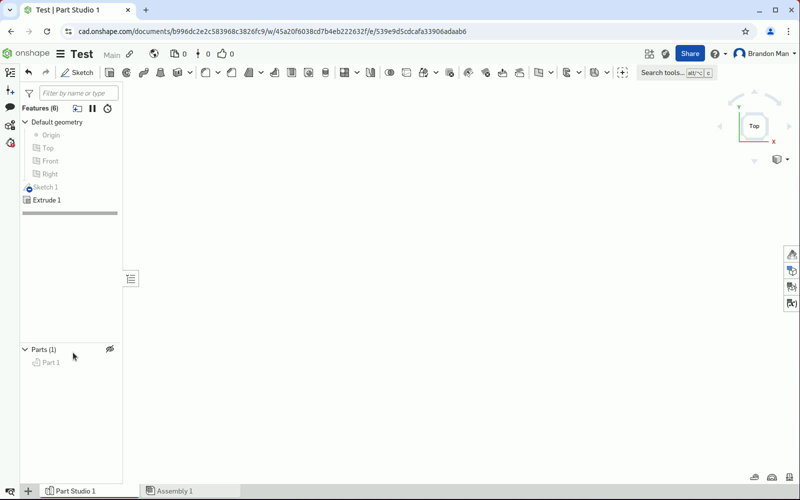
mouse_move(73, 352)
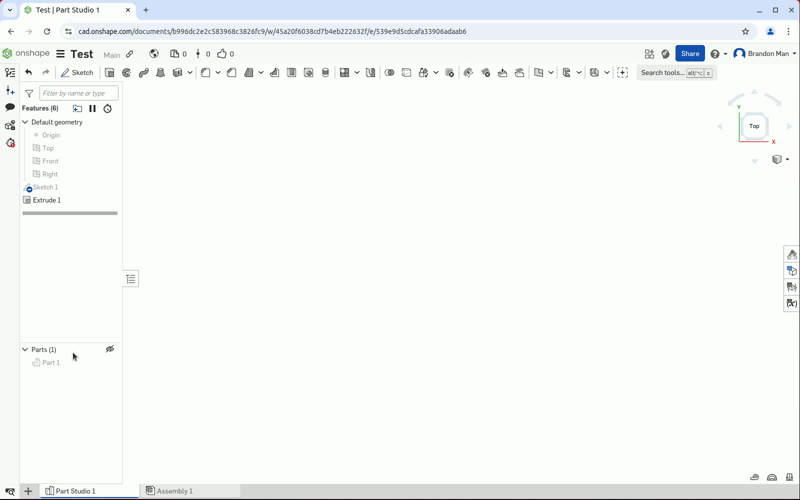
key(shift+y)
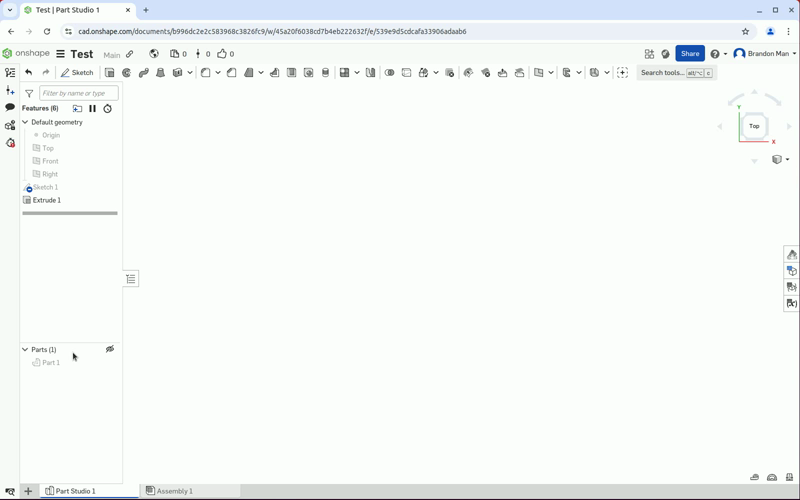
key(shift+s)
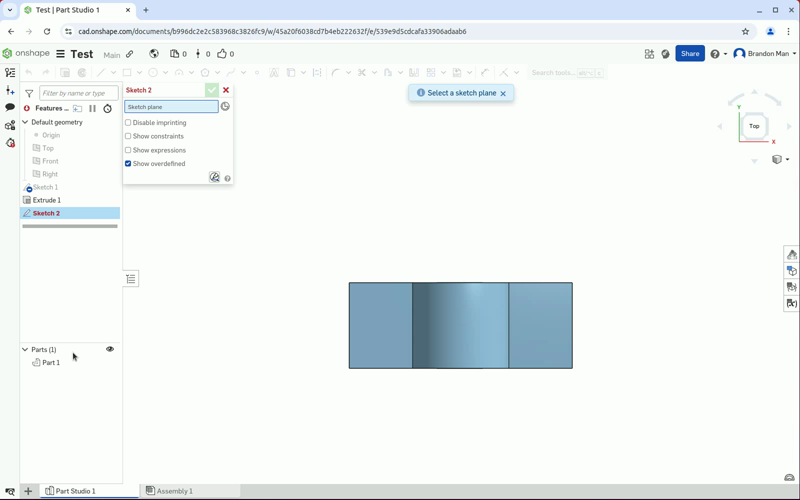
mouse_move(73, 150)
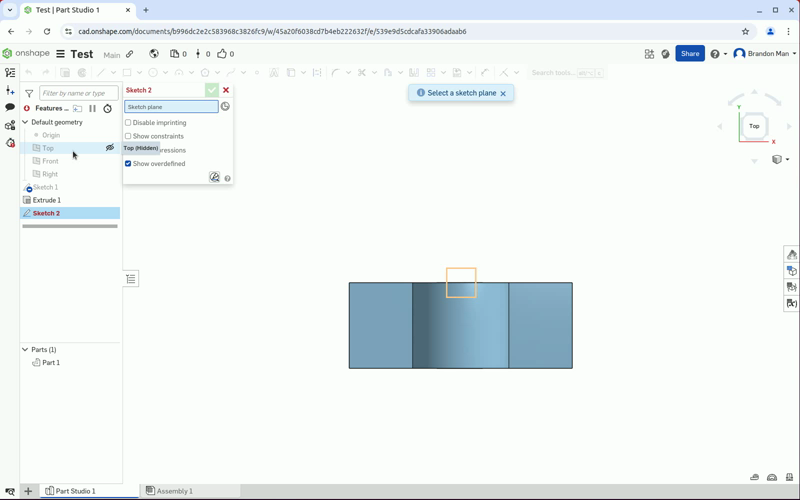
click(73, 150)
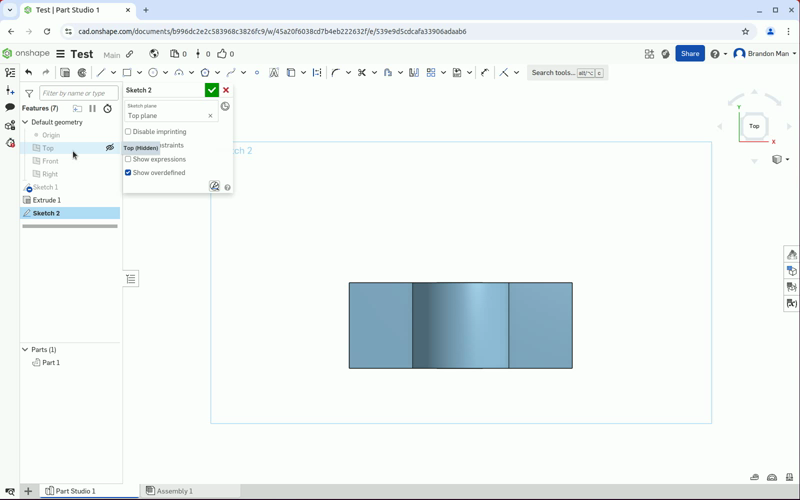
mouse_move(73, 352)
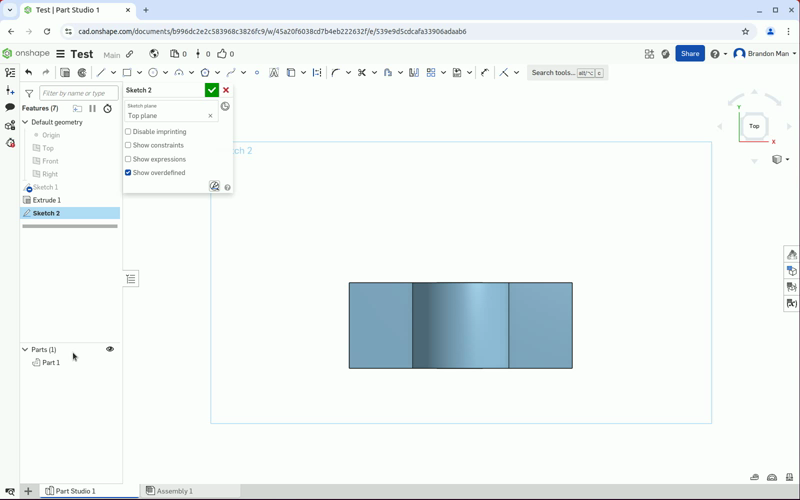
key(y)
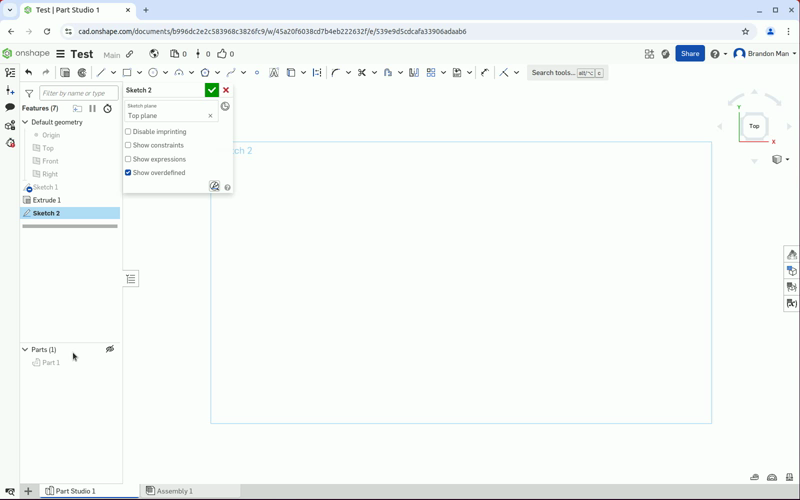
key(c)
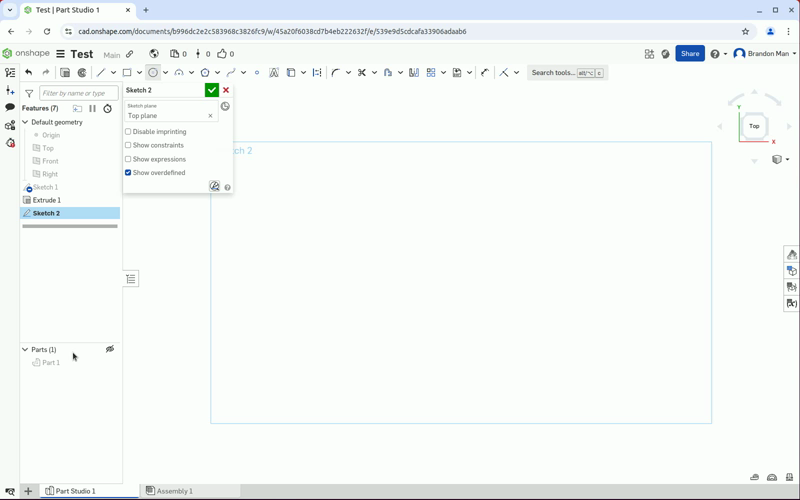
key_down(shift)
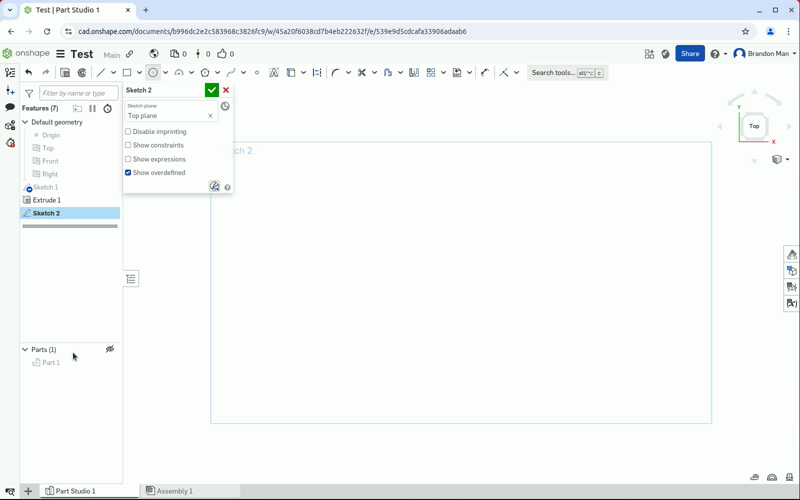
mouse_move(380, 325)
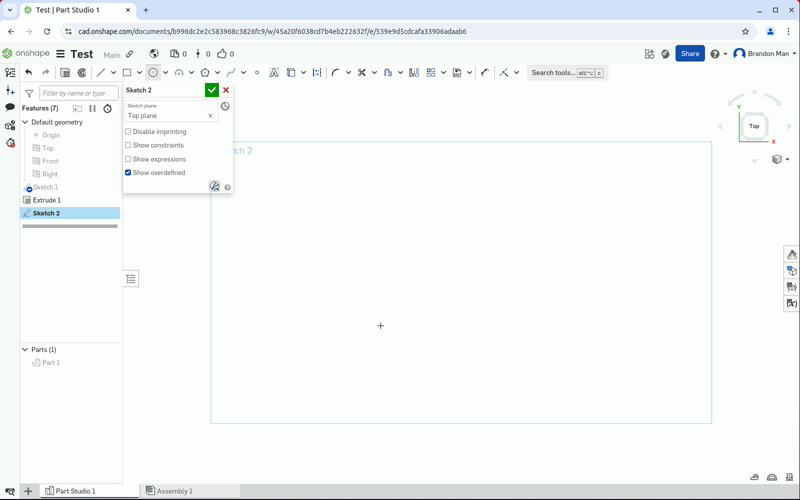
click(380, 325)
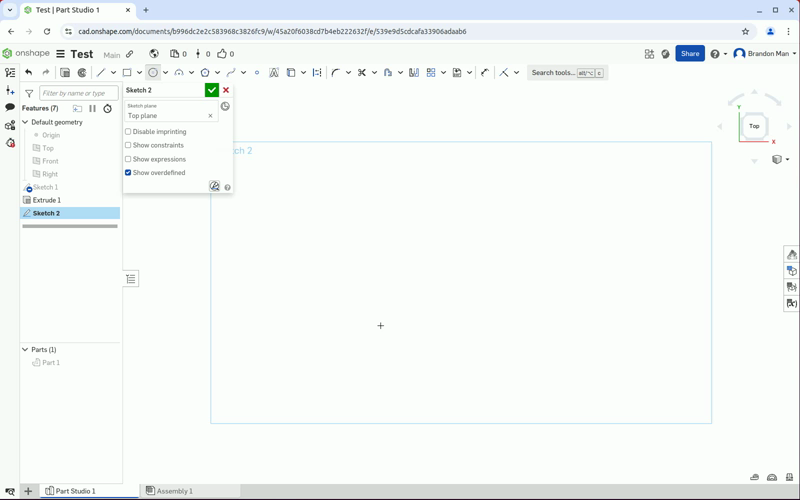
key_up(shift)
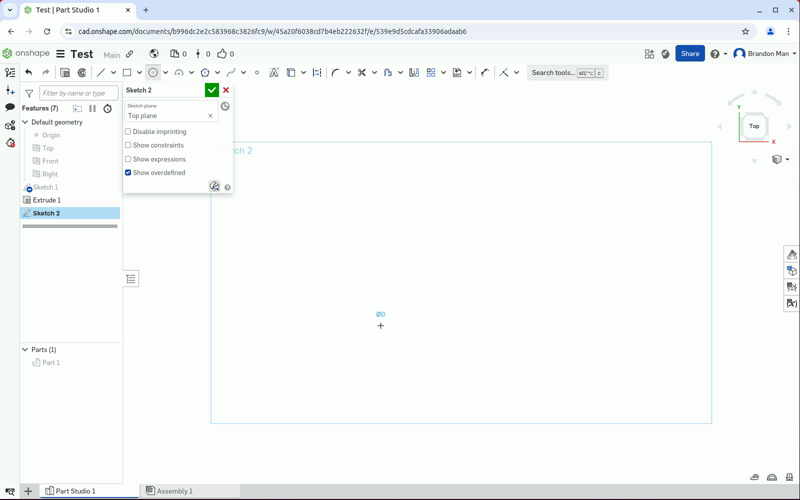
mouse_move(395, 325)
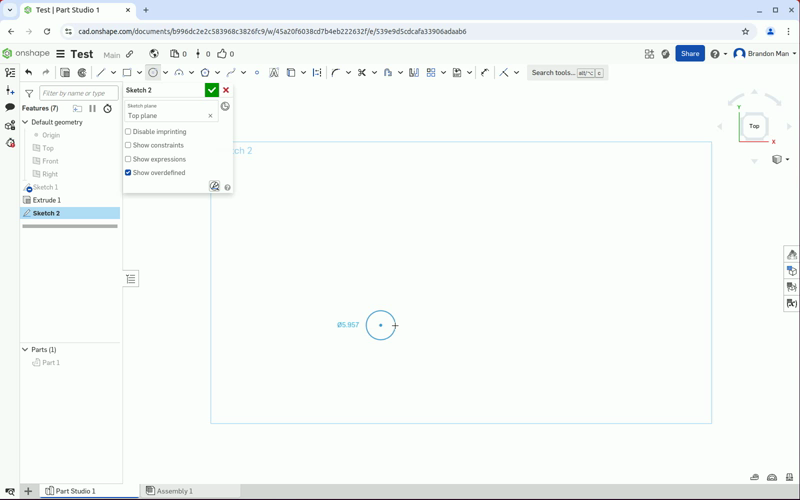
click(395, 325)
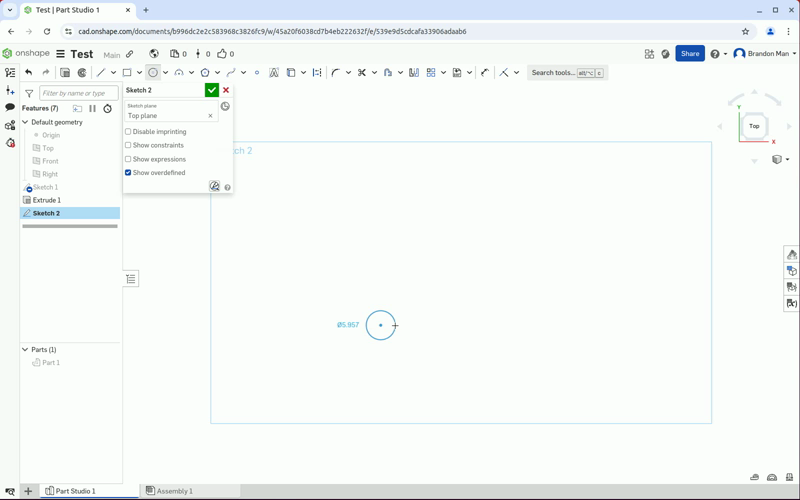
key(esc)
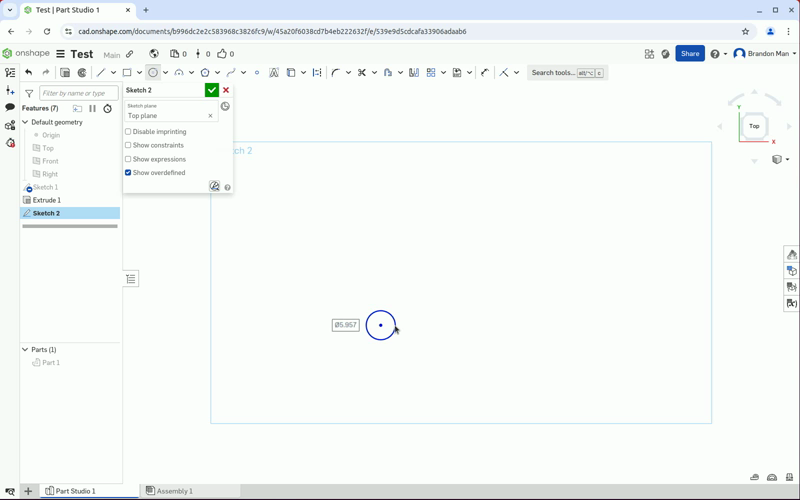
mouse_move(391, 316)
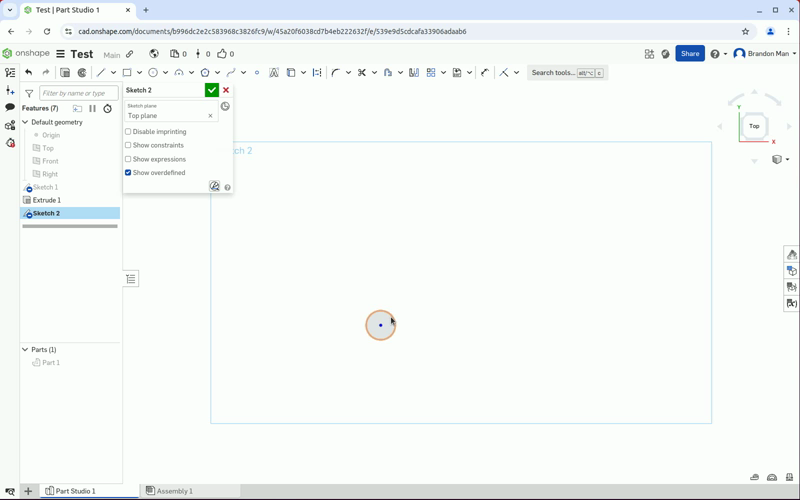
scroll(6)
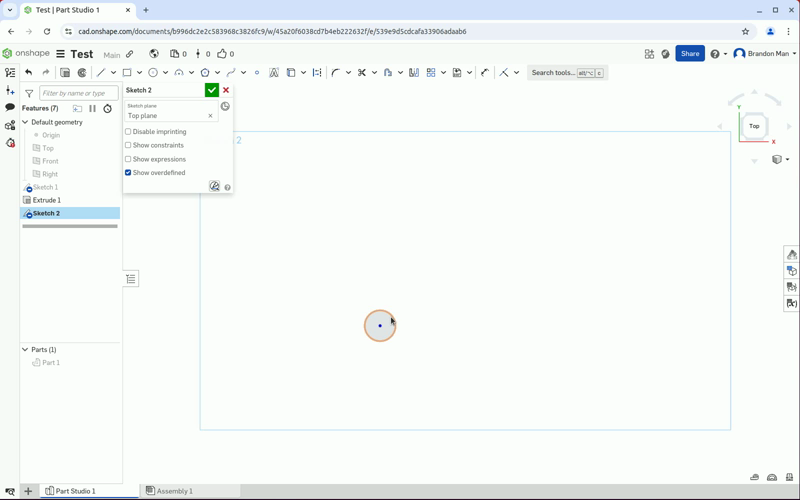
scroll(6)
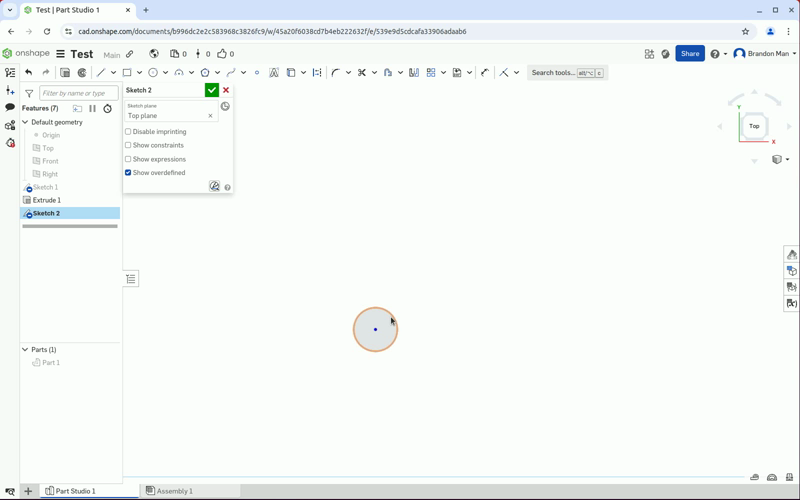
scroll(6)
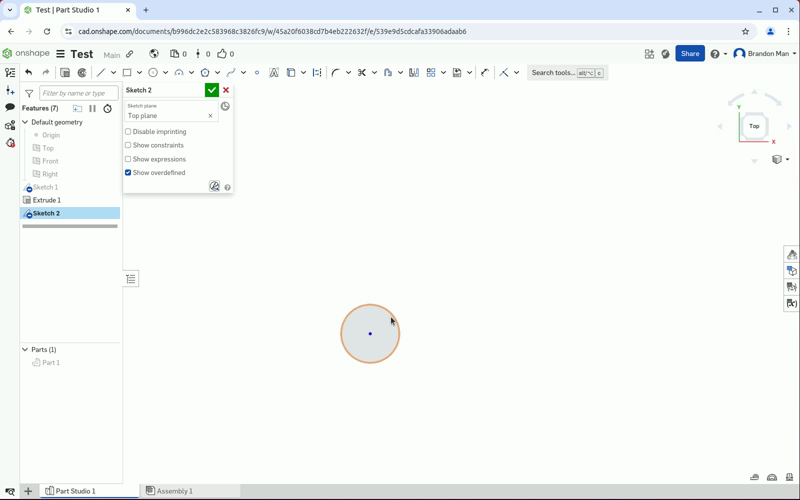
scroll(6)
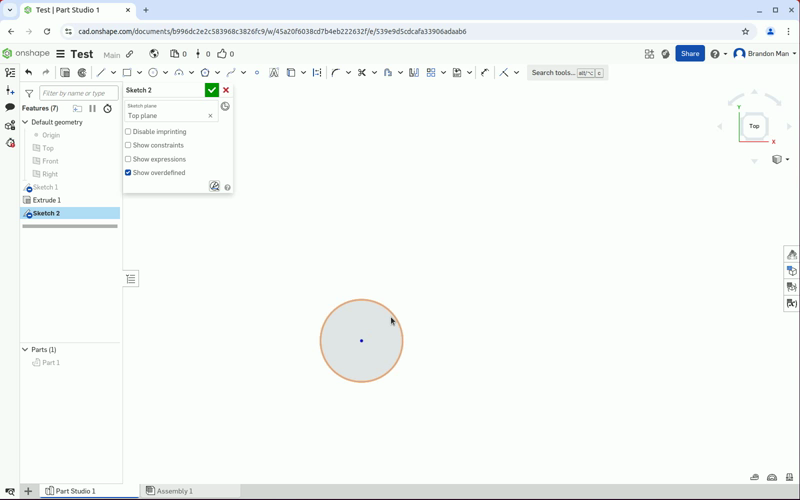
scroll(6)
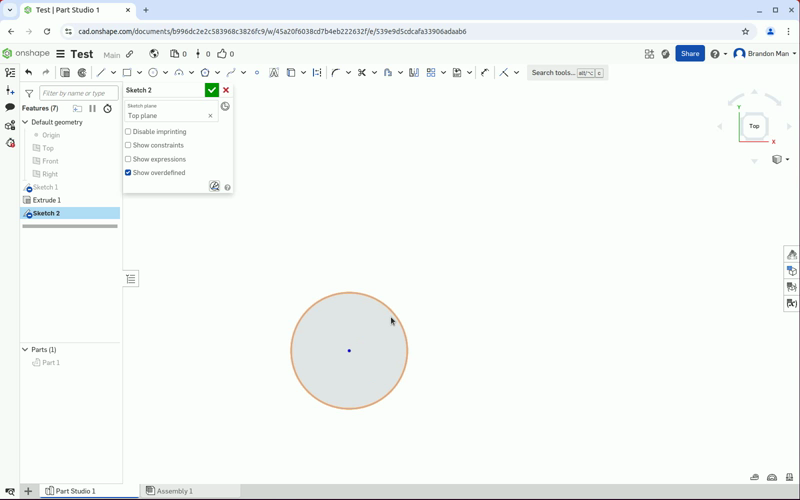
scroll(6)
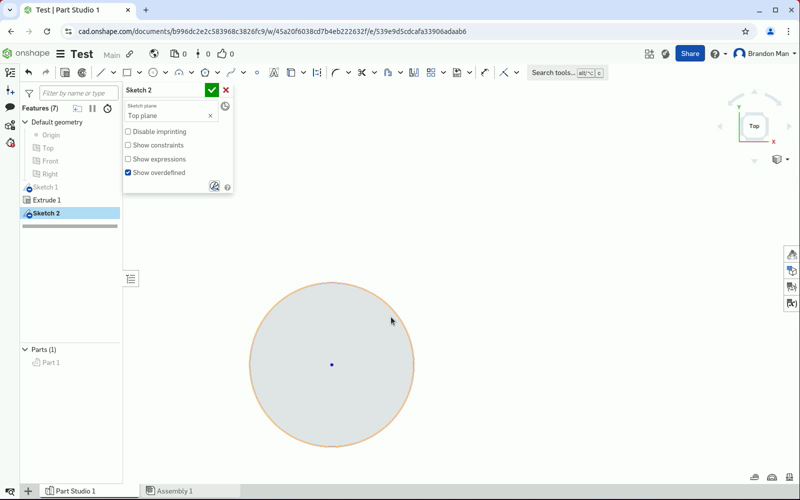
scroll(6)
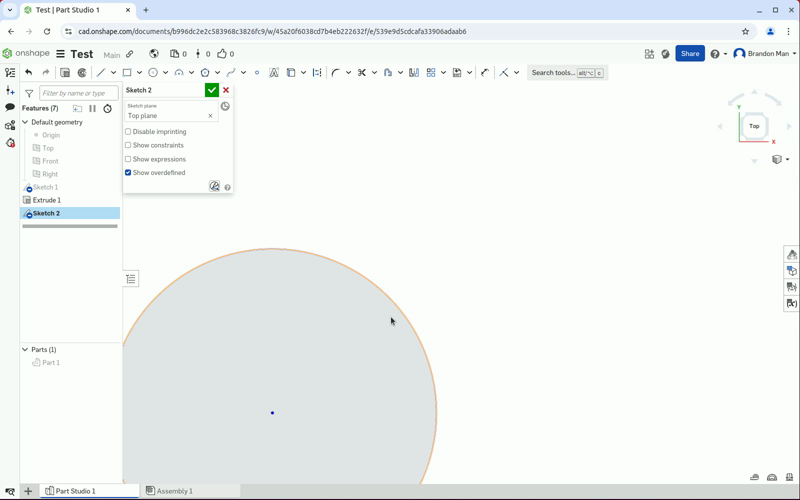
click(391, 316)
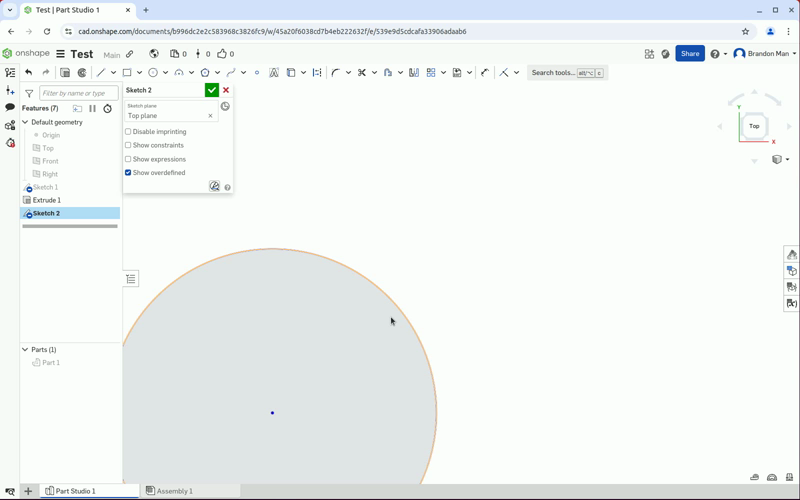
scroll(-6)
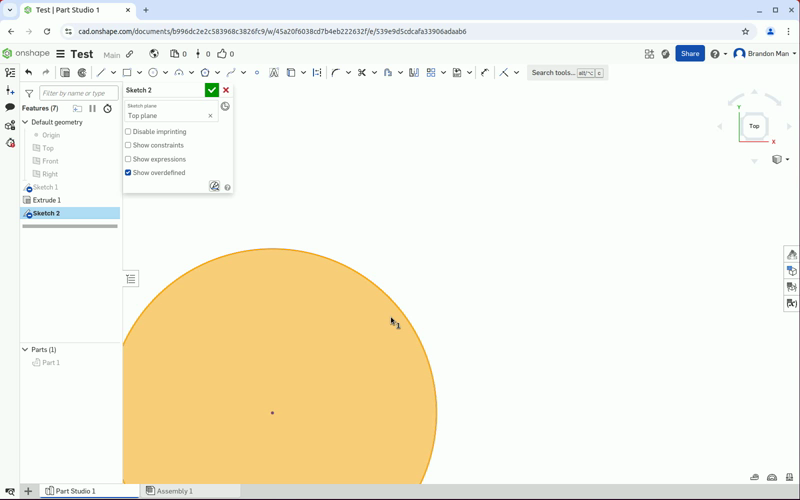
scroll(-6)
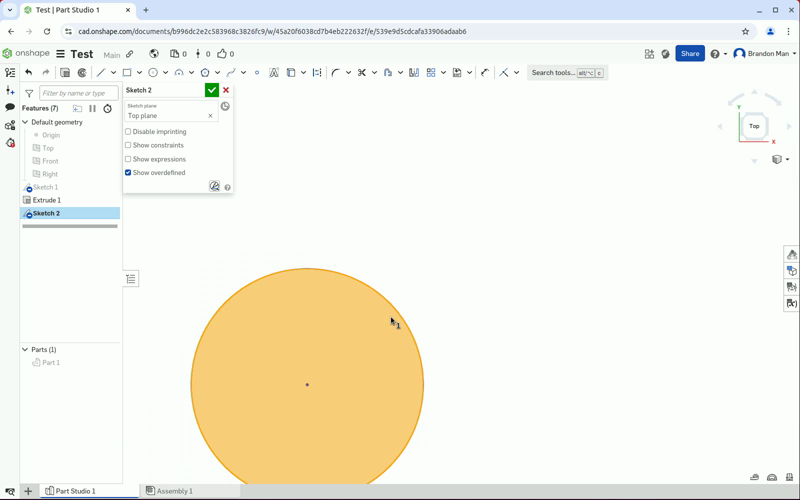
scroll(-6)
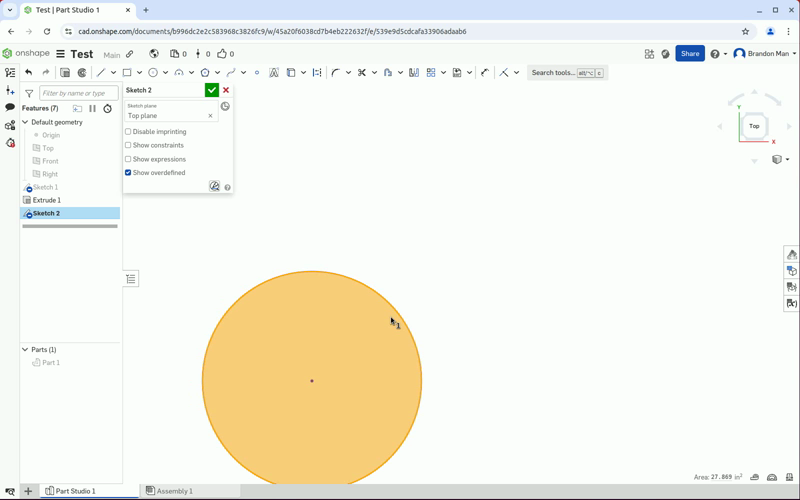
scroll(-6)
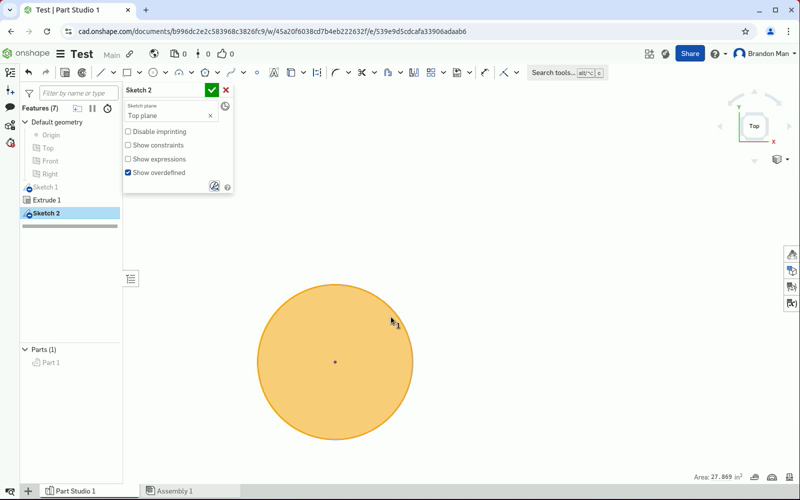
scroll(-6)
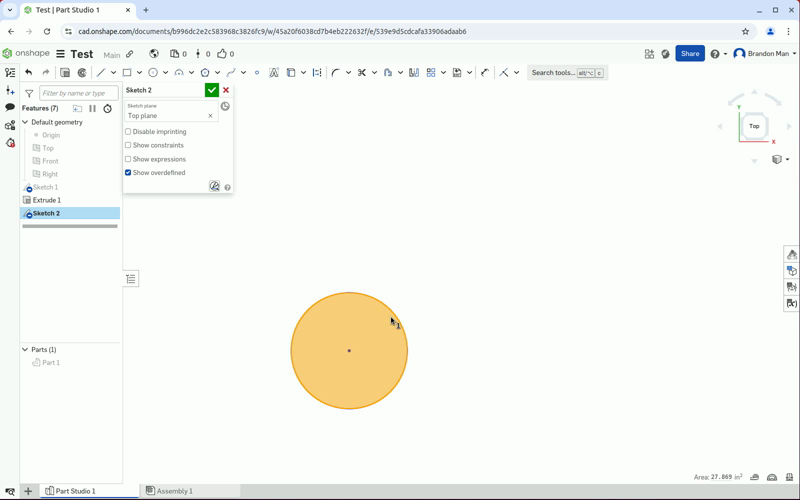
scroll(-6)
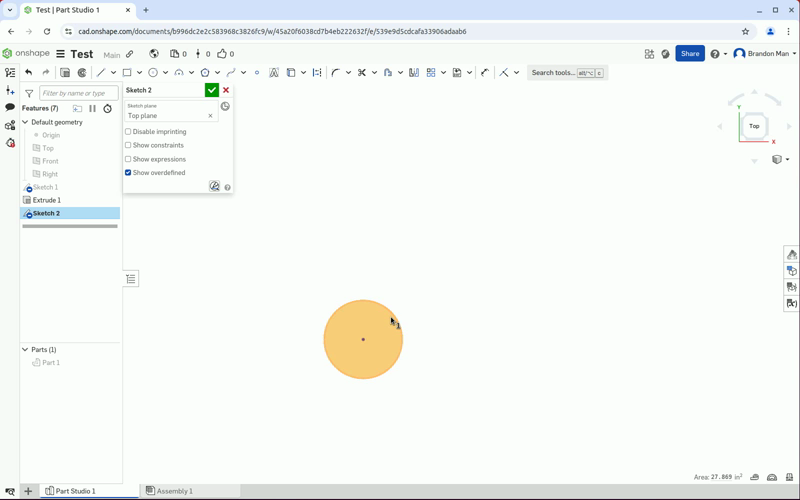
scroll(-6)
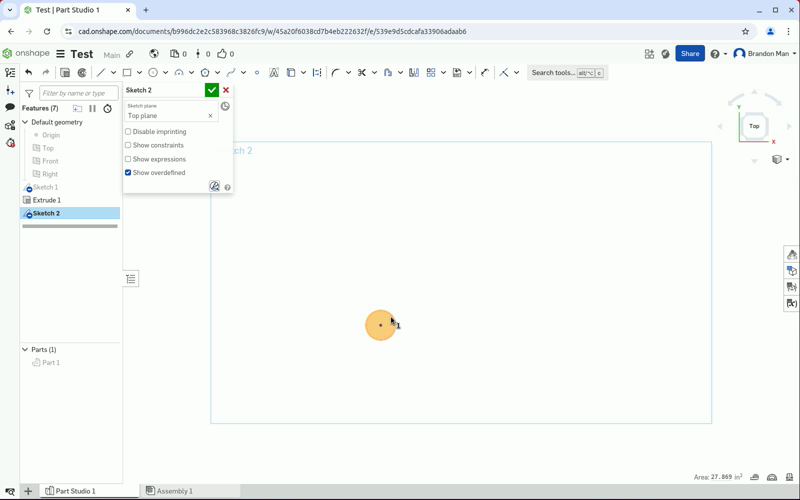
mouse_move(73, 352)
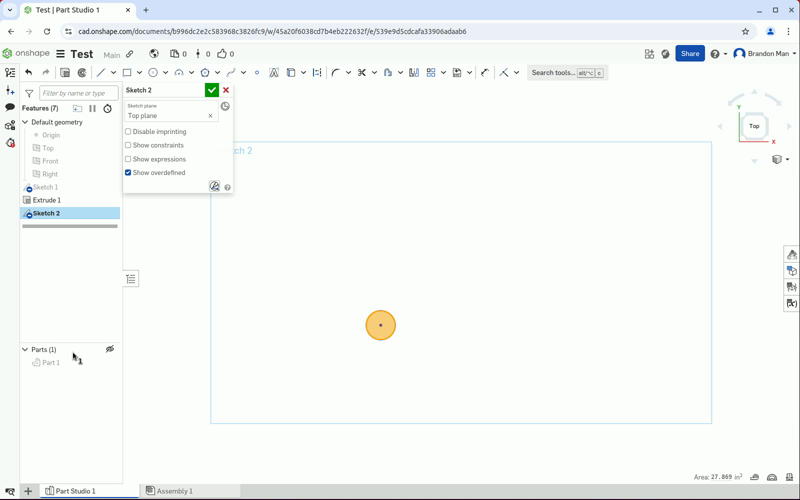
key(shift+y)
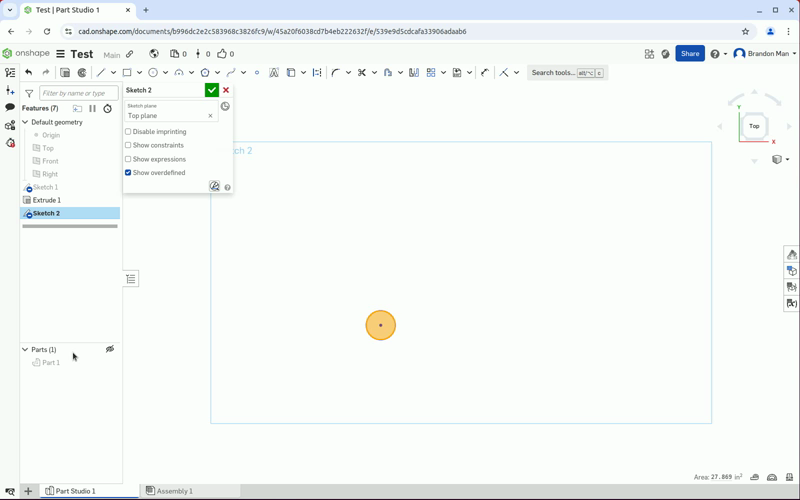
key(shift+e)
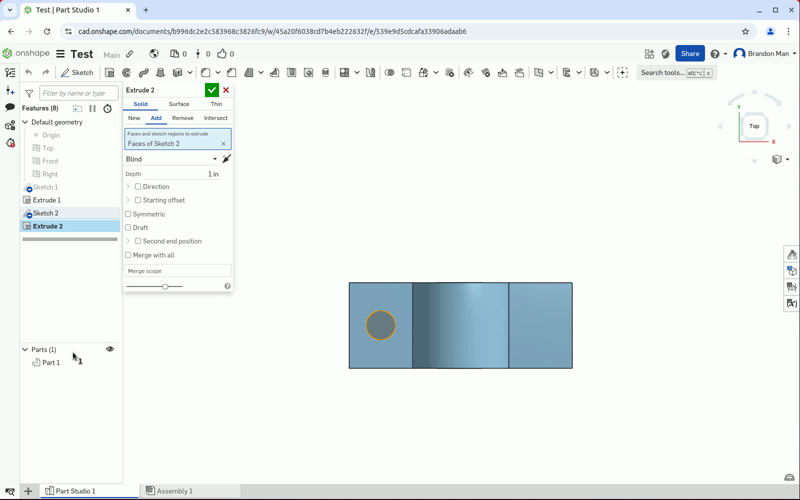
mouse_move(143, 106)
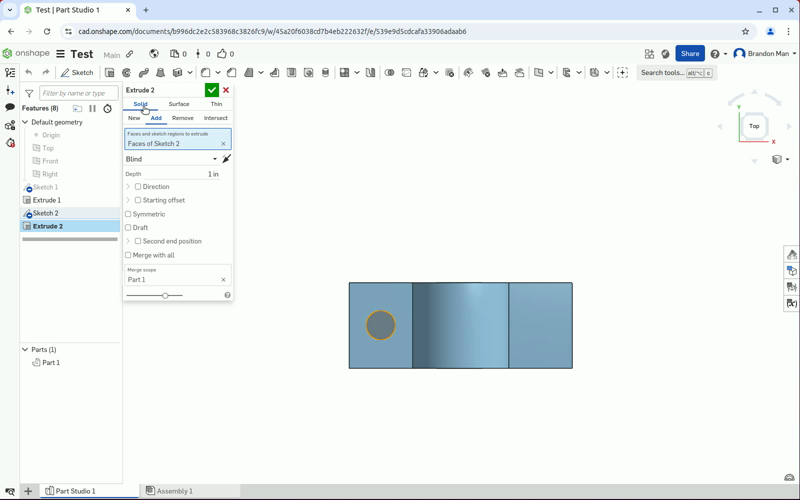
click(143, 106)
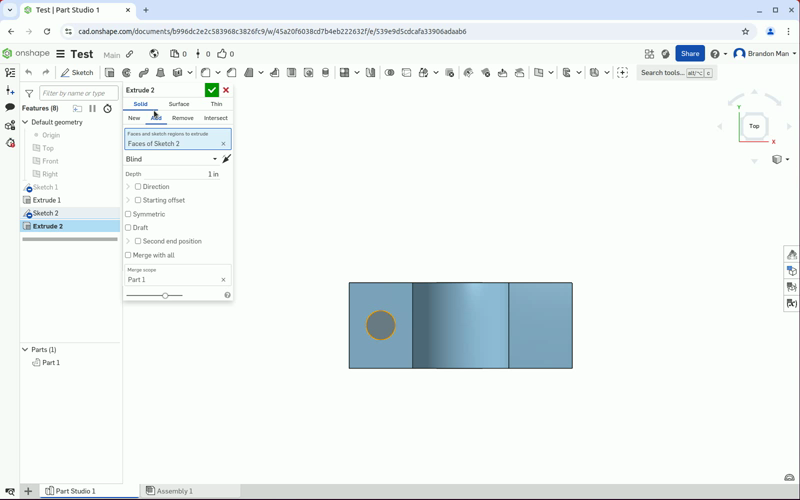
mouse_move(186, 120)
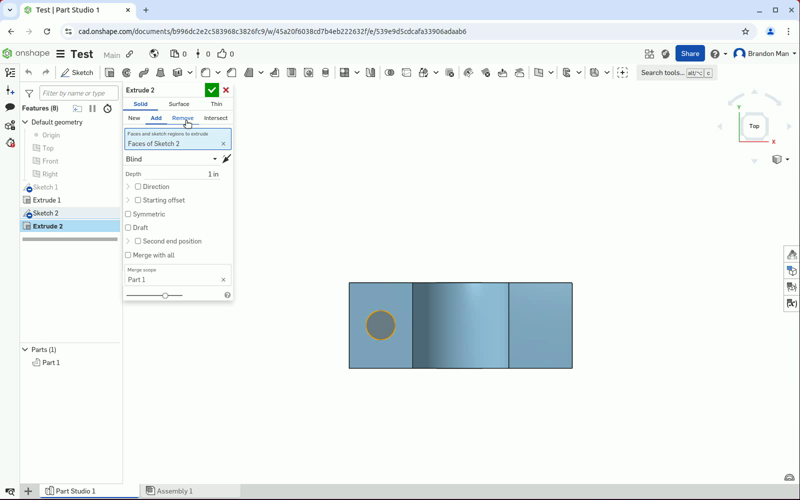
click(186, 120)
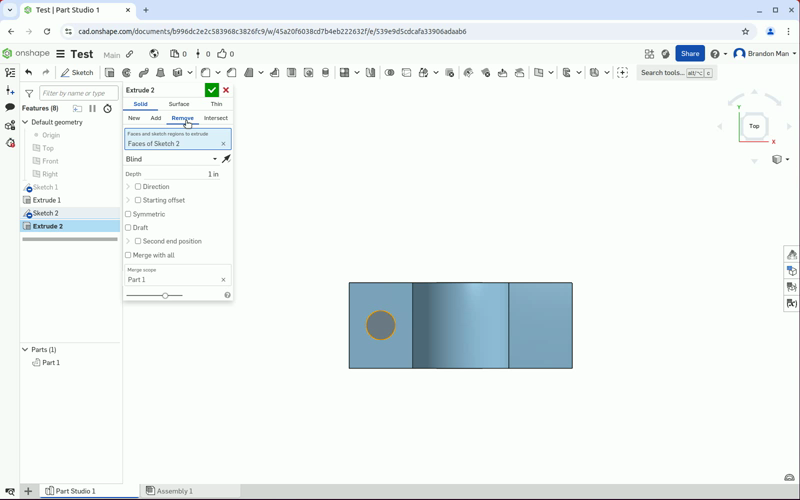
key(tab, 4)
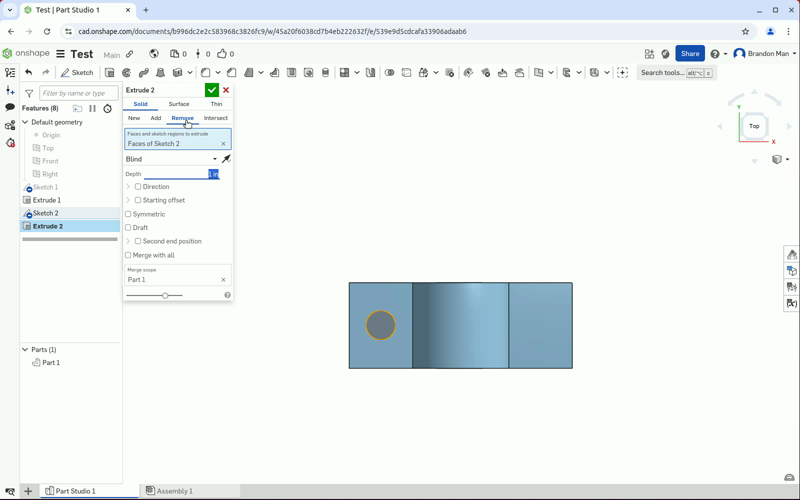
text(8.666)
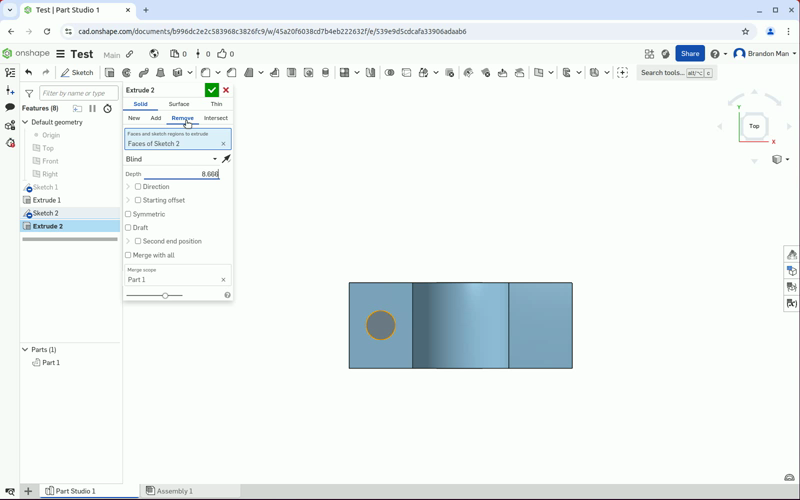
key(tab, 6)
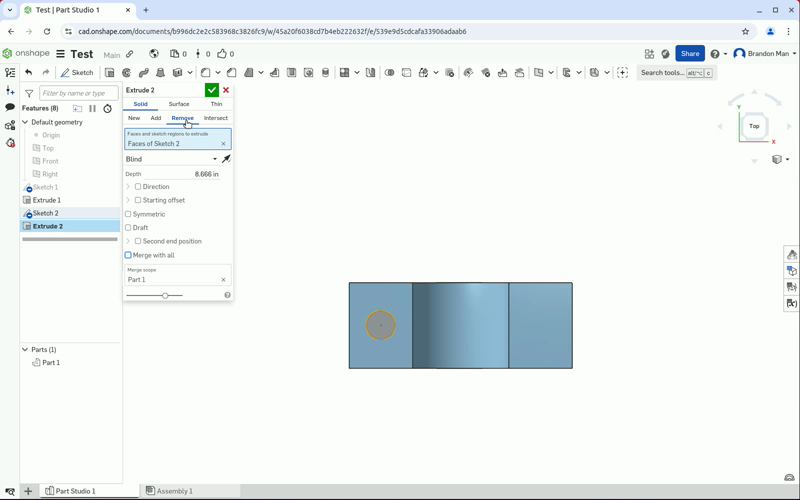
key(space)
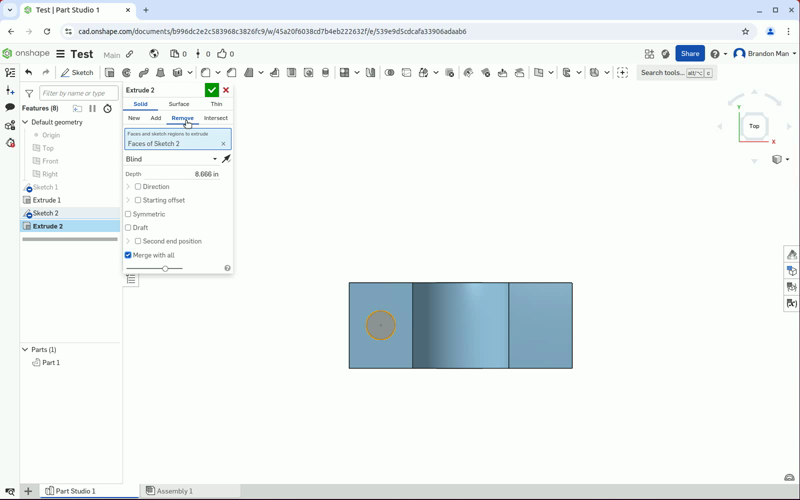
key(enter)
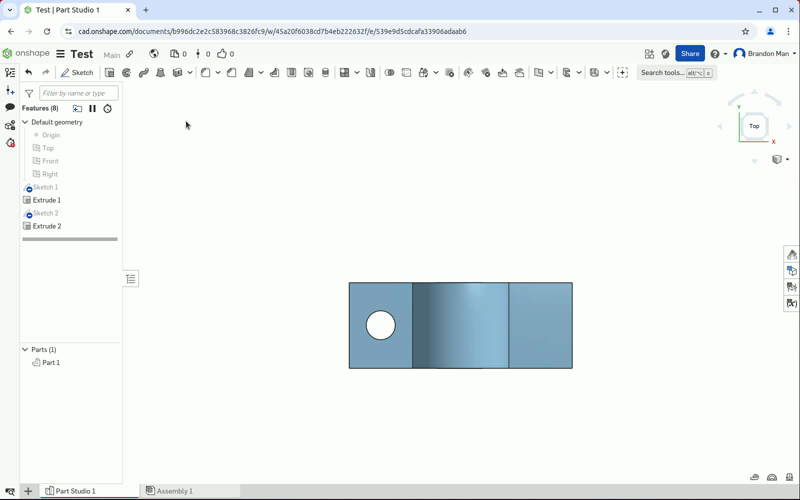
key(shift+h)
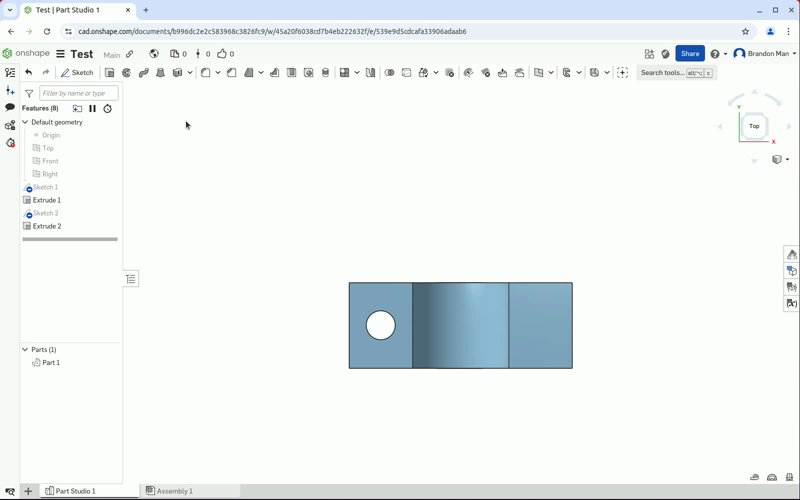
key(shift+h)
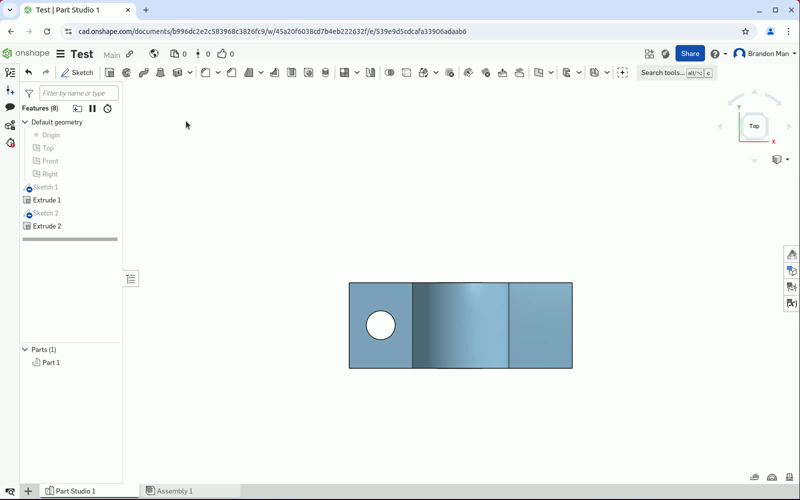
mouse_move(73, 189)
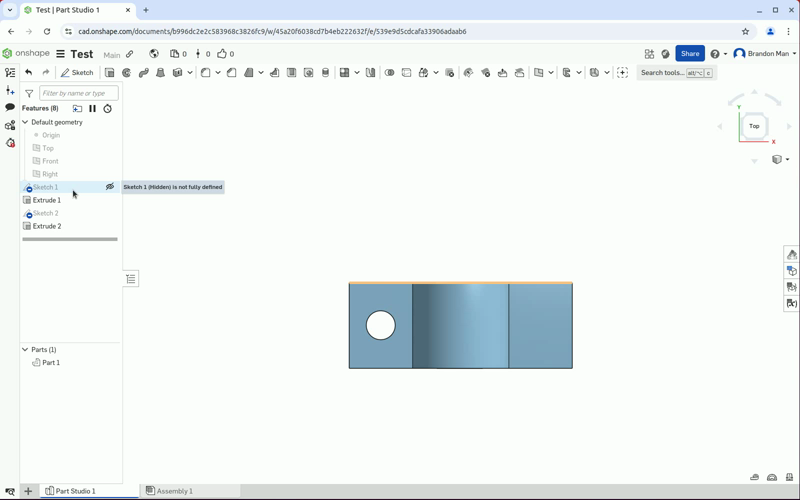
click(73, 189)
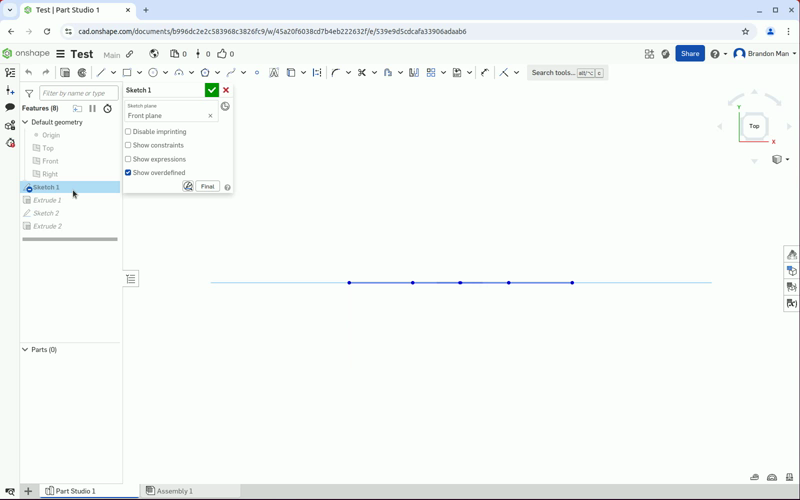
mouse_move(229, 92)
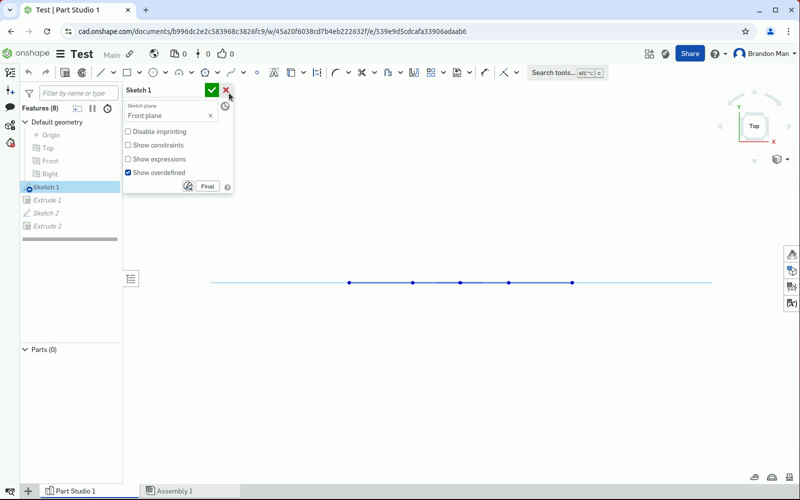
click(229, 92)
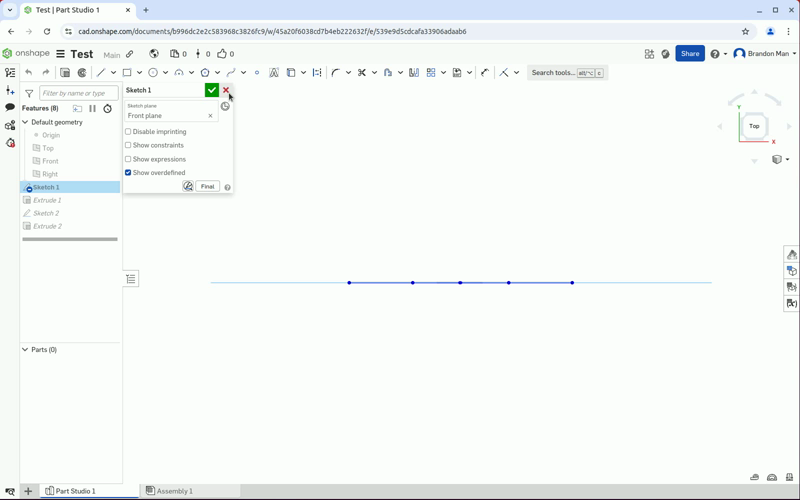
key(shift+s)
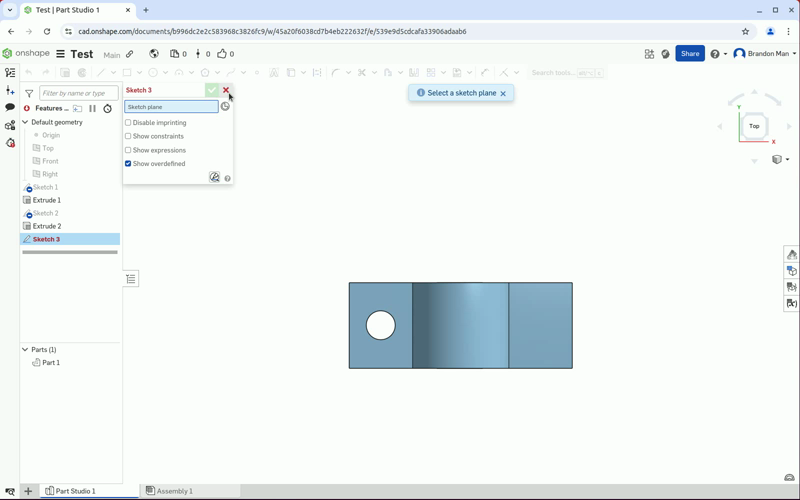
mouse_move(73, 150)
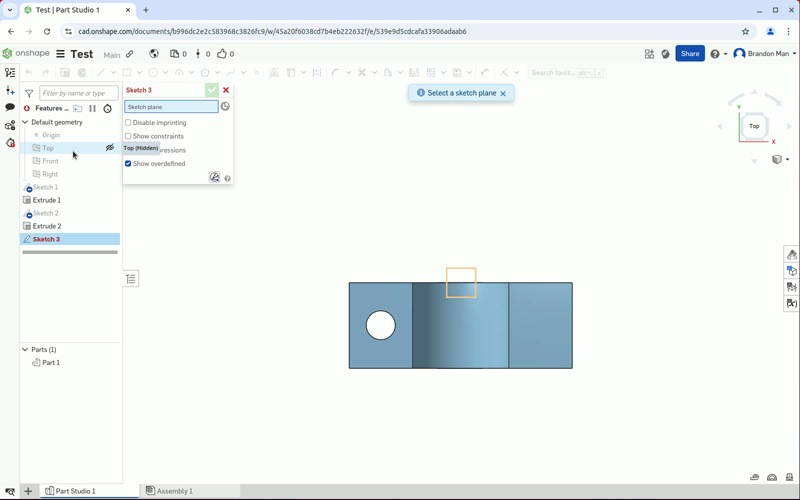
click(73, 150)
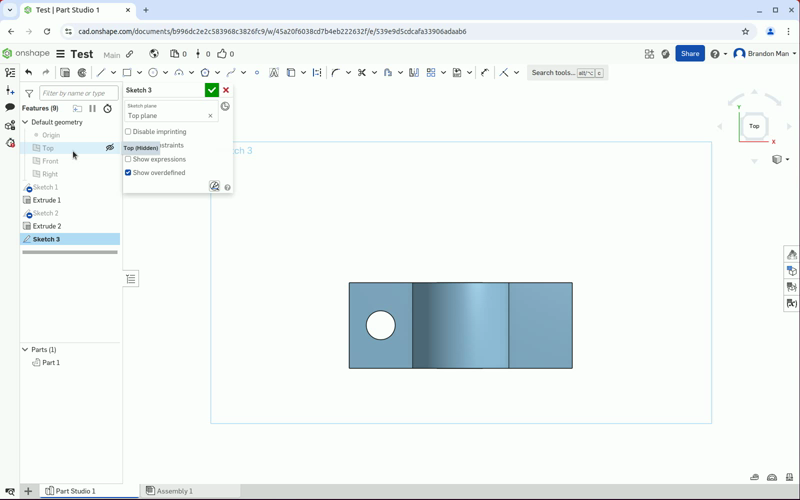
mouse_move(73, 352)
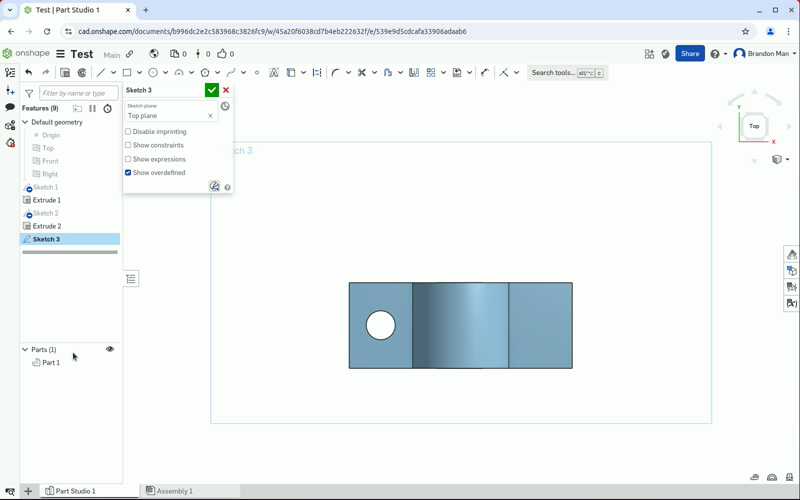
key(y)
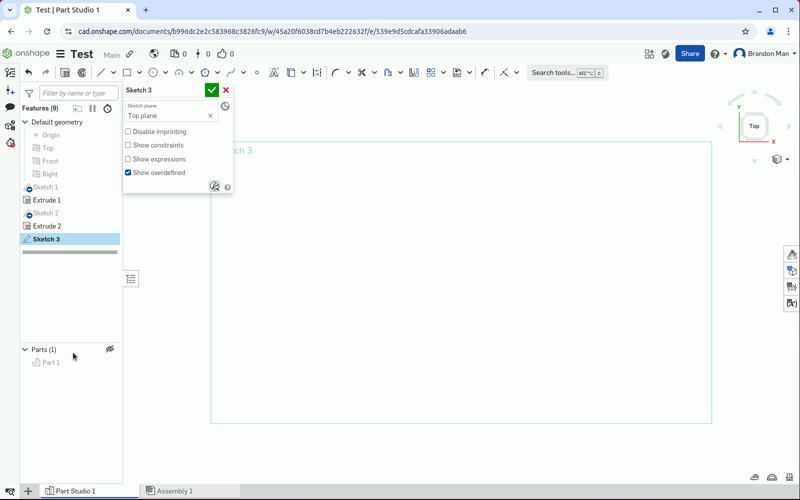
key(c)
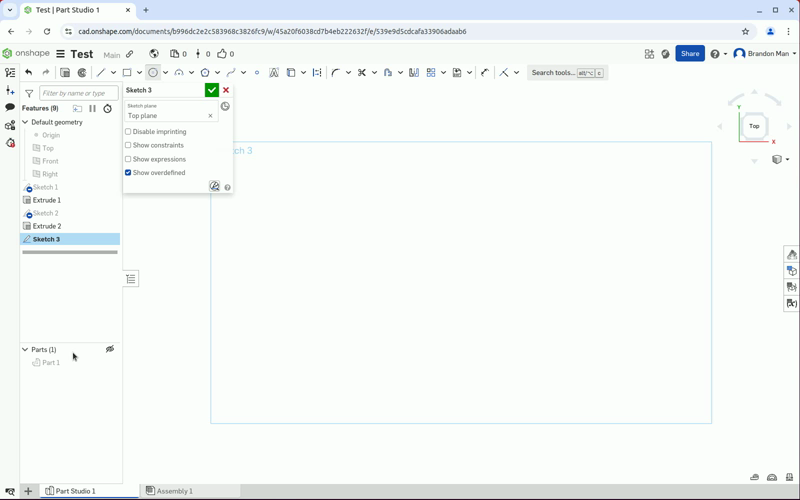
key_down(shift)
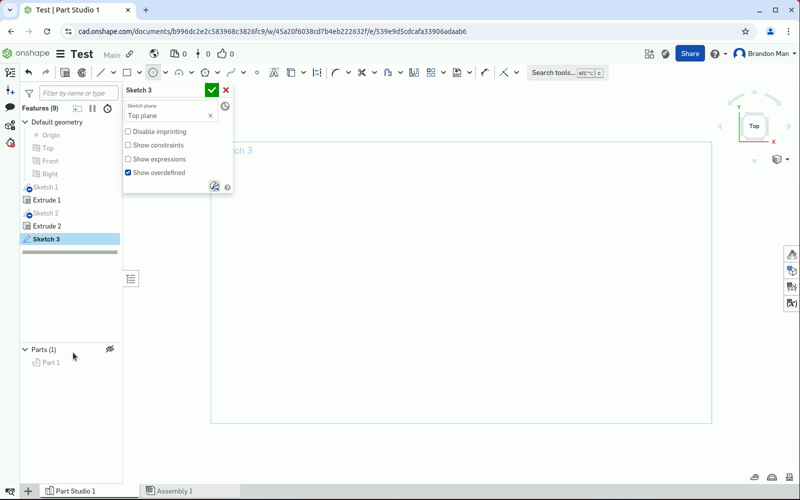
mouse_move(541, 325)
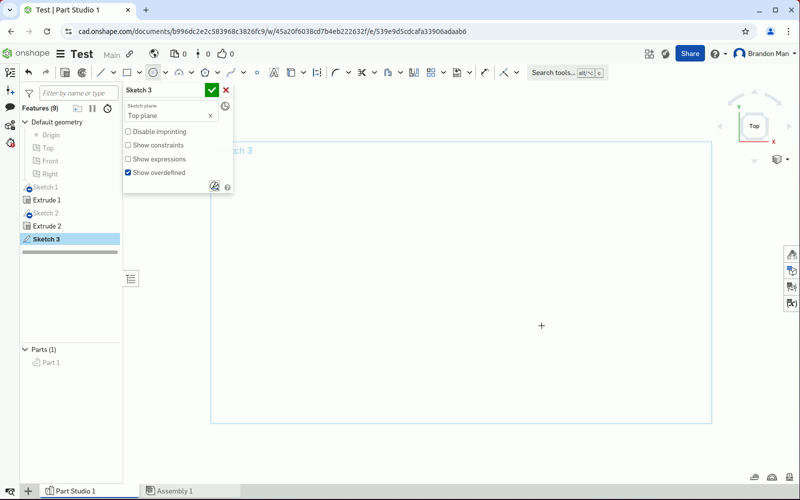
click(541, 325)
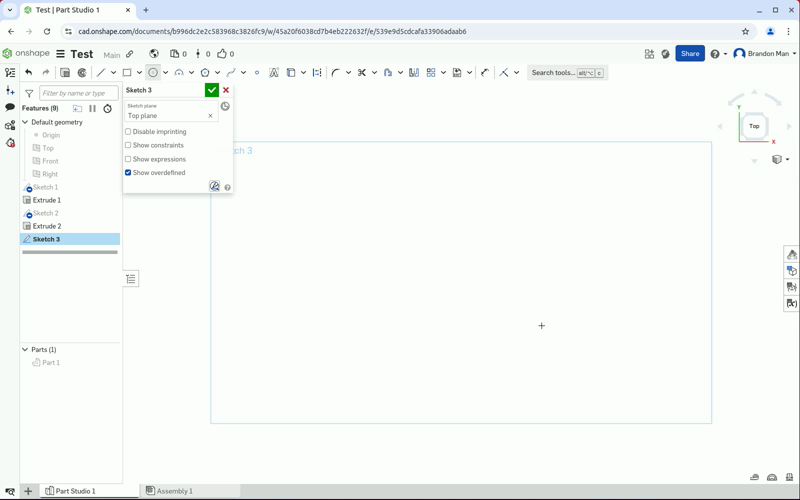
key_up(shift)
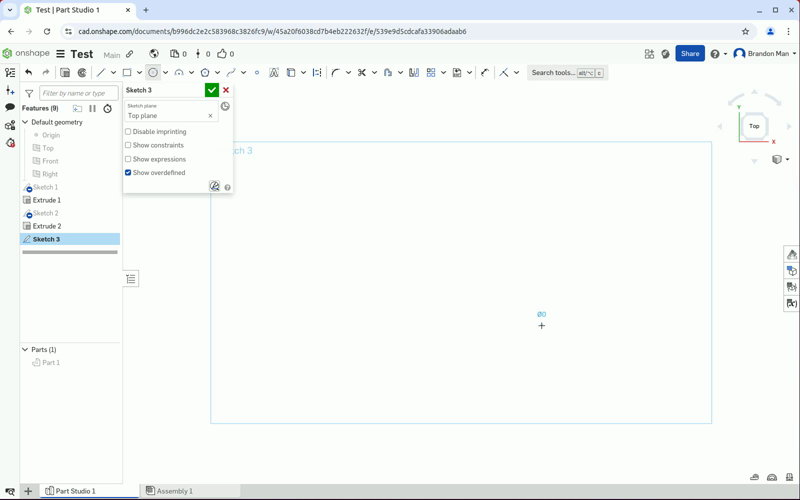
mouse_move(555, 325)
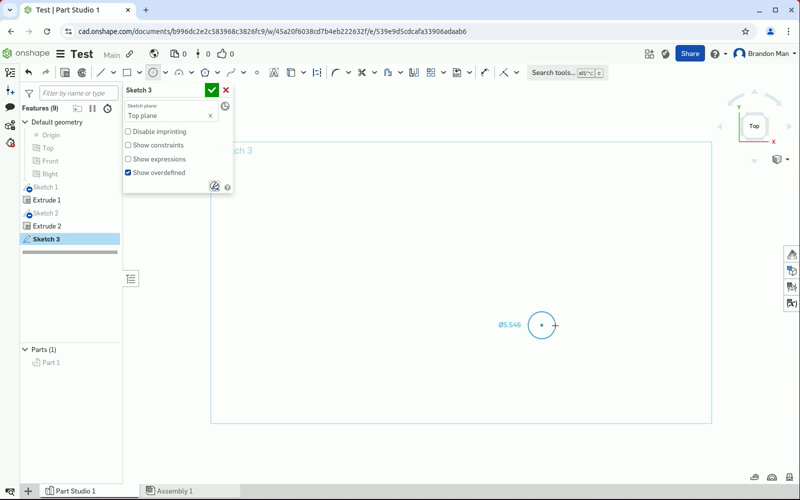
click(555, 325)
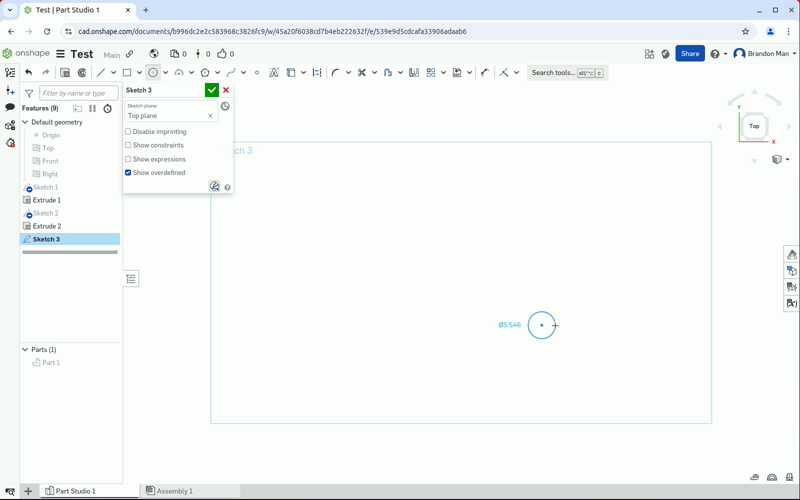
key(esc)
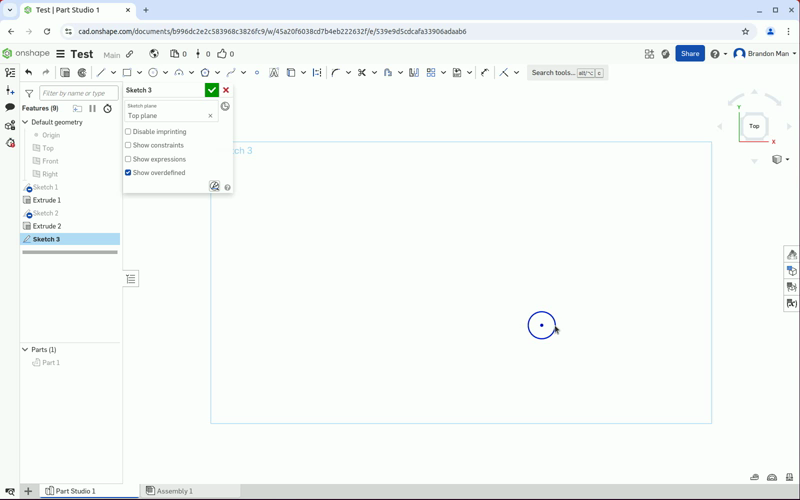
mouse_move(539, 337)
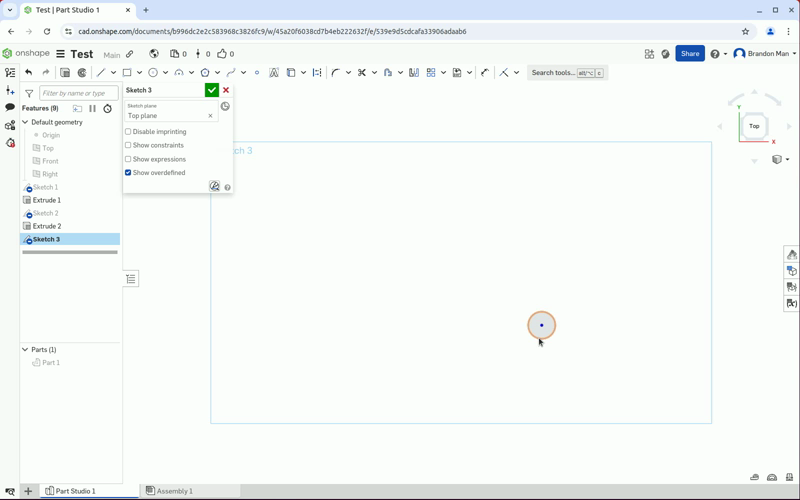
scroll(6)
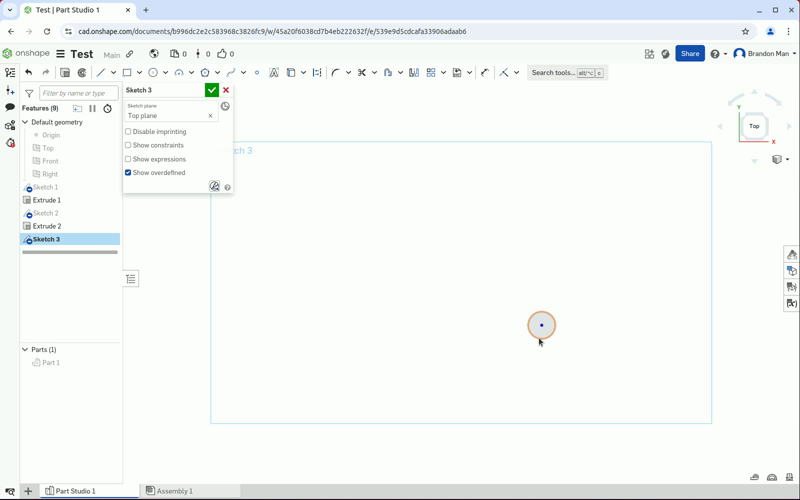
scroll(6)
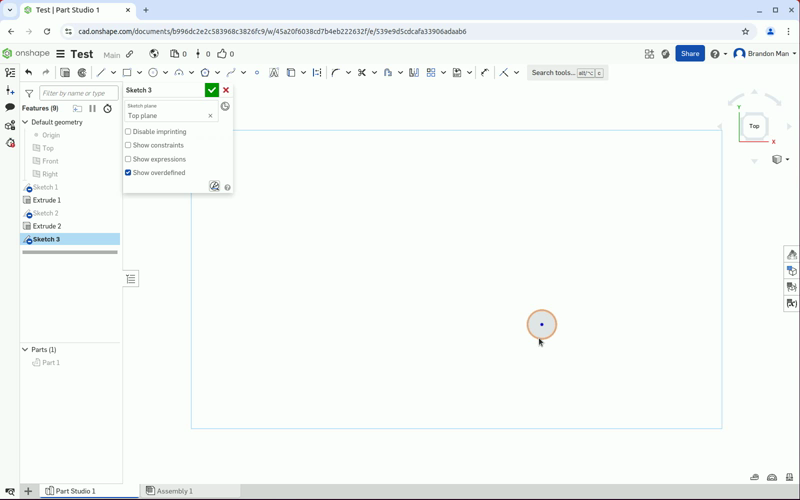
scroll(6)
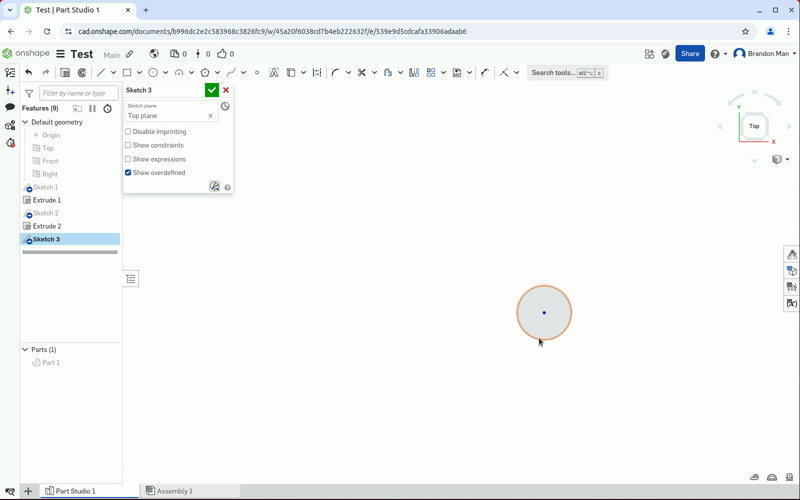
scroll(6)
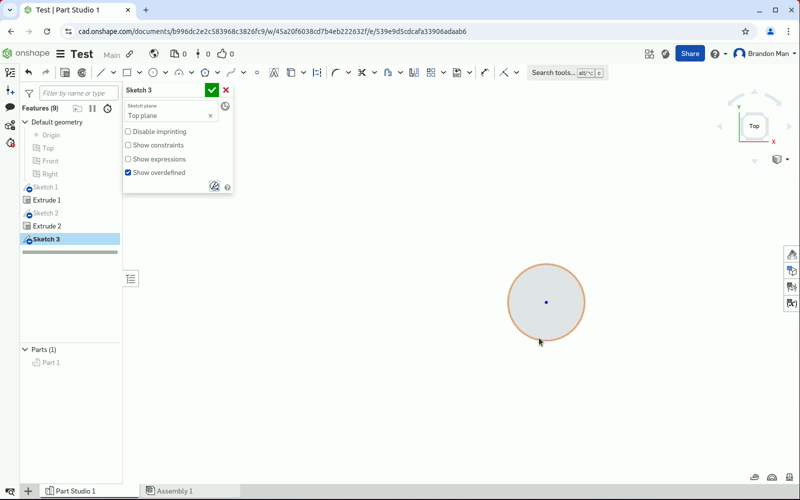
scroll(6)
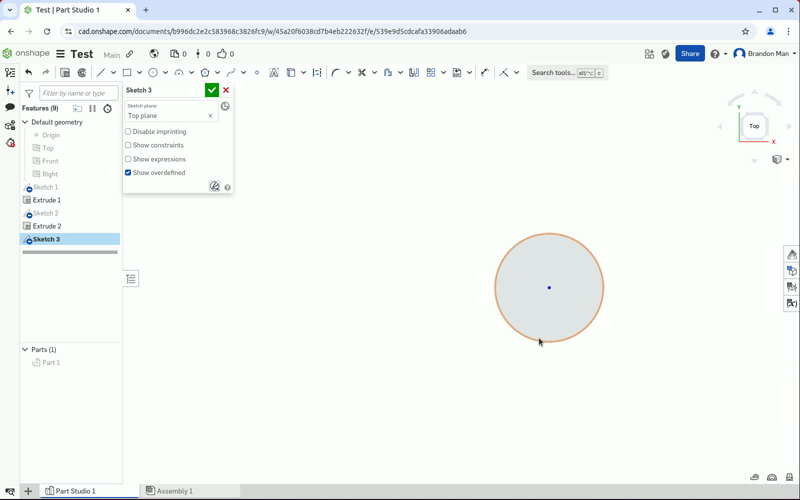
scroll(6)
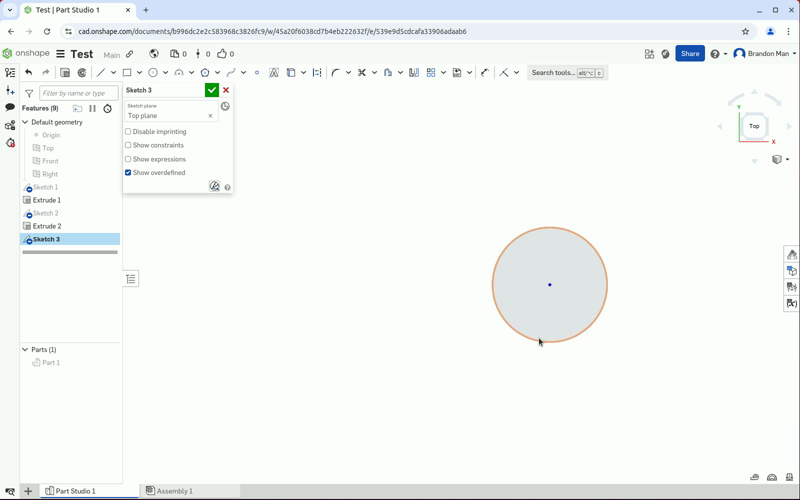
scroll(6)
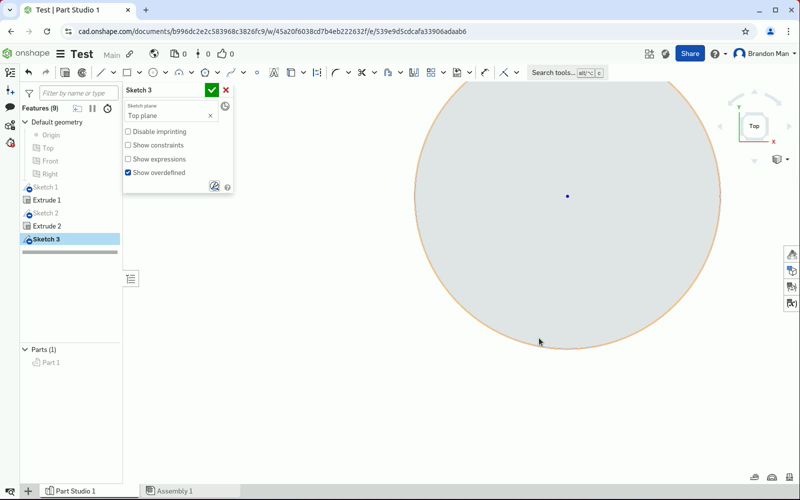
click(539, 337)
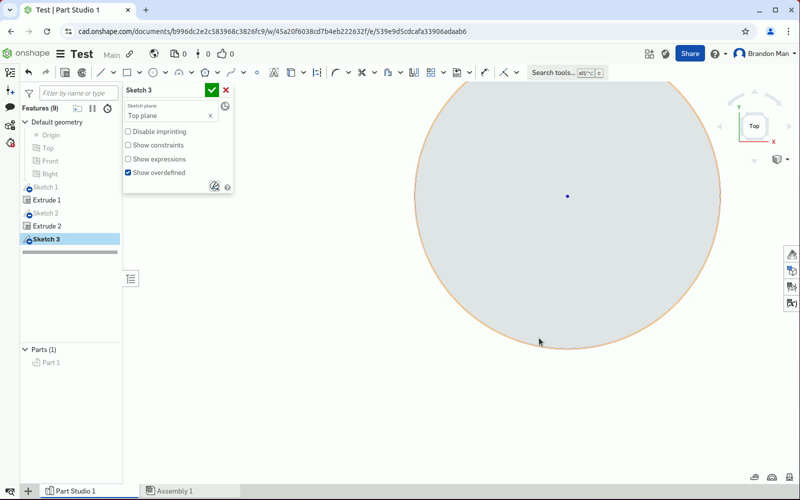
scroll(-6)
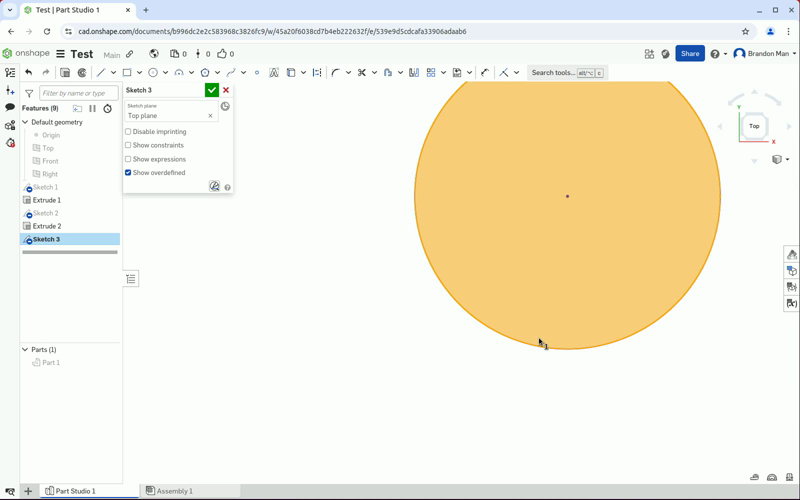
scroll(-6)
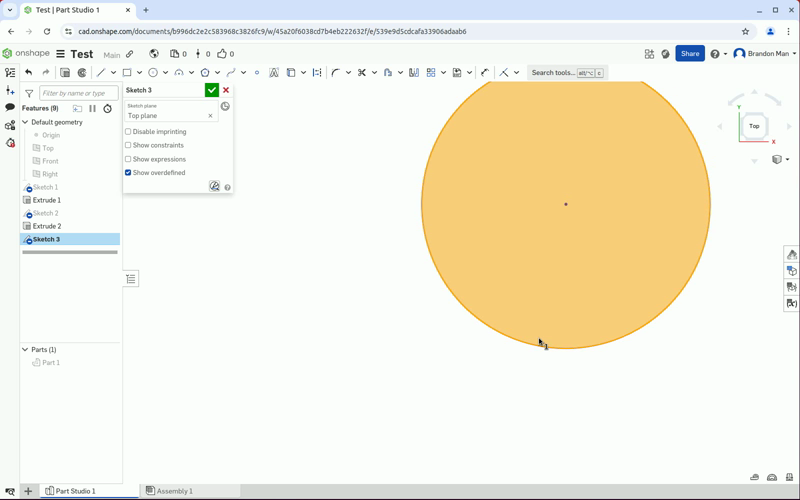
scroll(-6)
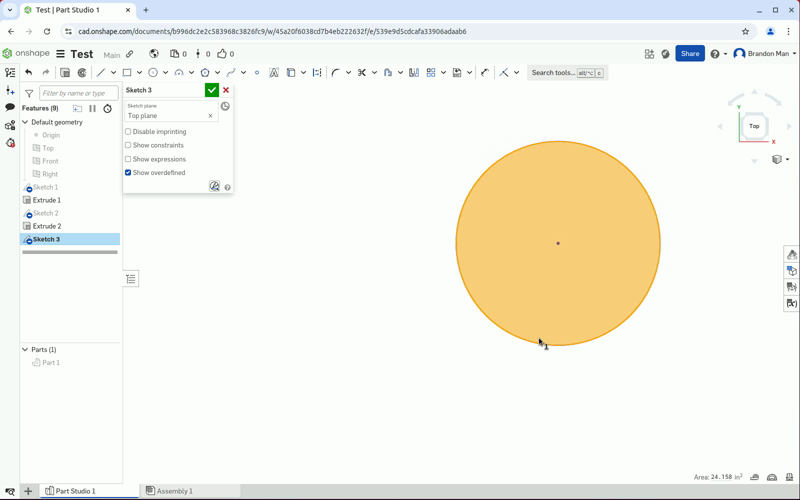
scroll(-6)
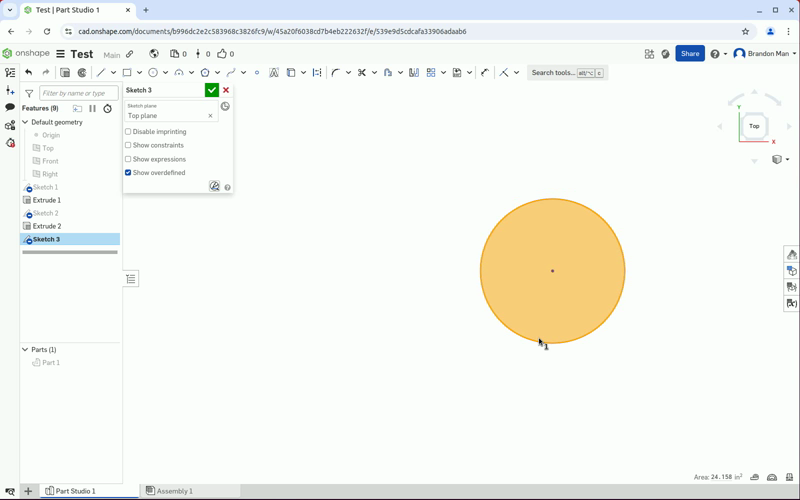
scroll(-6)
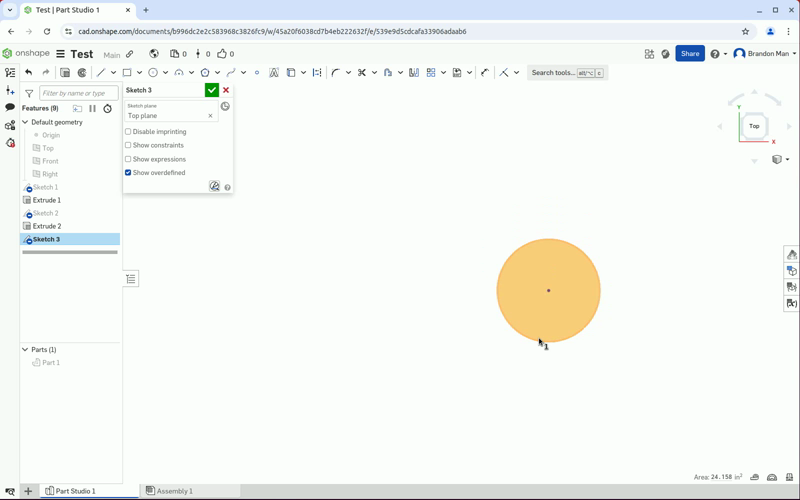
scroll(-6)
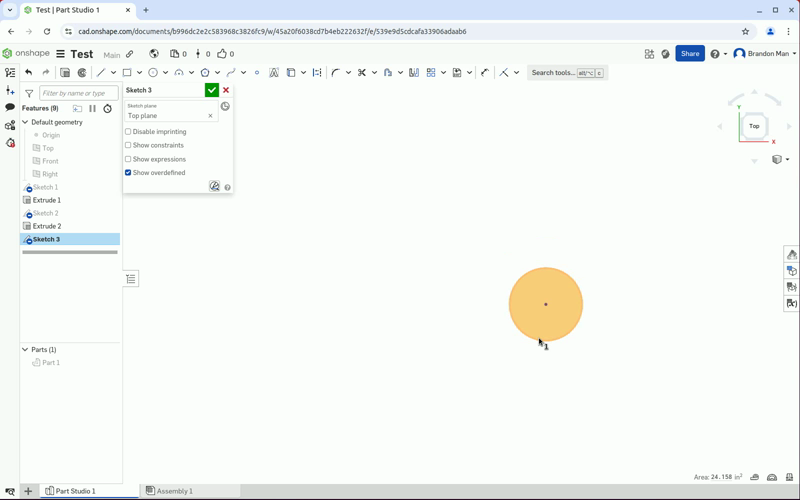
scroll(-6)
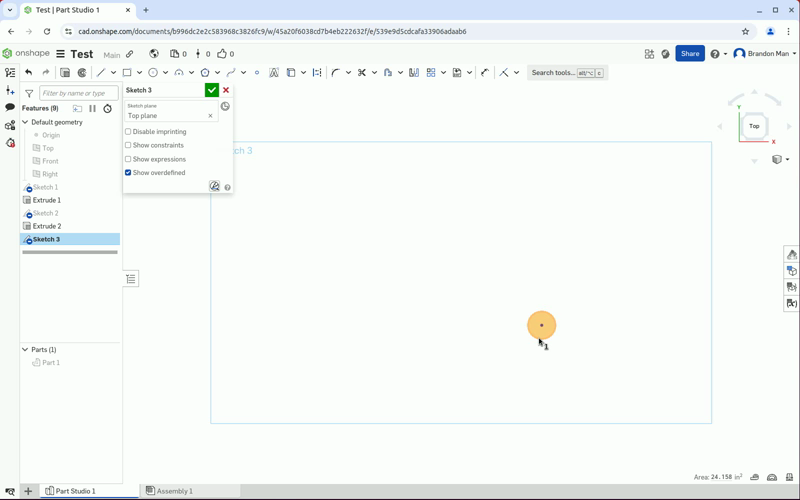
mouse_move(73, 352)
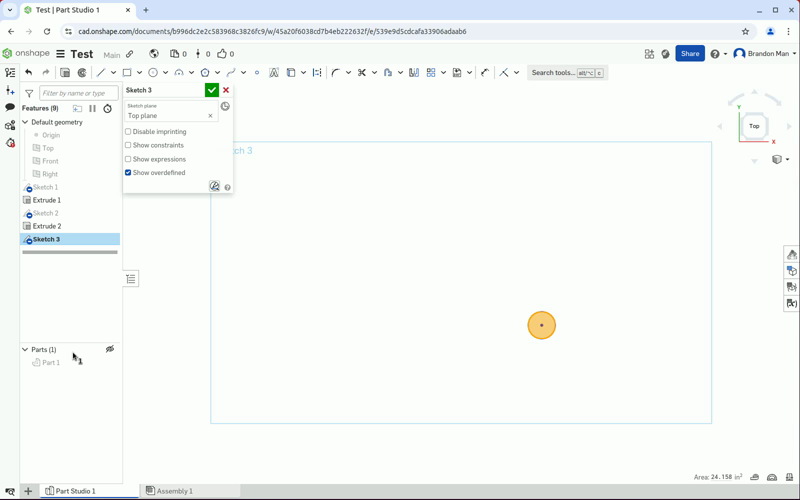
key(shift+y)
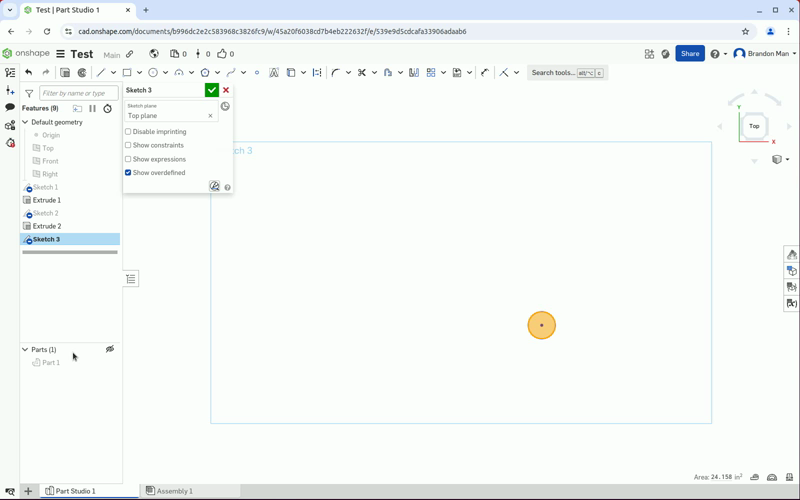
key(shift+e)
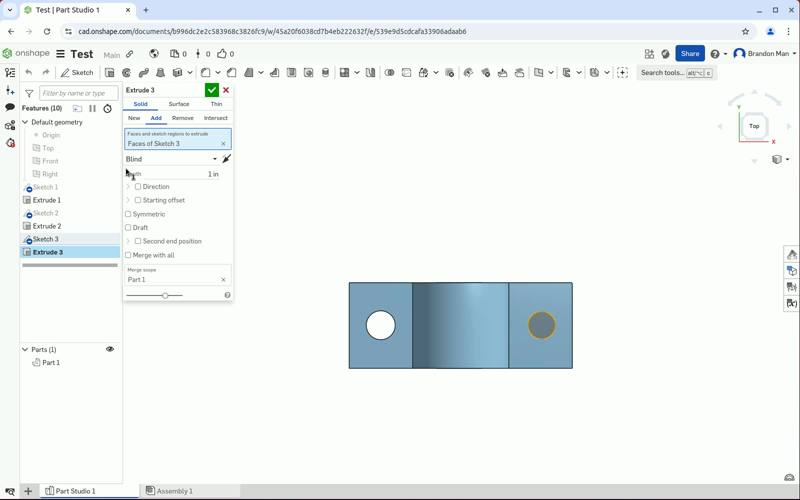
mouse_move(143, 106)
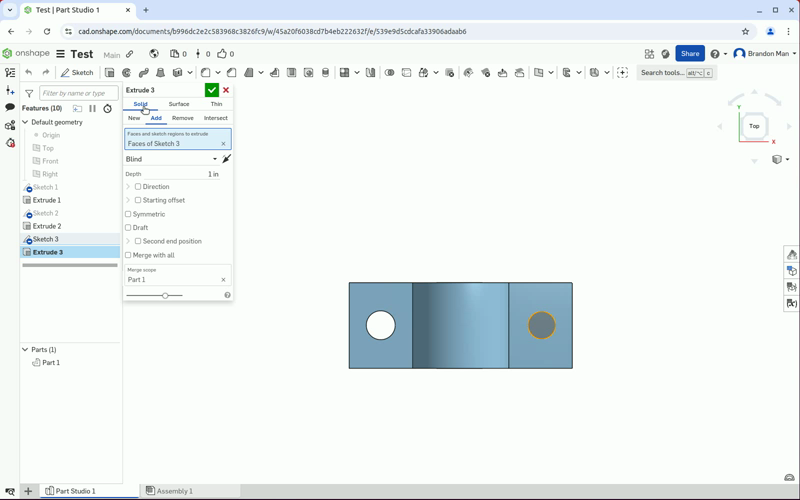
click(143, 106)
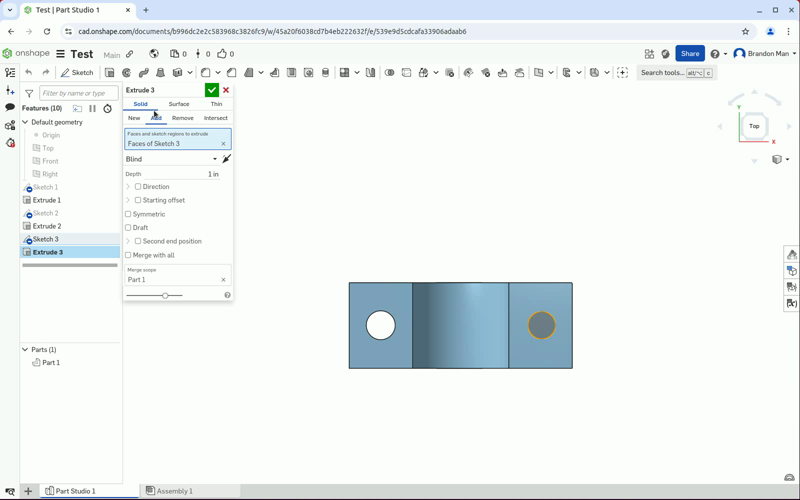
mouse_move(186, 120)
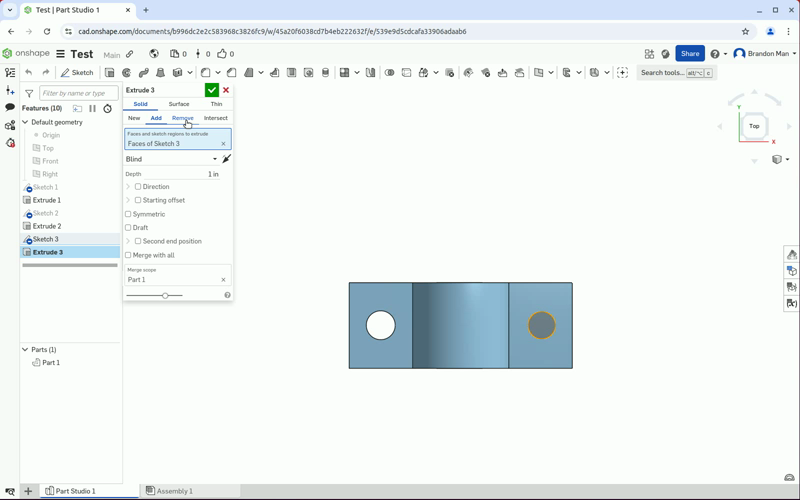
click(186, 120)
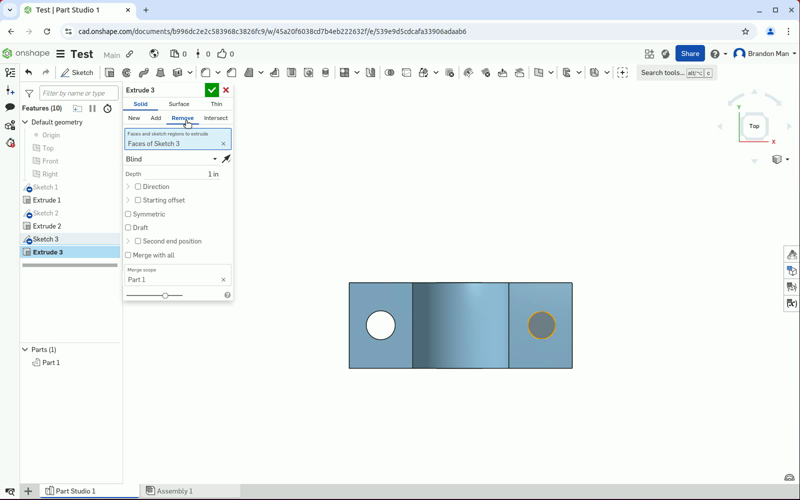
key(tab, 4)
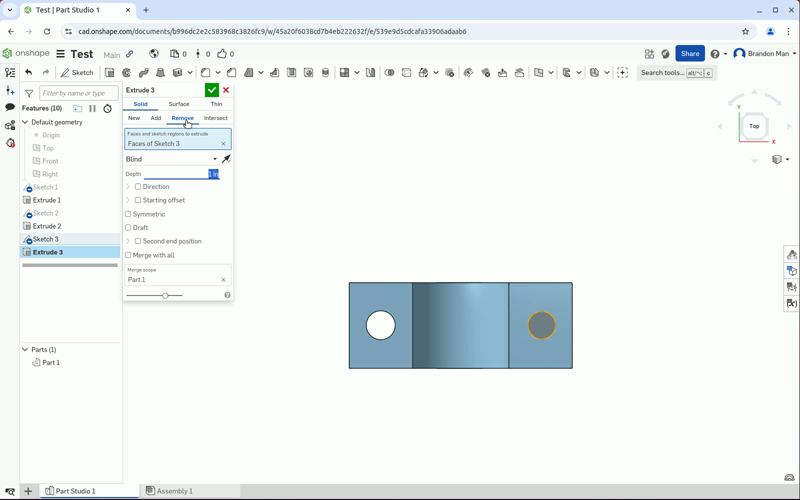
text(8.666)
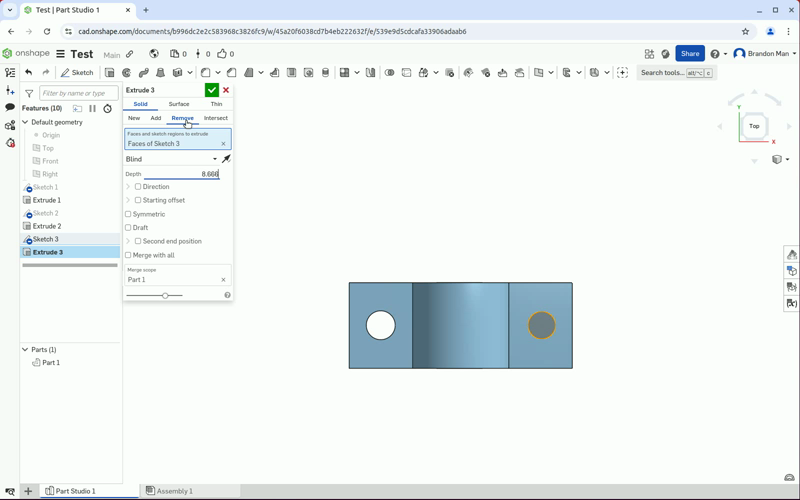
key(tab, 6)
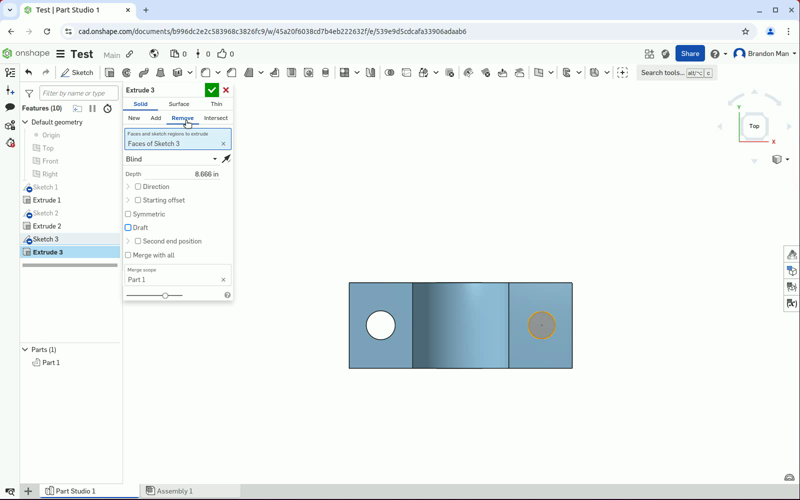
key(space)
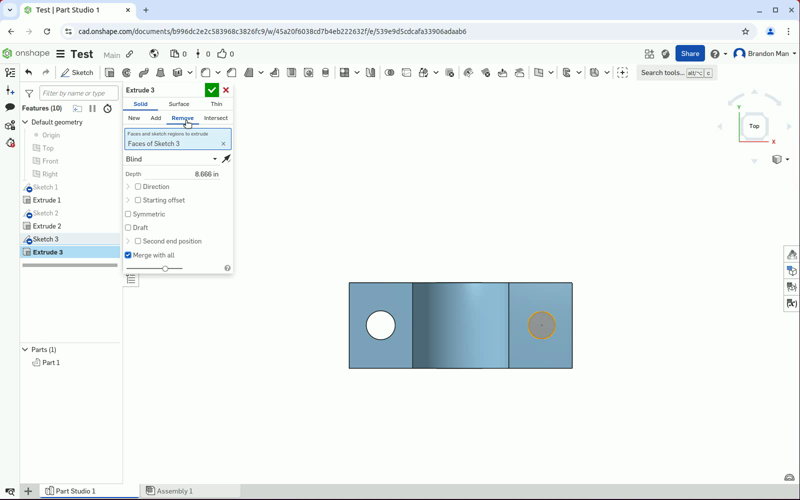
key(enter)
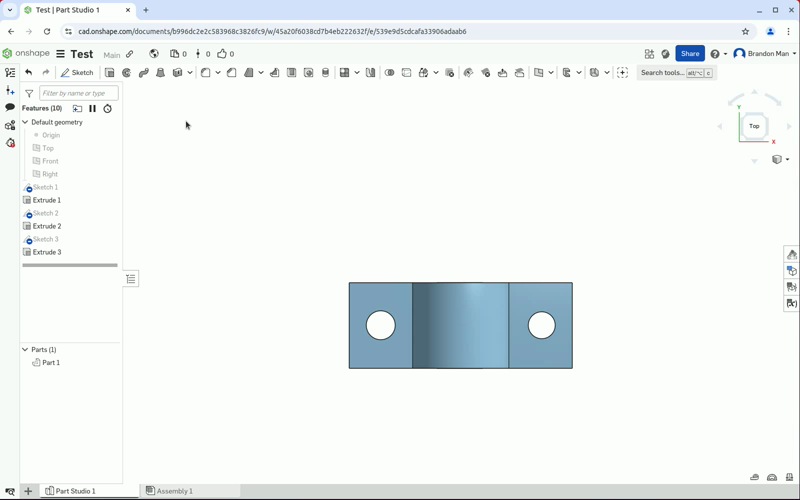
key(shift+h)
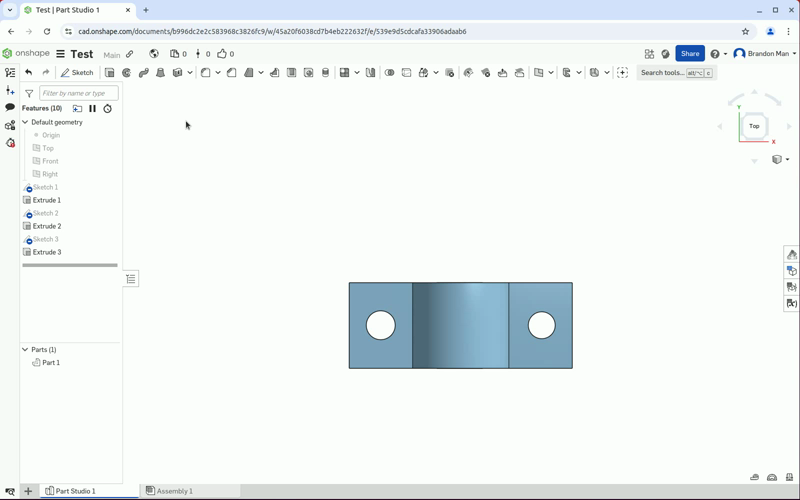
key(shift+h)
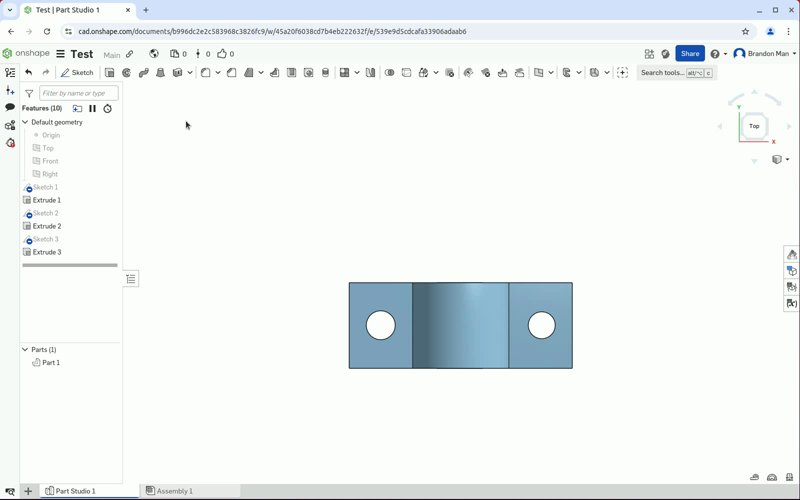
mouse_move(73, 189)
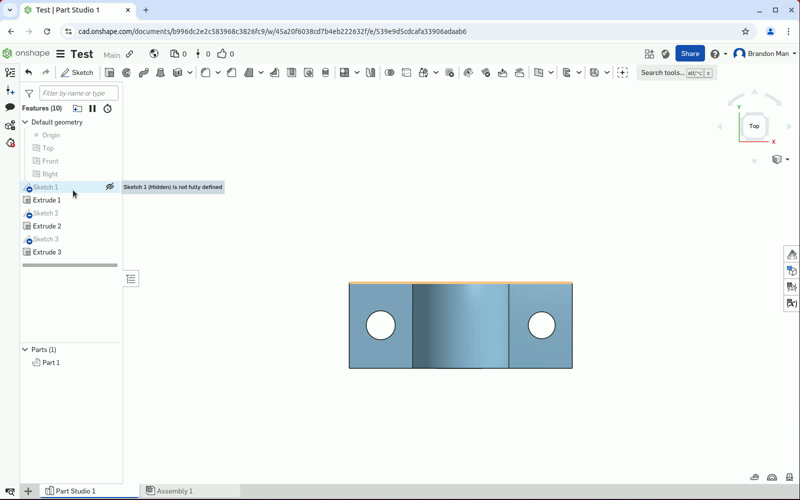
click(73, 189)
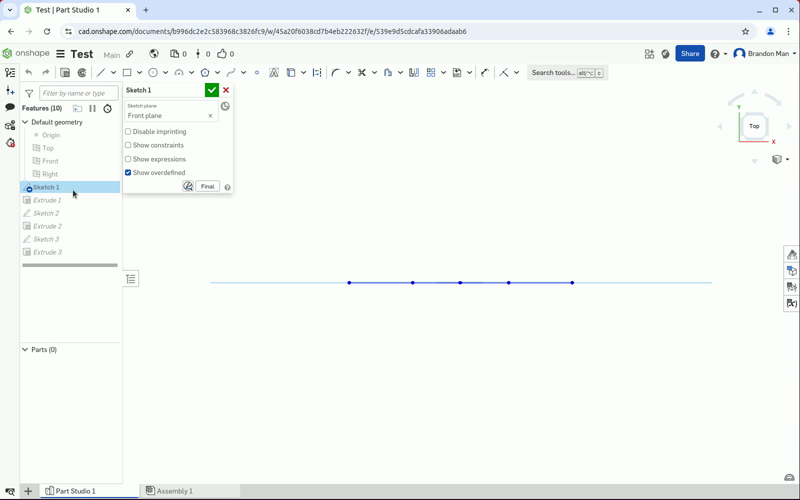
mouse_move(229, 92)
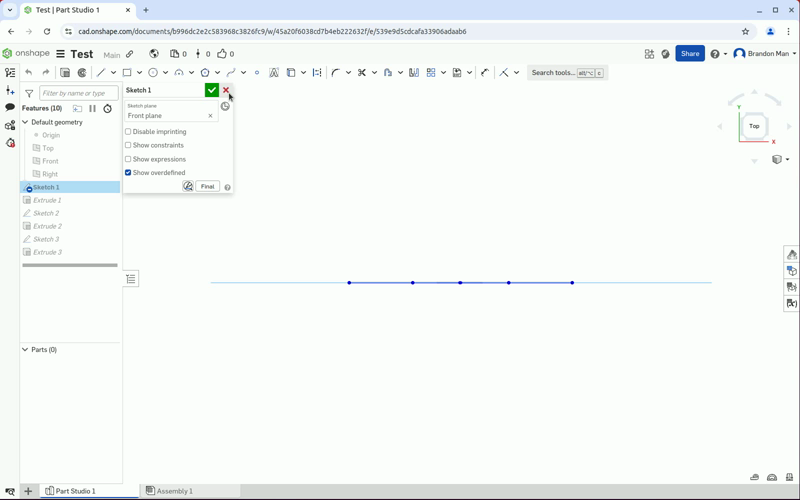
click(229, 92)
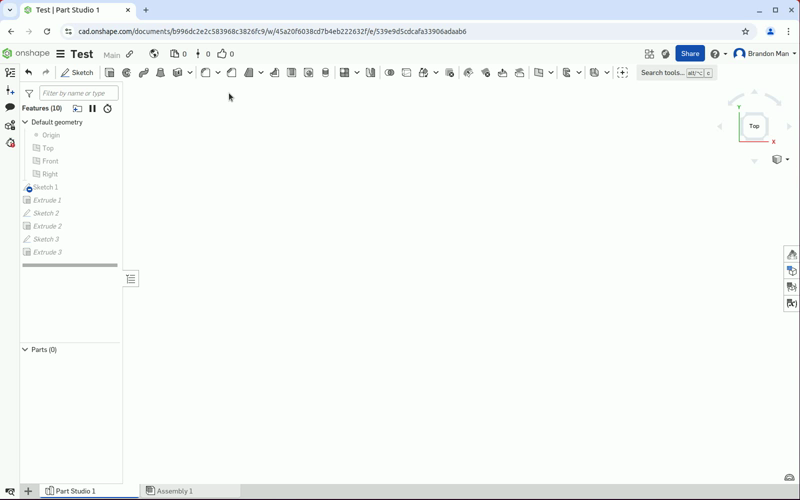
mouse_move(73, 352)
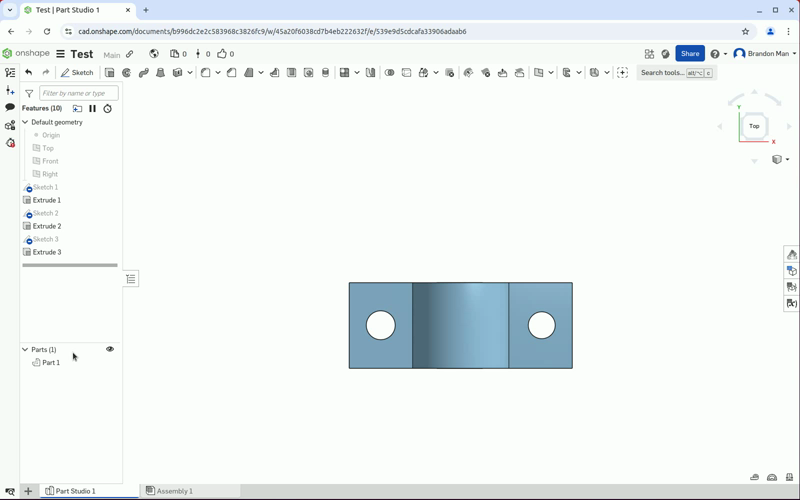
key(y)
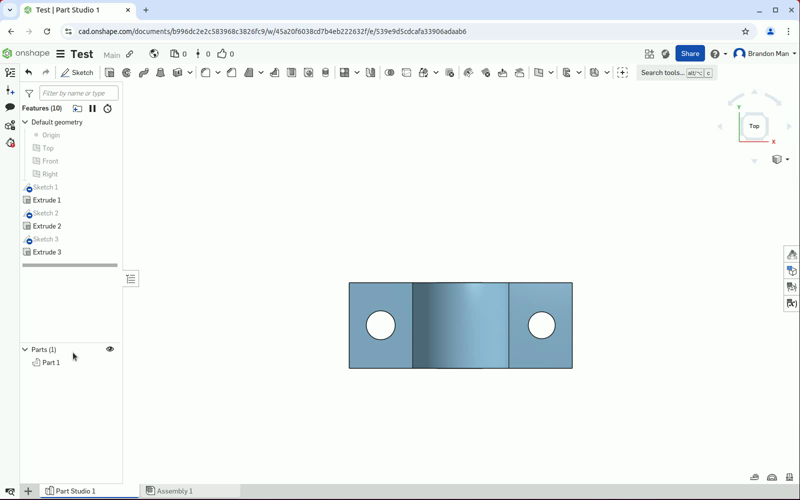
key(shift+p)
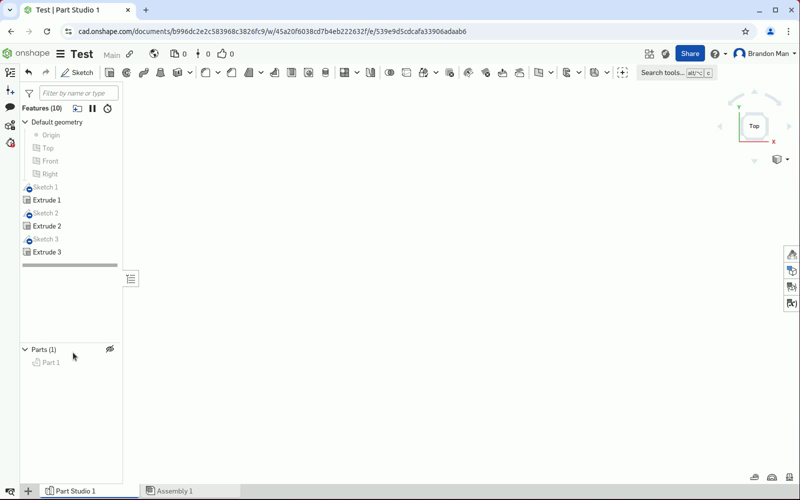
key(space)
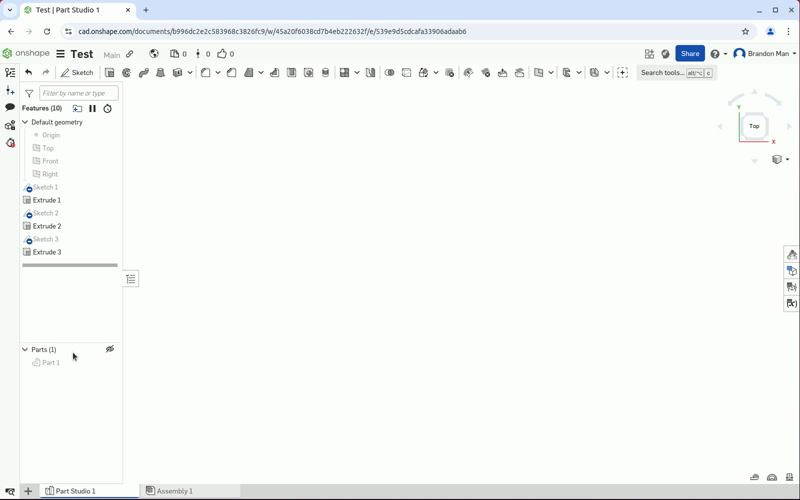
key_down(shift)
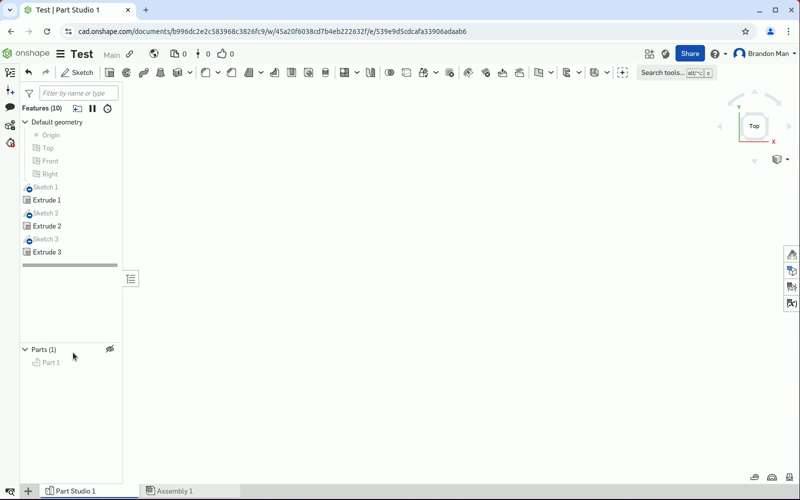
key(up)
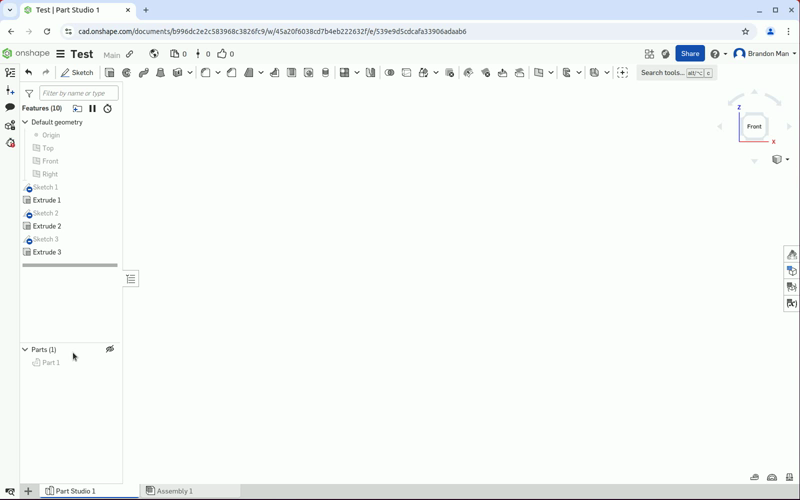
key_up(shift)
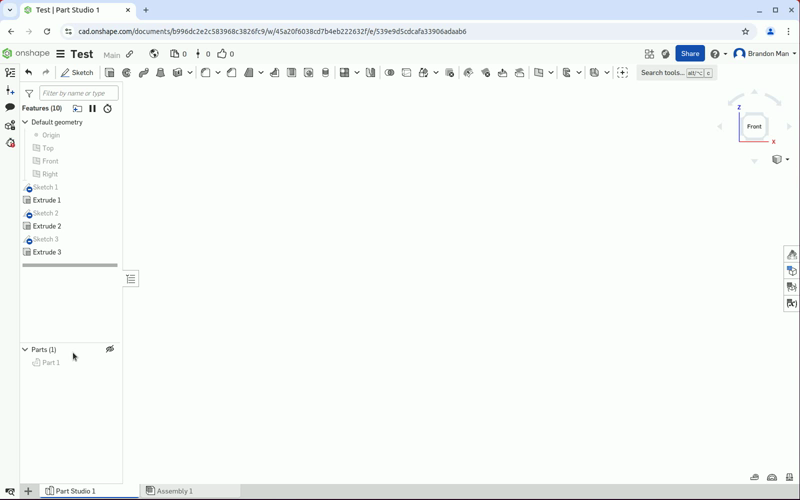
key(space)
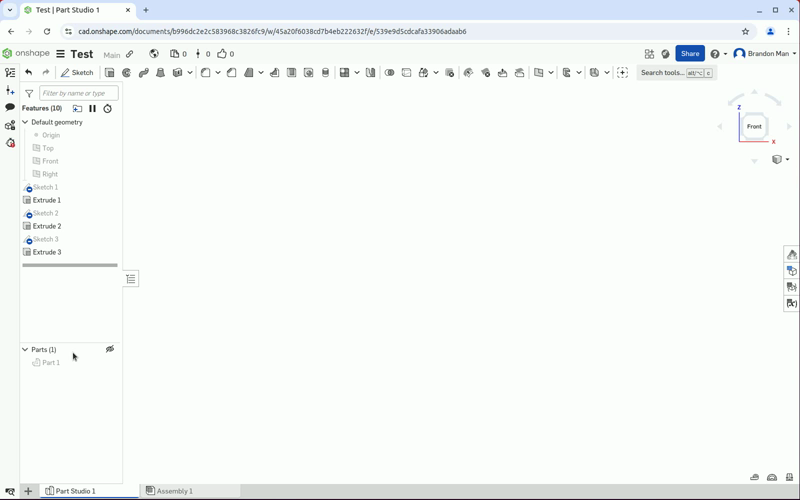
key_down(shift)
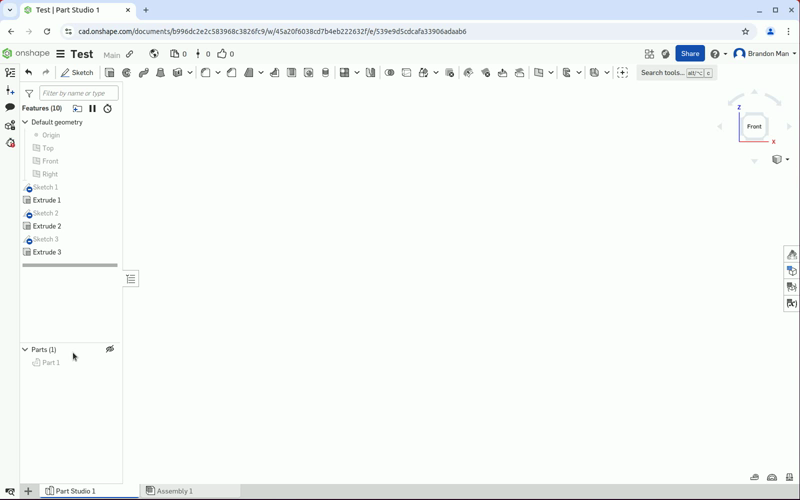
key(left)
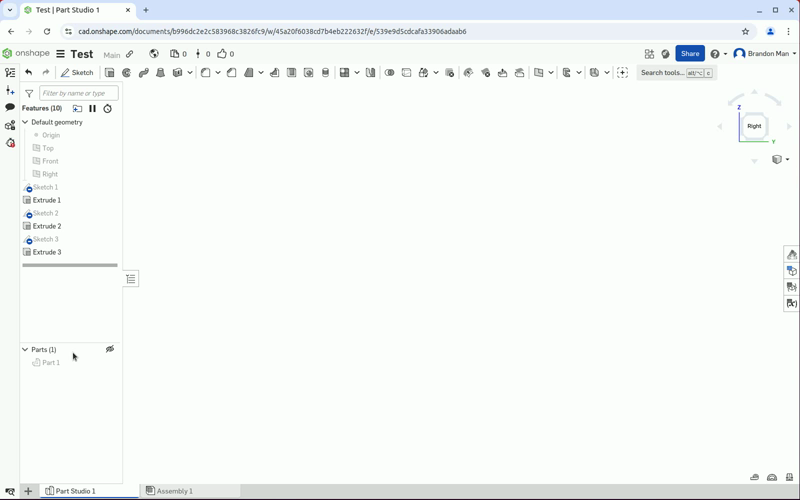
key_up(shift)
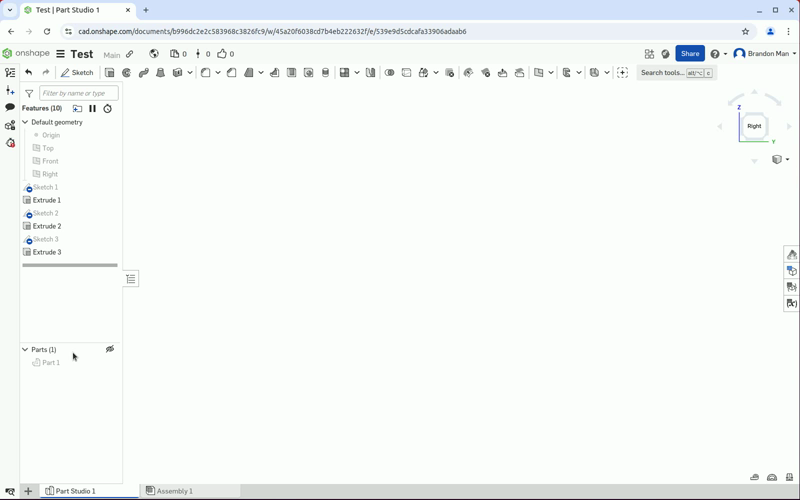
mouse_move(73, 352)
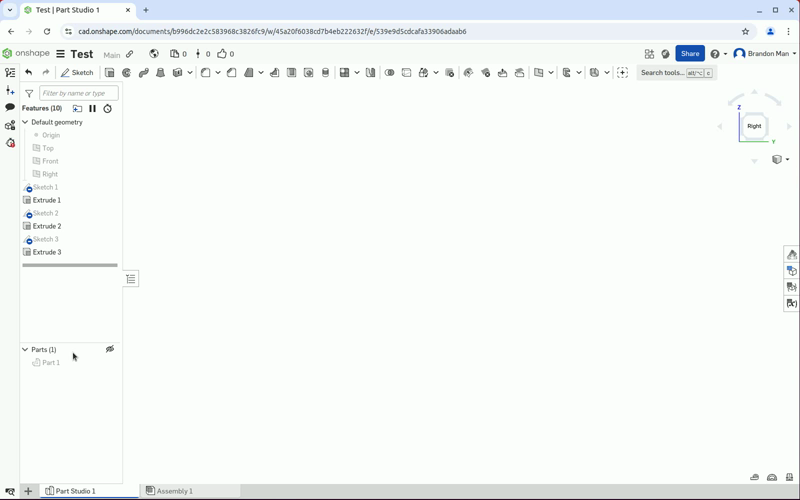
key(shift+y)
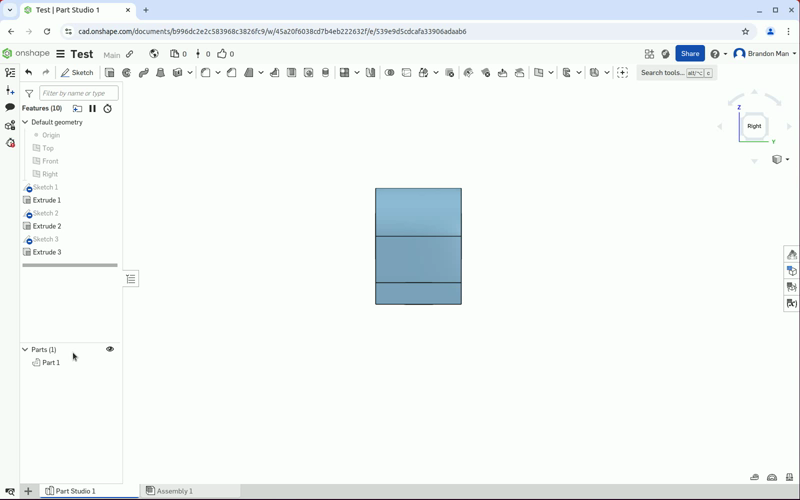
mouse_move(541, 75)
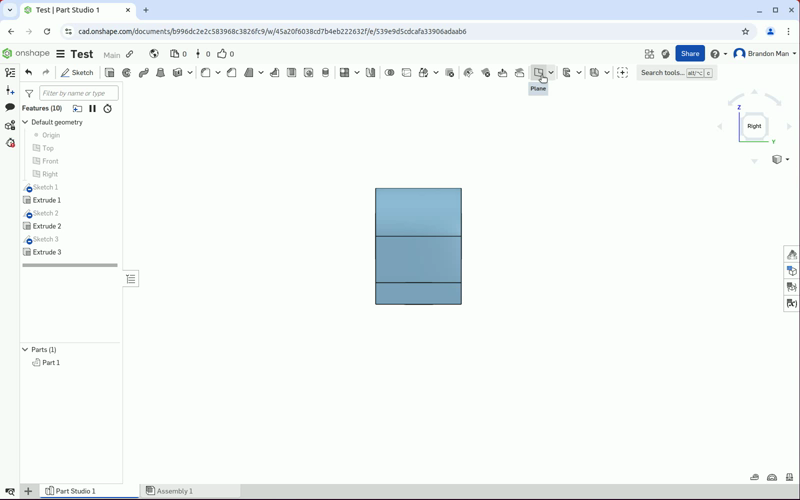
click(541, 75)
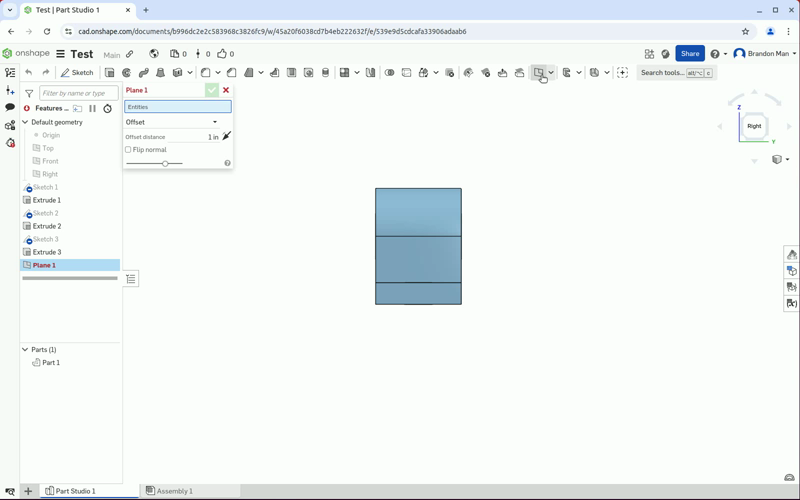
mouse_move(73, 176)
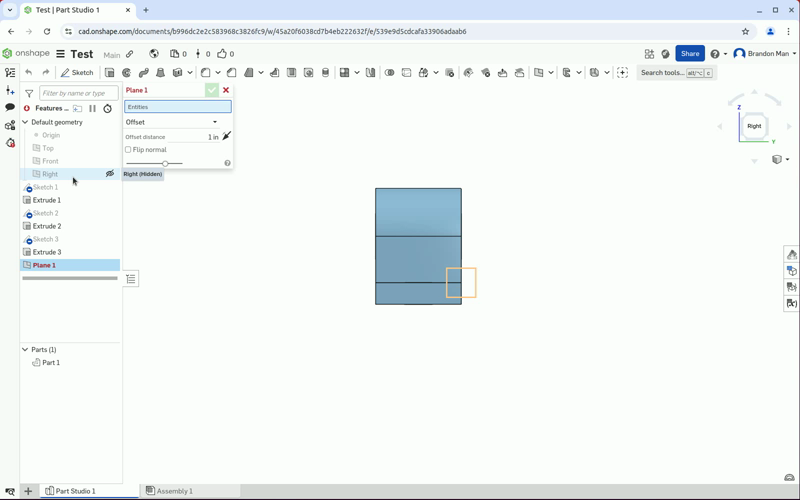
click(73, 176)
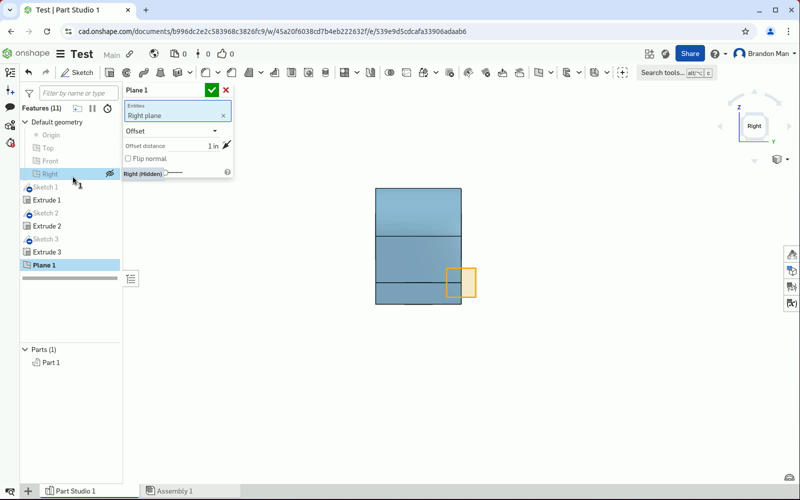
key(tab, 2)
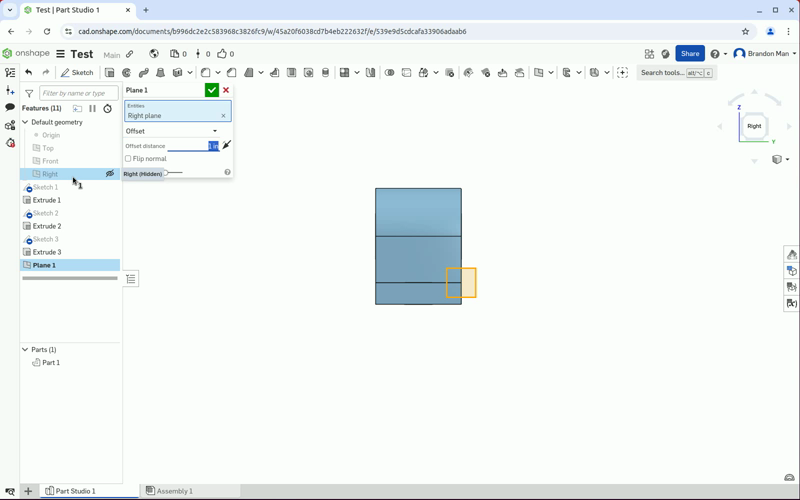
text(9.86)
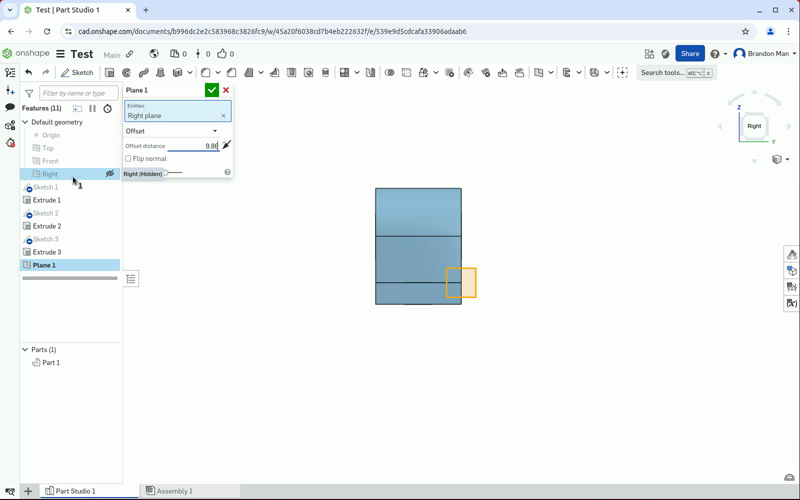
key(enter, 2)
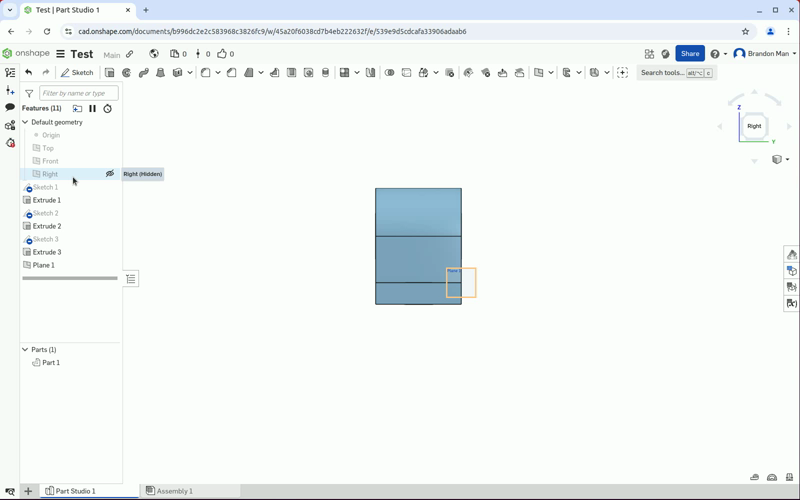
key(shift+s)
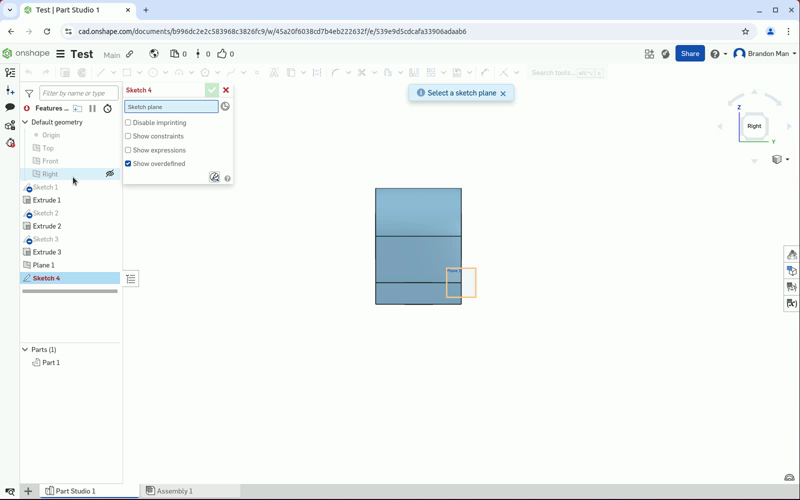
mouse_move(73, 267)
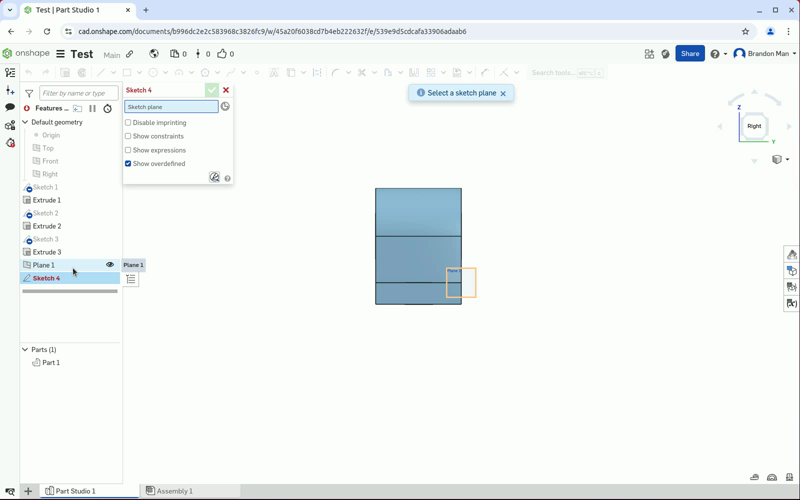
click(73, 267)
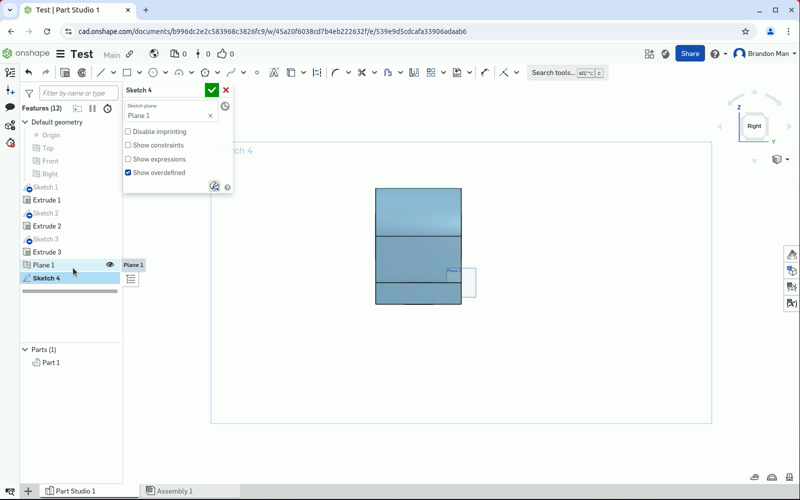
mouse_move(73, 352)
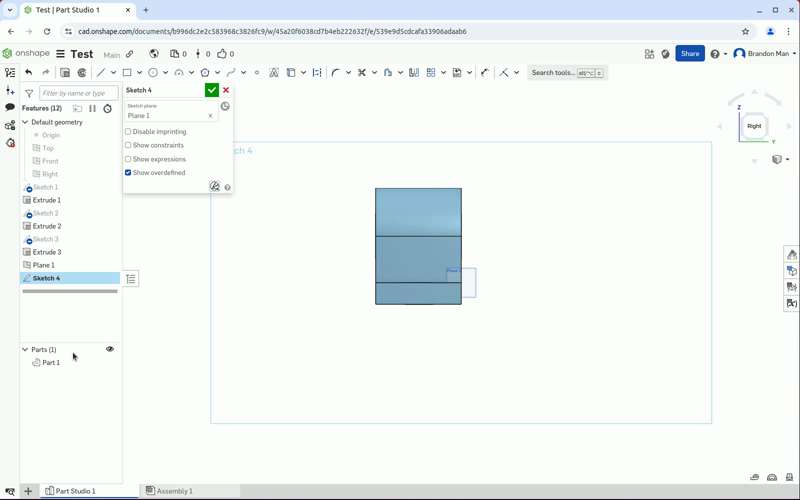
key(y)
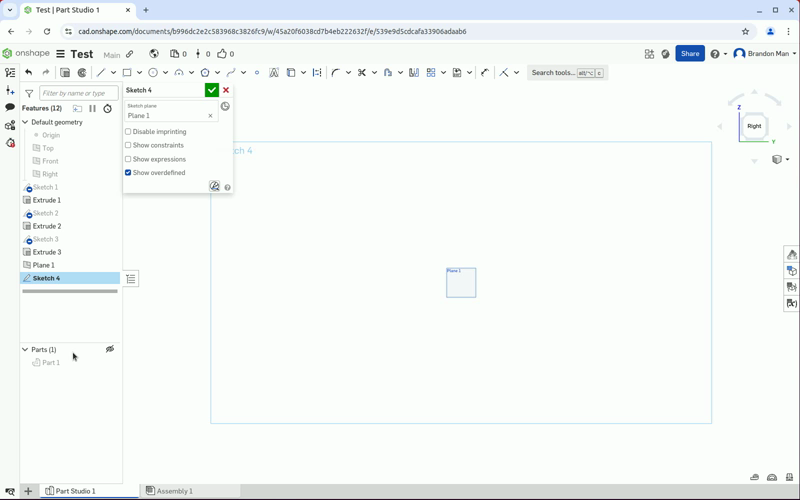
key(l)
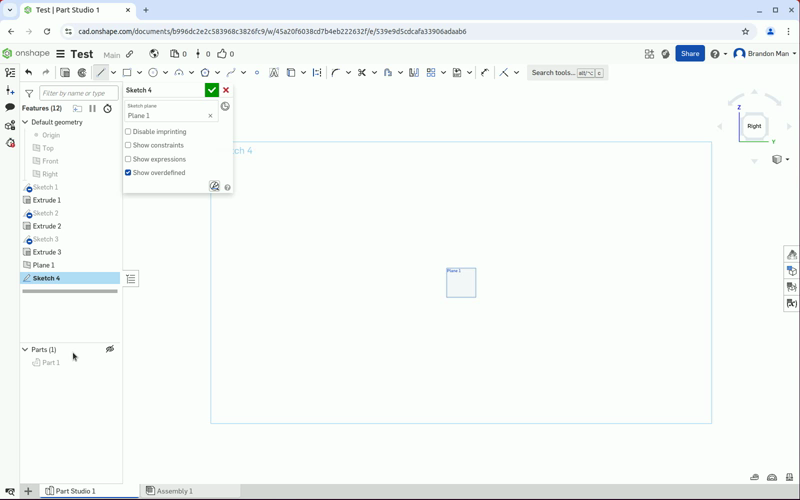
key_down(shift)
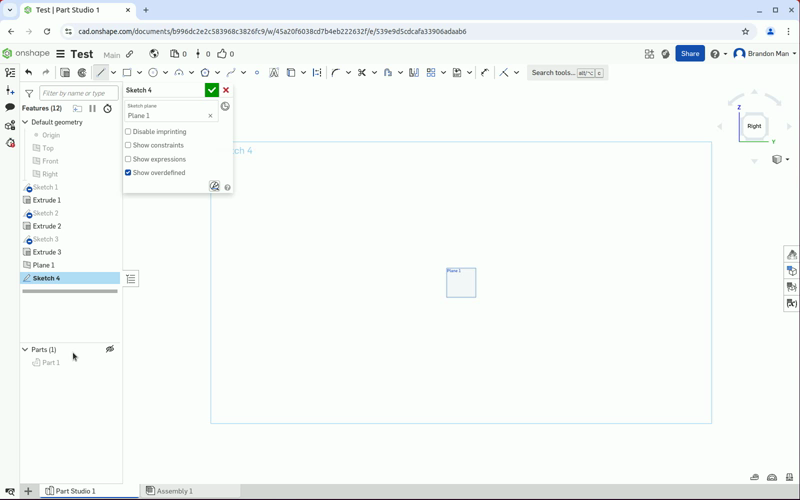
mouse_move(375, 278)
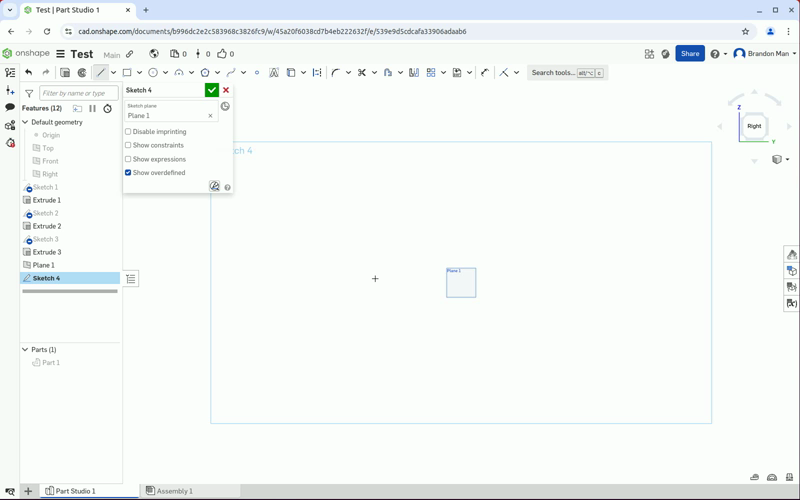
click(375, 278)
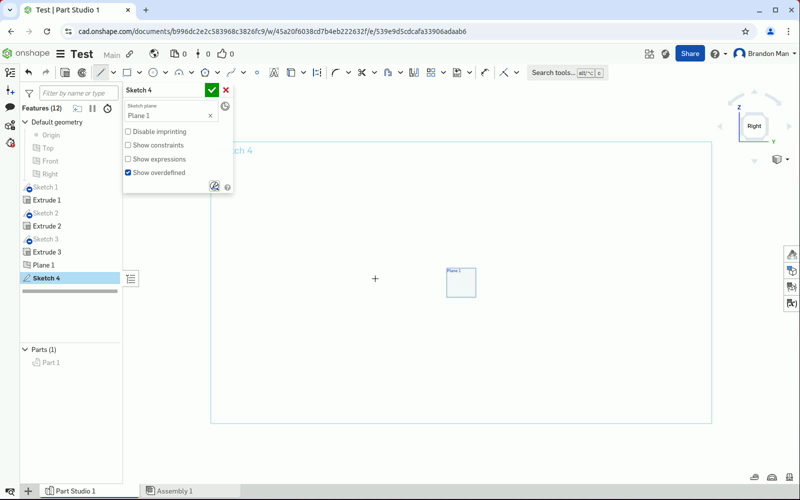
key_up(shift)
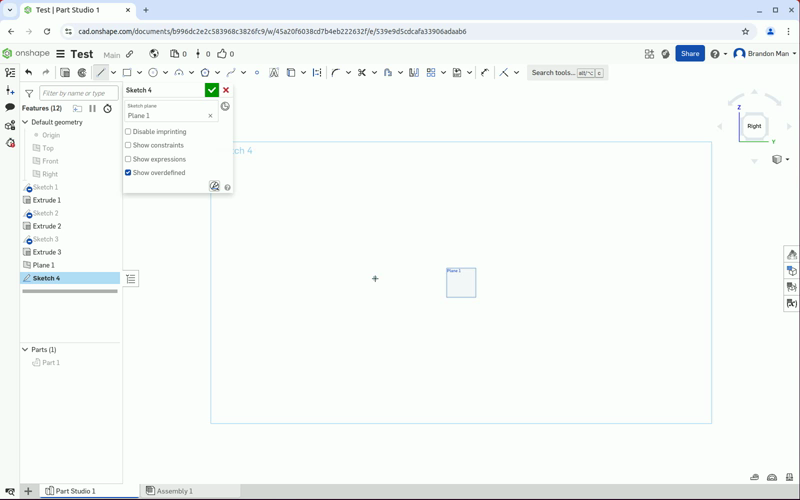
key_down(shift)
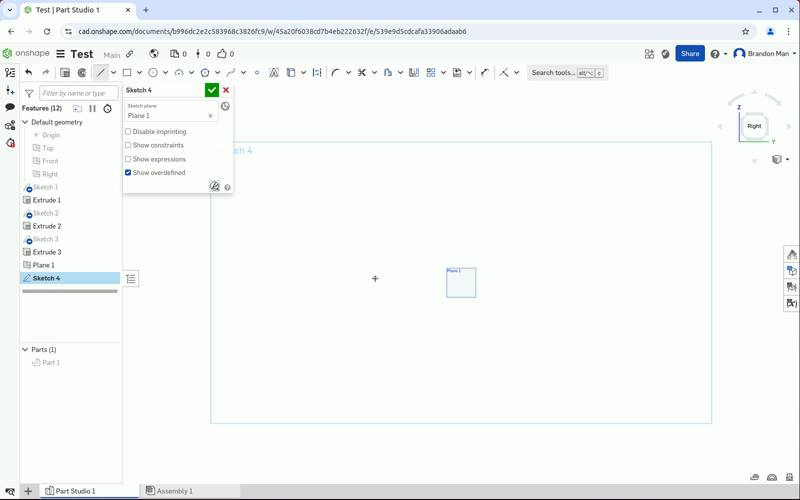
mouse_move(405, 278)
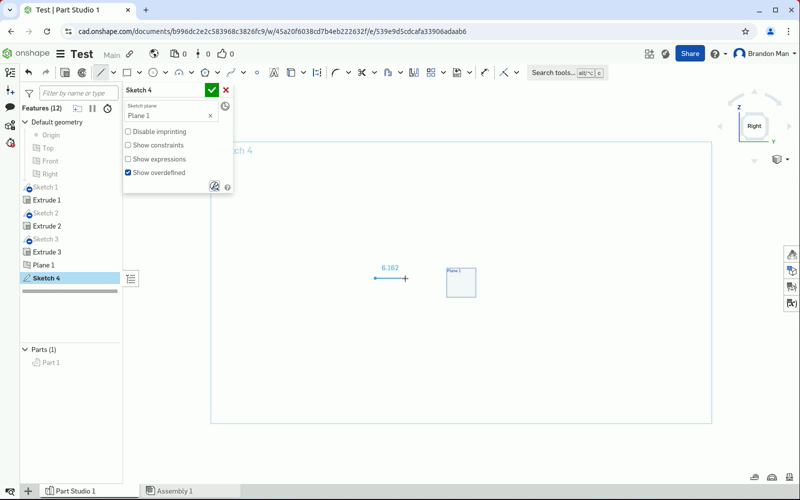
mouse_move(391, 235)
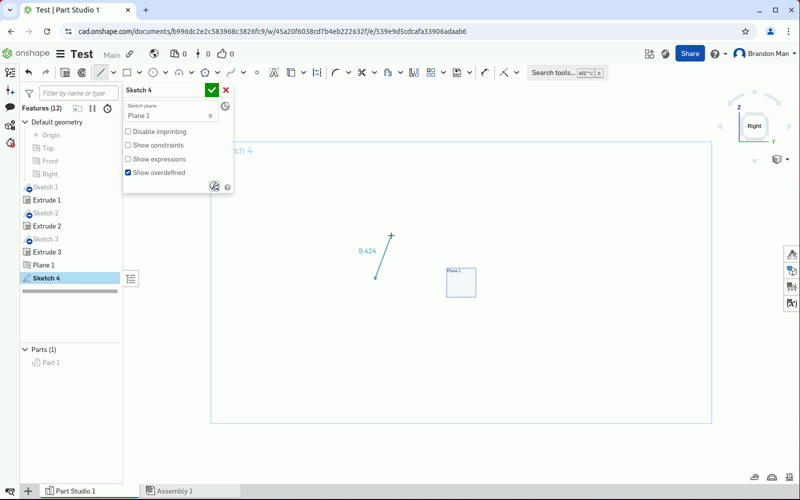
click(391, 235)
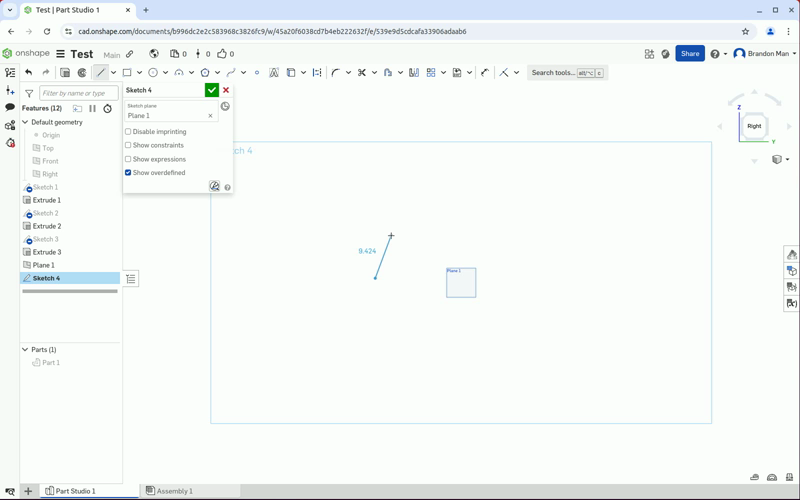
key_up(shift)
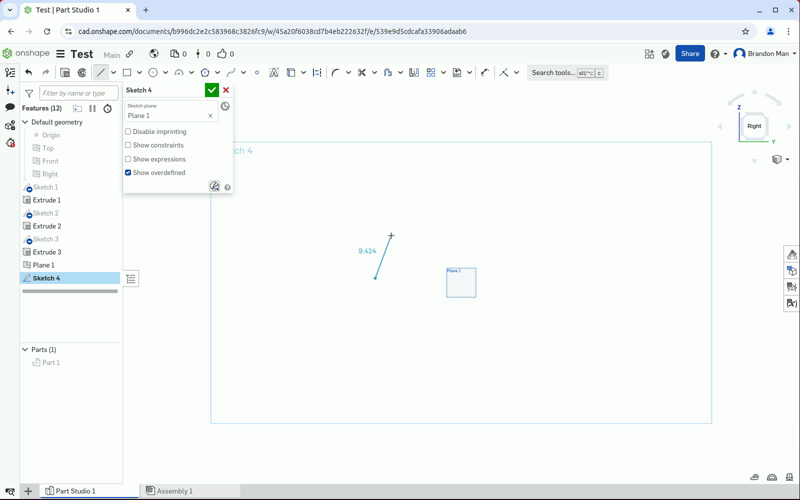
key_down(shift)
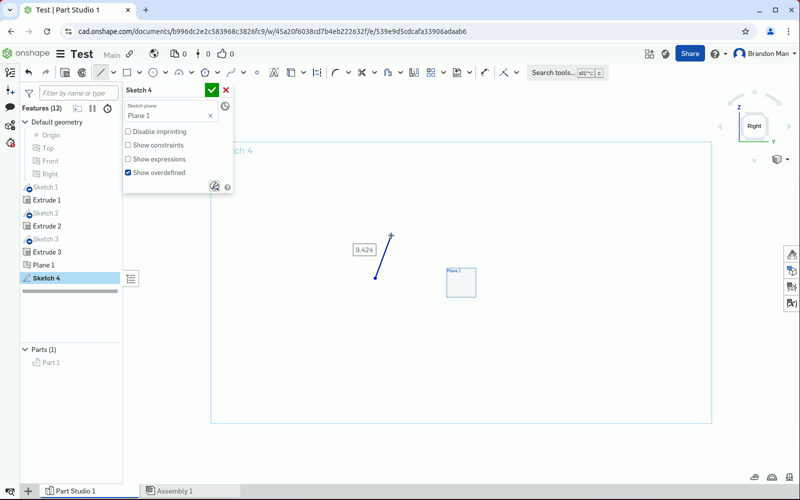
mouse_move(421, 235)
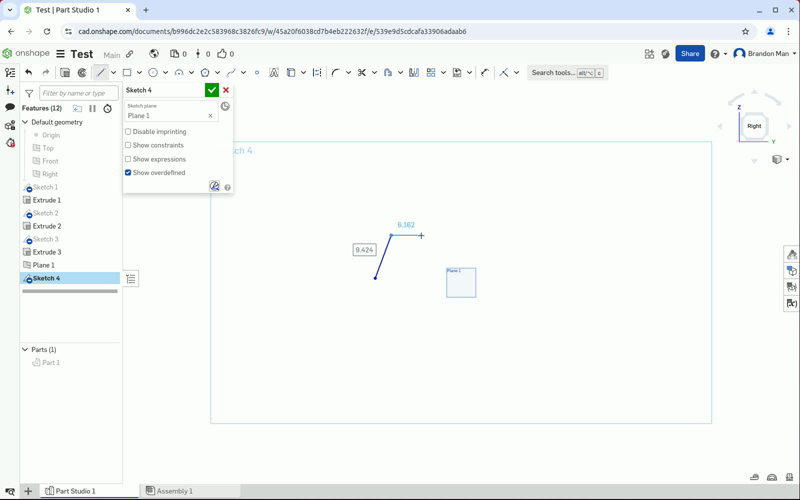
mouse_move(375, 235)
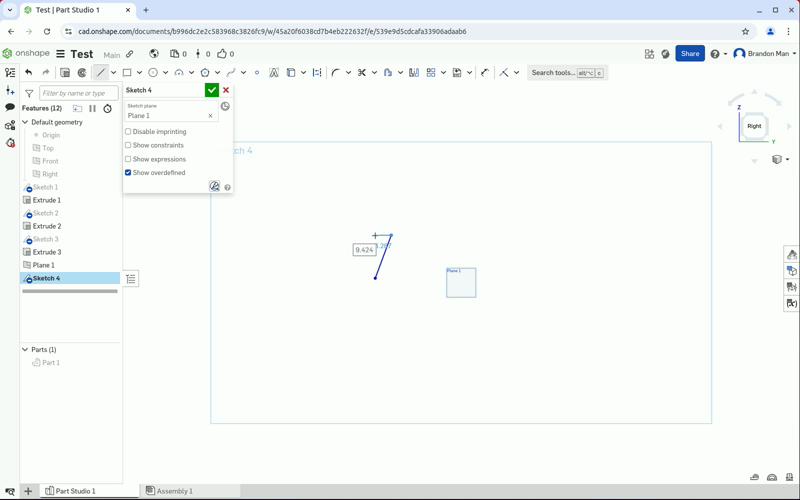
click(375, 235)
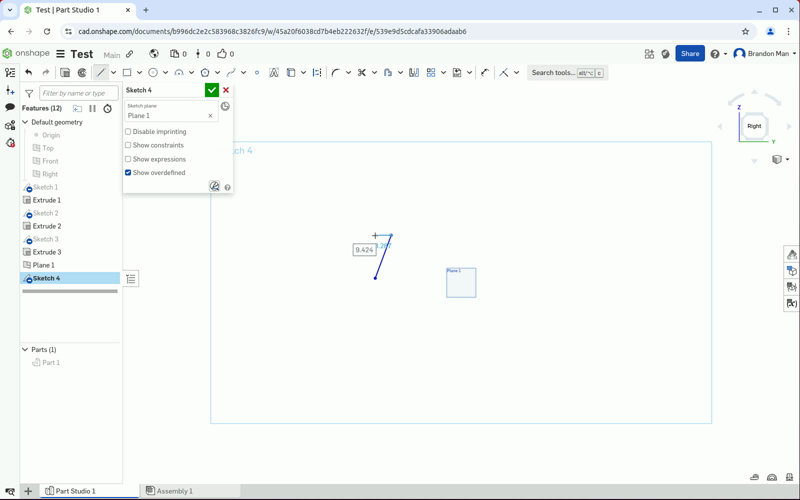
key_up(shift)
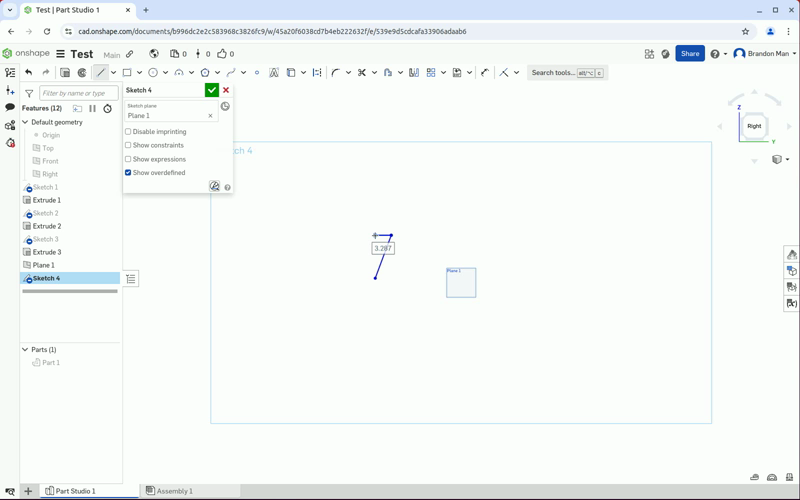
mouse_move(405, 235)
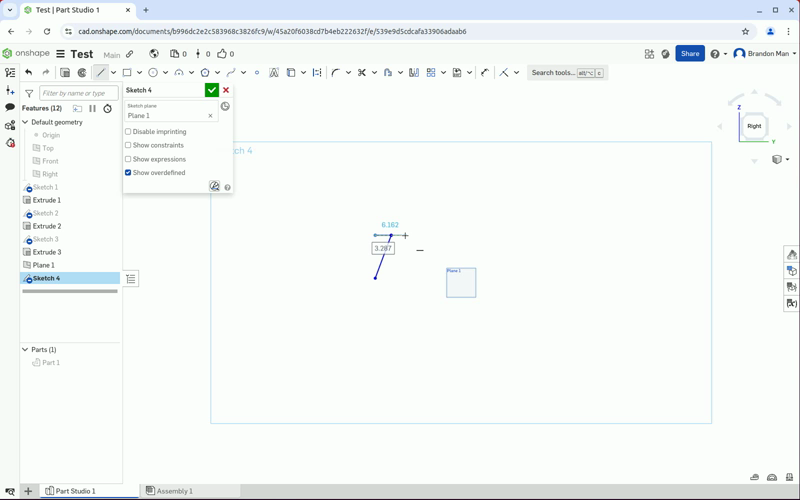
key_down(shift)
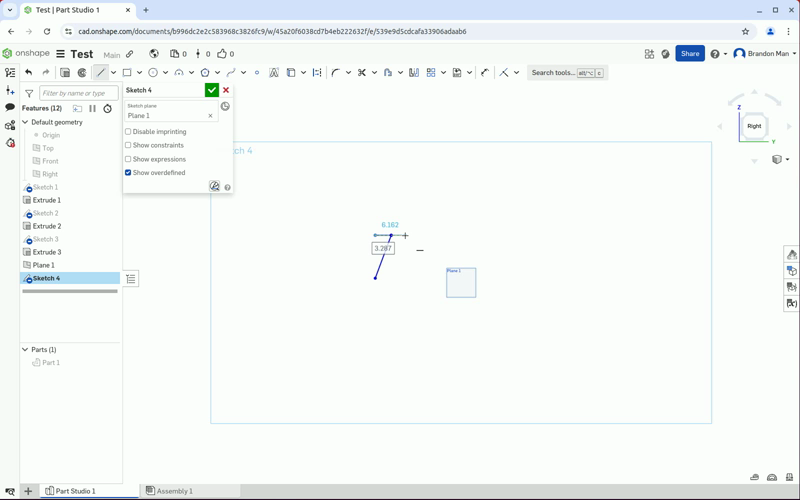
mouse_move(375, 278)
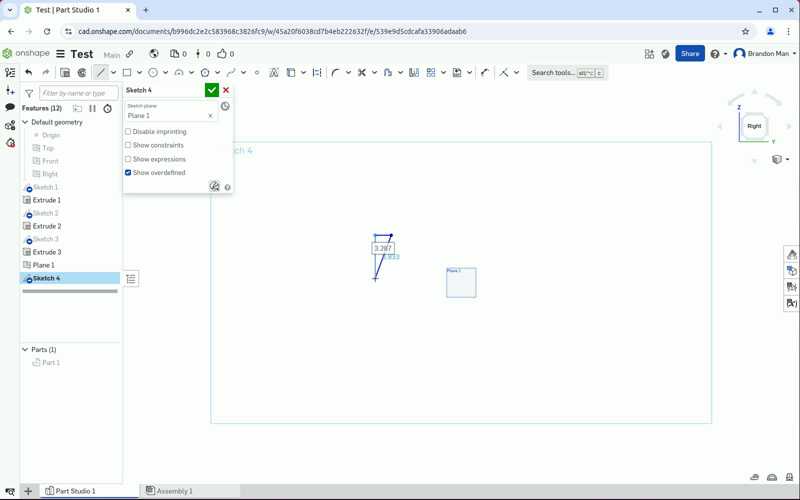
key_up(shift)
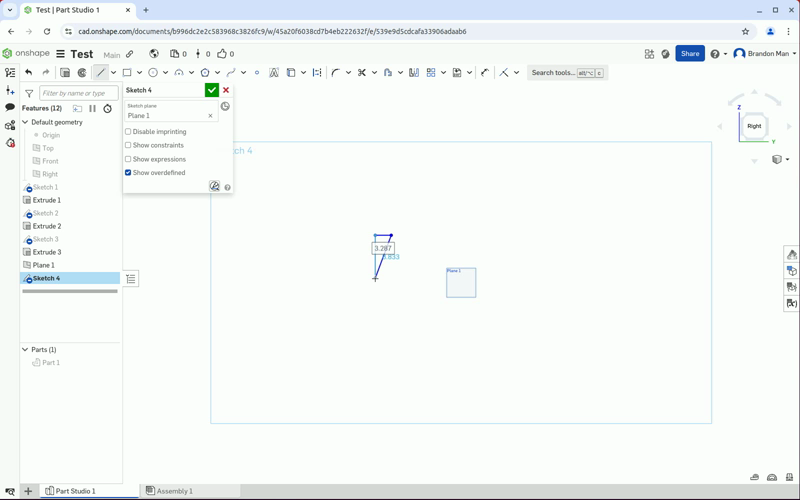
click(375, 278)
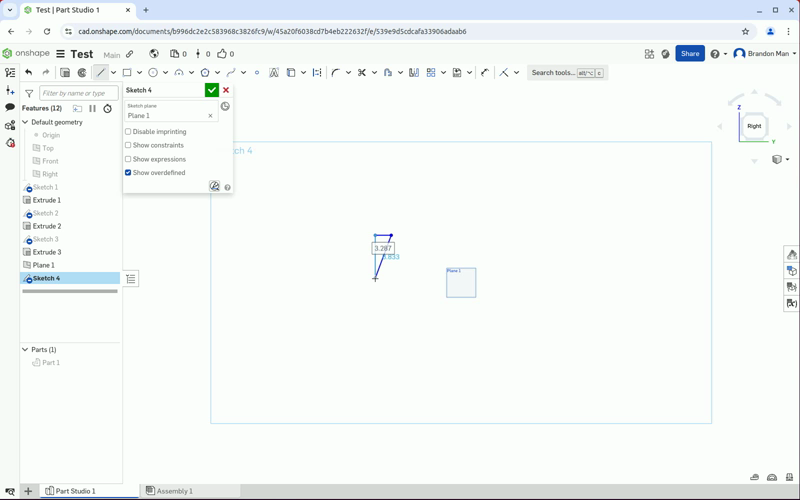
key(esc)
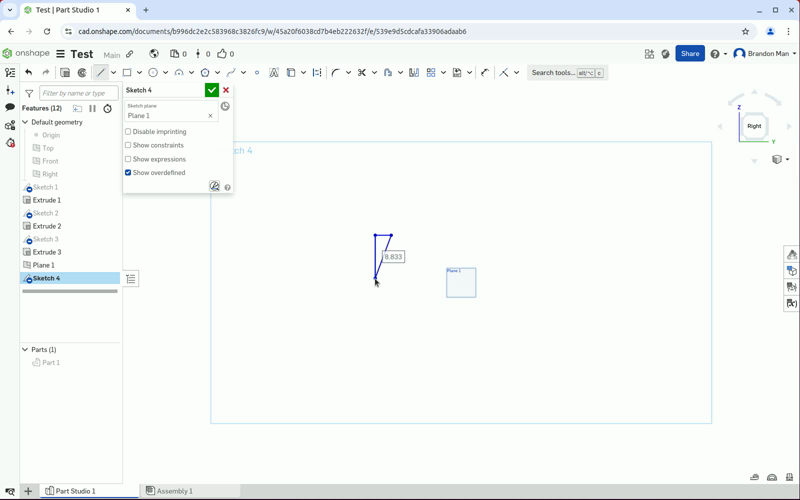
mouse_move(379, 254)
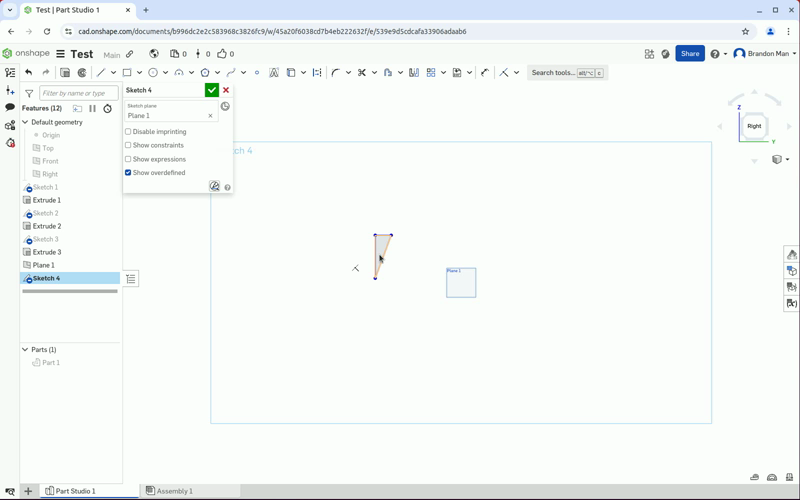
scroll(6)
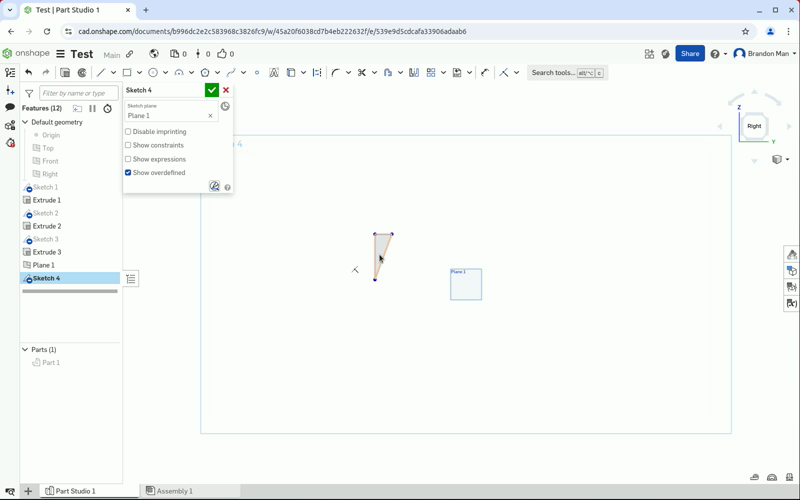
scroll(6)
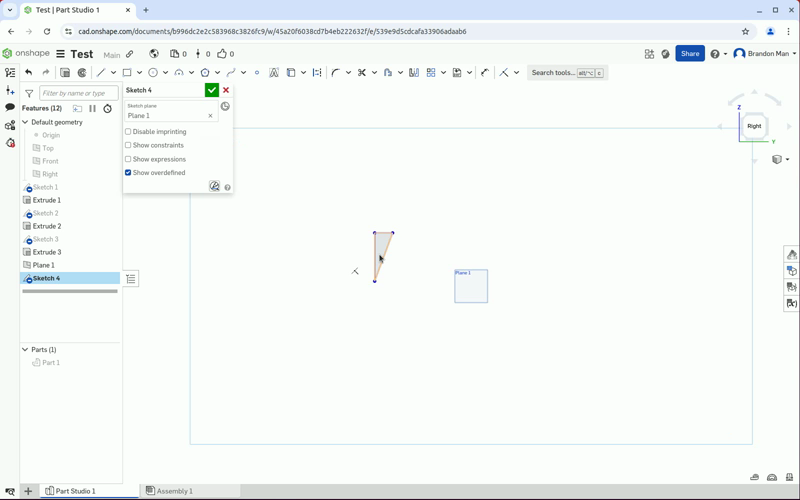
scroll(6)
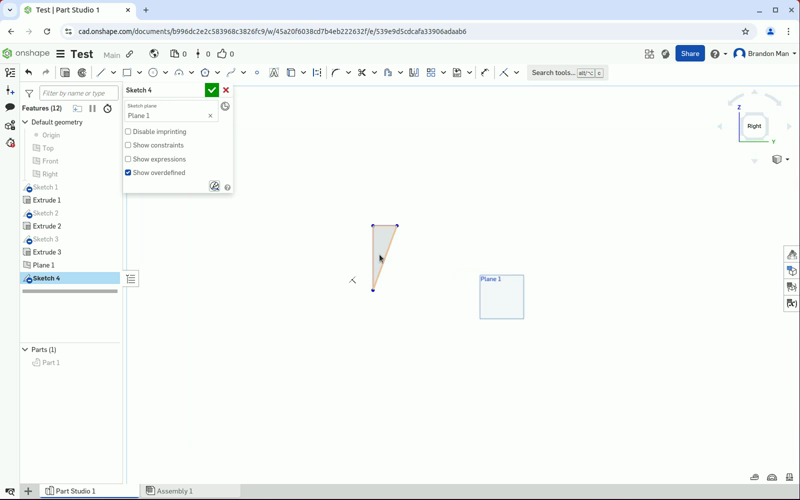
scroll(6)
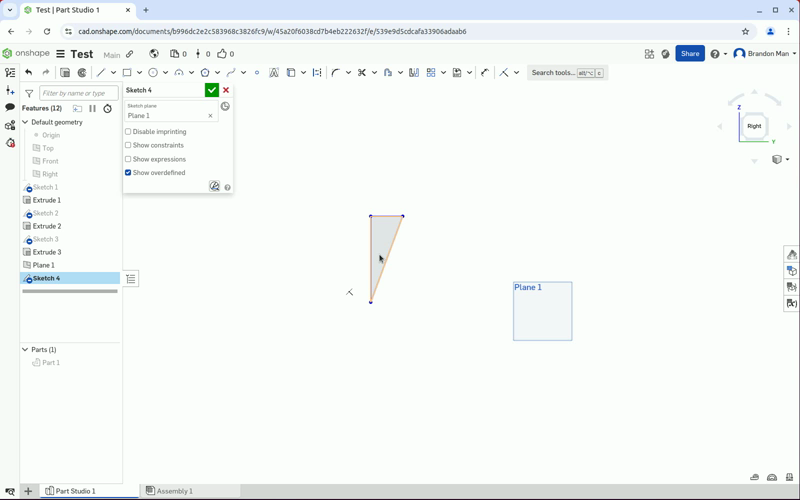
scroll(6)
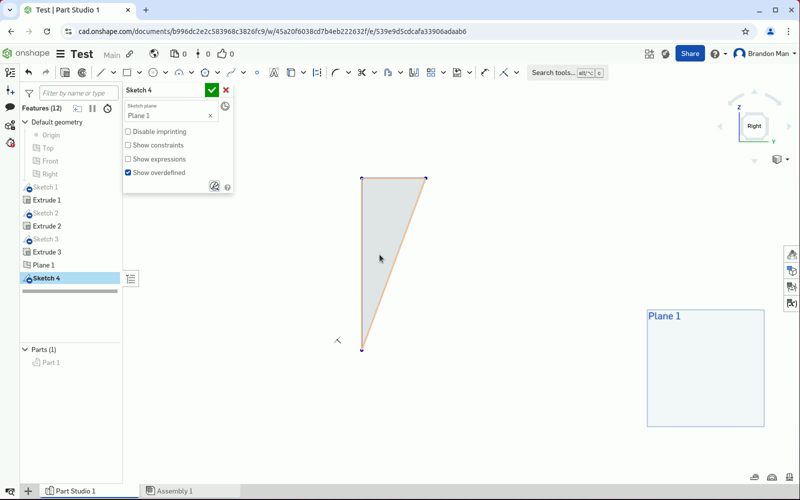
scroll(6)
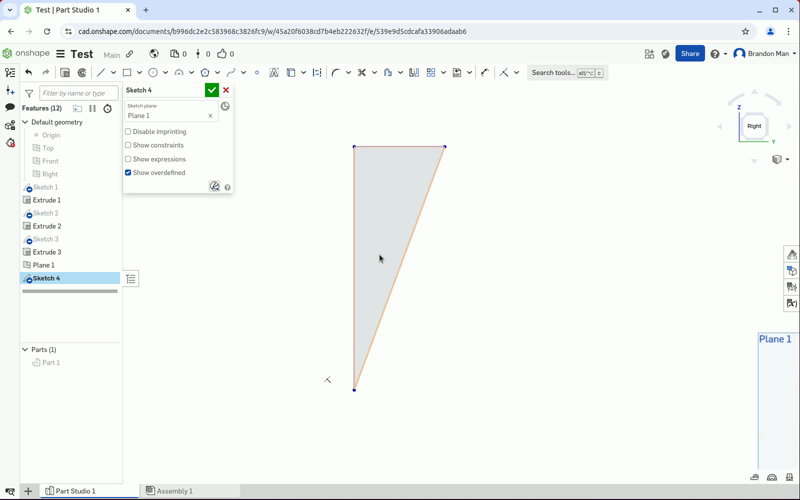
scroll(6)
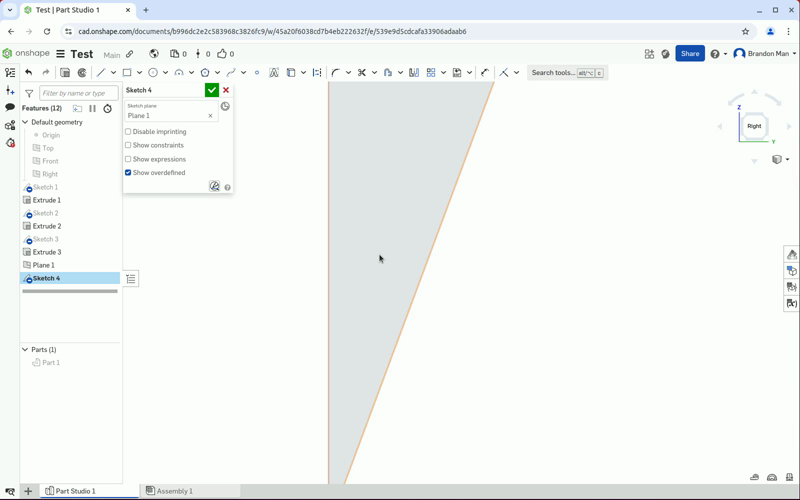
click(379, 254)
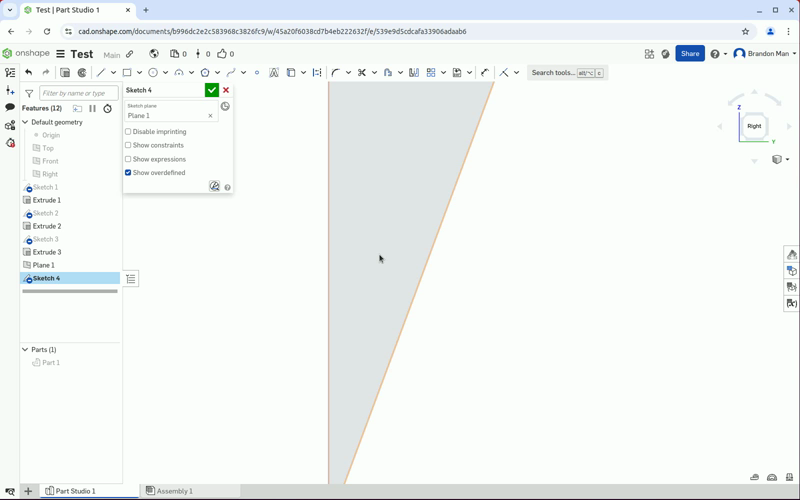
scroll(-6)
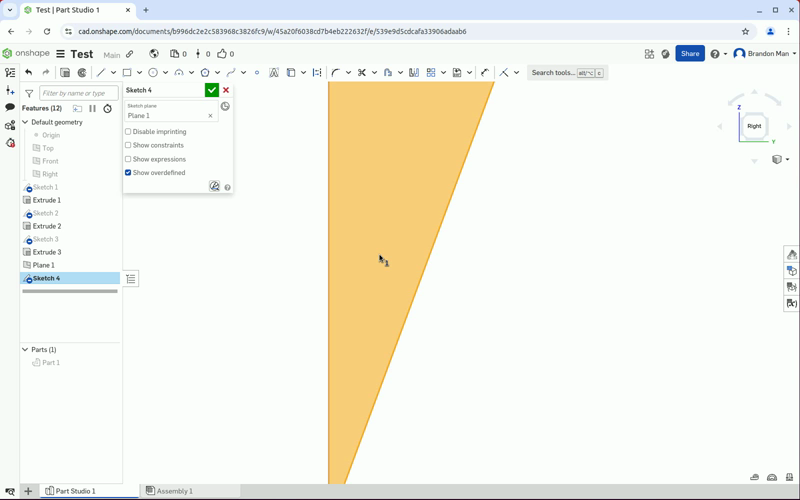
scroll(-6)
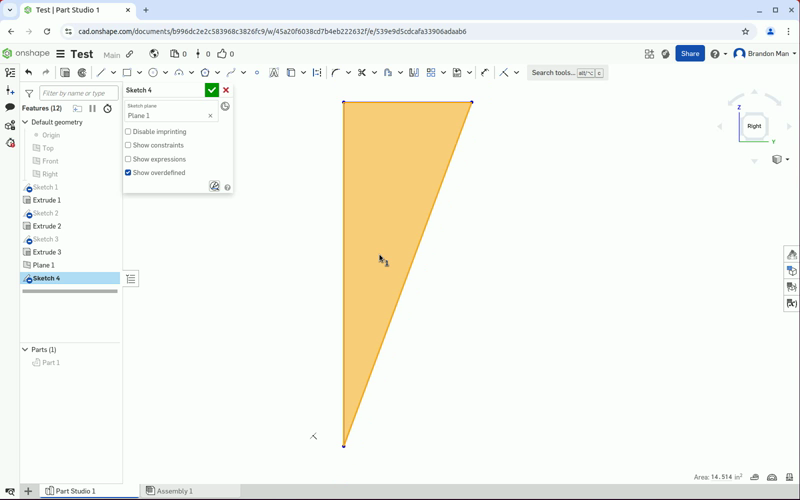
scroll(-6)
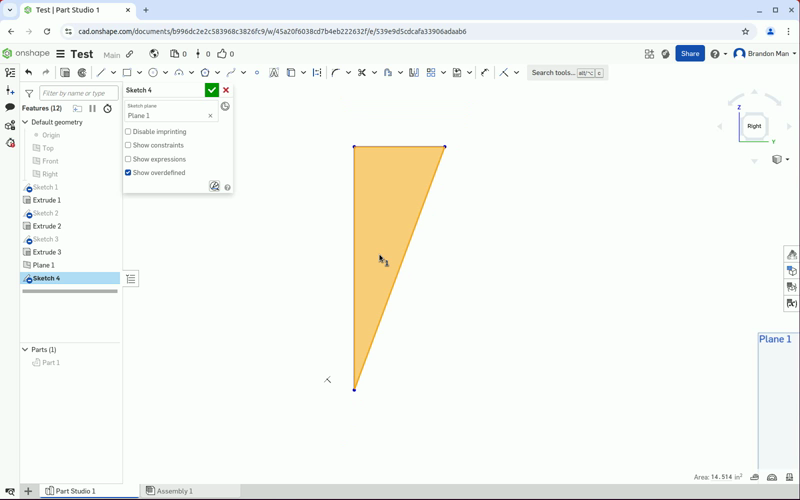
scroll(-6)
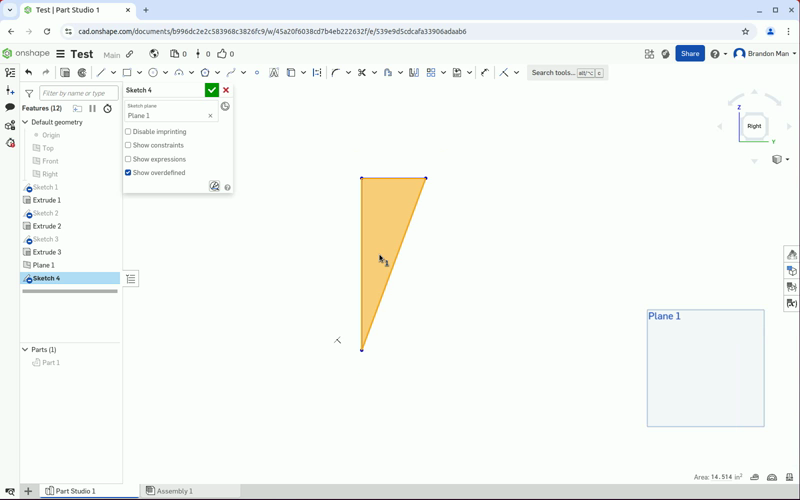
scroll(-6)
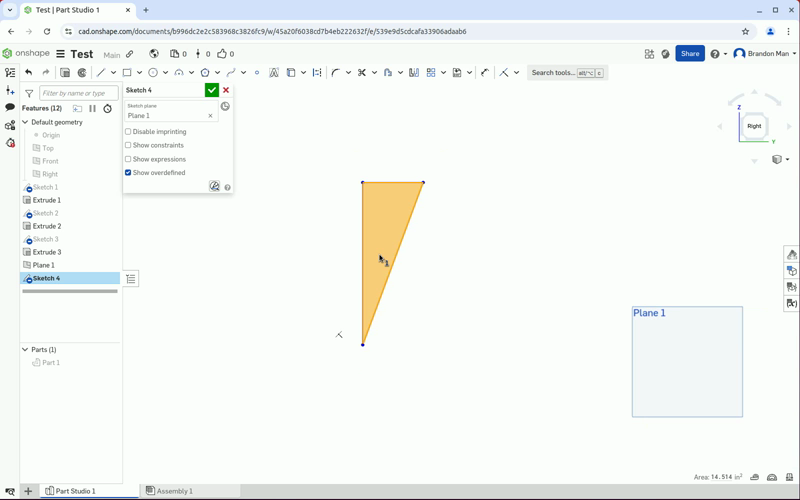
scroll(-6)
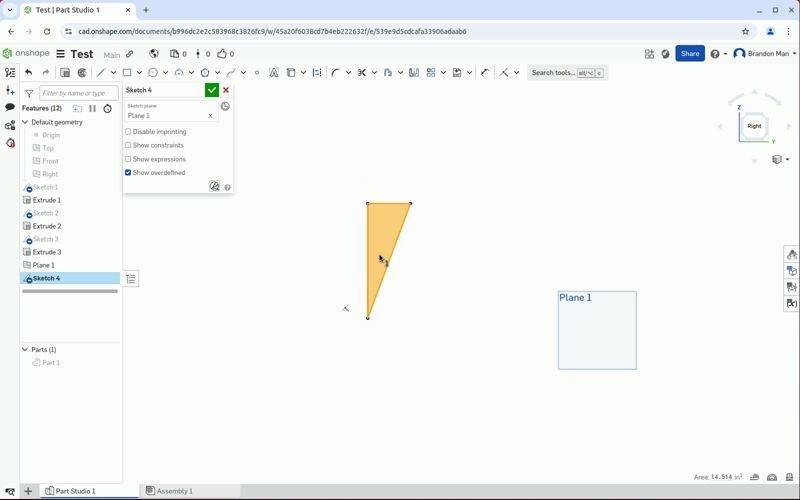
scroll(-6)
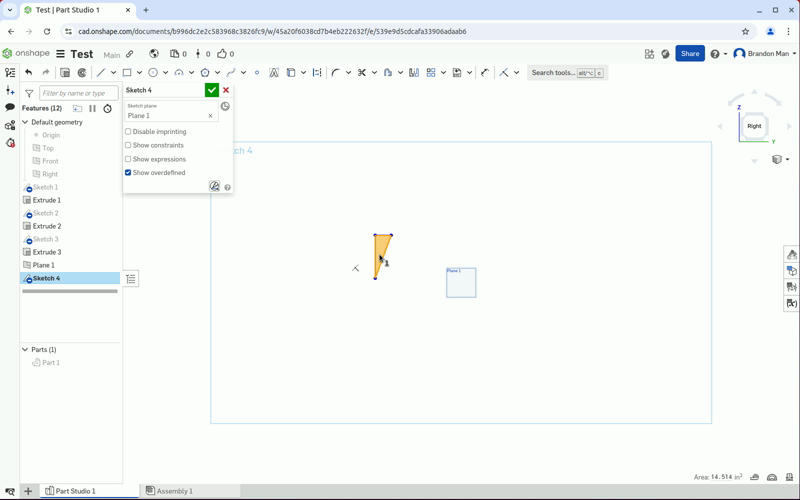
mouse_move(73, 352)
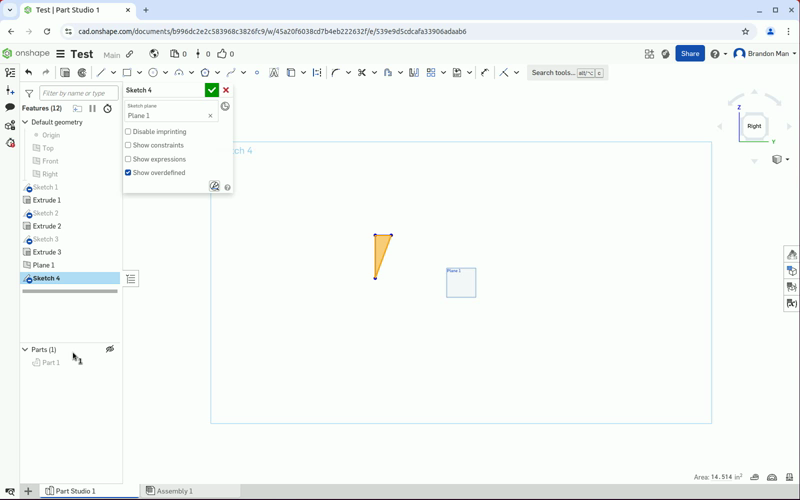
key(shift+y)
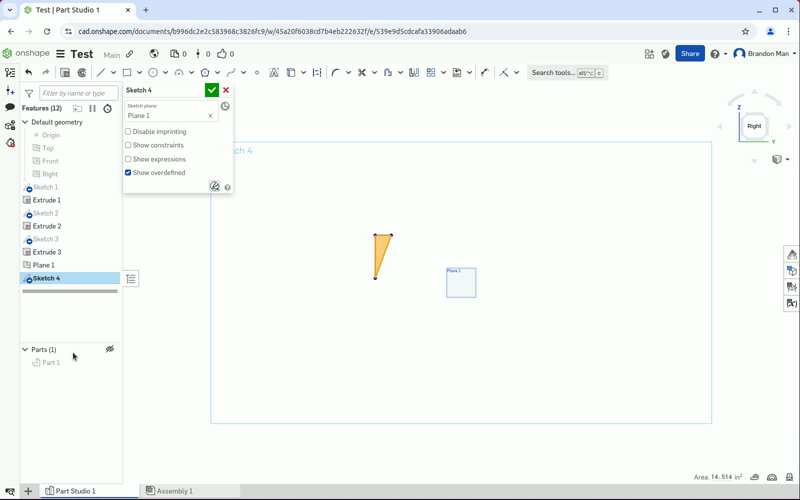
key(shift+e)
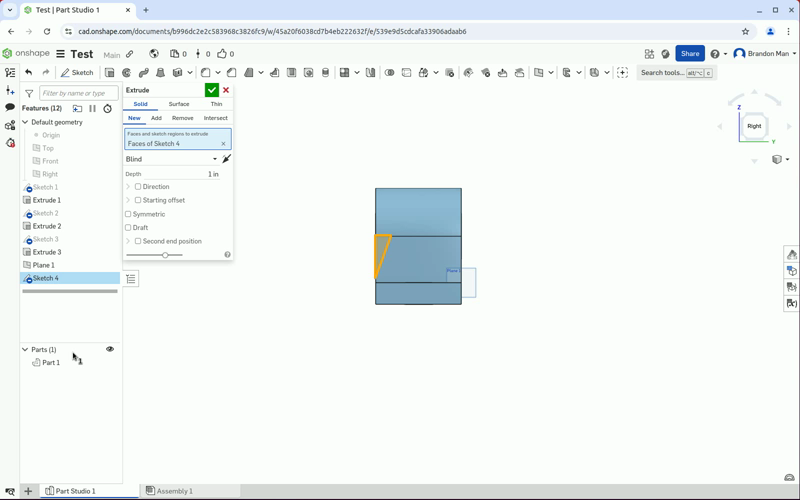
mouse_move(143, 106)
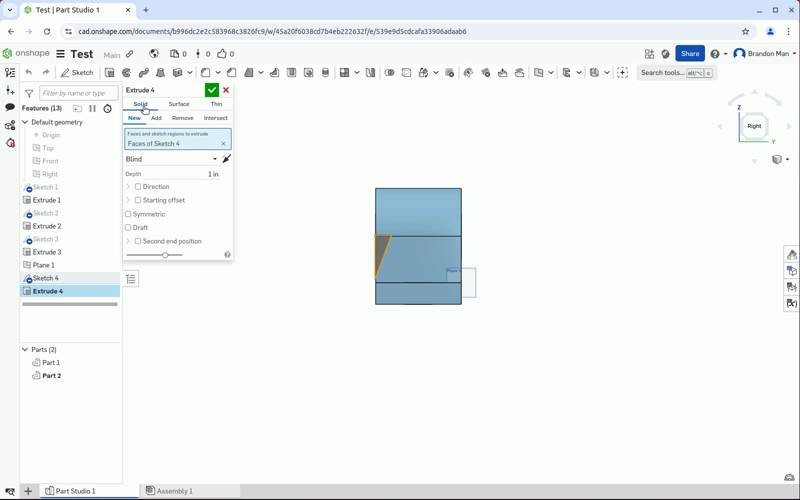
click(143, 106)
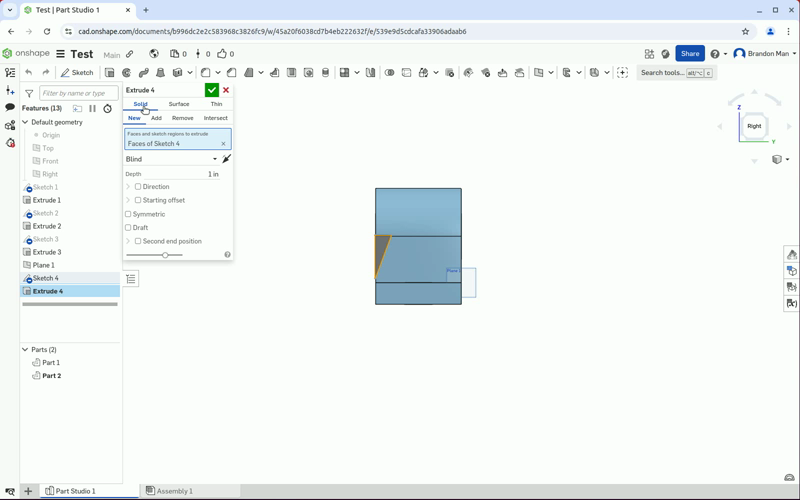
mouse_move(186, 120)
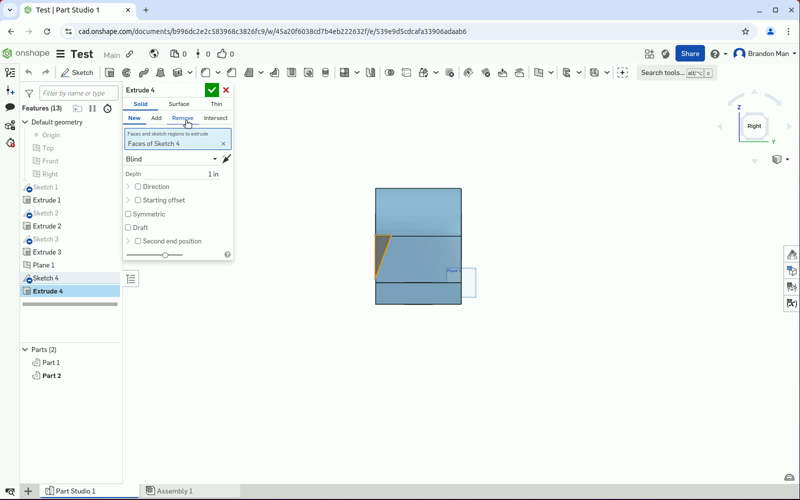
click(186, 120)
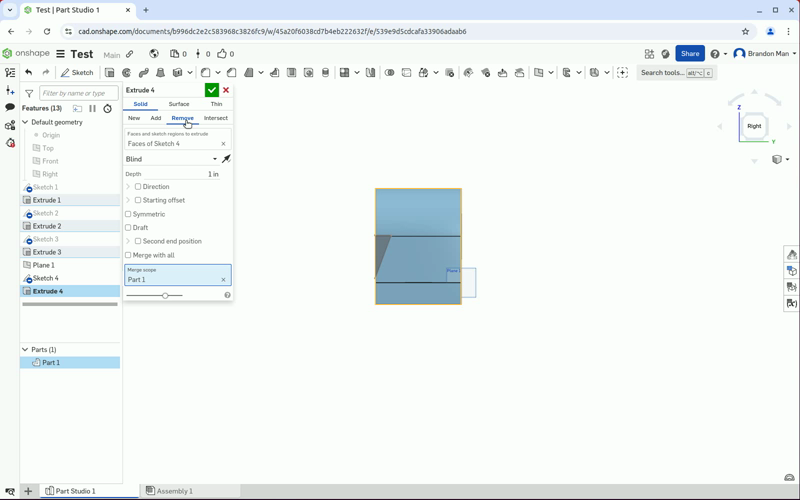
key(tab, 4)
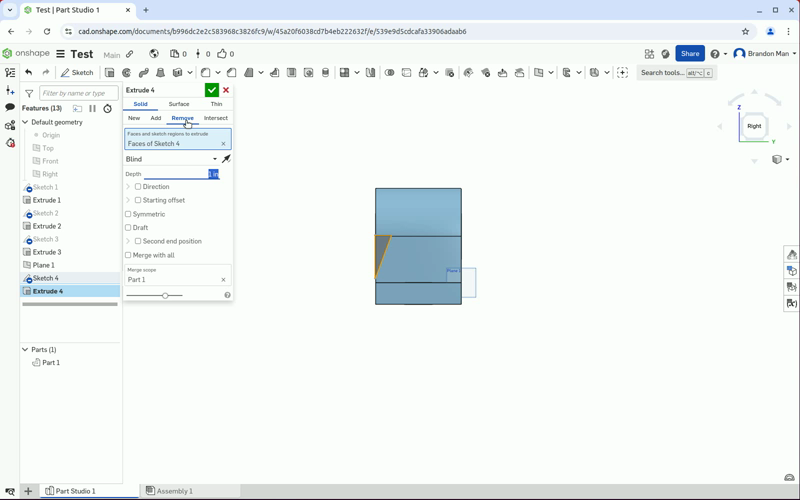
text(26.237)
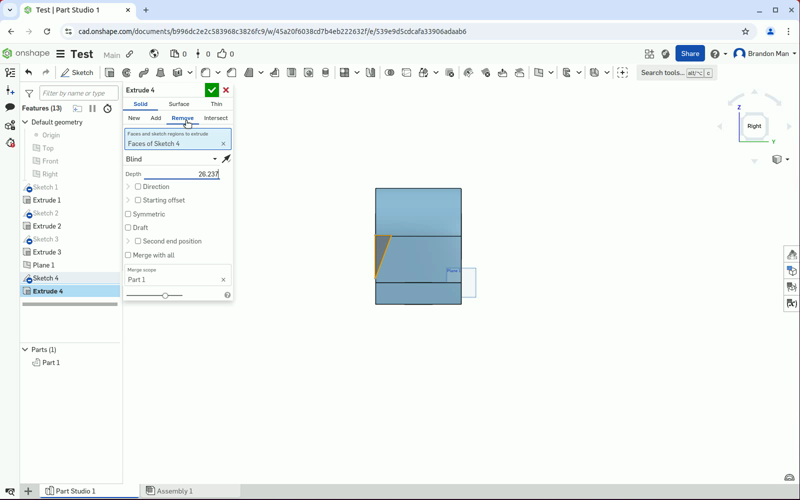
key(tab, 6)
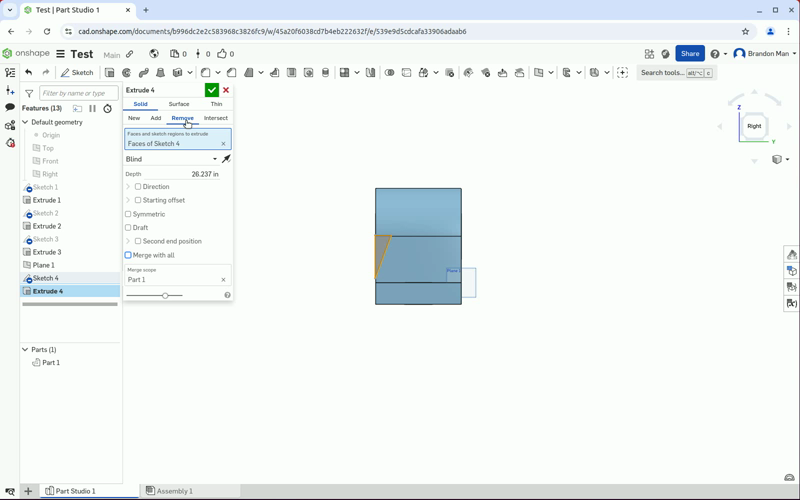
key(space)
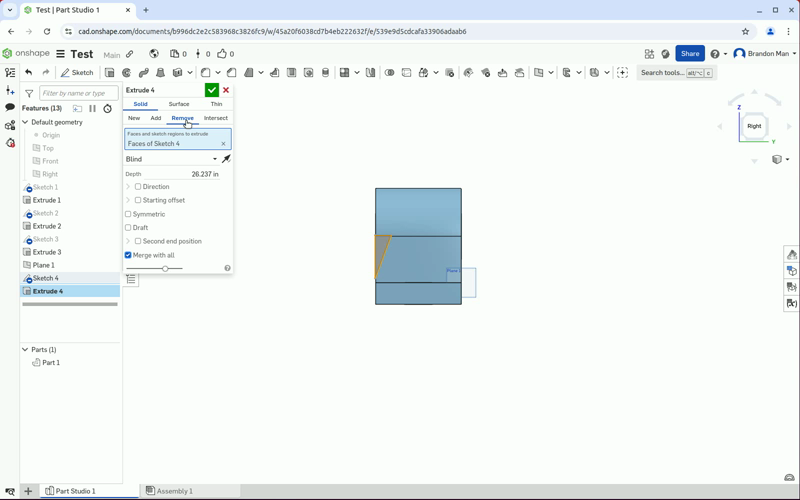
key(enter)
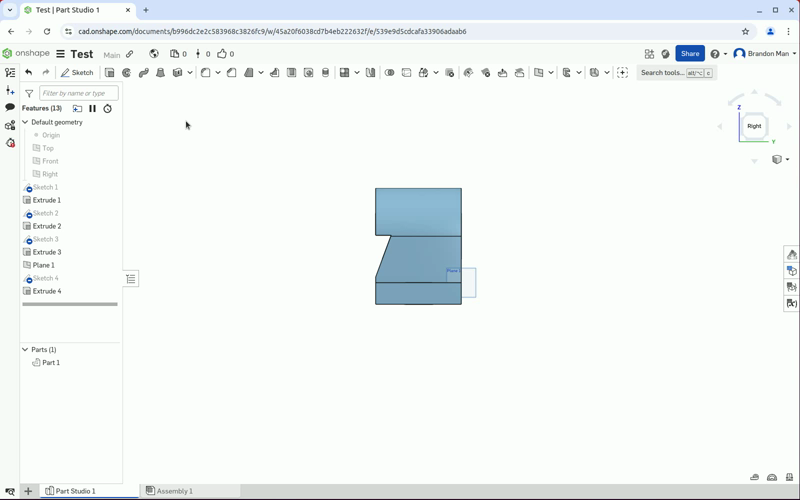
key(shift+h)
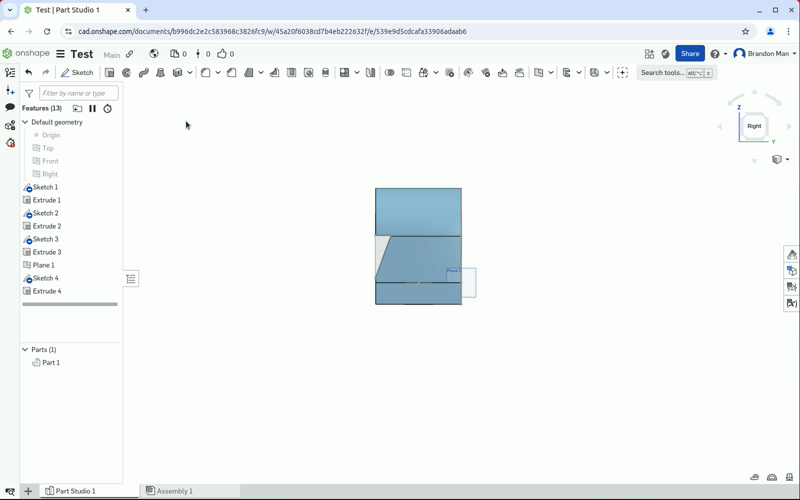
key(shift+h)
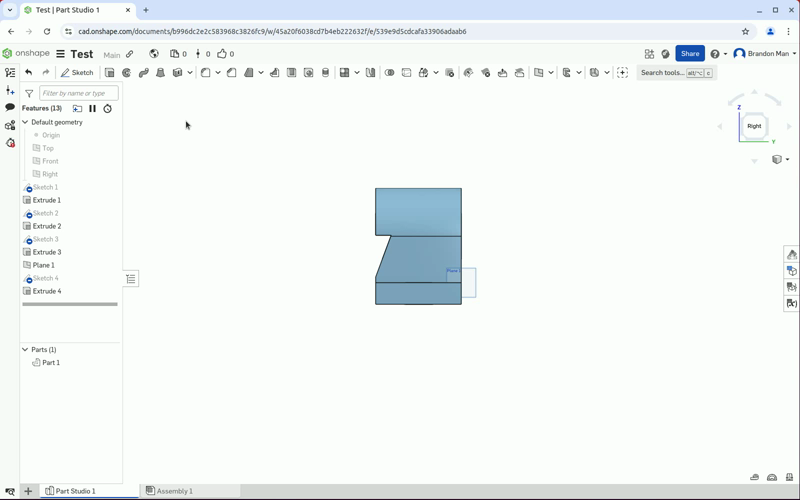
mouse_move(73, 189)
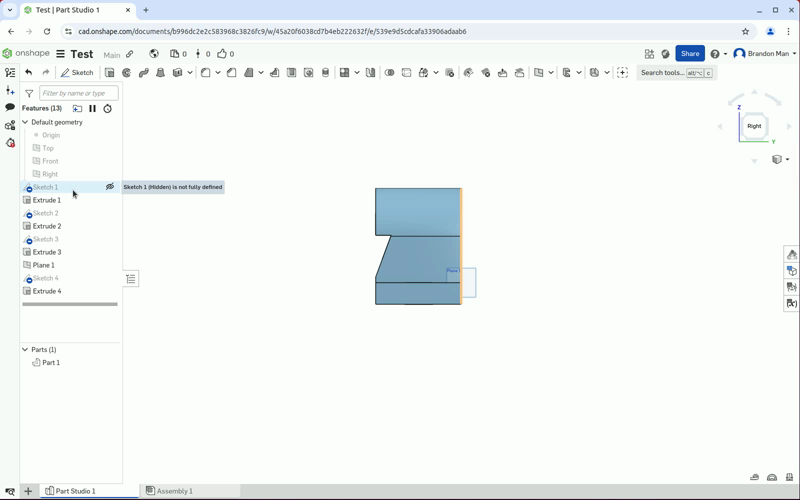
click(73, 189)
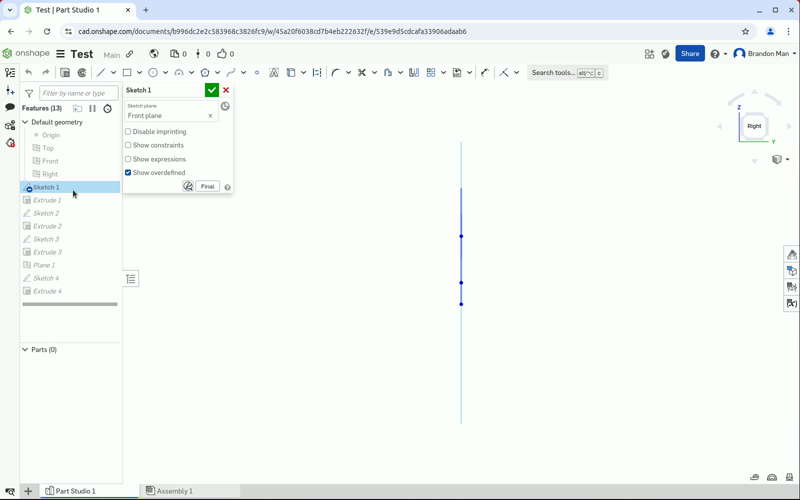
mouse_move(229, 92)
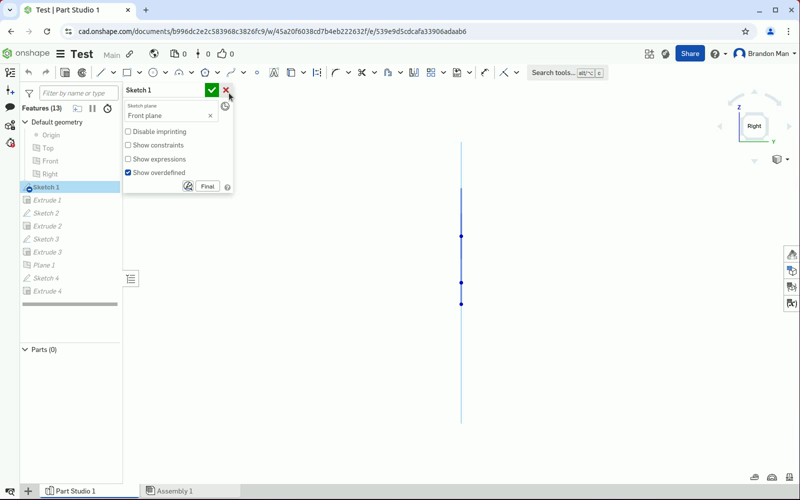
click(229, 92)
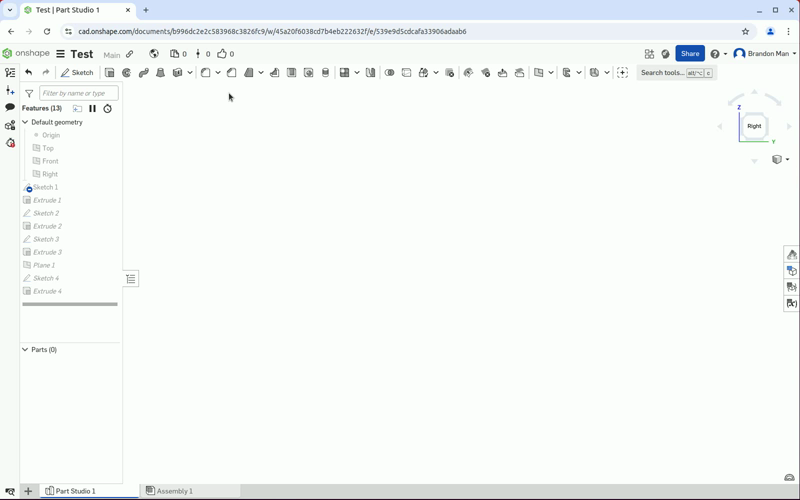
key(shift+s)
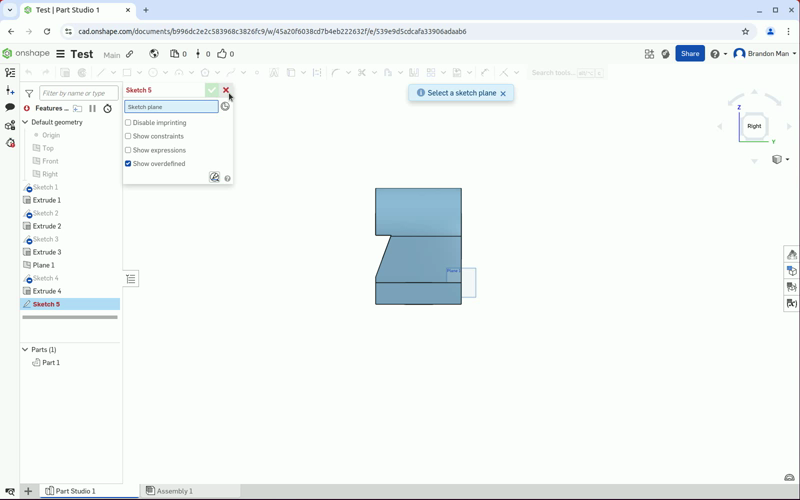
mouse_move(73, 267)
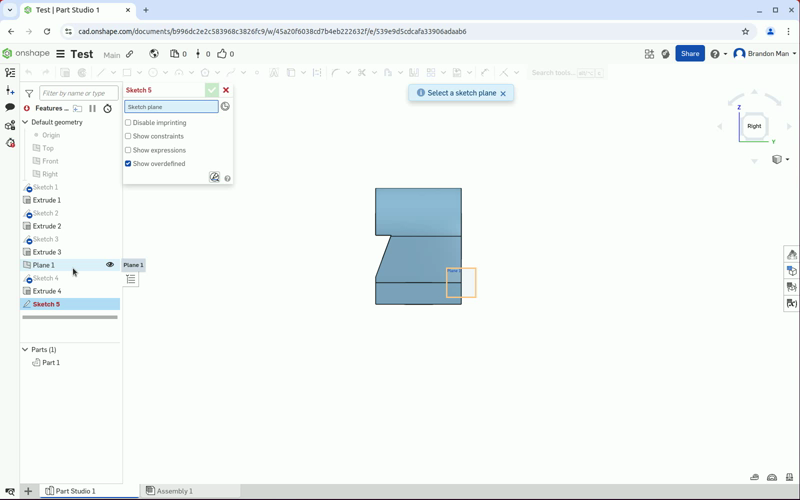
click(73, 267)
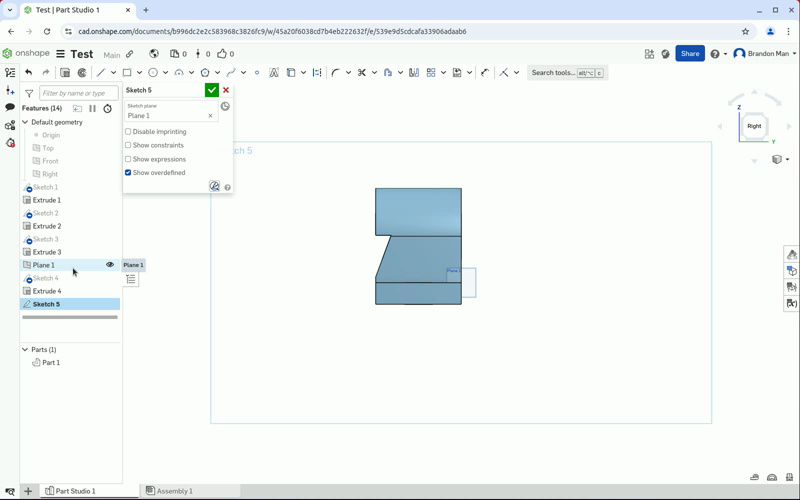
mouse_move(73, 352)
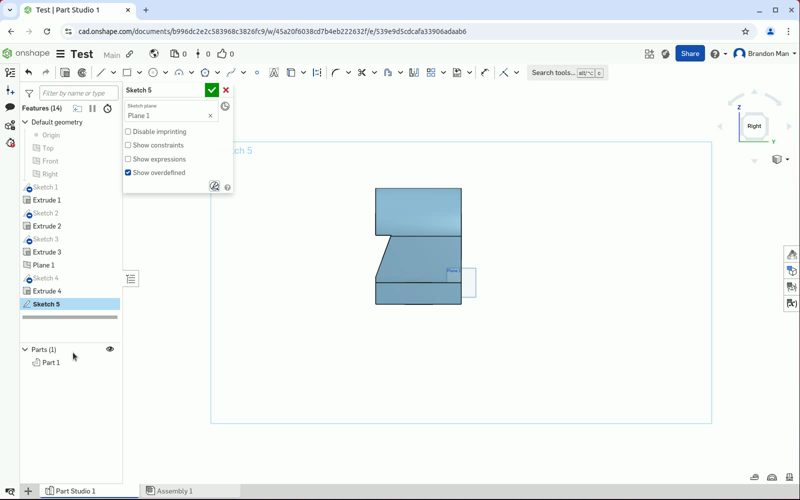
key(y)
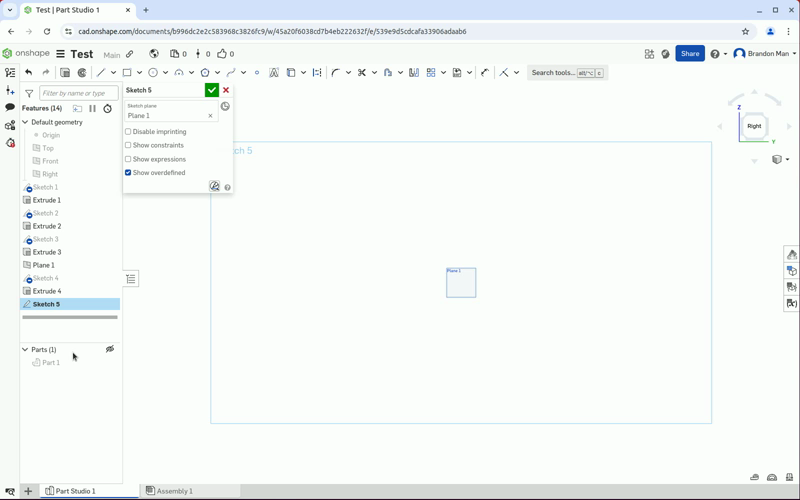
key(l)
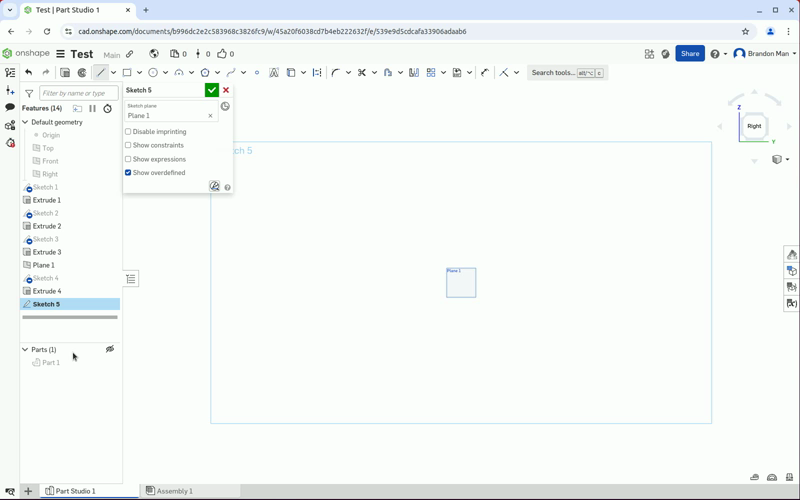
key_down(shift)
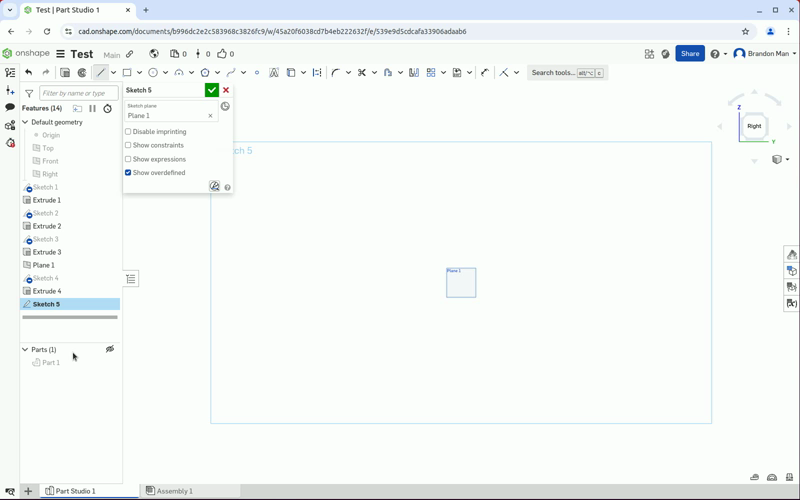
mouse_move(375, 234)
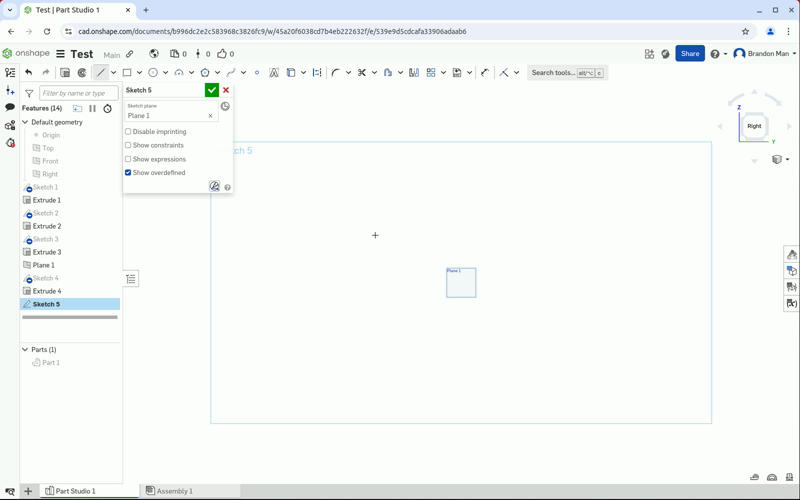
click(375, 234)
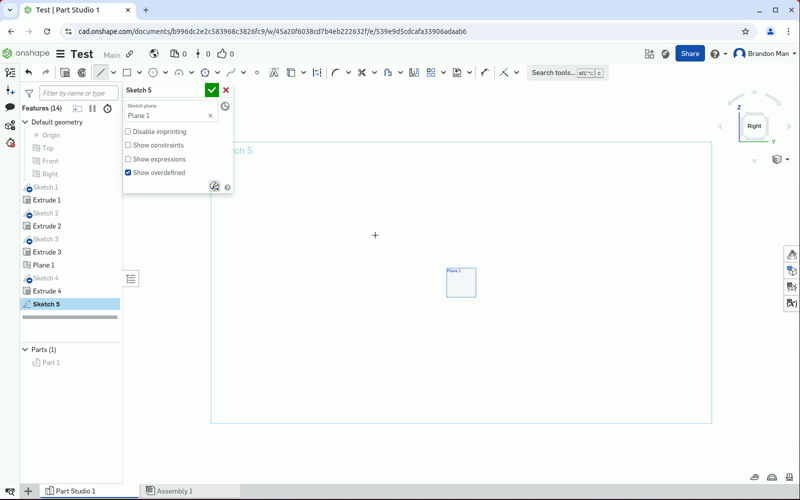
key_up(shift)
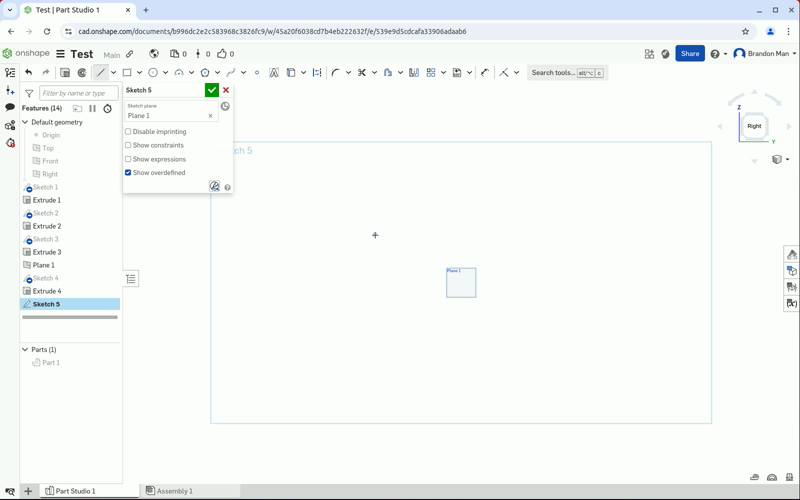
key_down(shift)
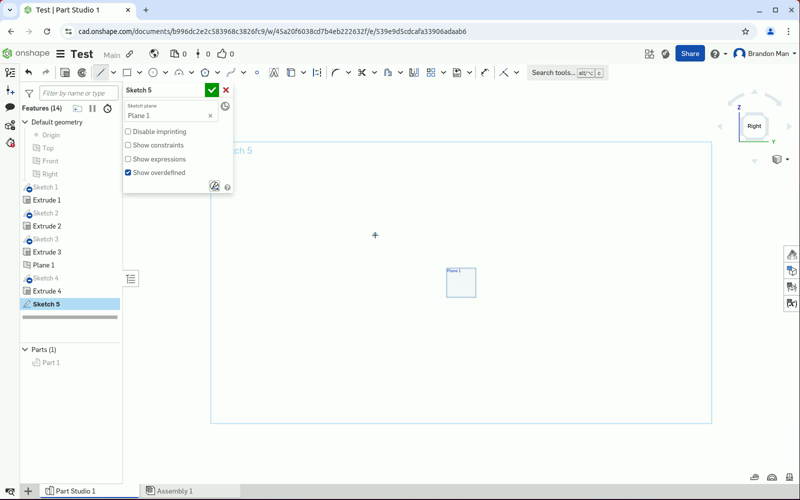
mouse_move(405, 234)
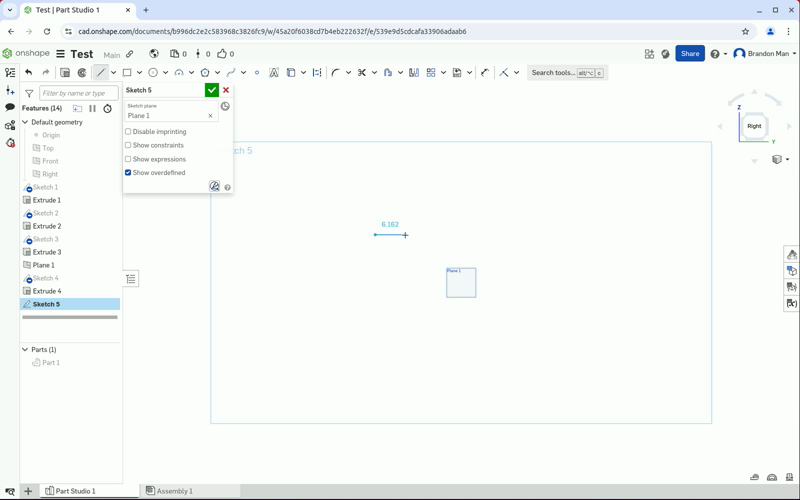
mouse_move(391, 234)
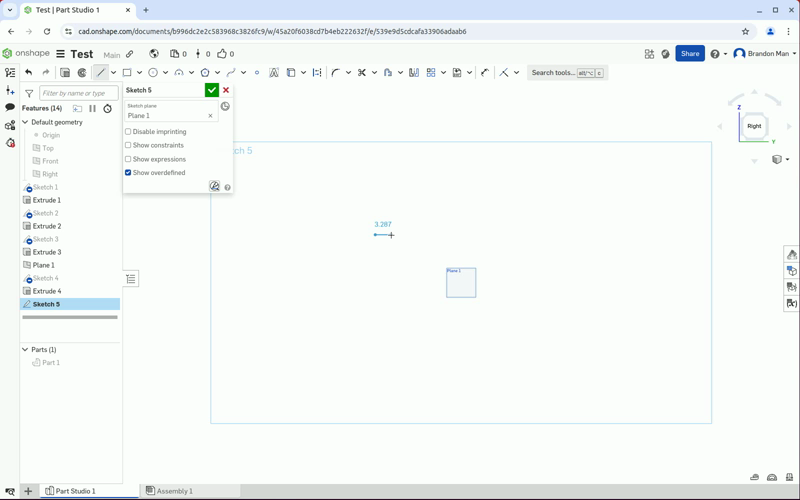
click(391, 234)
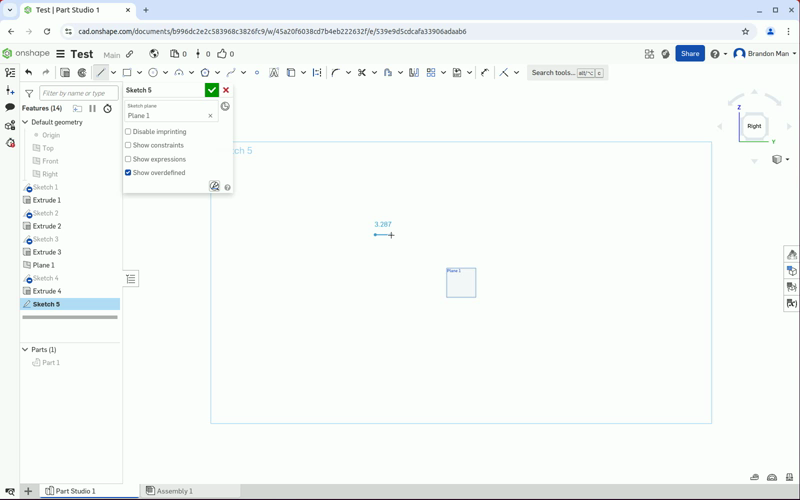
key_up(shift)
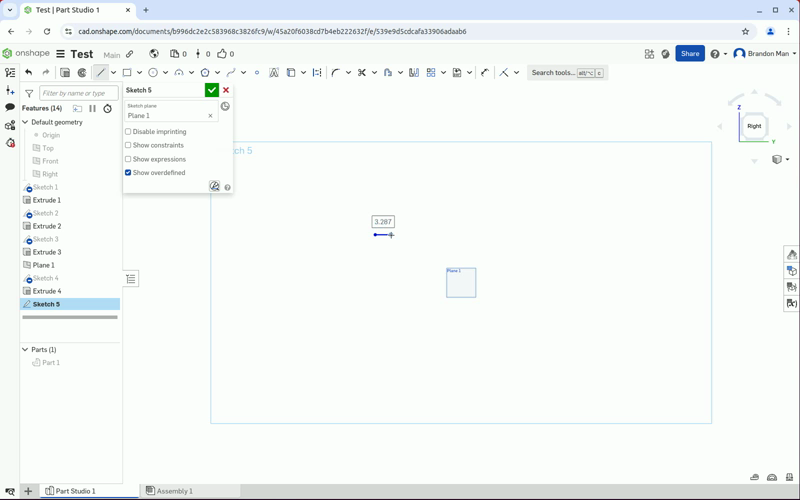
key_down(shift)
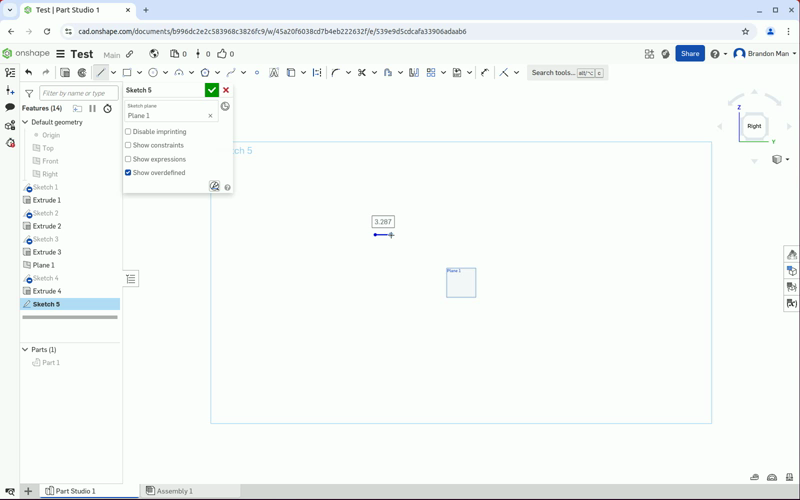
mouse_move(415, 166)
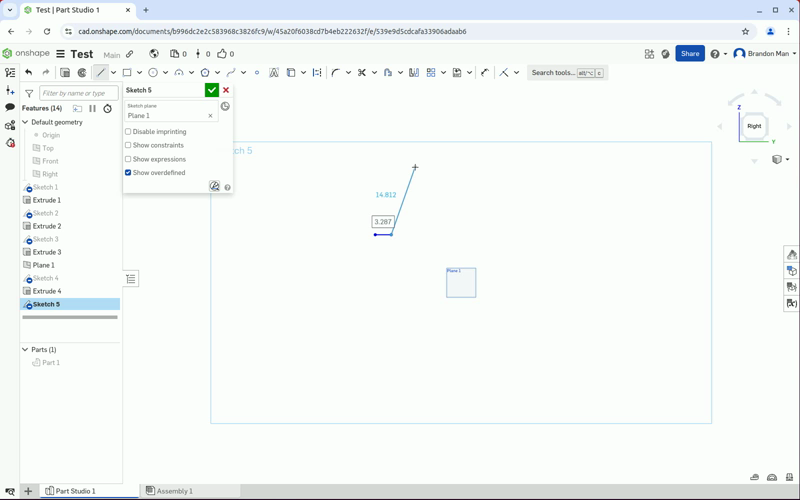
click(415, 166)
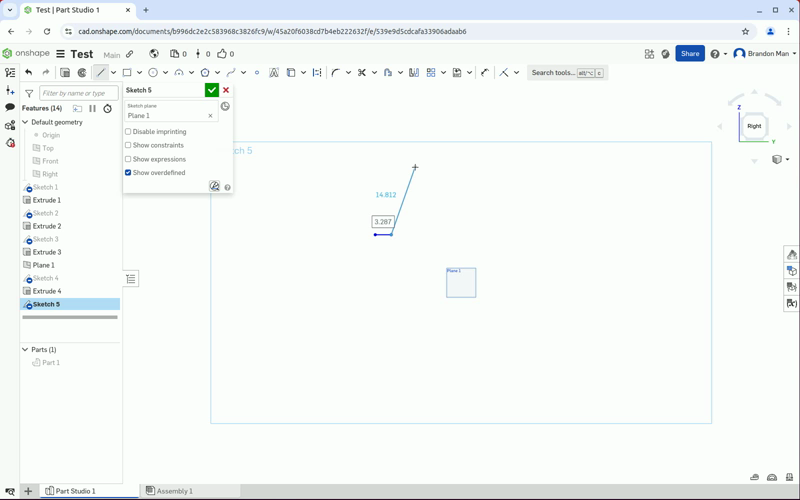
key_up(shift)
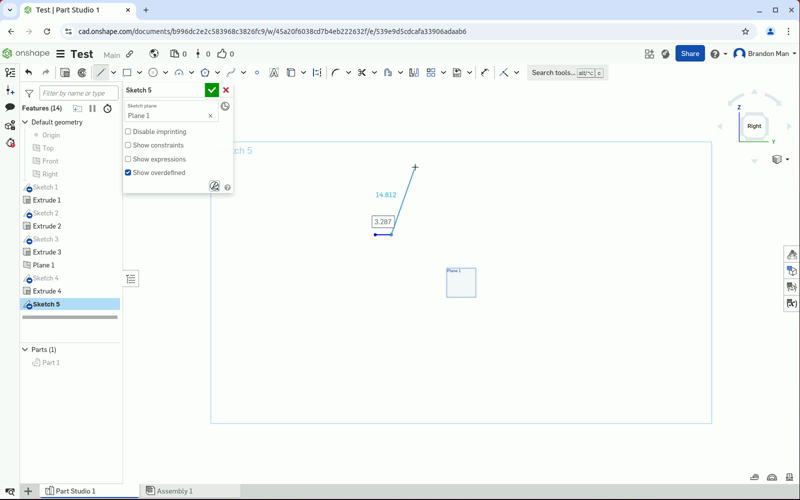
key_down(shift)
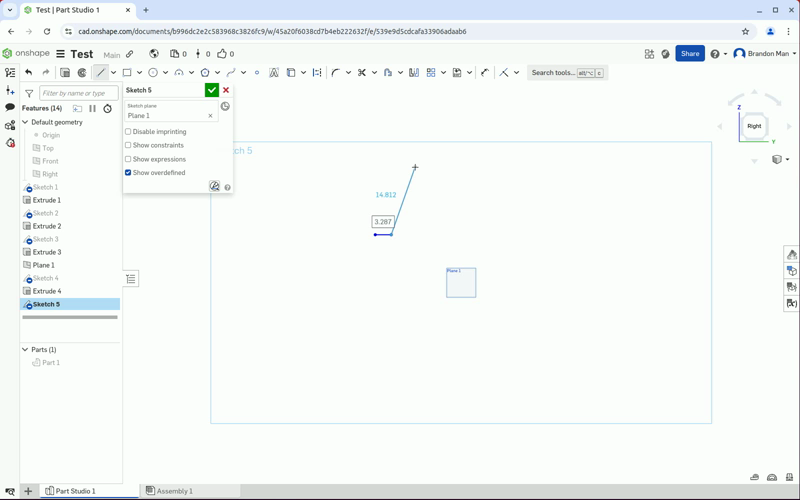
mouse_move(445, 166)
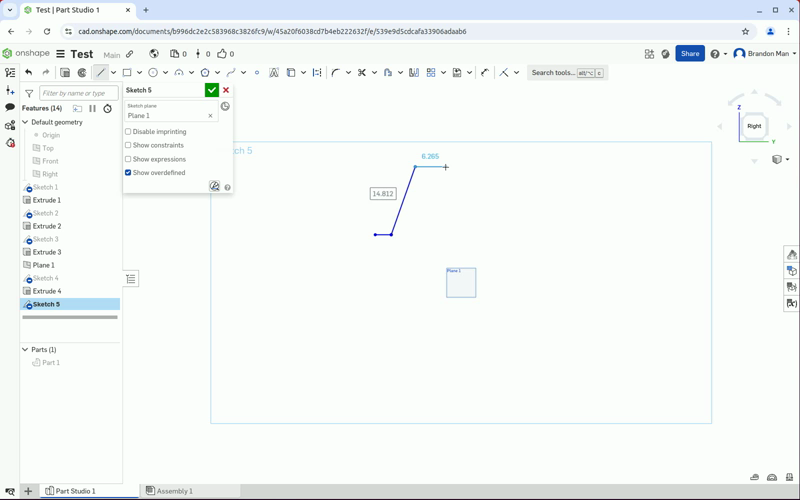
mouse_move(375, 174)
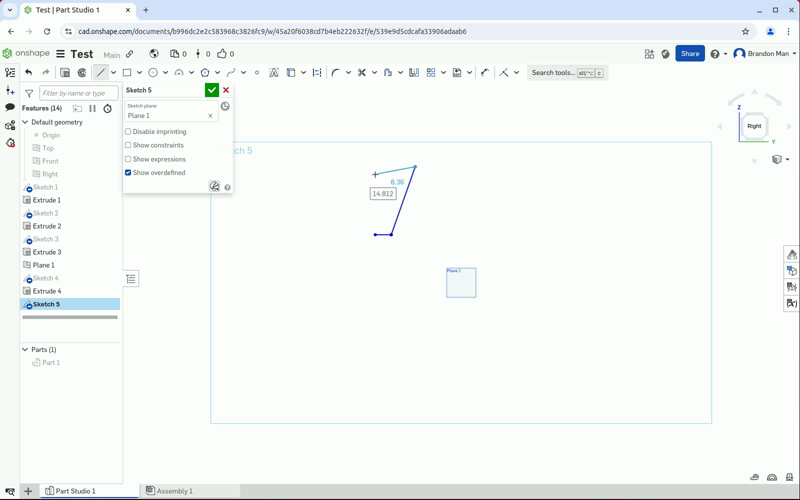
click(375, 174)
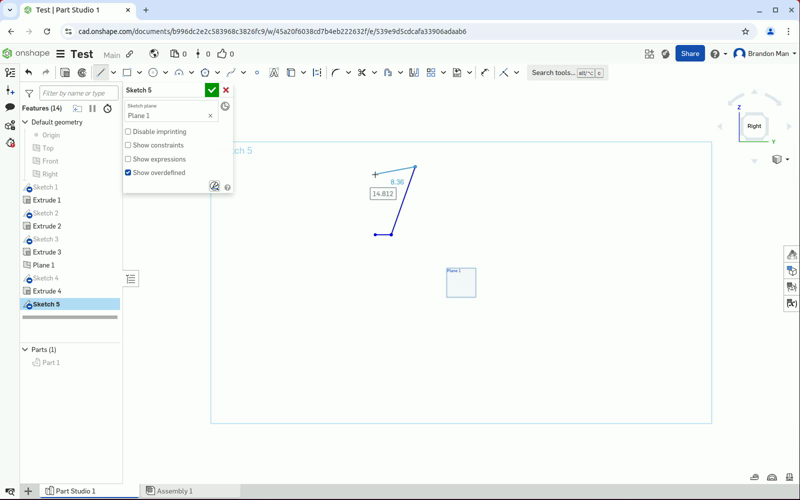
key_up(shift)
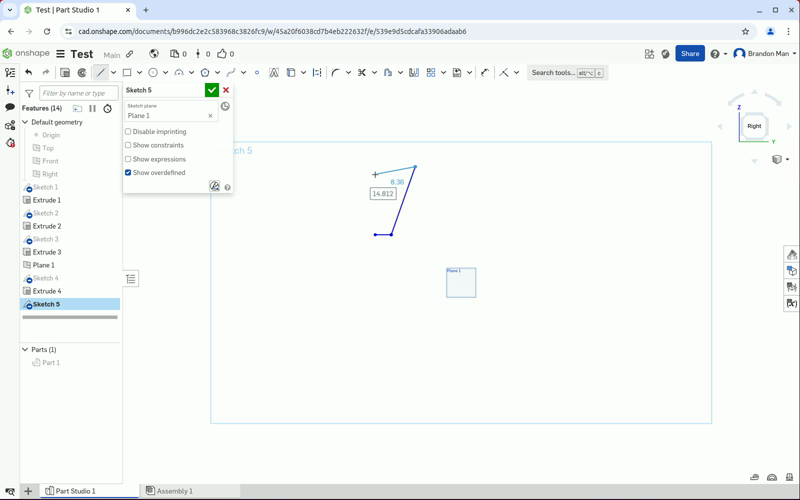
key_down(shift)
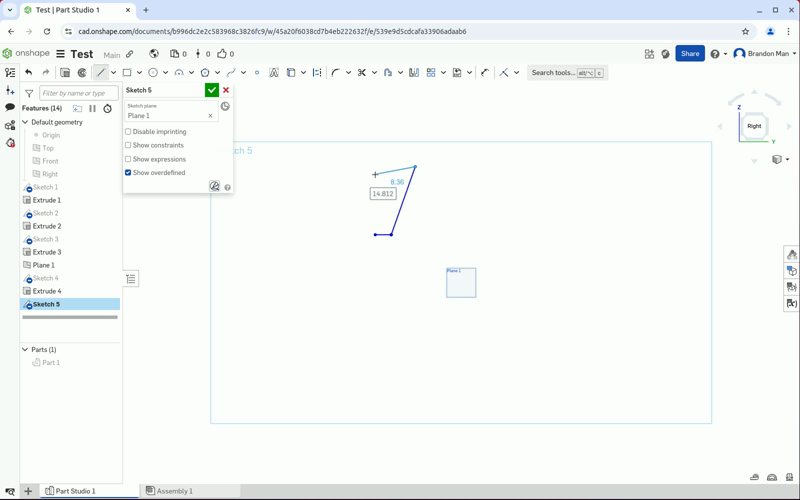
mouse_move(375, 234)
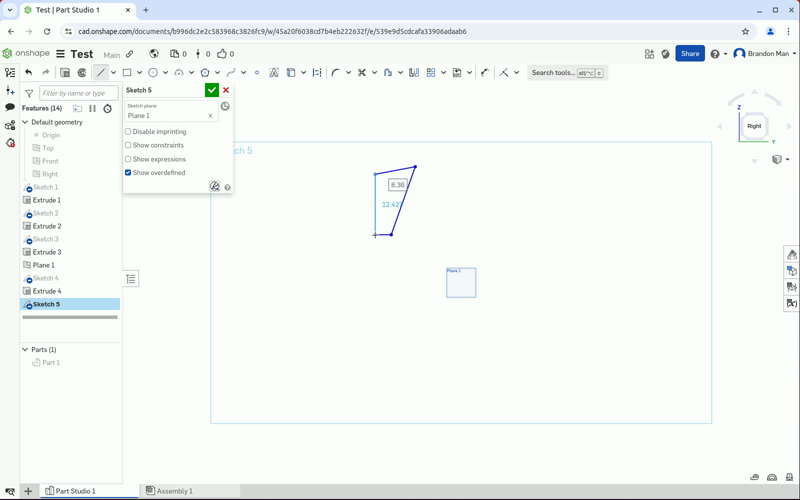
key_up(shift)
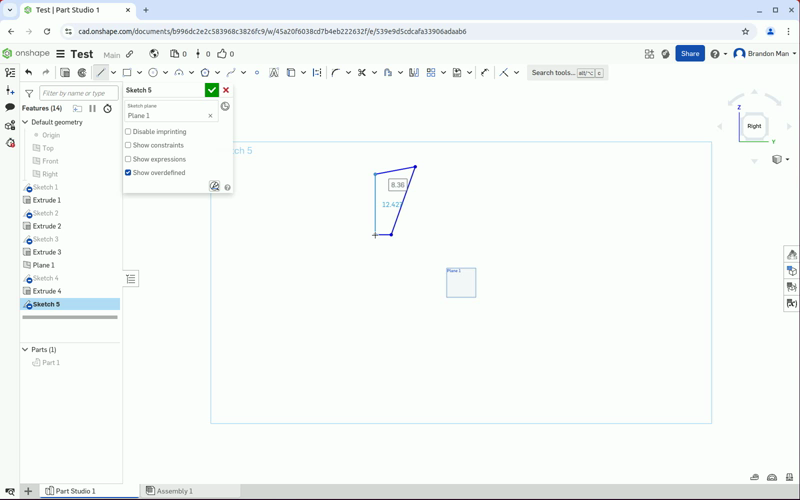
click(375, 234)
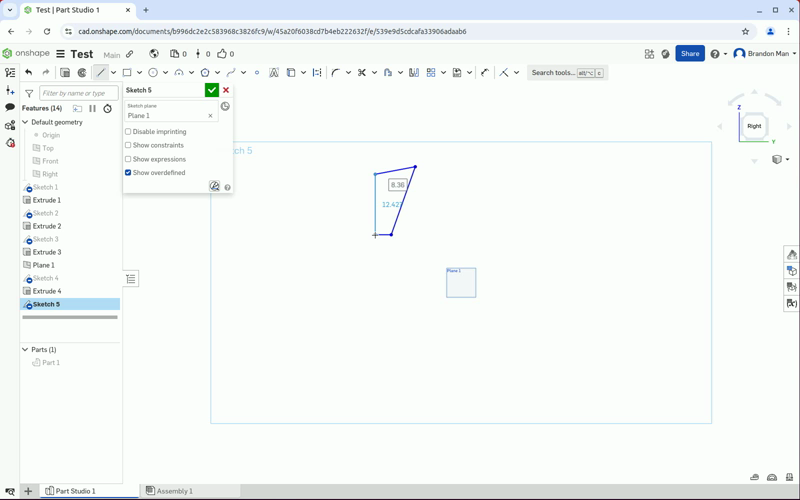
key(esc)
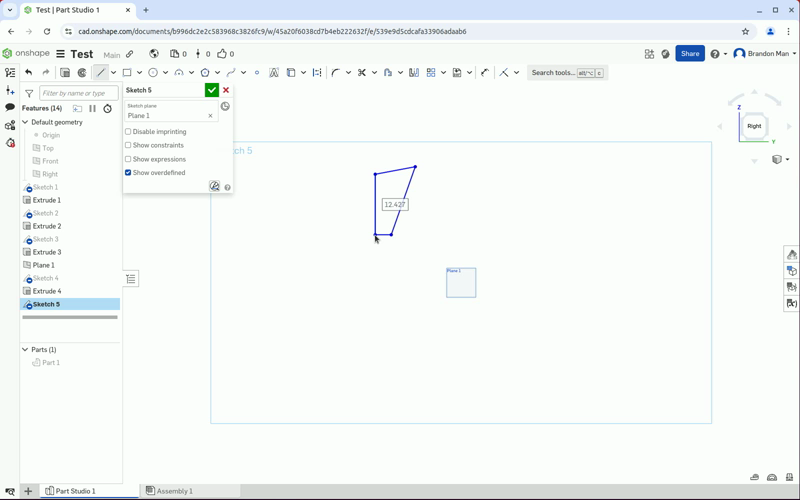
mouse_move(383, 216)
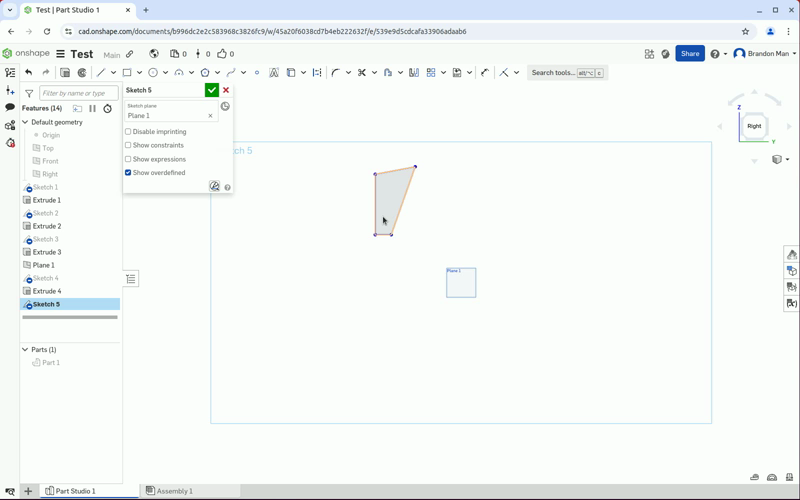
scroll(6)
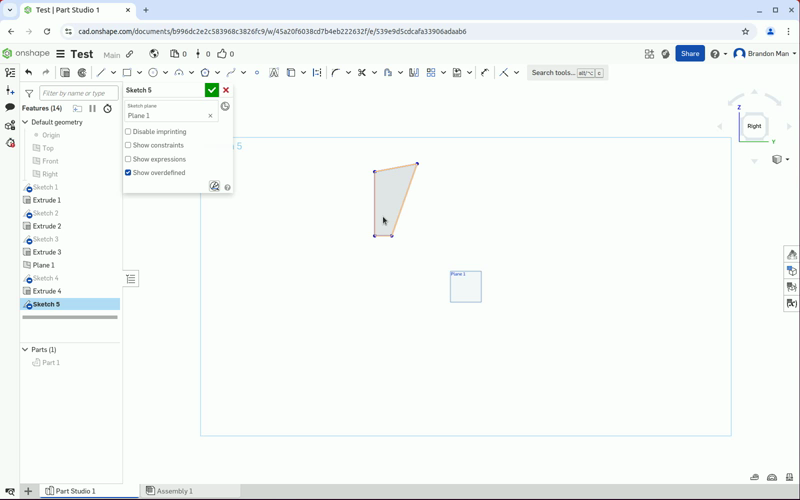
scroll(6)
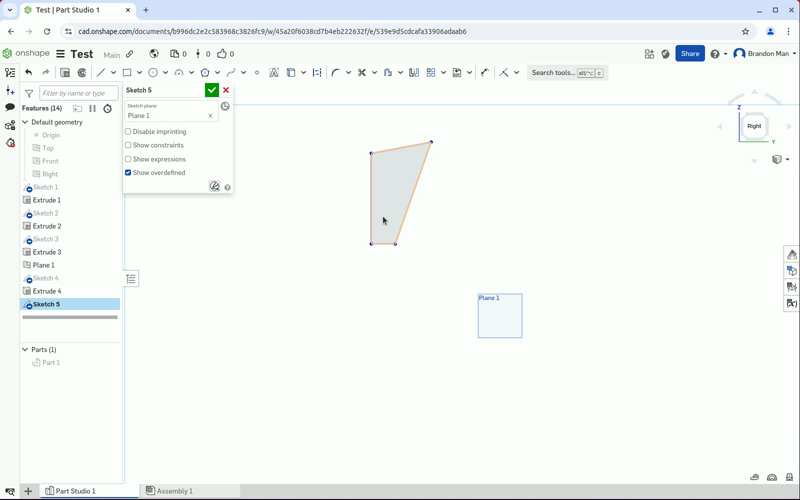
scroll(6)
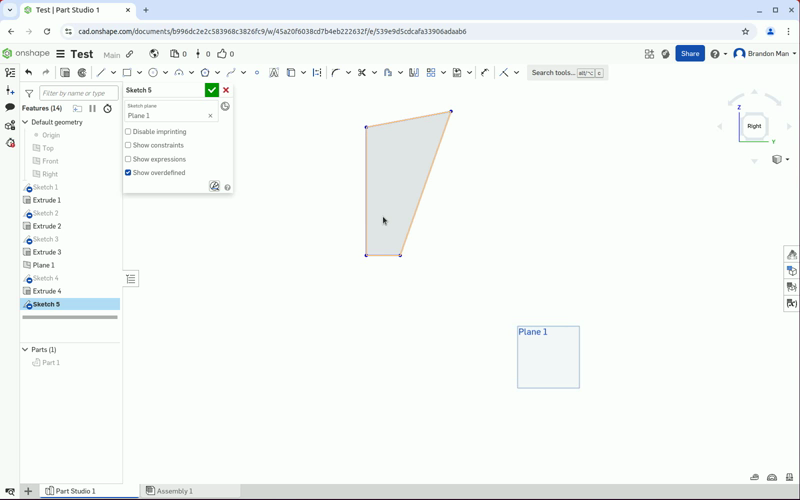
scroll(6)
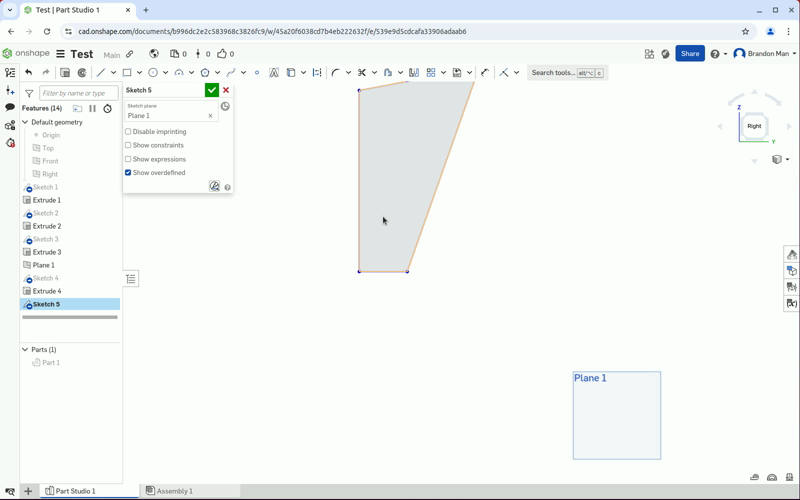
scroll(6)
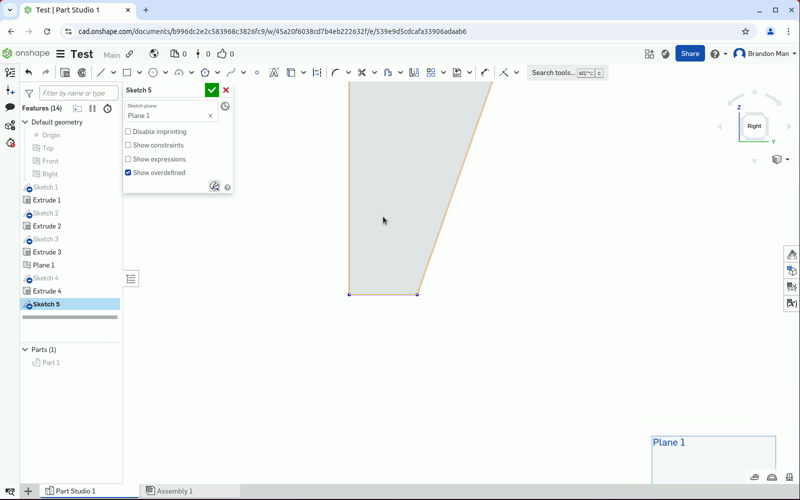
scroll(6)
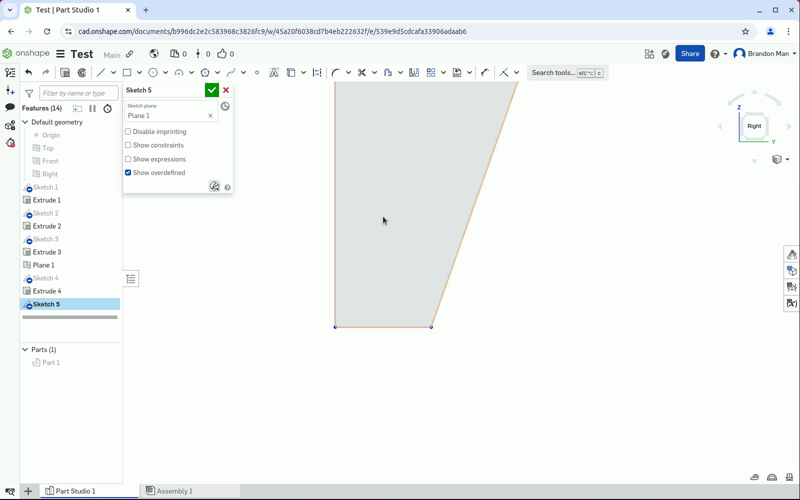
scroll(6)
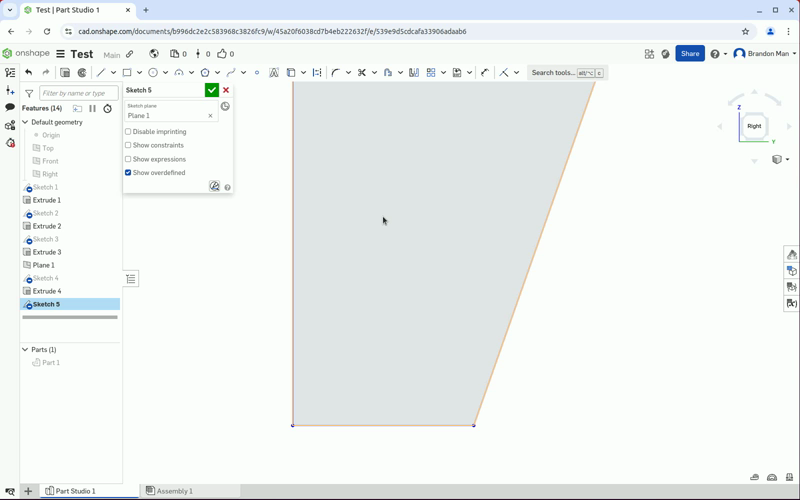
click(383, 216)
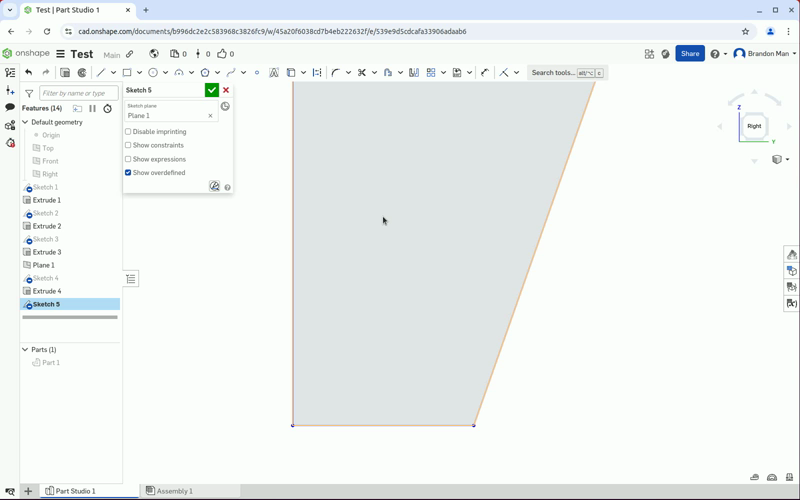
scroll(-6)
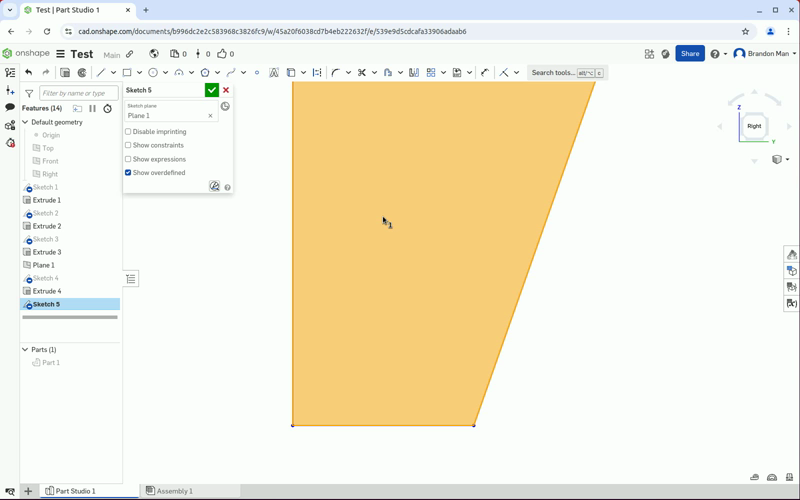
scroll(-6)
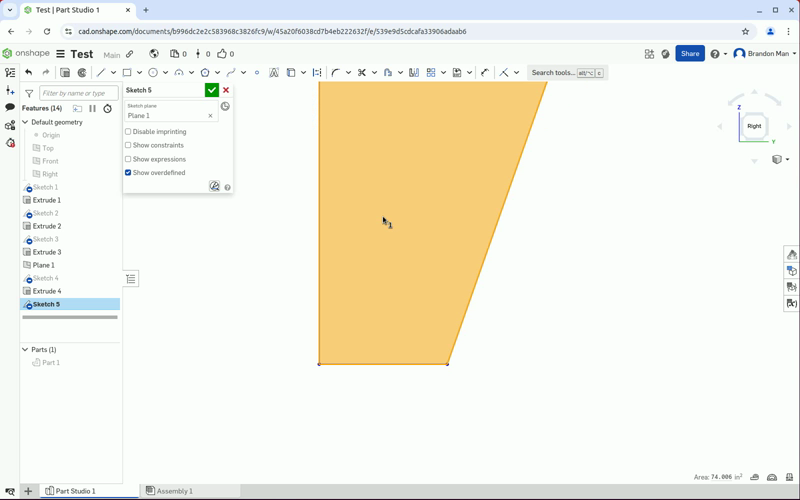
scroll(-6)
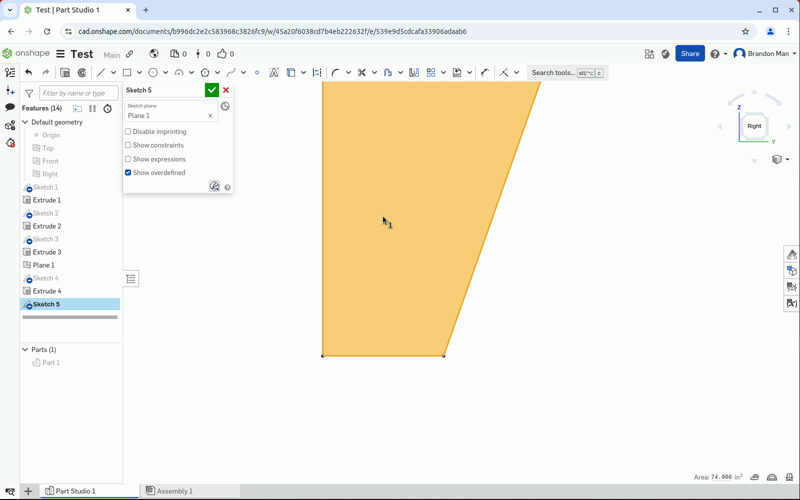
scroll(-6)
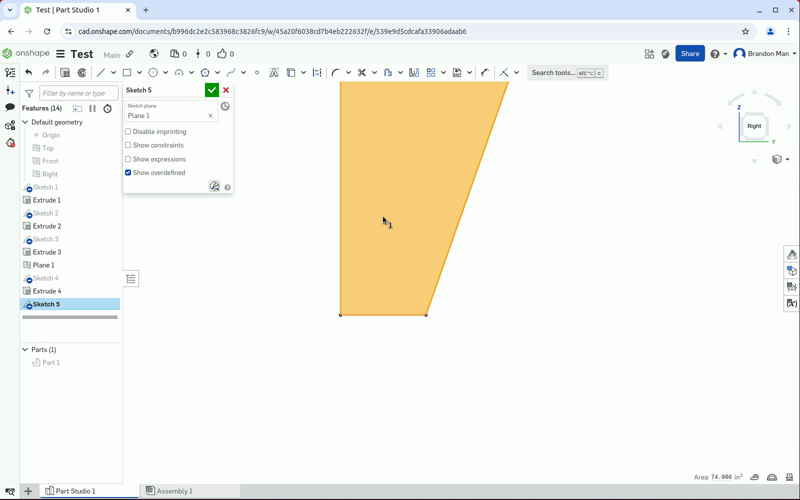
scroll(-6)
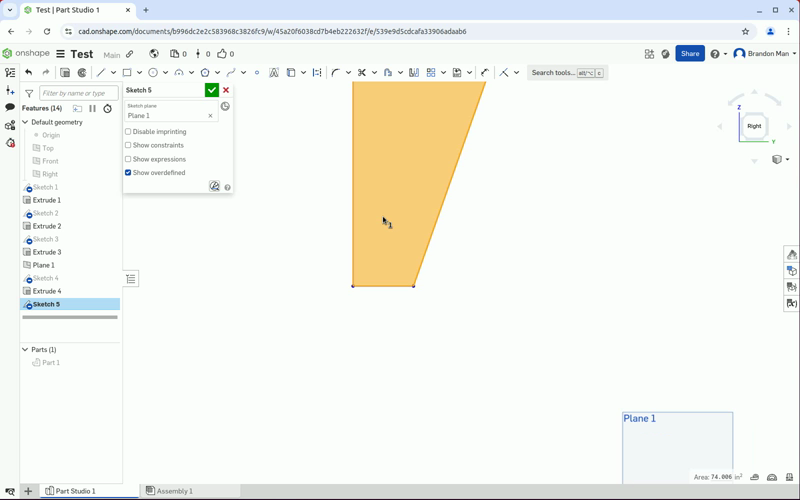
scroll(-6)
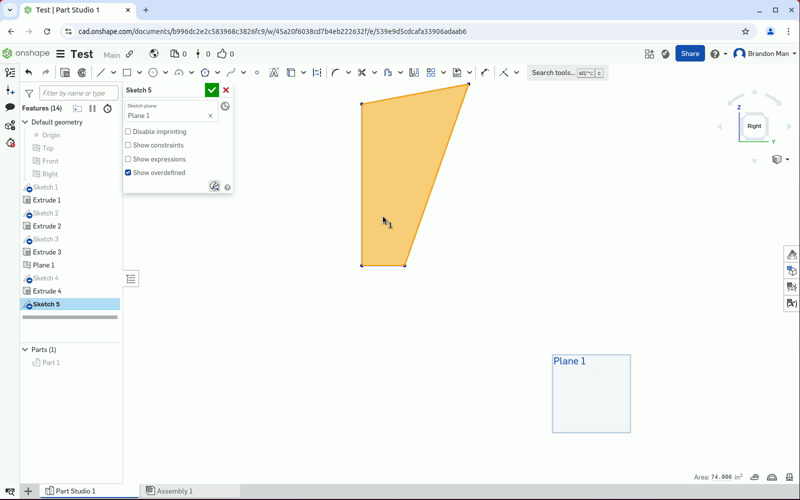
scroll(-6)
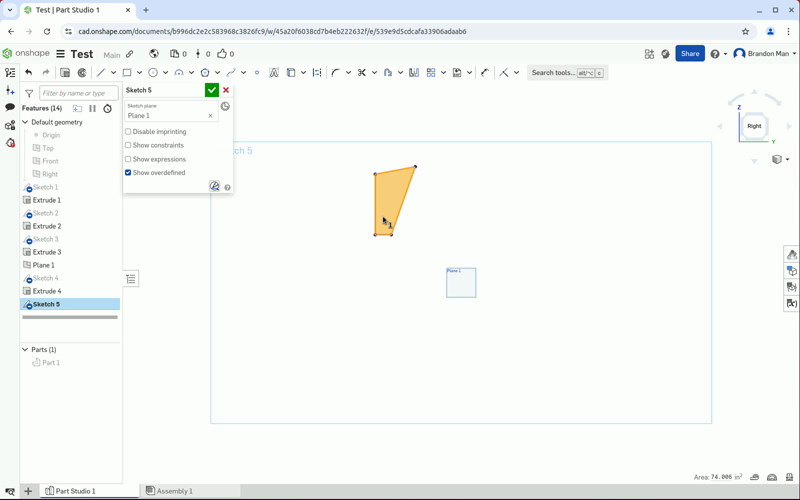
mouse_move(73, 352)
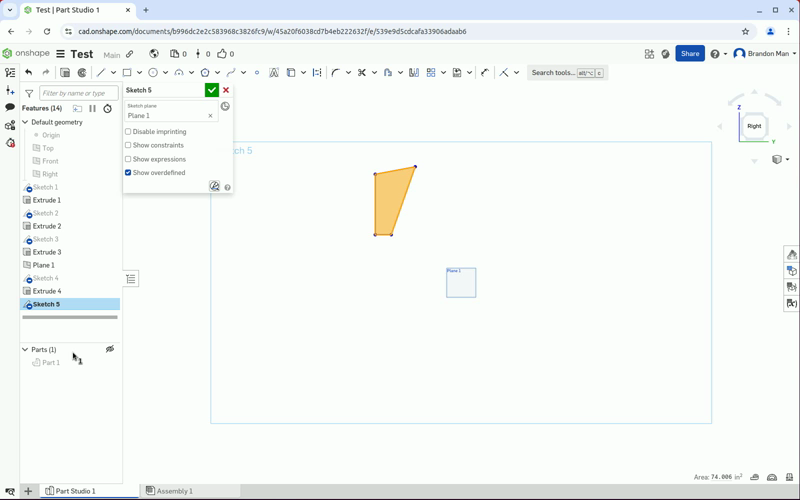
key(shift+y)
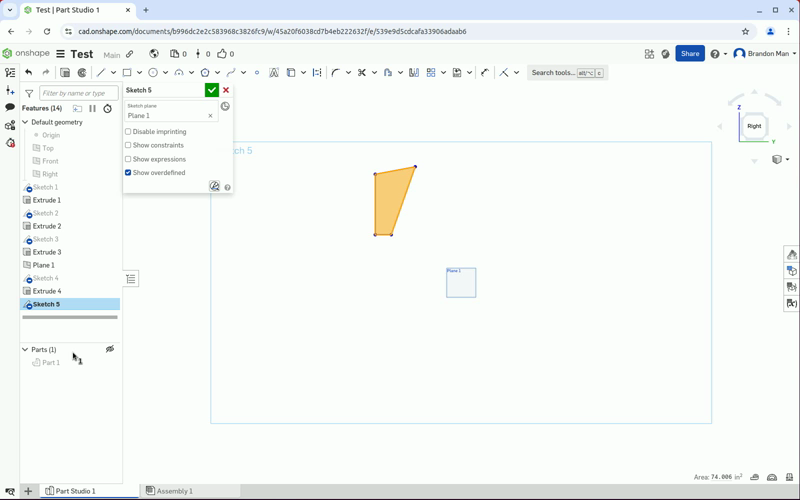
key(shift+e)
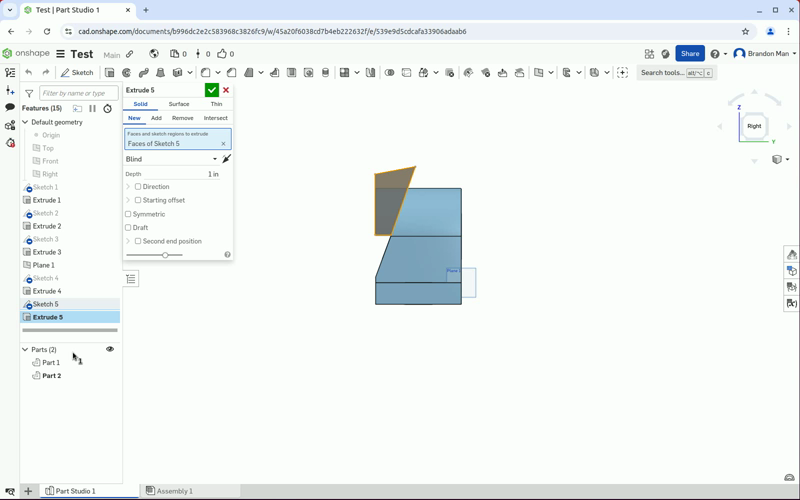
mouse_move(143, 106)
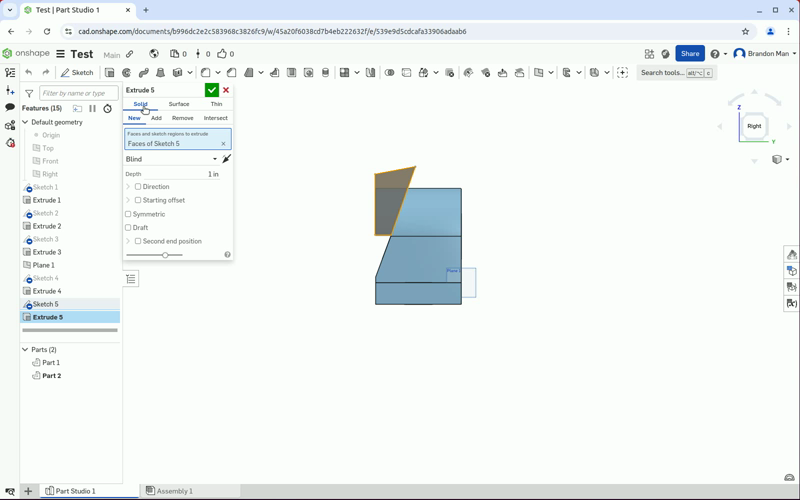
click(143, 106)
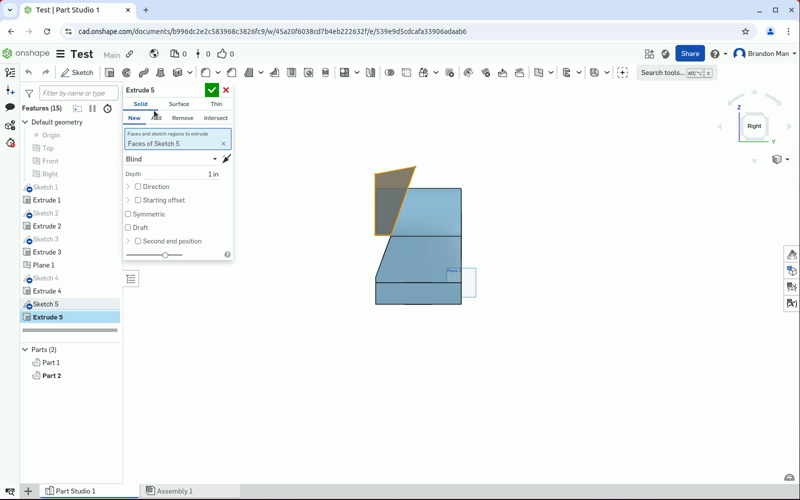
mouse_move(186, 120)
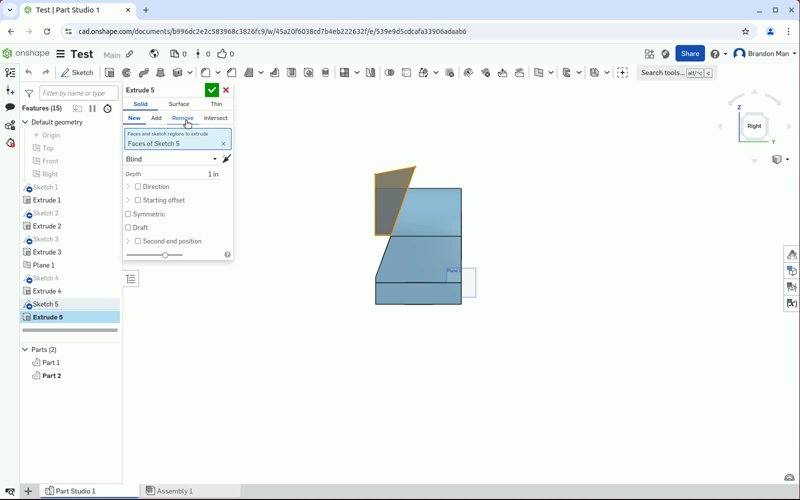
click(186, 120)
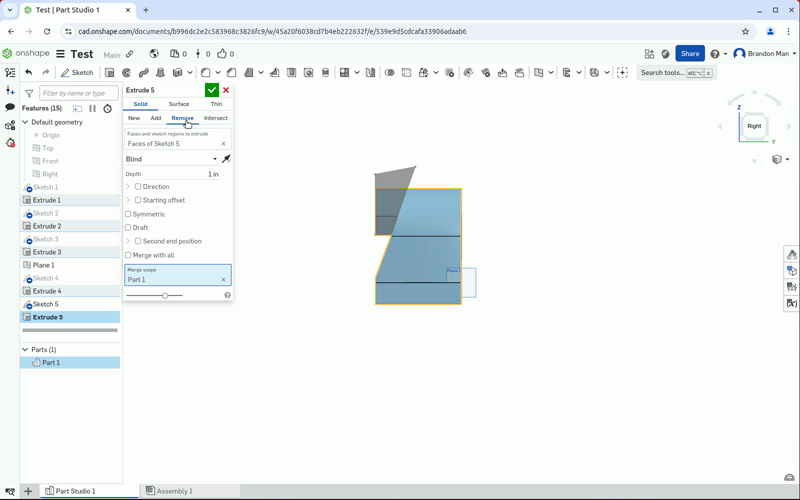
key(tab, 4)
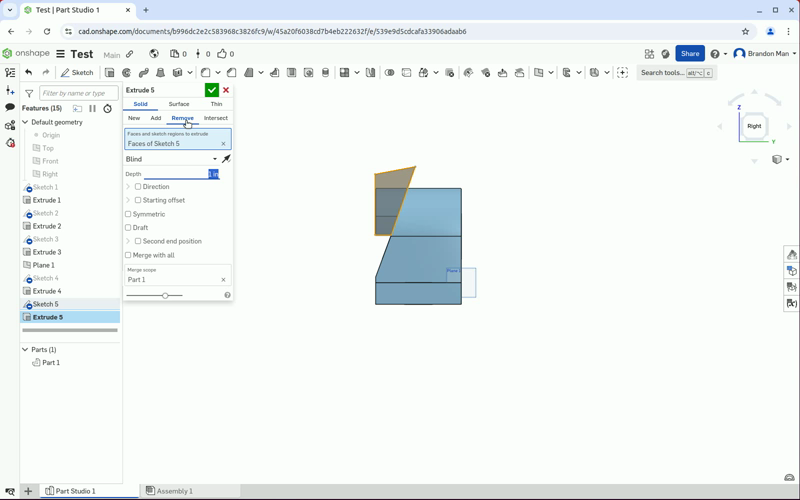
text(26.237)
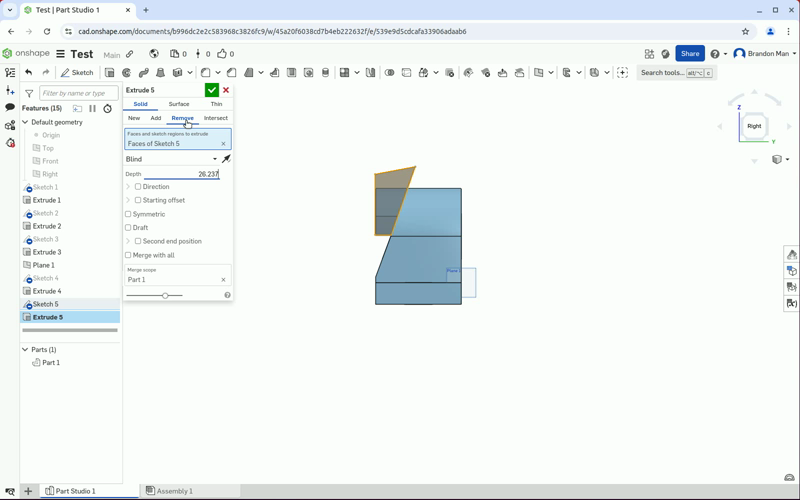
key(tab, 6)
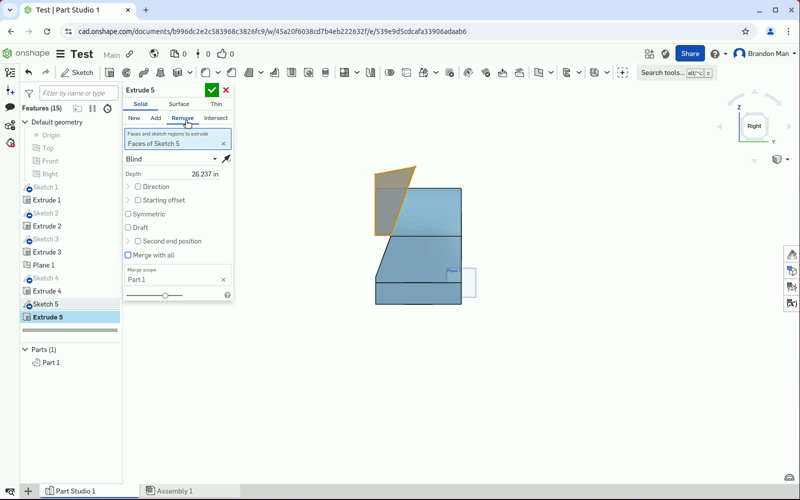
key(space)
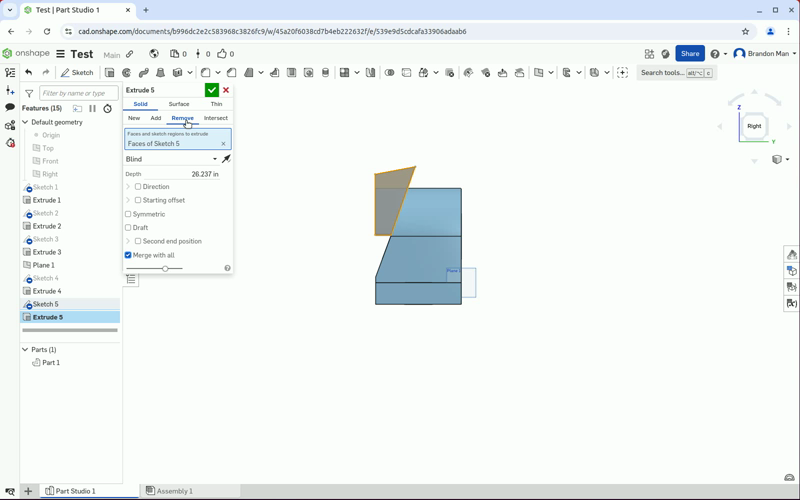
key(enter)
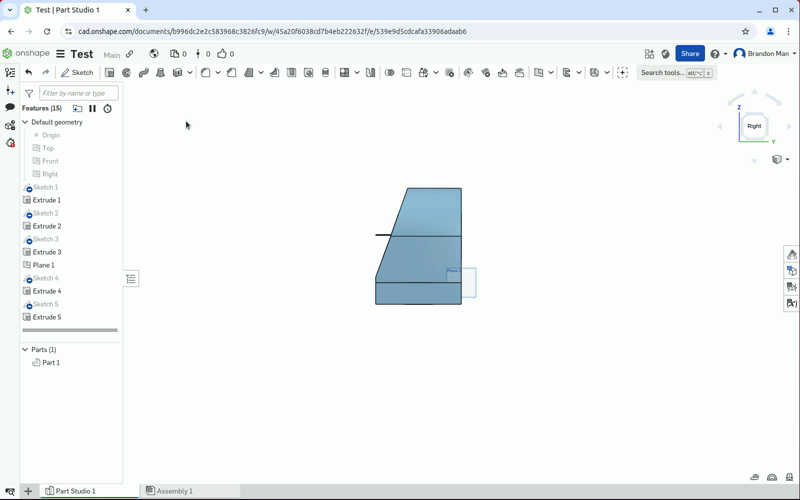
key(shift+h)
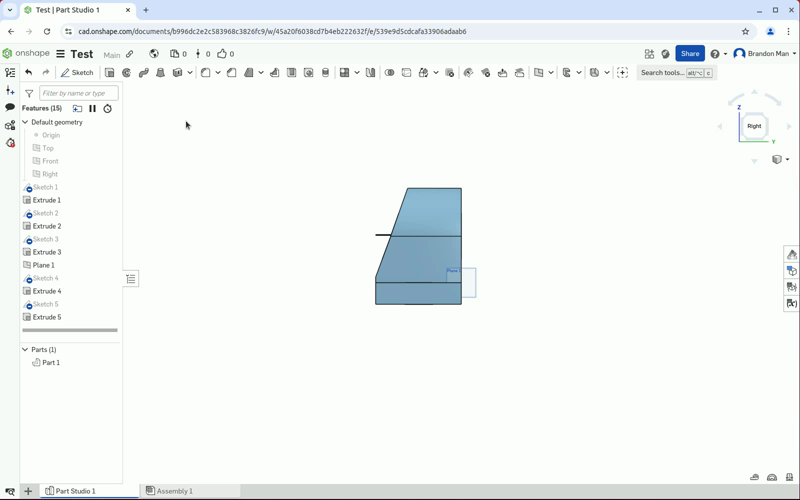
key(shift+h)
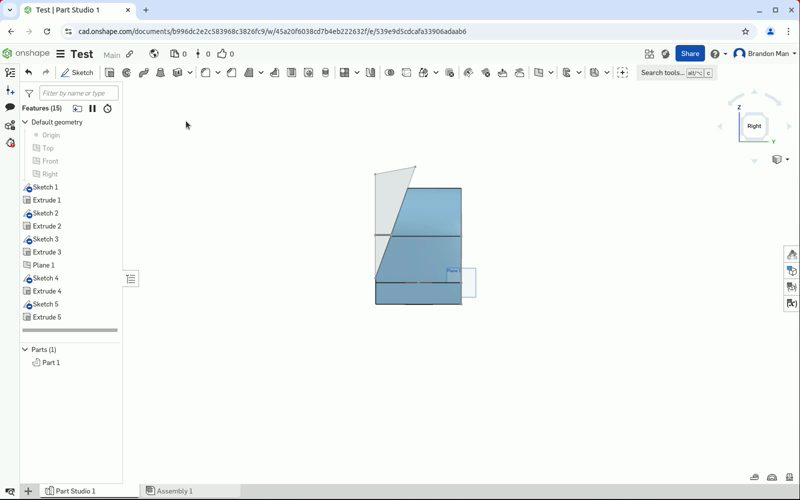
key(shift+7)
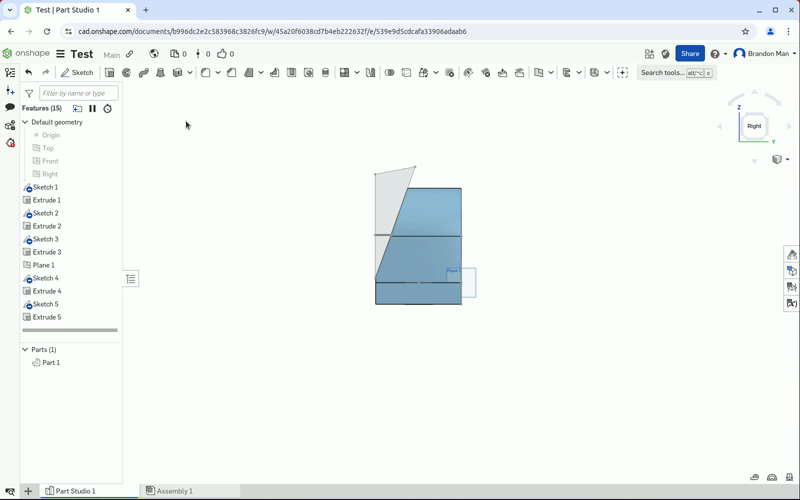
key(right, 2)
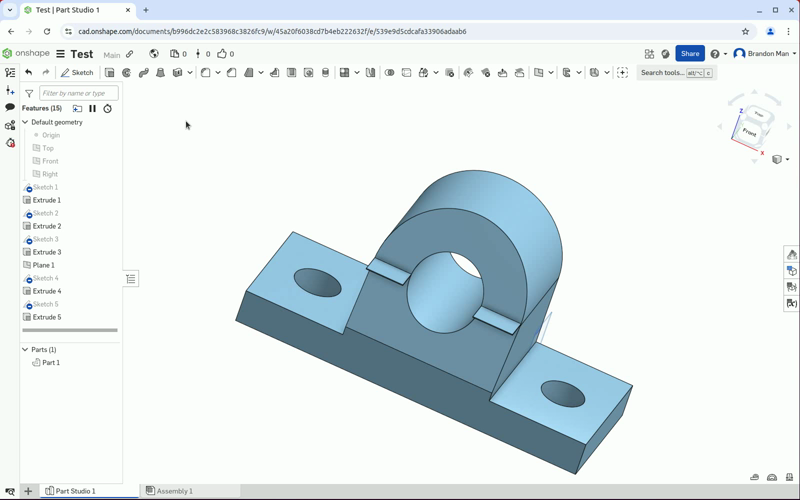
key(down, 2)
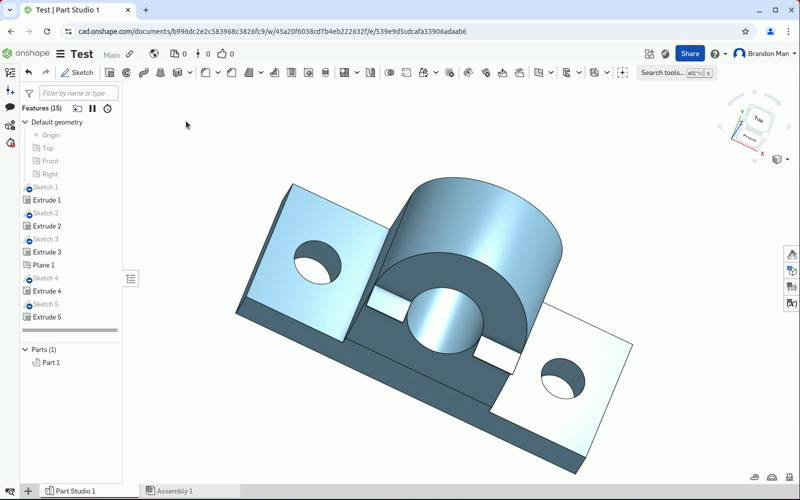
key(up, 2)
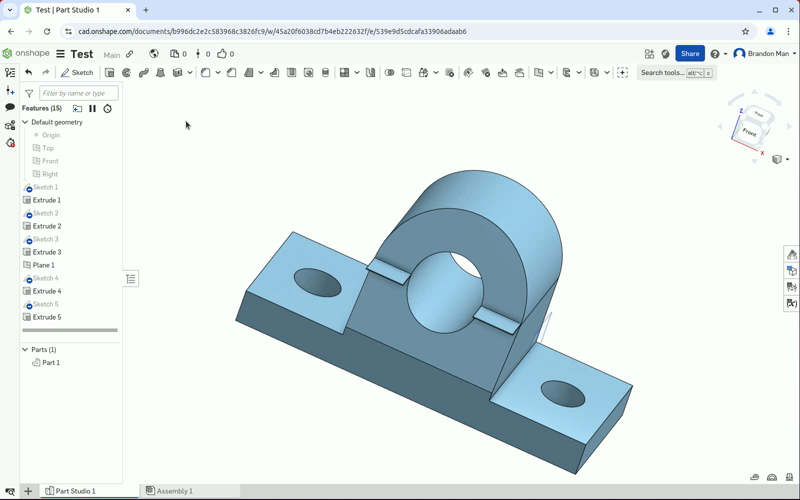
key(left, 2)
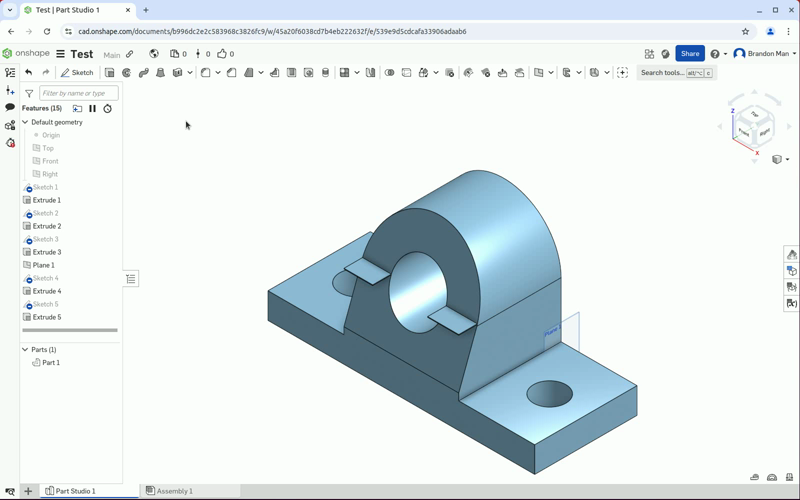
mouse_move(73, 189)
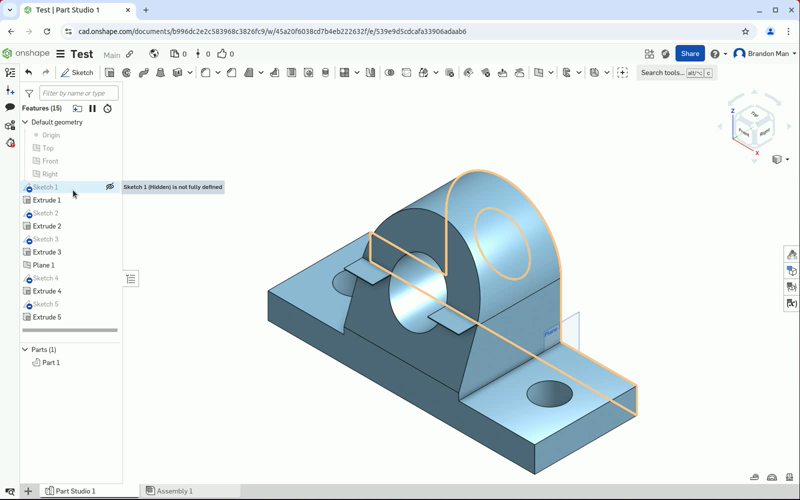
click(73, 189)